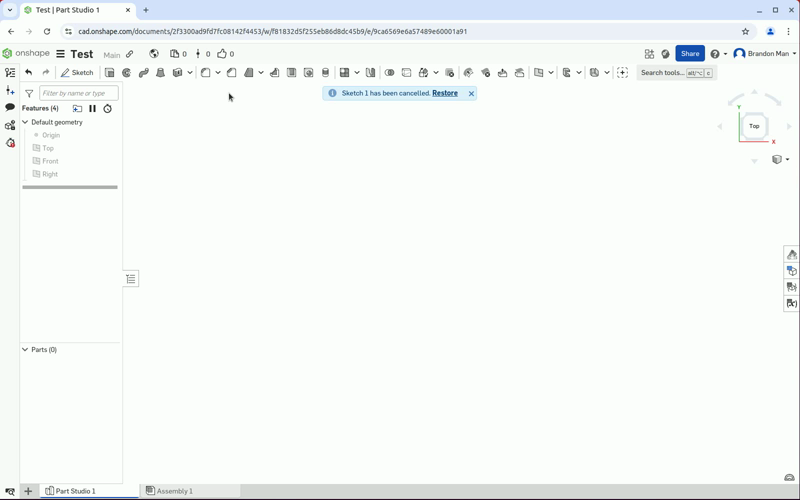
key(shift+h)
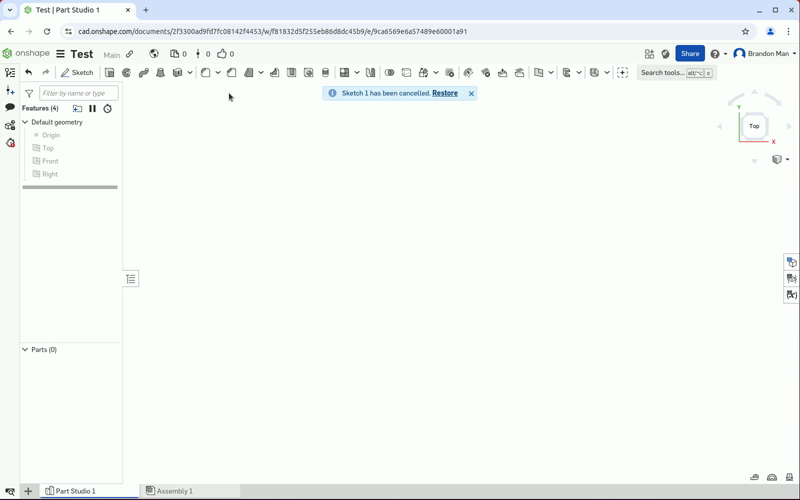
mouse_move(73, 352)
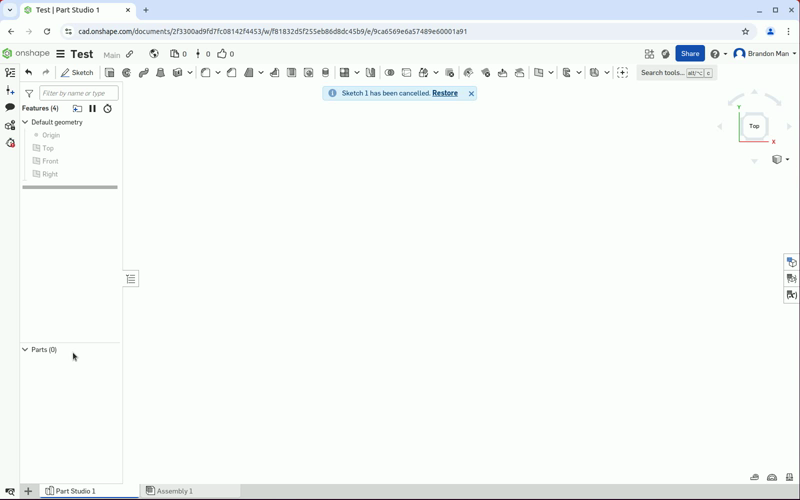
key(y)
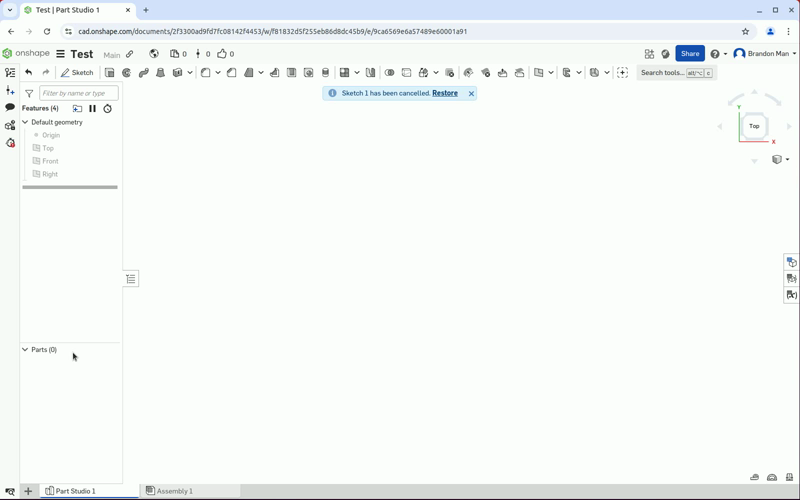
key(shift+p)
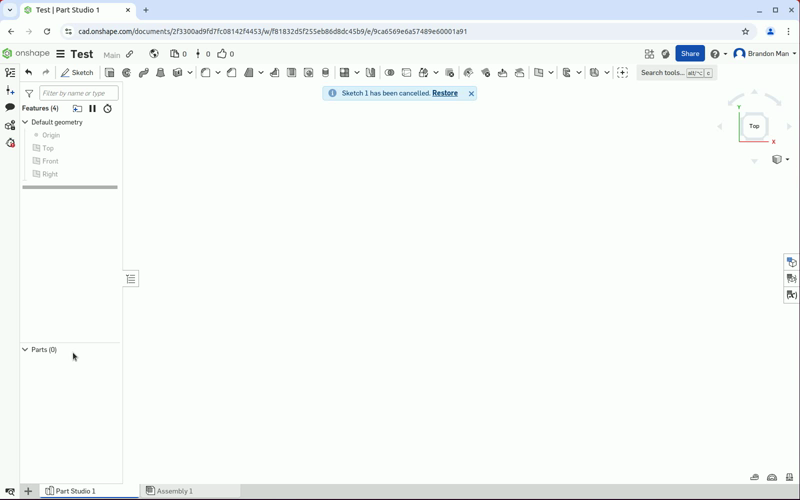
key(space)
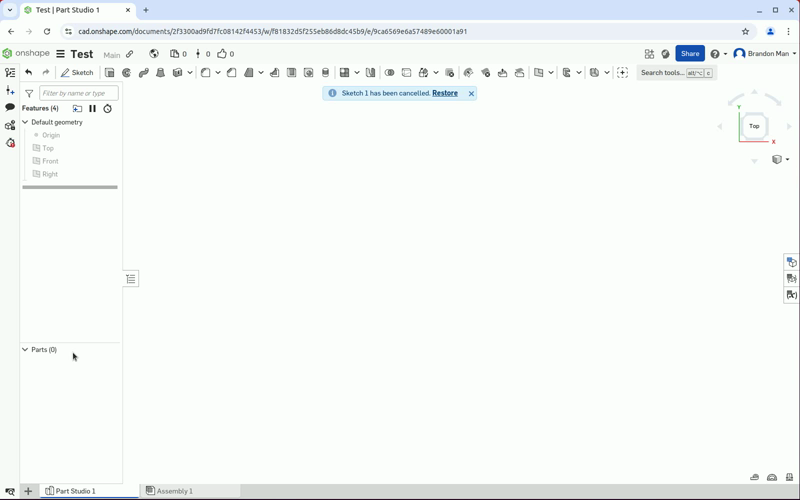
key_down(shift)
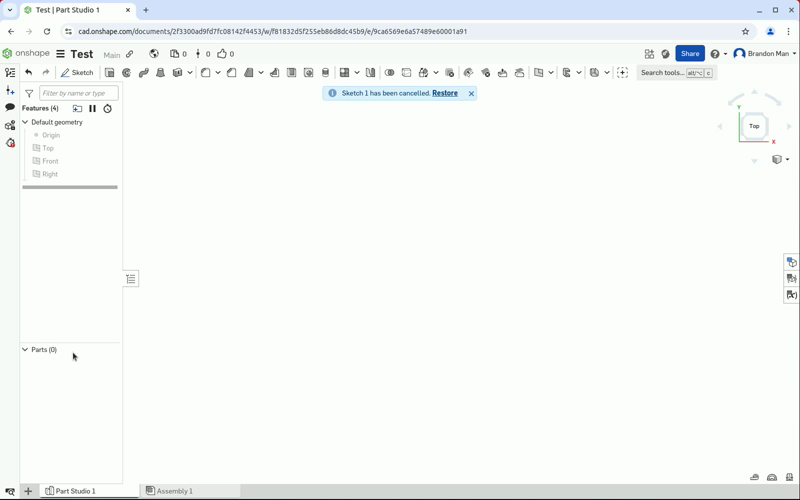
key(up)
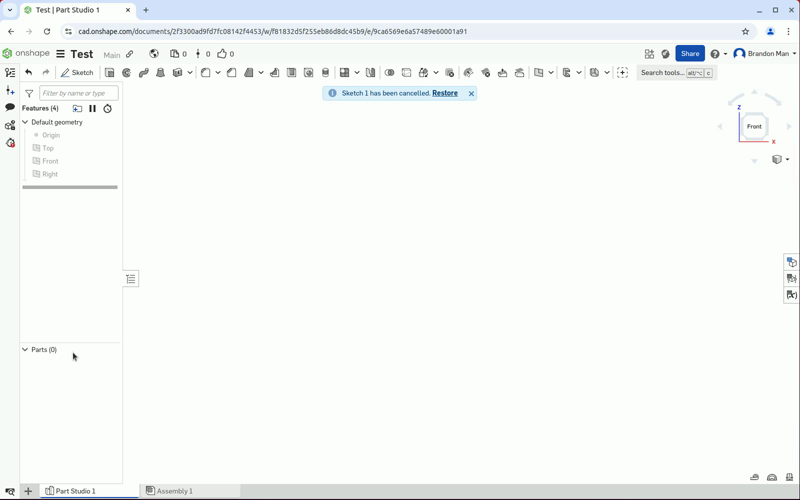
key_up(shift)
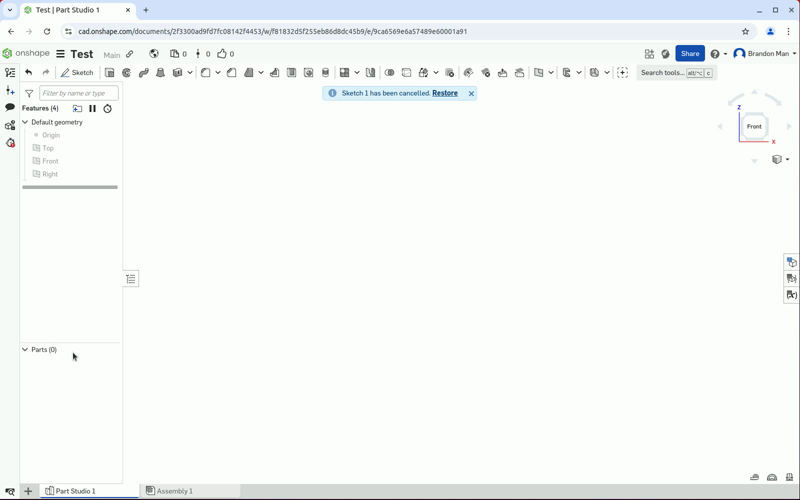
mouse_move(73, 352)
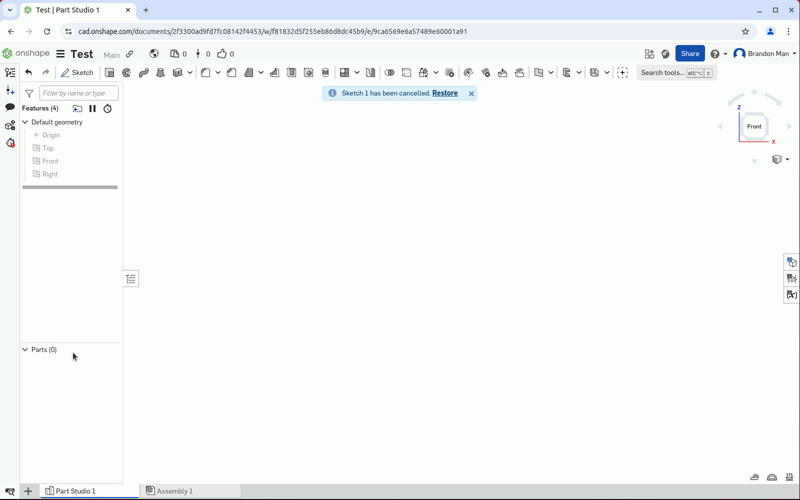
key(shift+y)
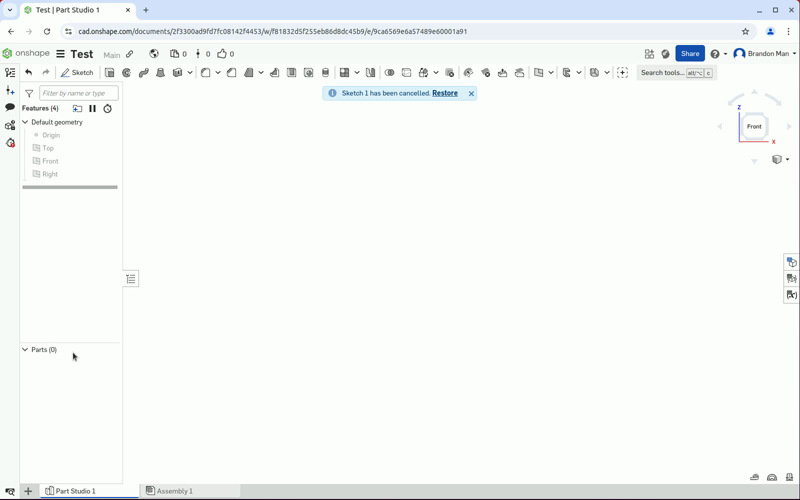
key(shift+s)
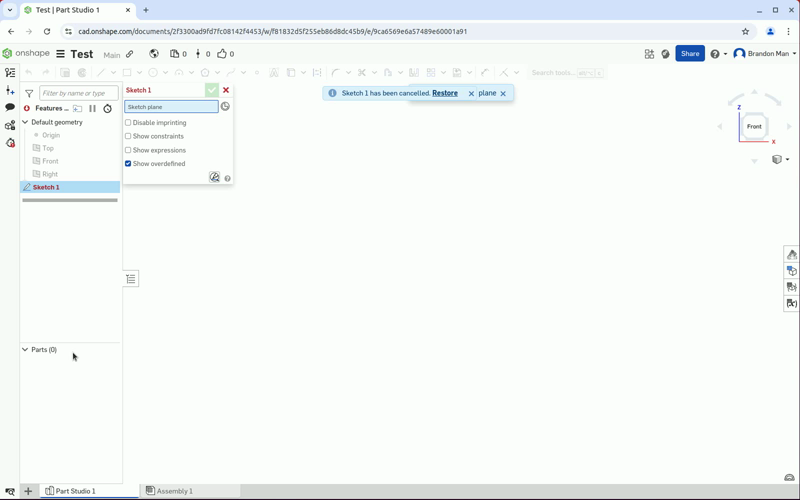
mouse_move(73, 163)
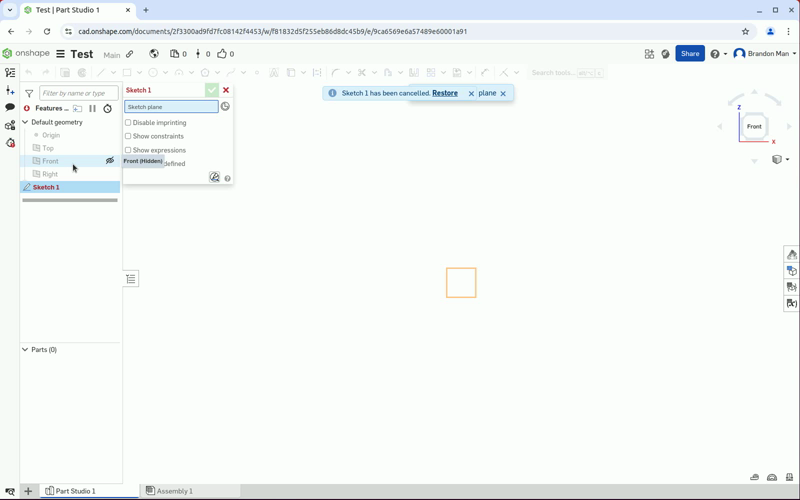
click(73, 163)
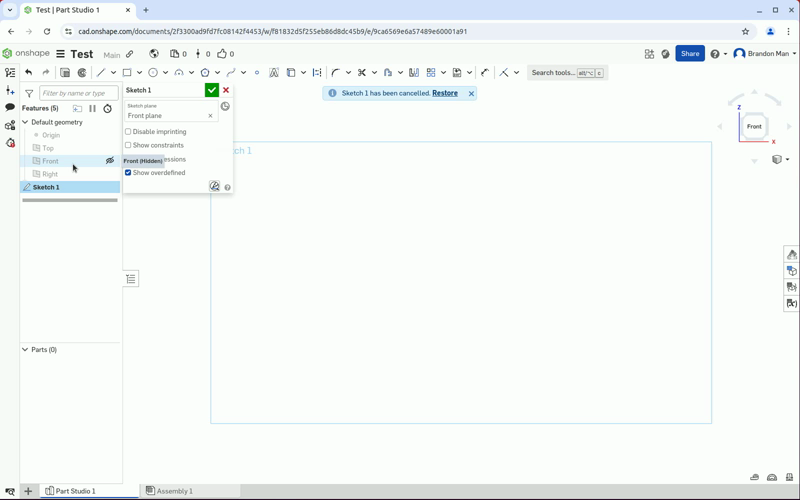
mouse_move(73, 352)
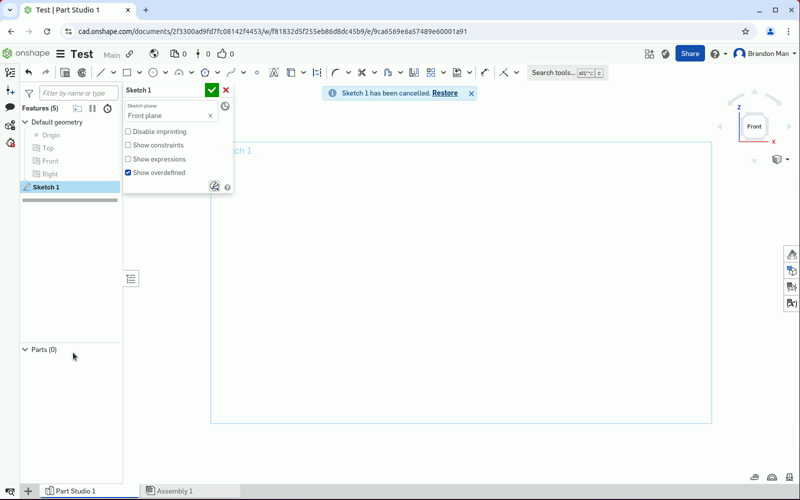
key(y)
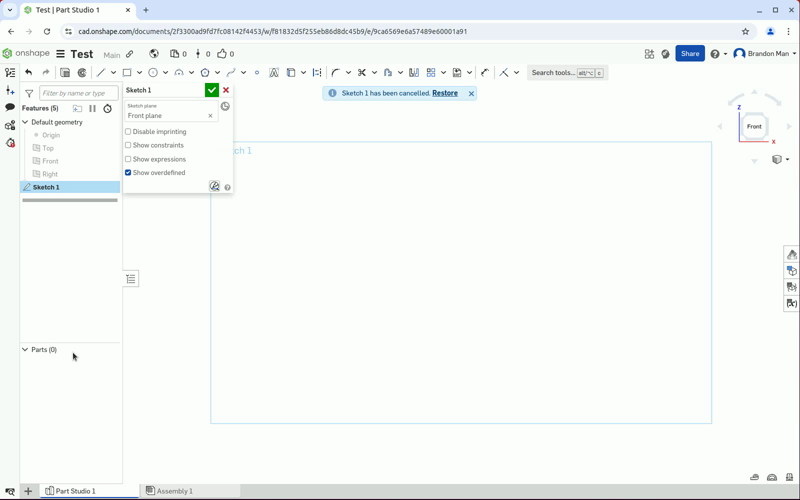
key(l)
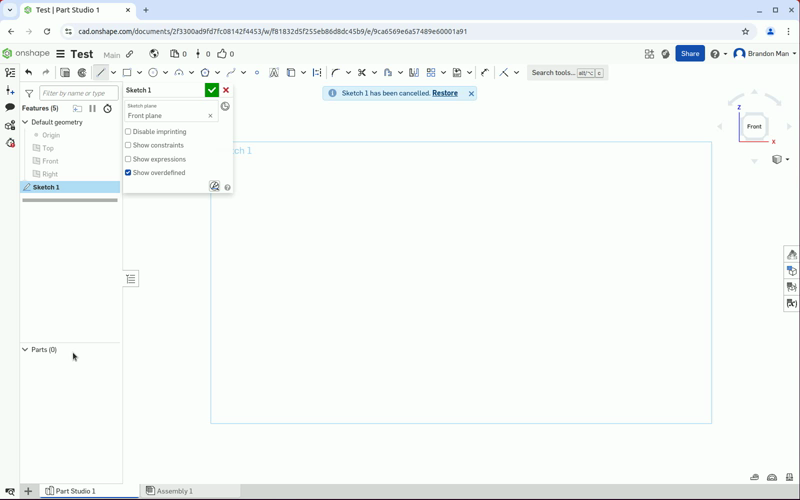
key_down(shift)
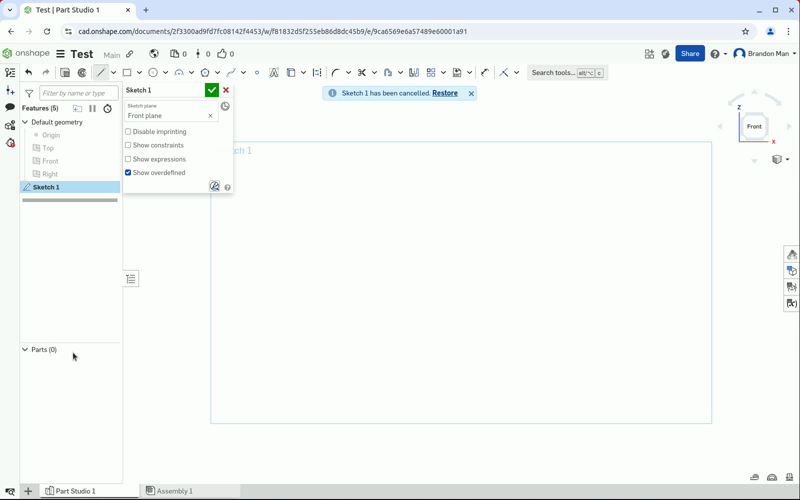
mouse_move(461, 199)
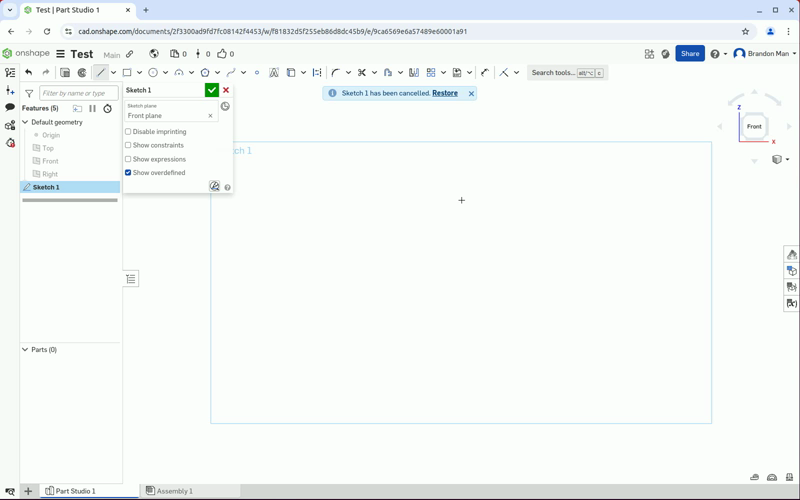
click(461, 199)
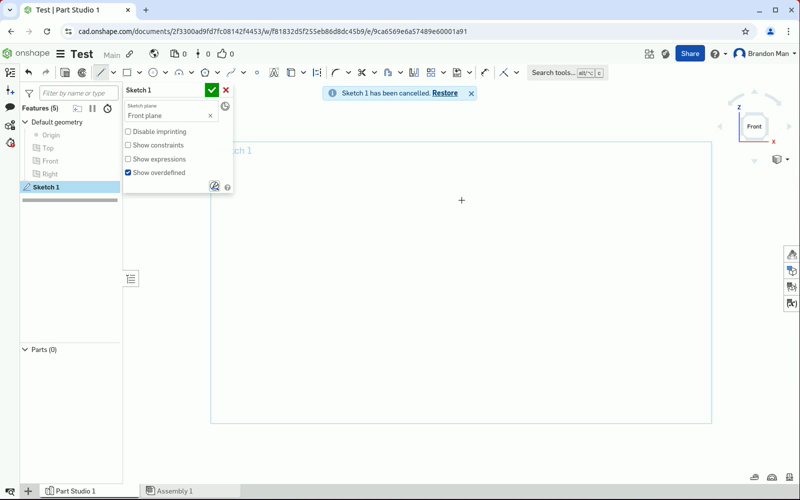
key_up(shift)
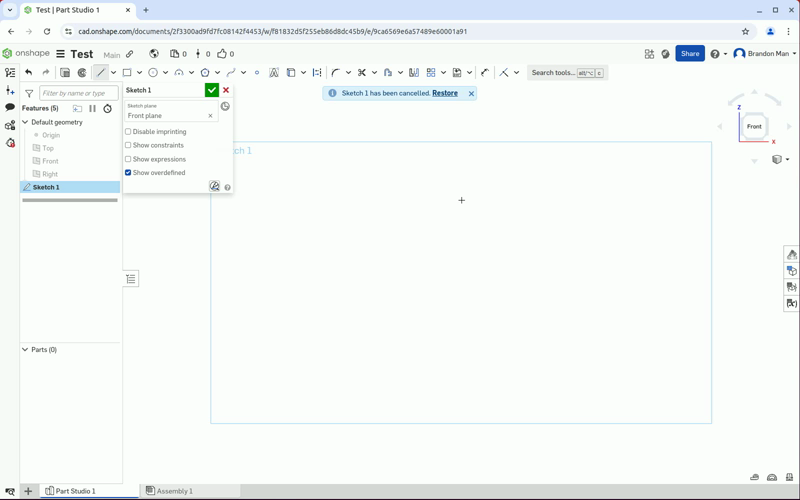
key_down(shift)
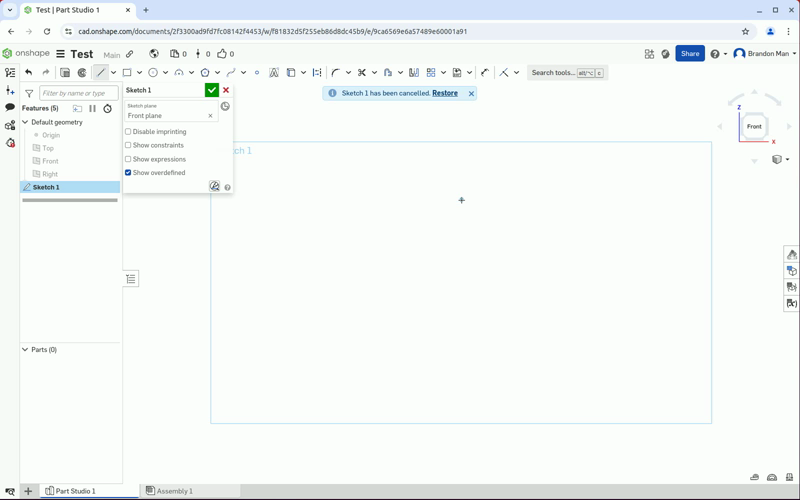
mouse_move(550, 199)
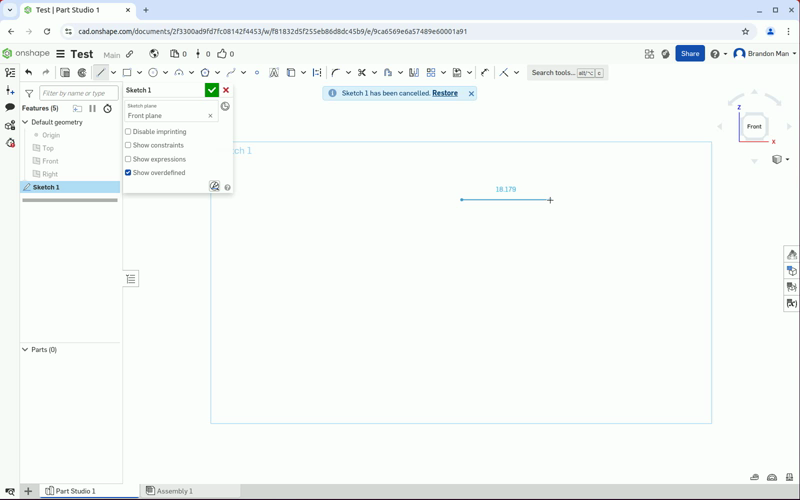
click(550, 199)
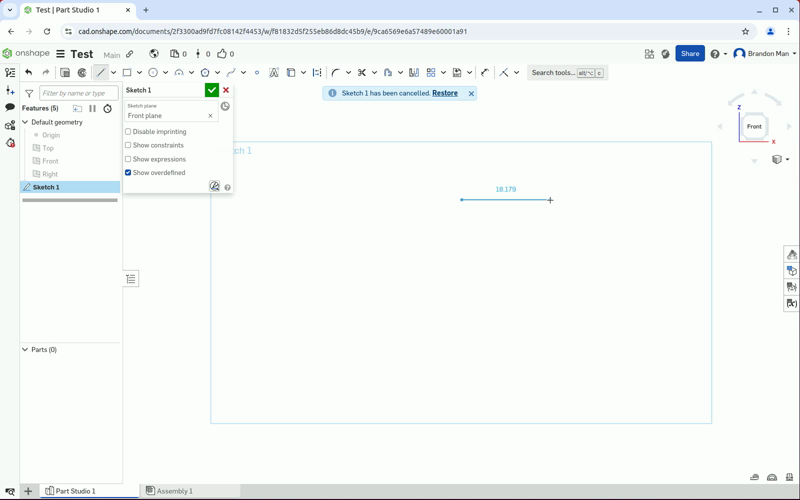
key_up(shift)
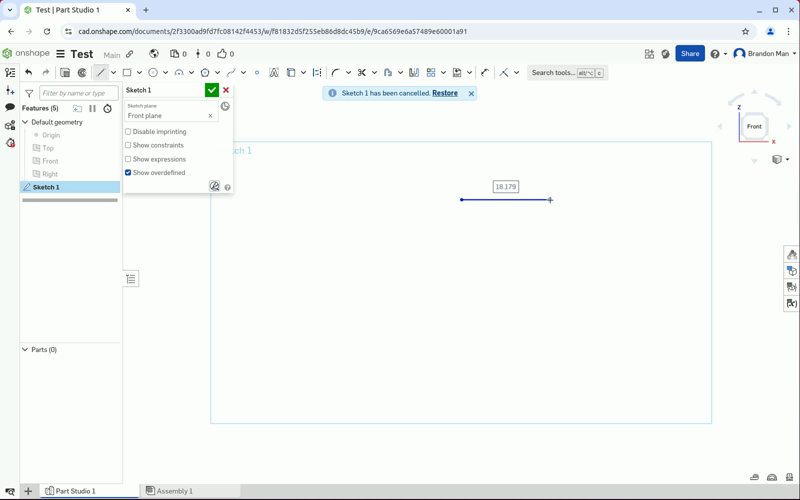
key(esc)
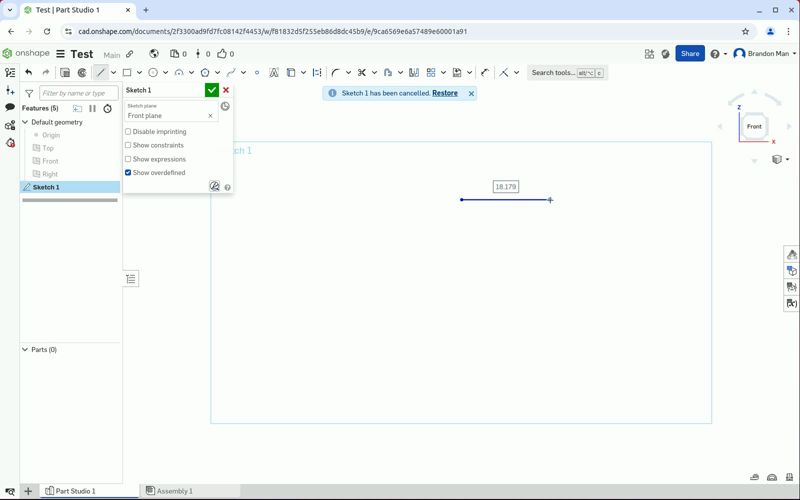
key(a)
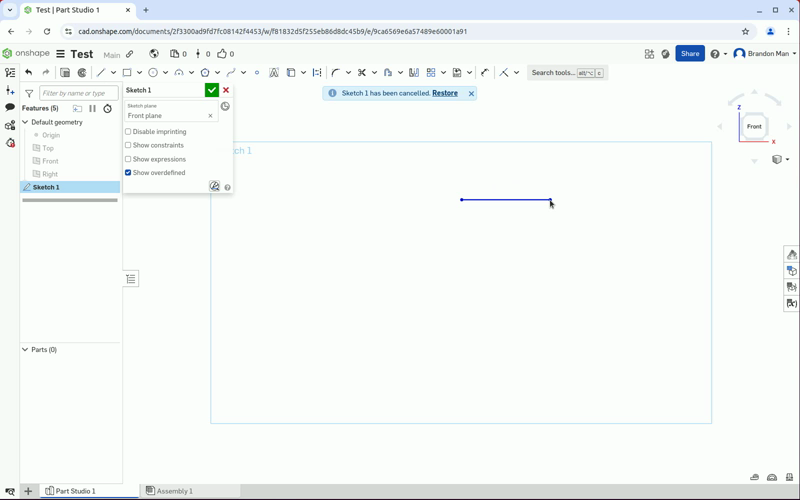
mouse_move(550, 199)
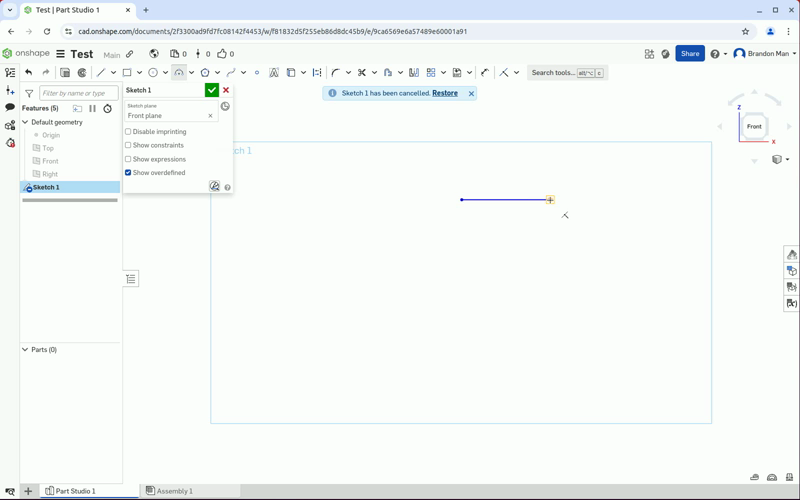
click(550, 199)
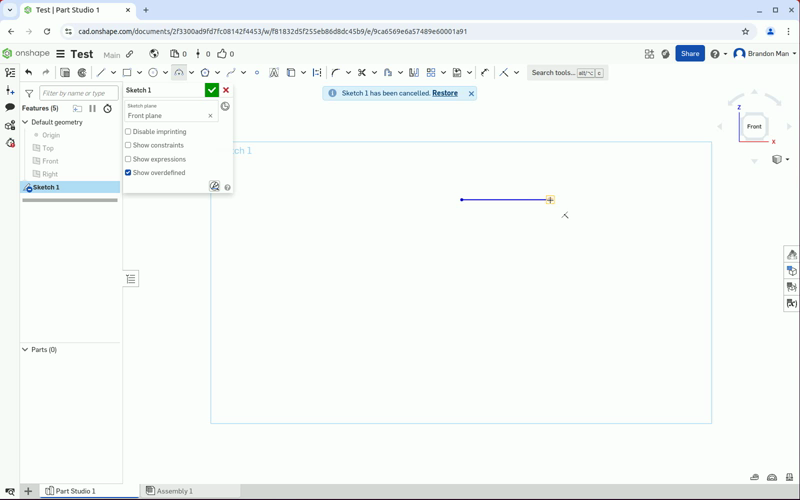
mouse_move(461, 199)
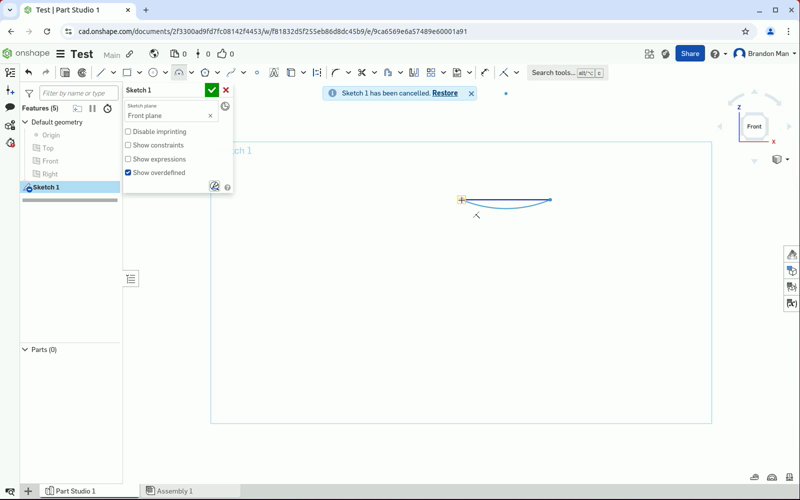
click(461, 199)
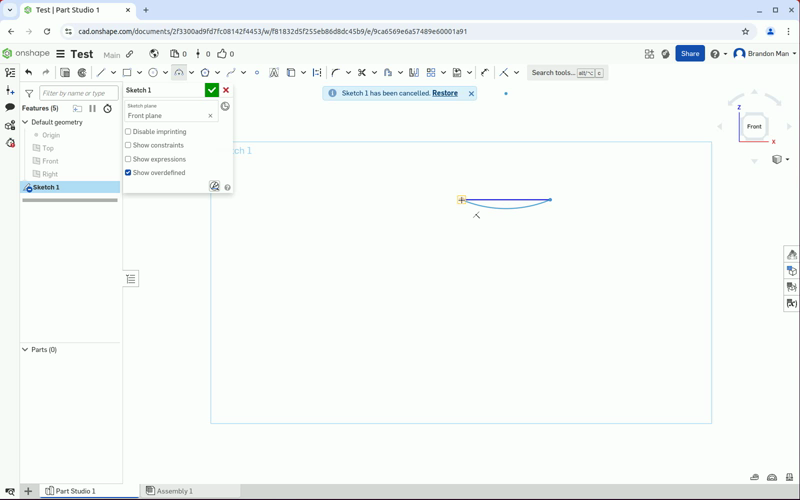
key_down(shift)
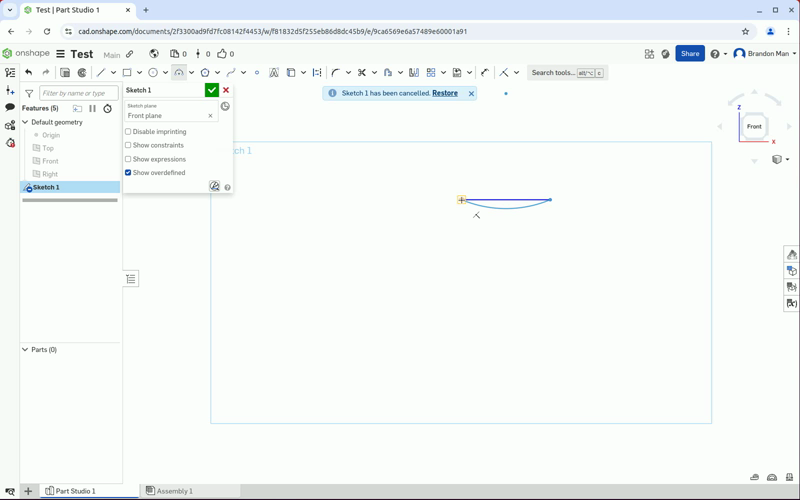
mouse_move(506, 173)
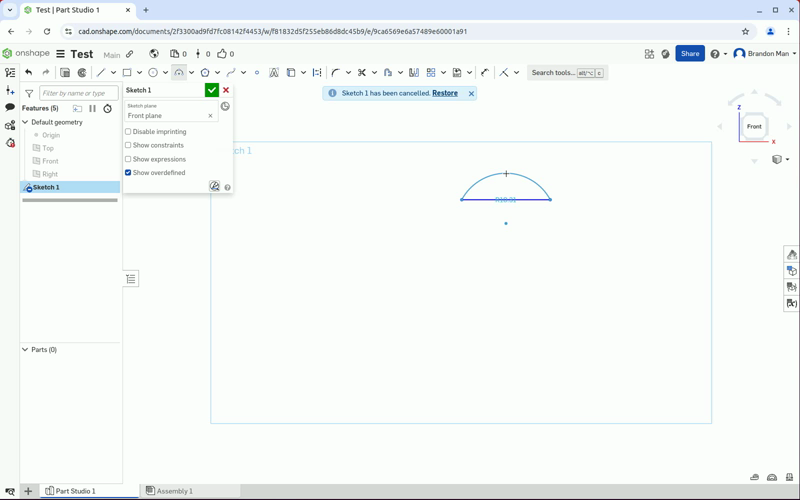
click(506, 173)
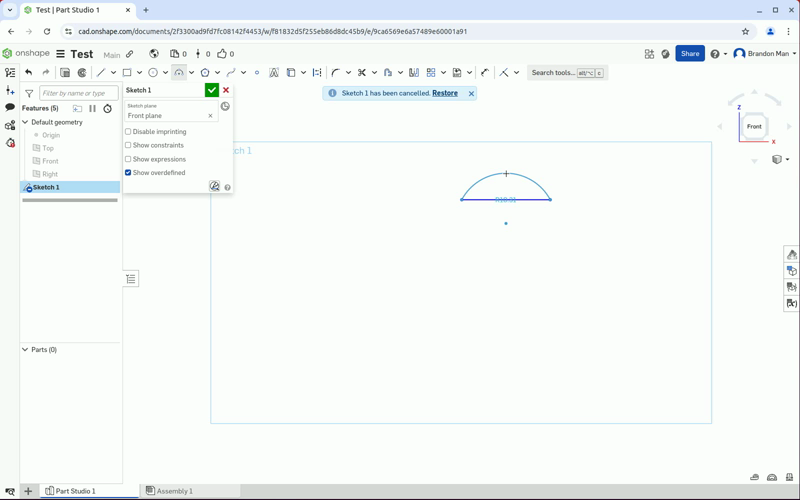
key_up(shift)
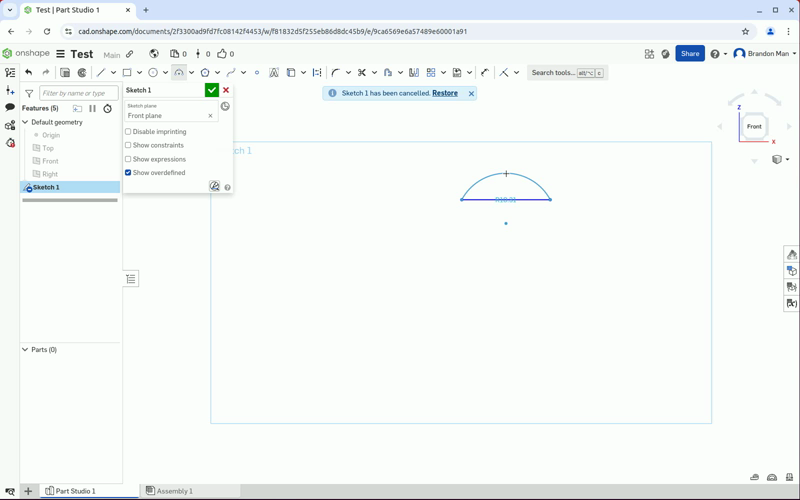
key(esc)
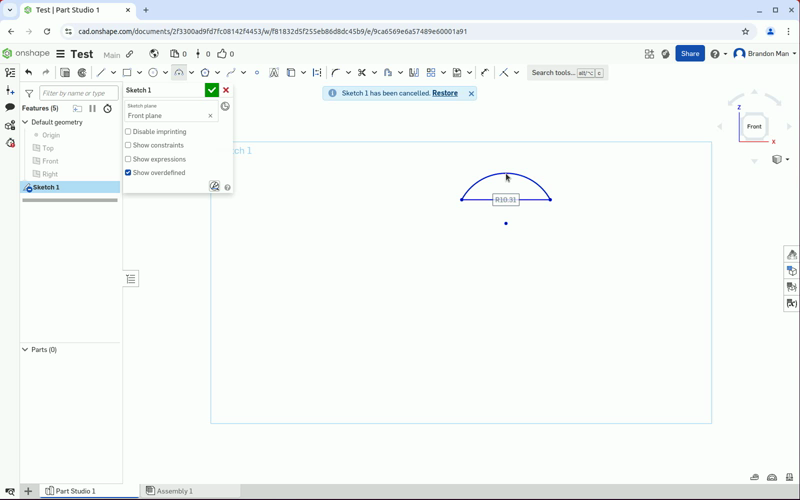
mouse_move(481, 198)
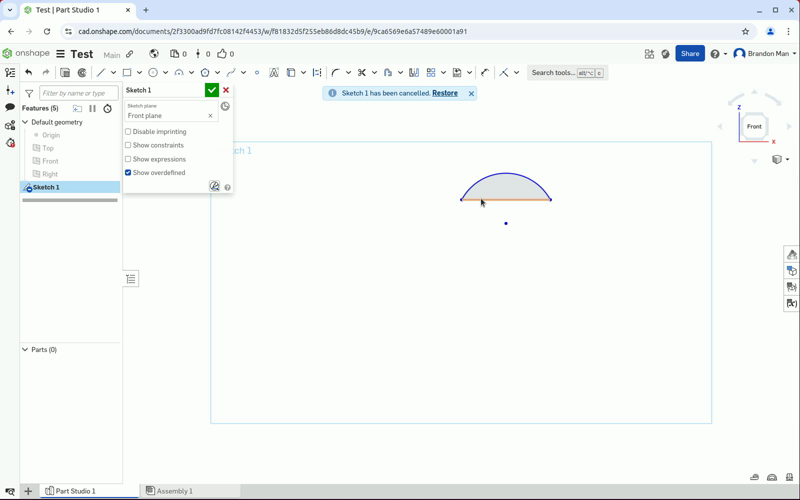
scroll(6)
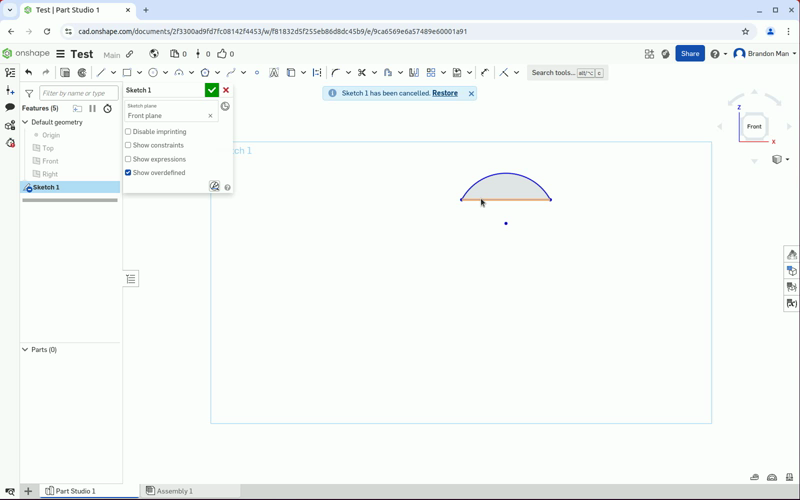
scroll(6)
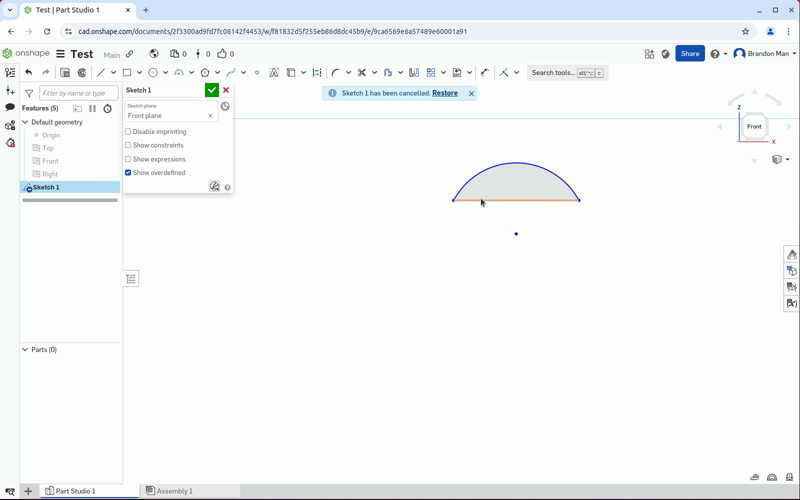
scroll(6)
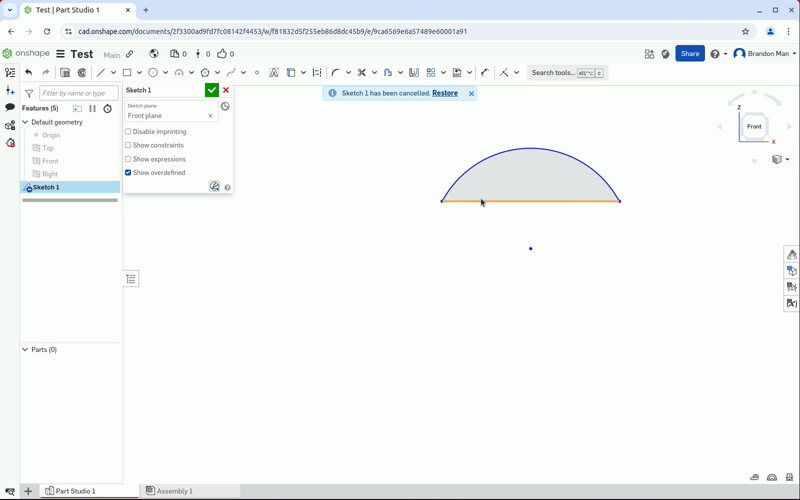
scroll(6)
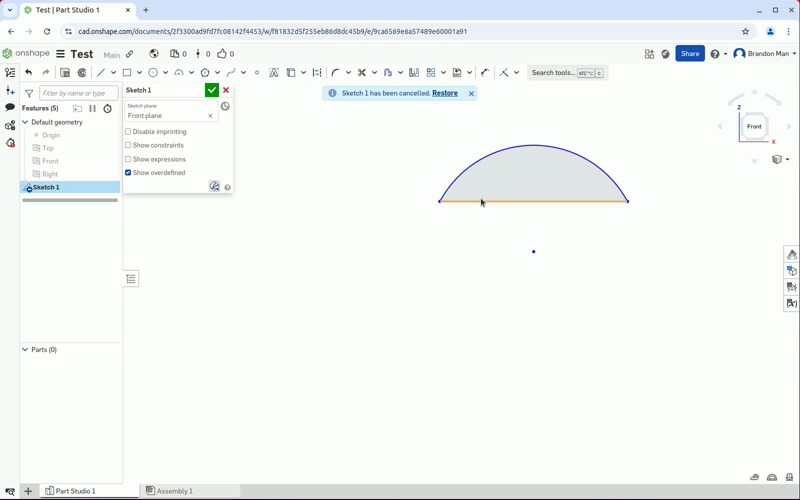
scroll(6)
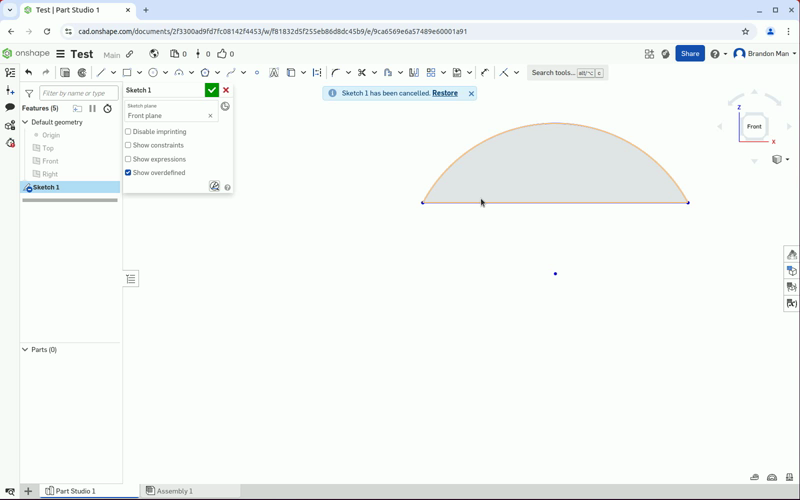
scroll(6)
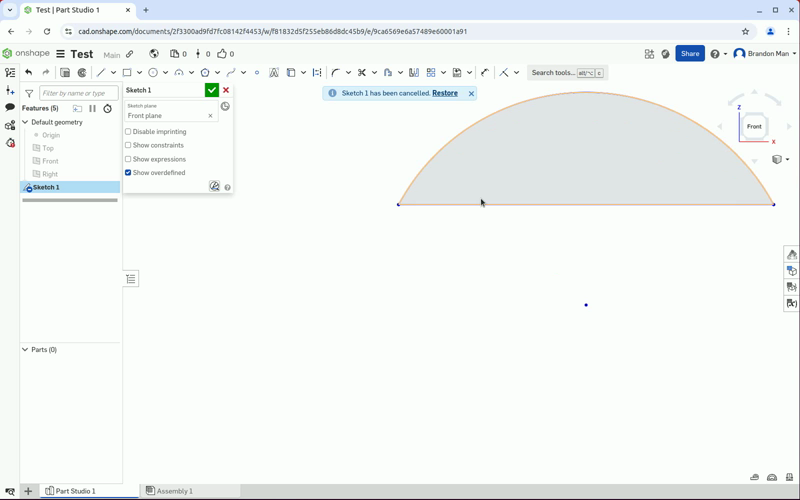
scroll(6)
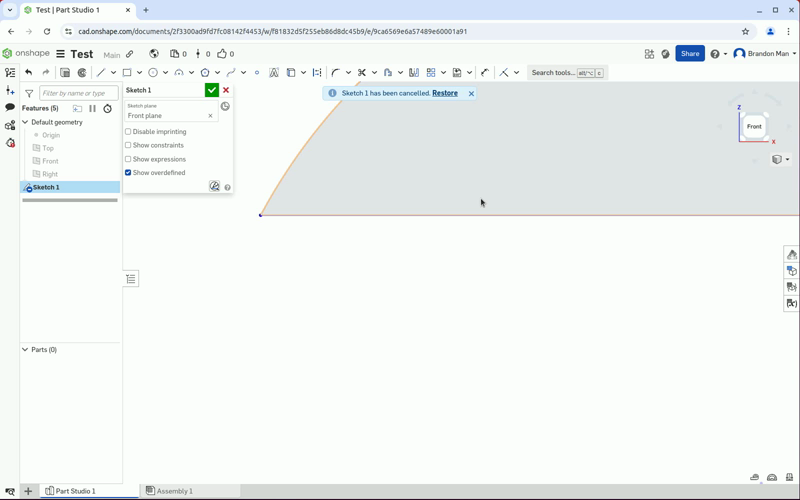
click(481, 198)
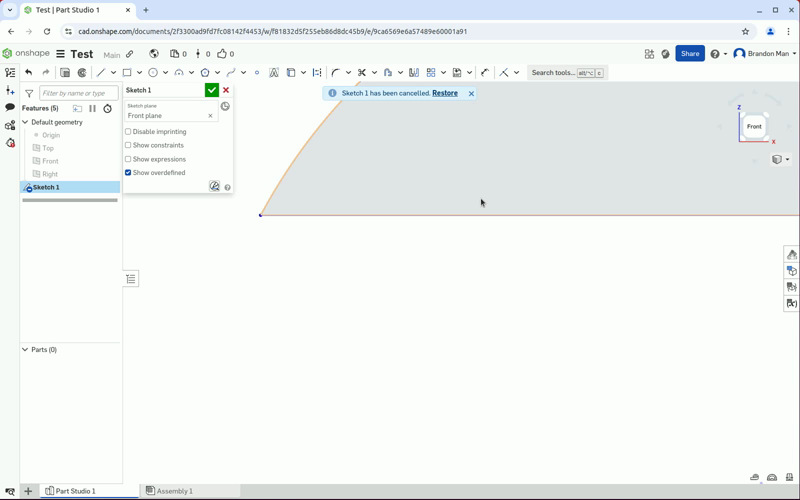
scroll(-6)
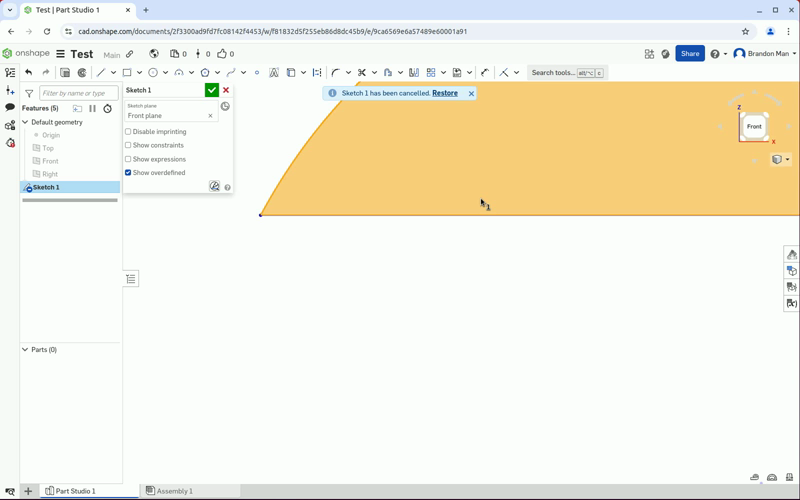
scroll(-6)
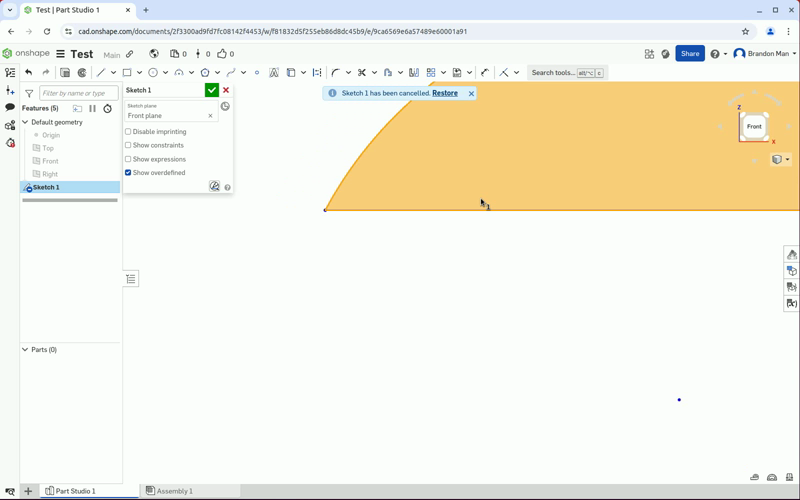
scroll(-6)
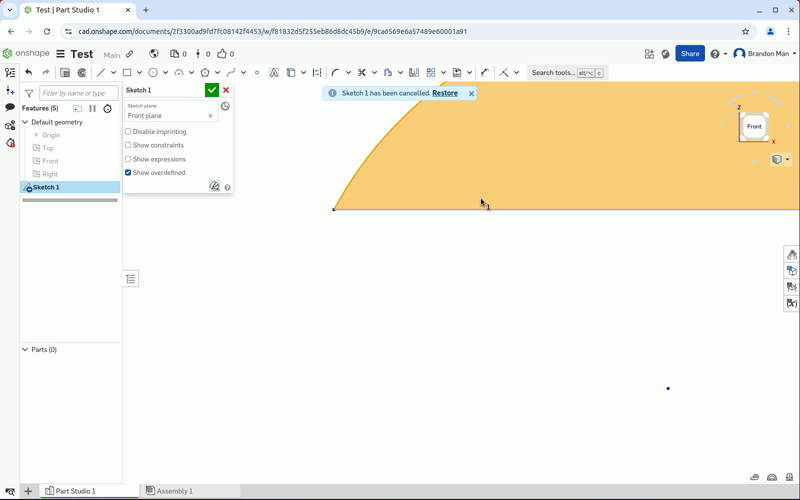
scroll(-6)
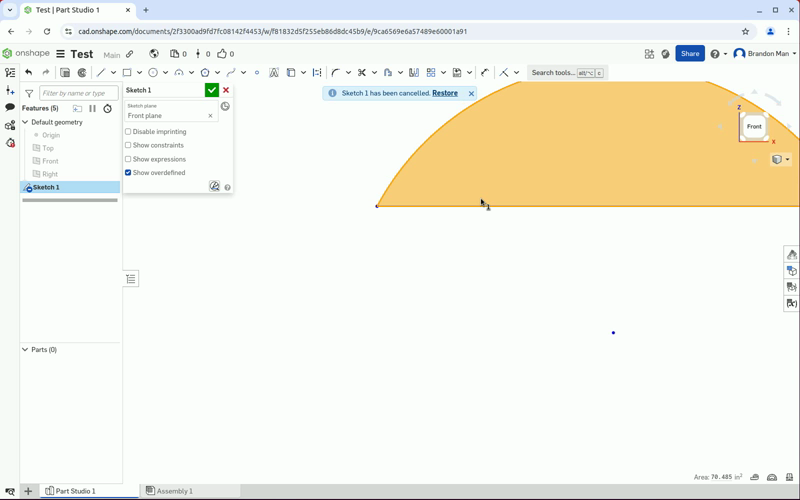
scroll(-6)
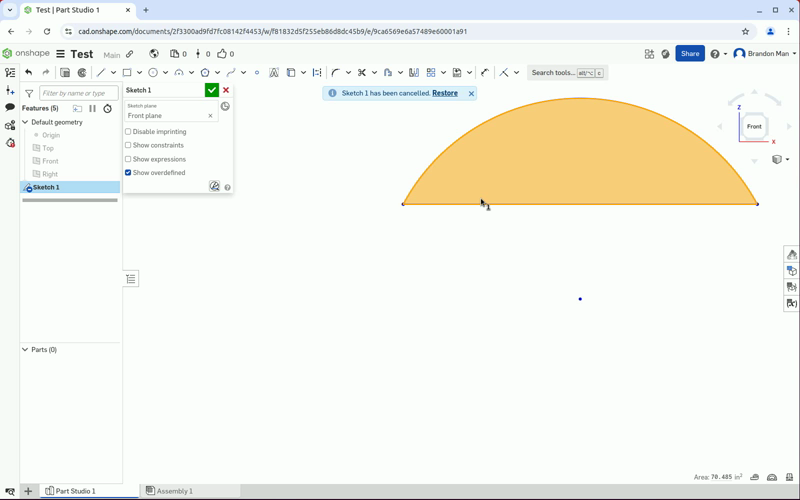
scroll(-6)
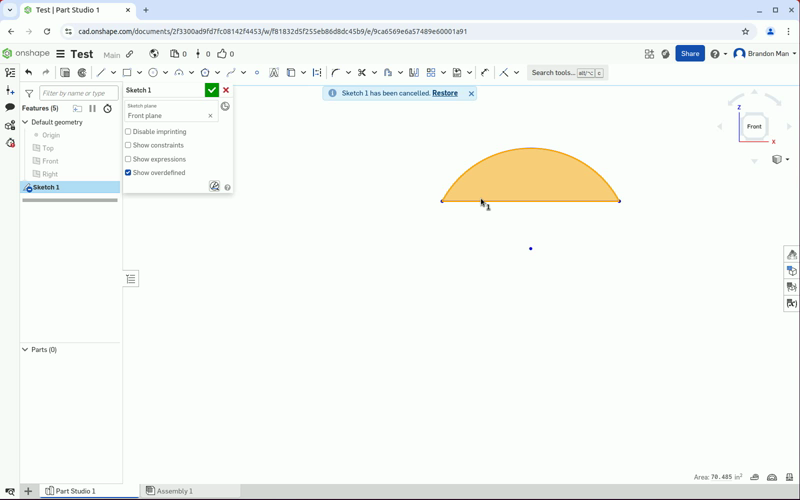
scroll(-6)
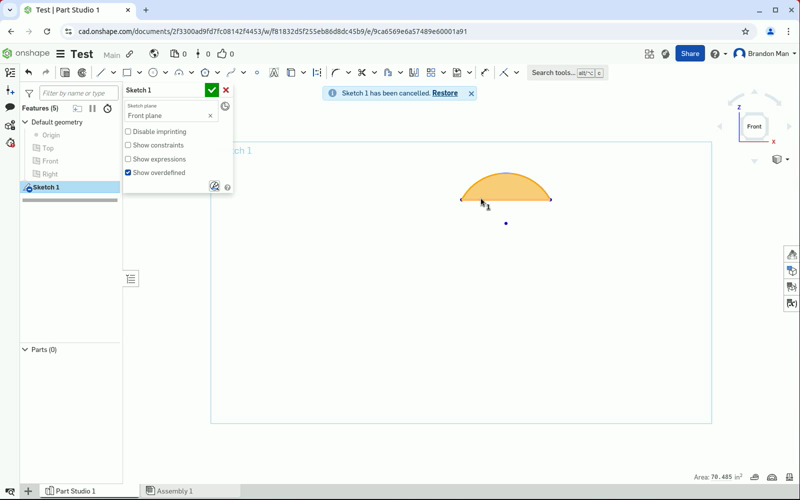
mouse_move(73, 352)
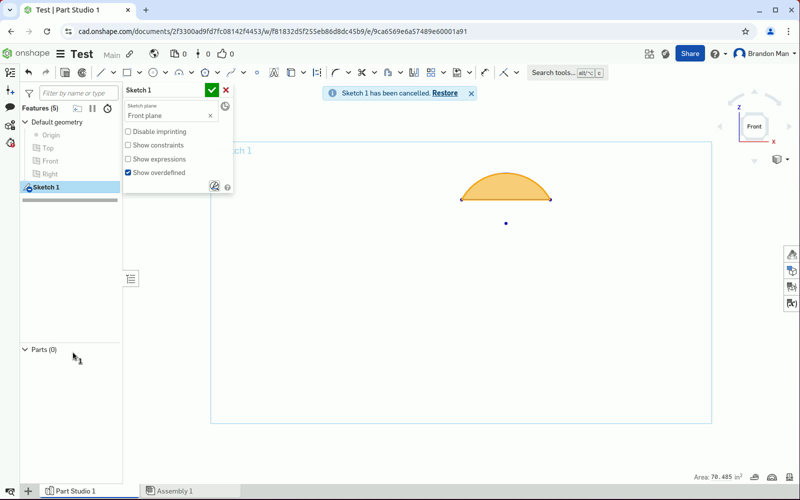
key(shift+y)
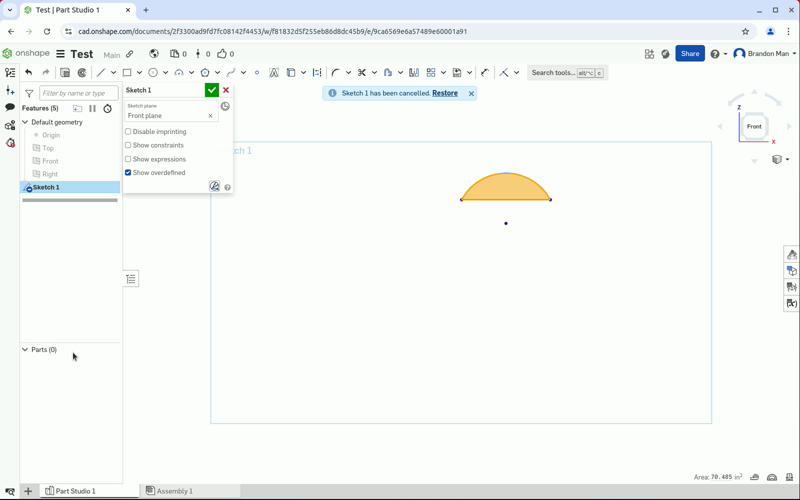
key(shift+e)
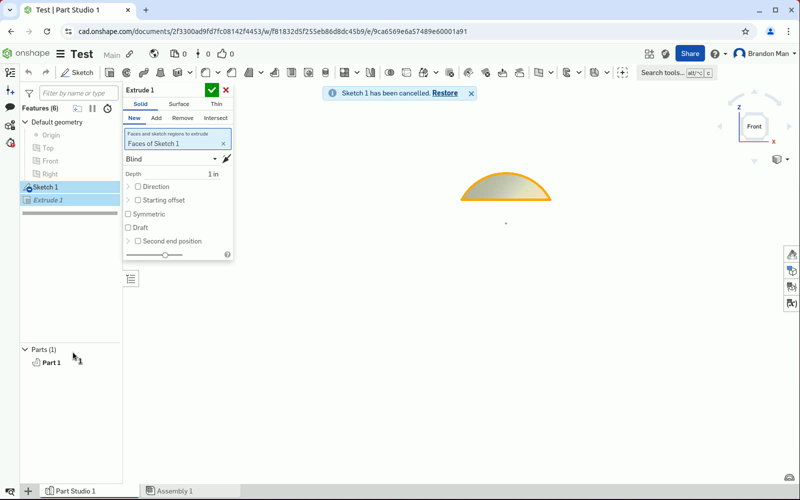
mouse_move(143, 106)
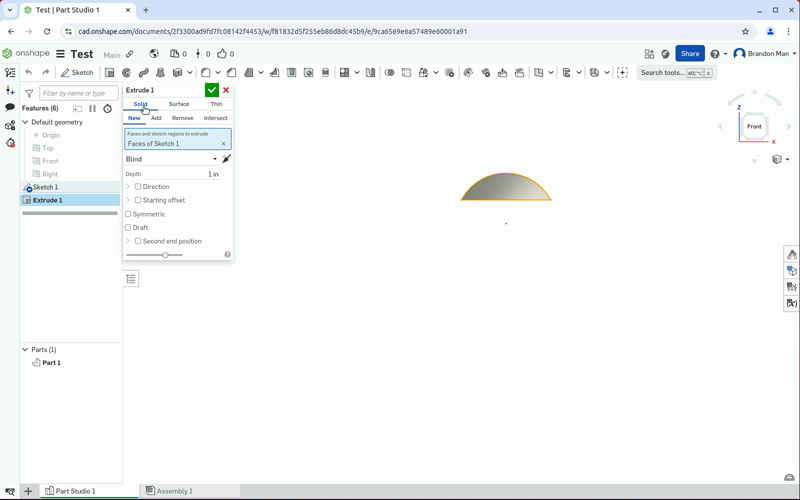
click(143, 106)
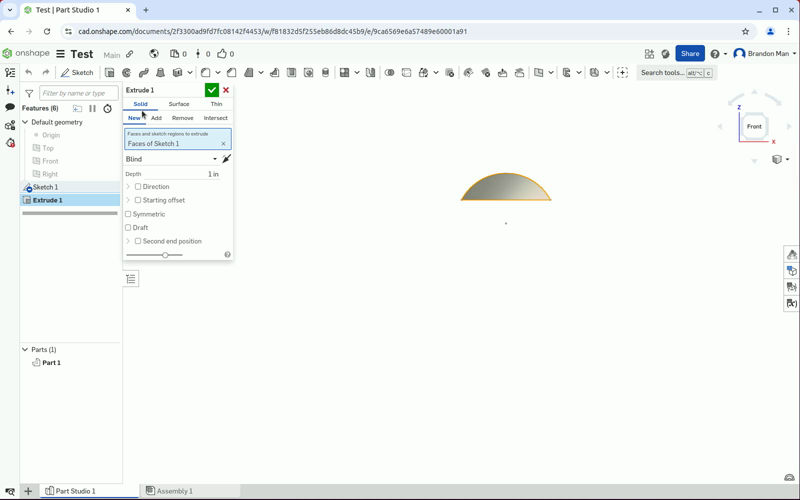
mouse_move(137, 120)
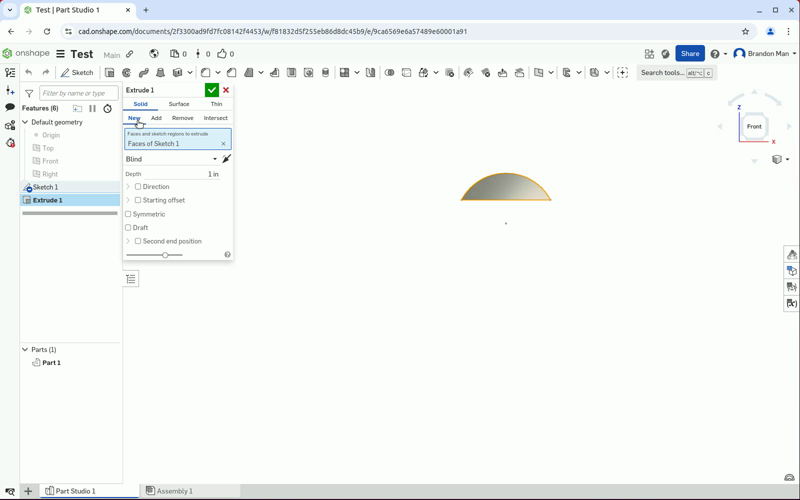
click(137, 120)
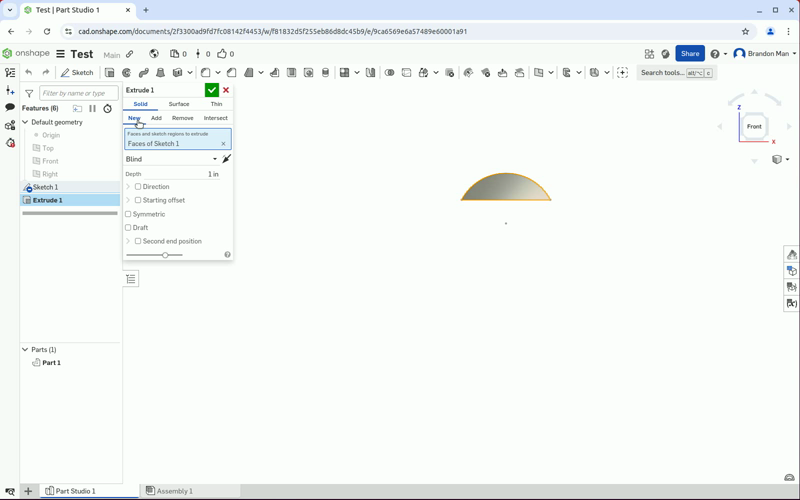
key(tab, 4)
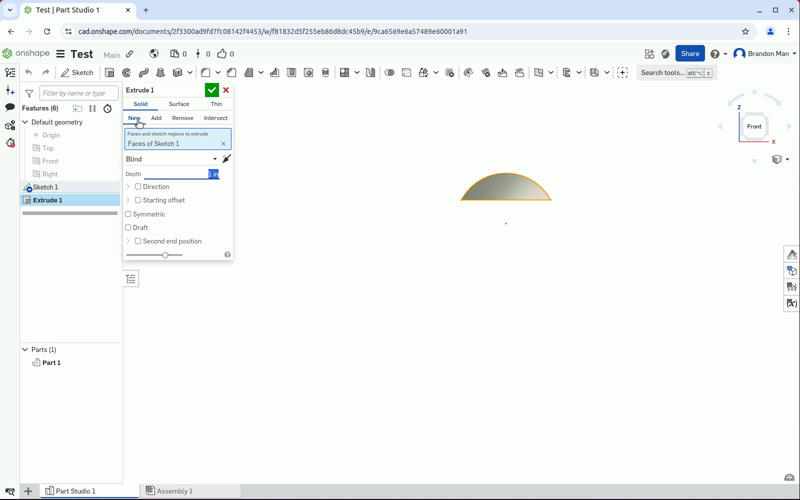
text(7.943)
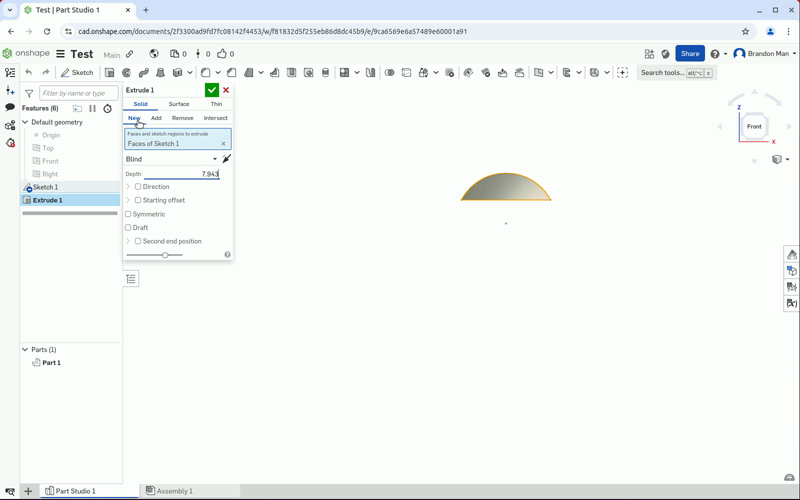
key(enter)
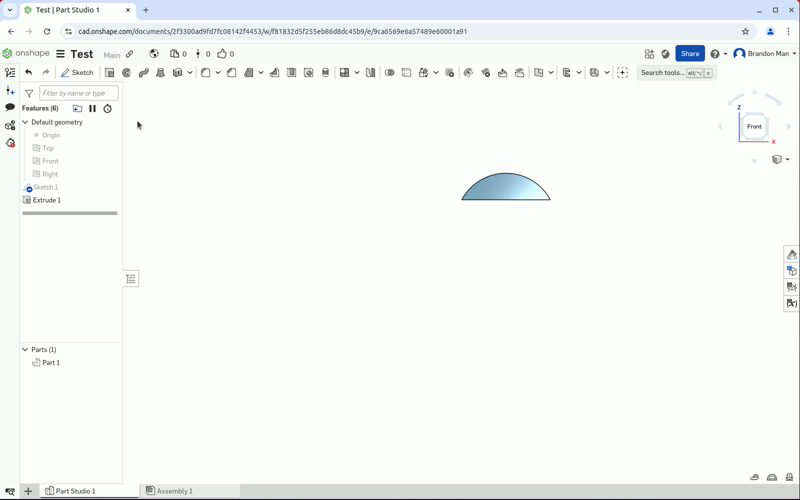
key(shift+h)
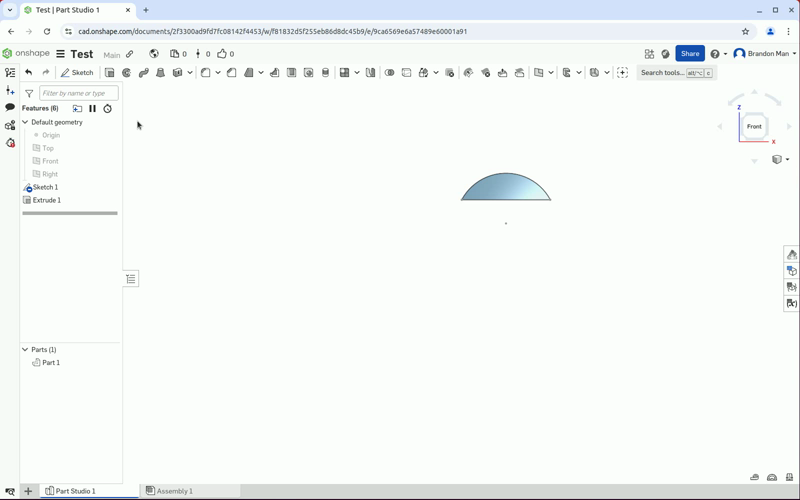
key(shift+h)
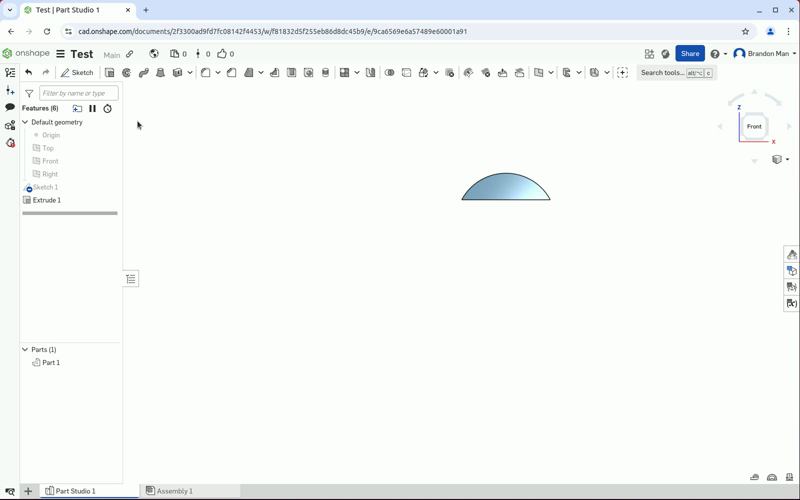
mouse_move(73, 189)
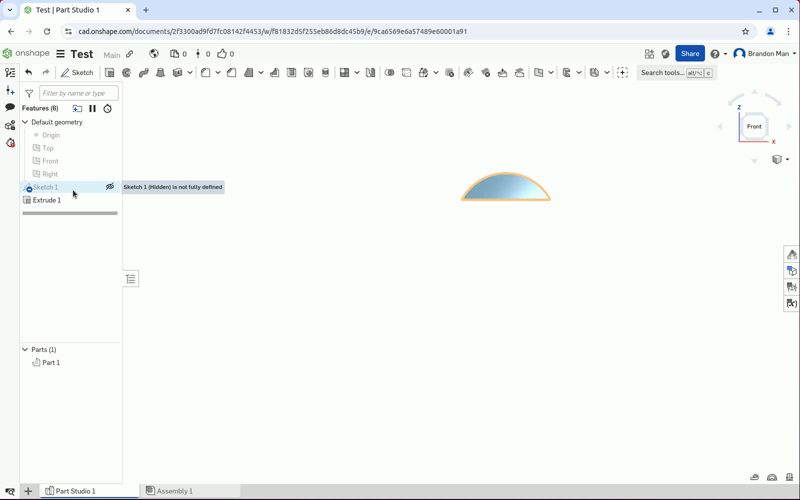
click(73, 189)
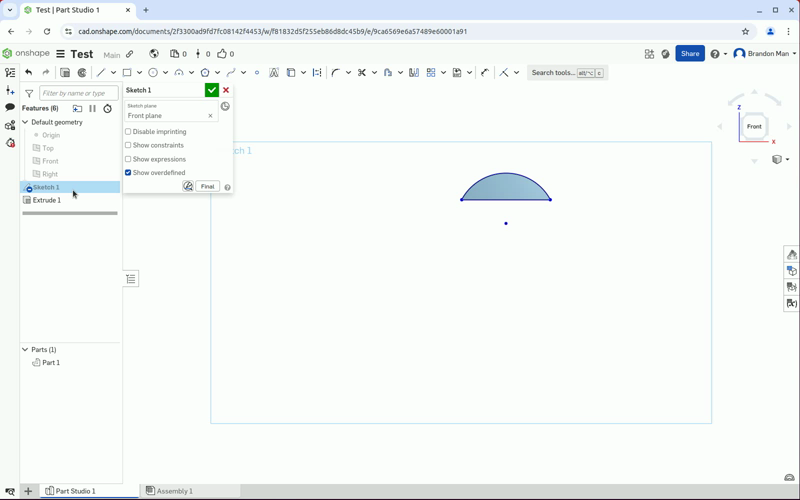
mouse_move(229, 92)
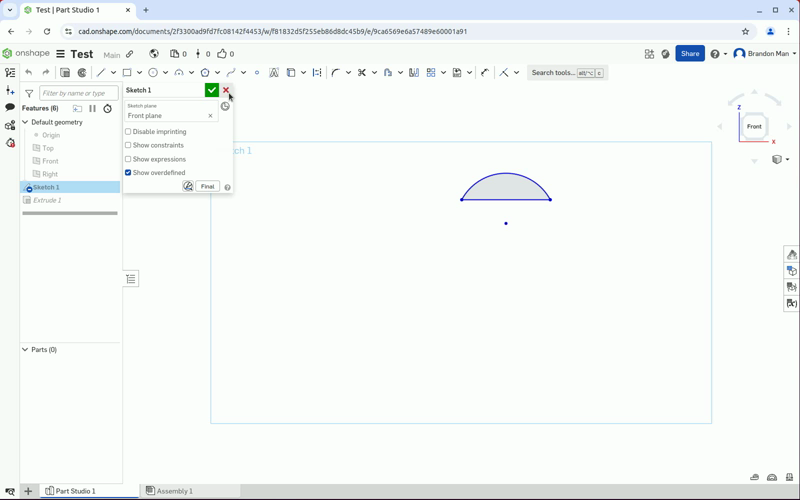
click(229, 92)
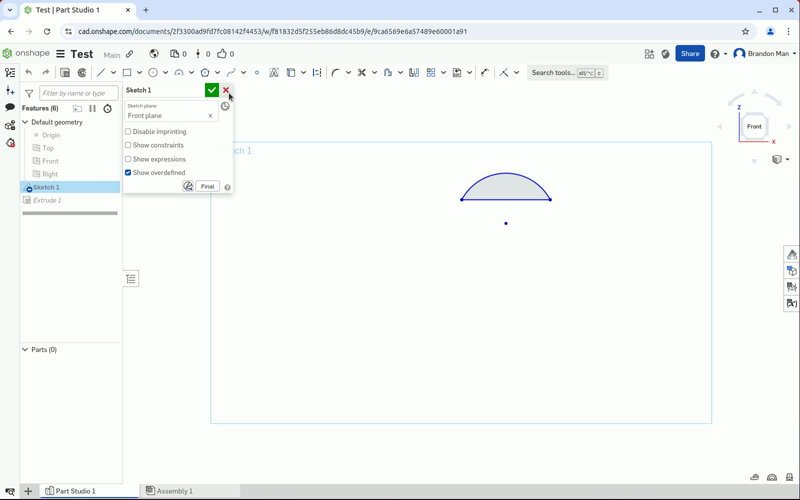
key(shift+s)
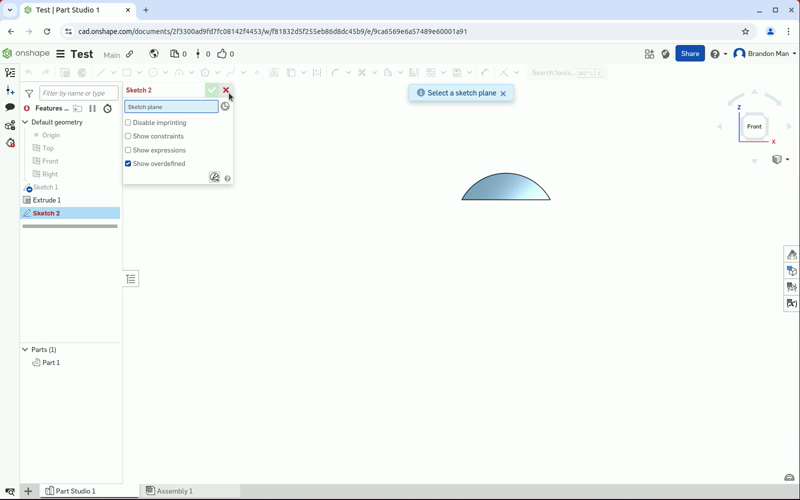
mouse_move(73, 163)
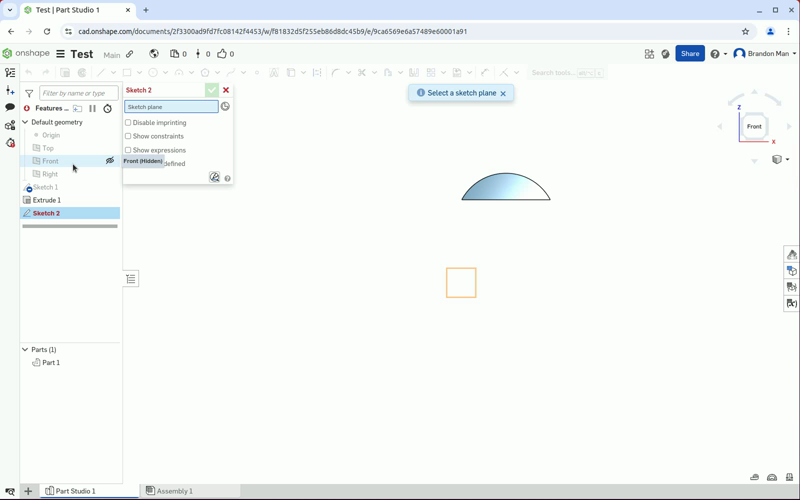
click(73, 163)
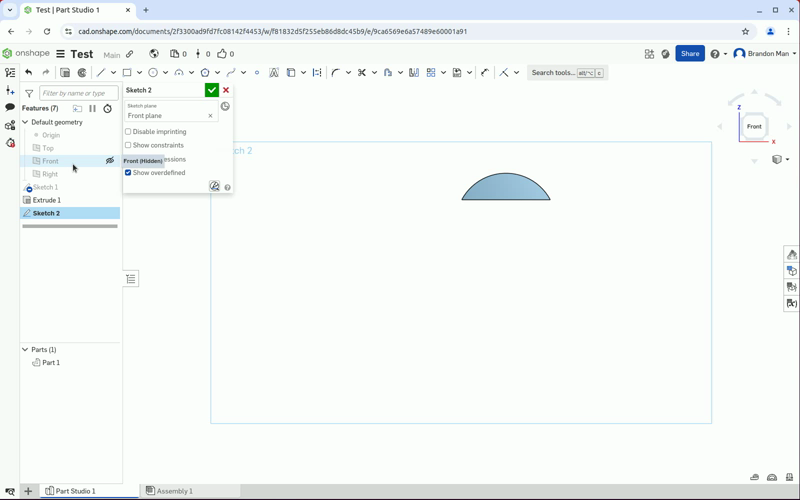
mouse_move(73, 352)
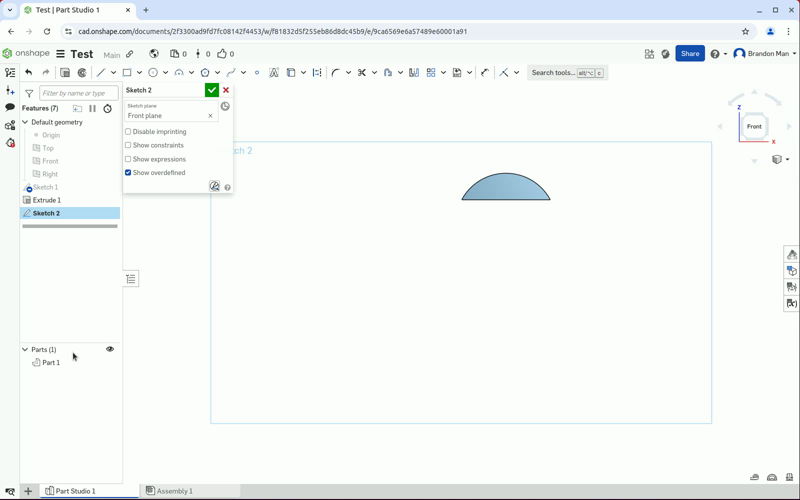
key(y)
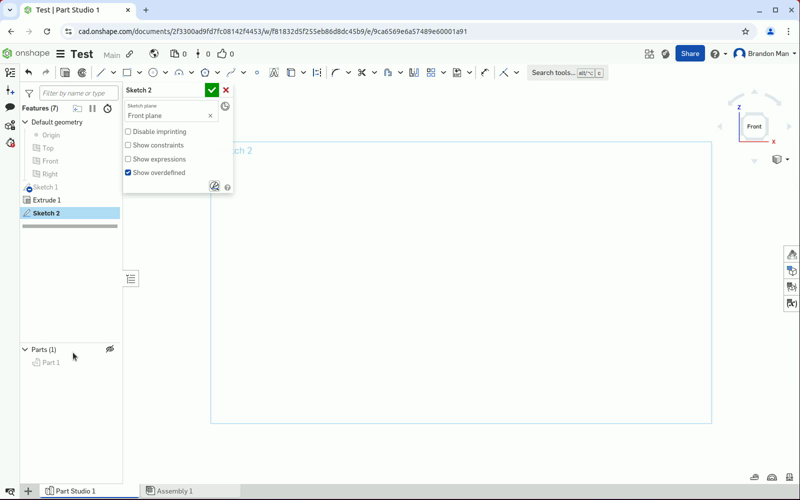
key(a)
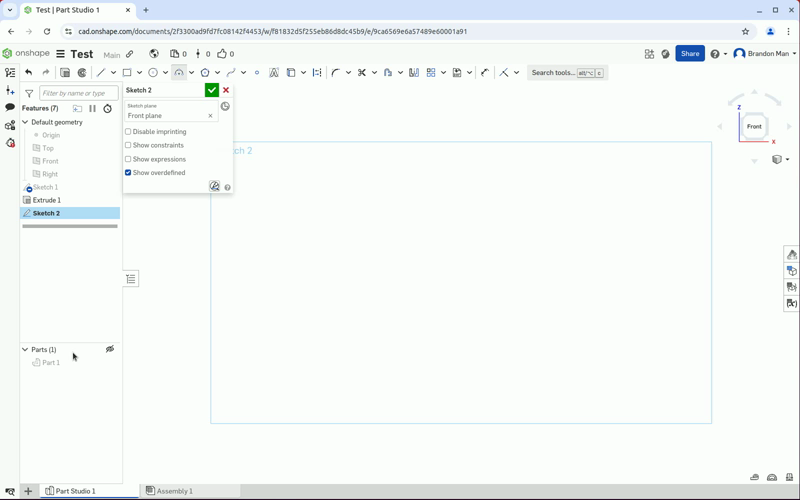
key_down(shift)
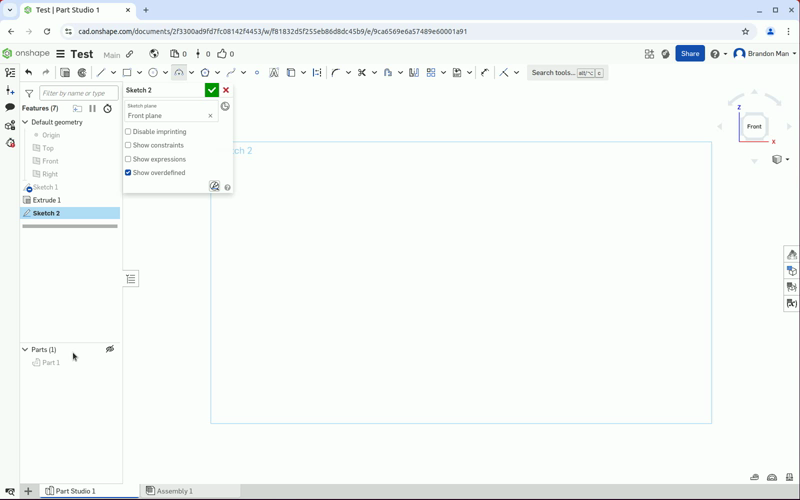
mouse_move(461, 199)
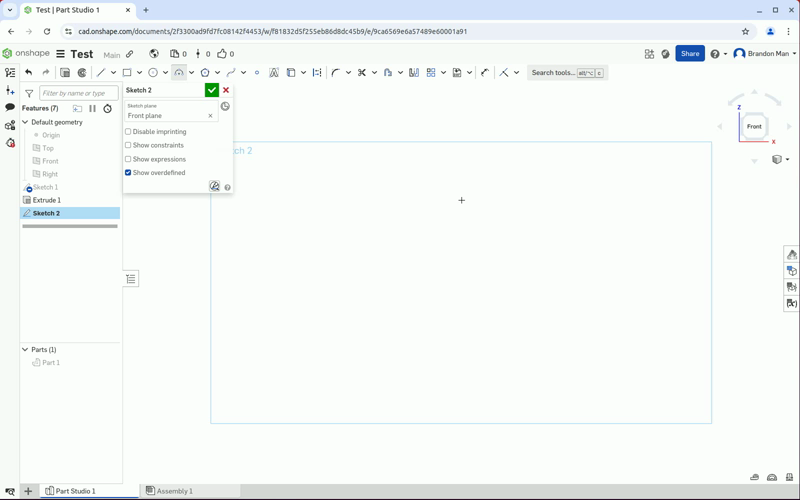
click(461, 199)
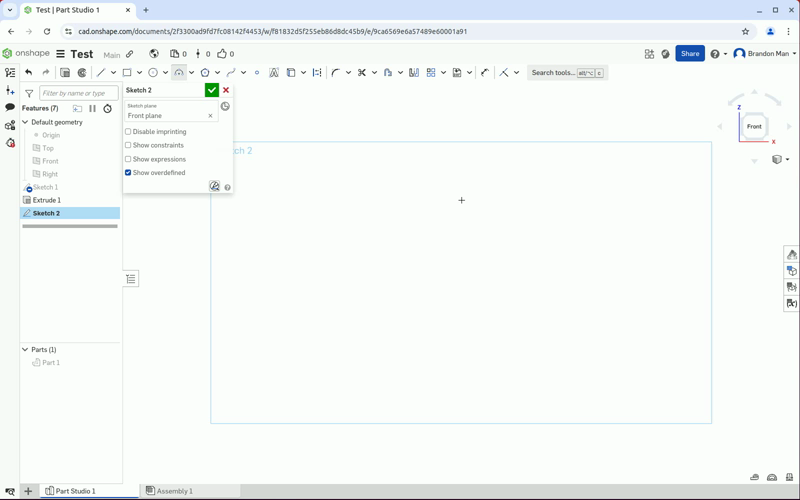
key_up(shift)
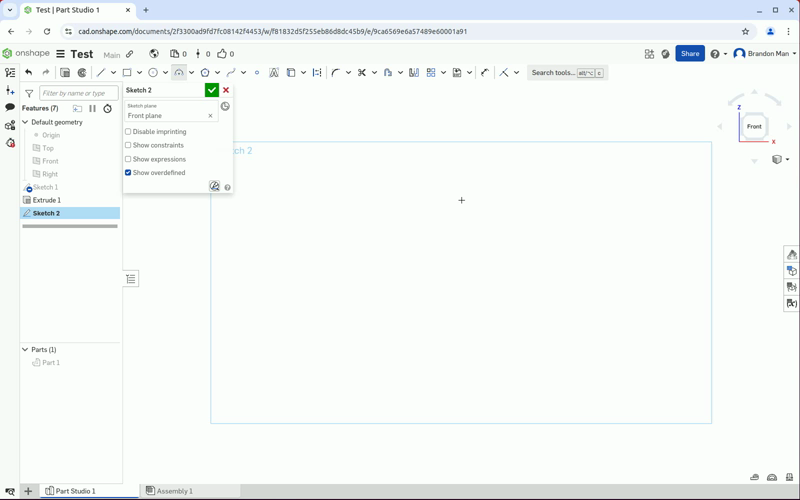
key_down(shift)
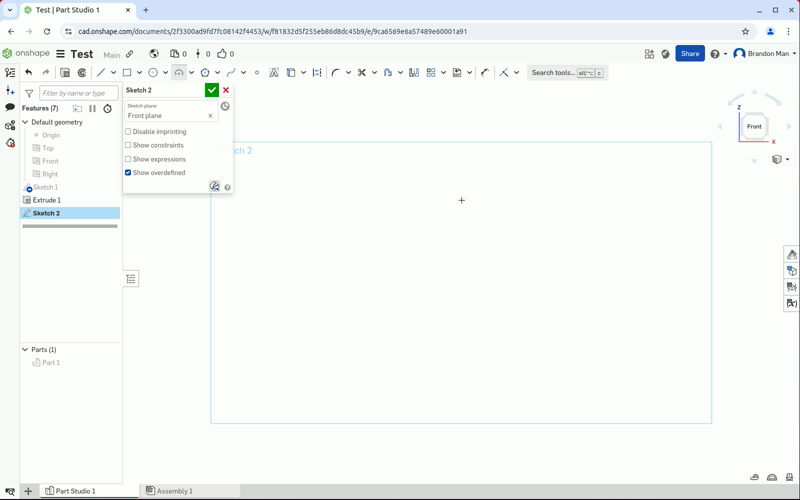
mouse_move(549, 199)
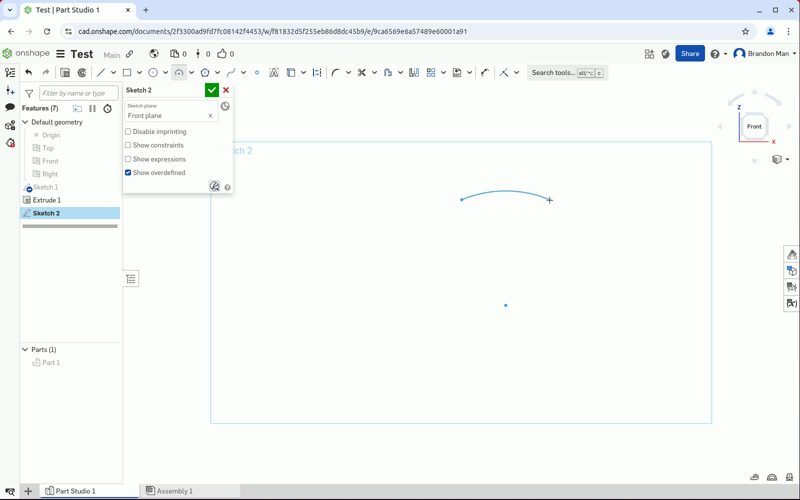
click(549, 199)
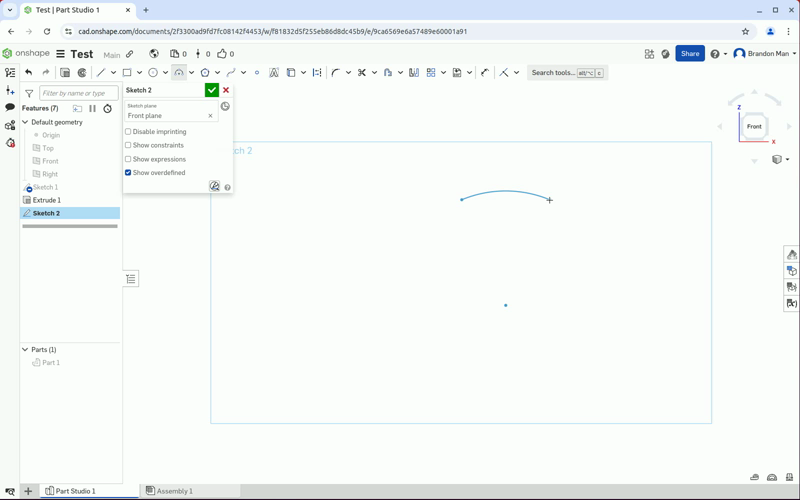
mouse_move(506, 273)
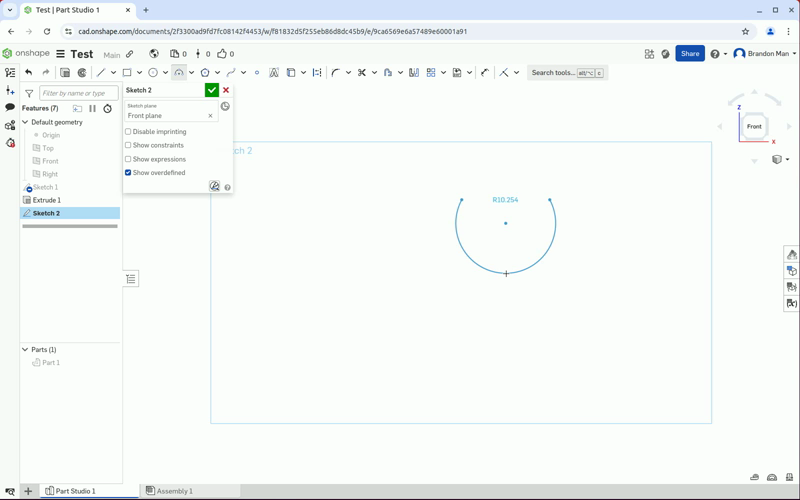
click(506, 273)
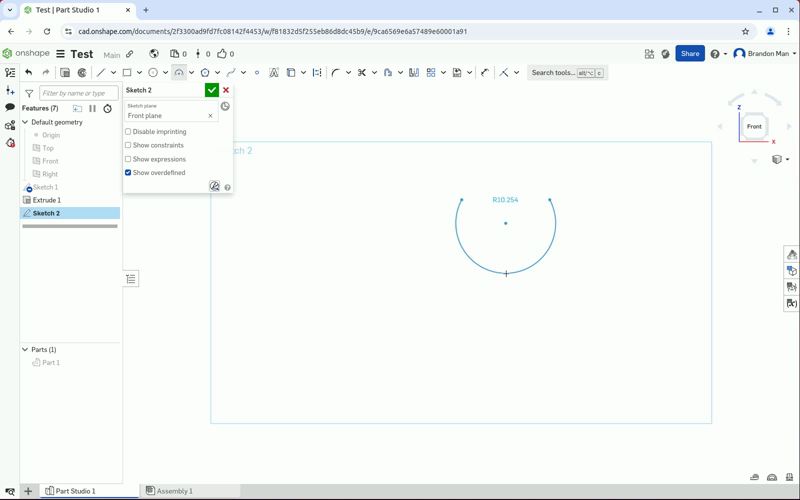
key_up(shift)
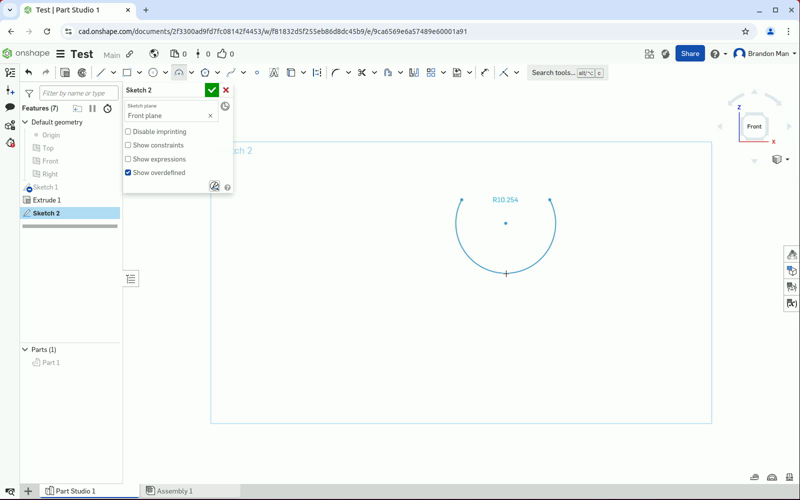
key(esc)
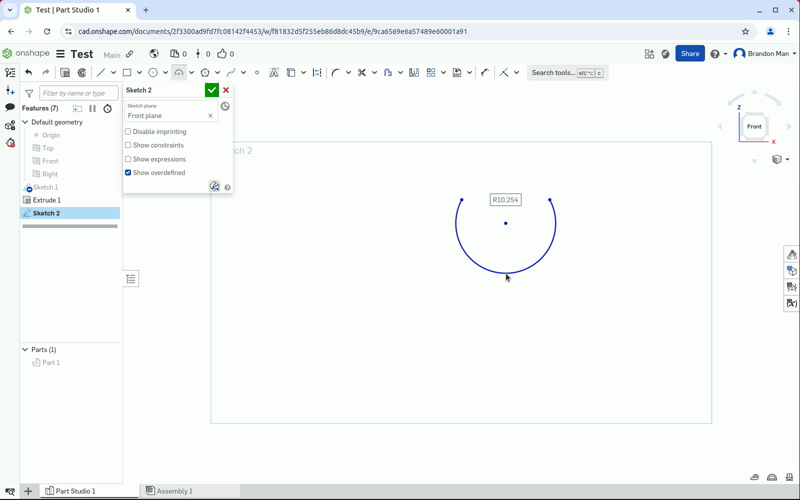
key(l)
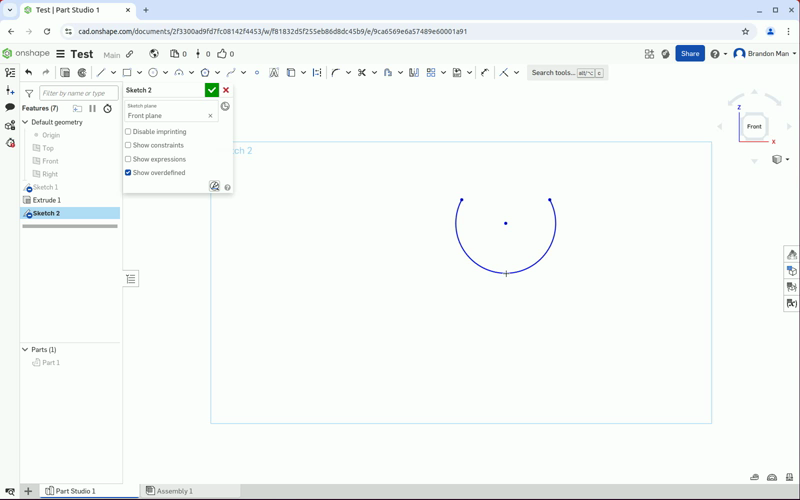
mouse_move(549, 199)
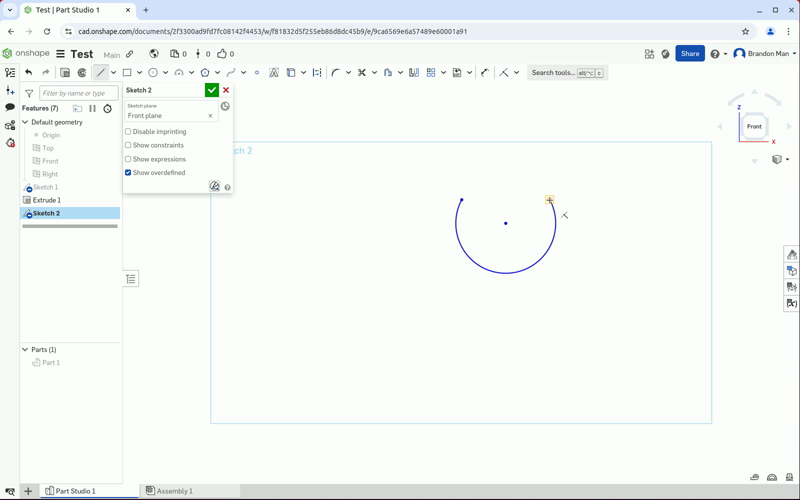
click(549, 199)
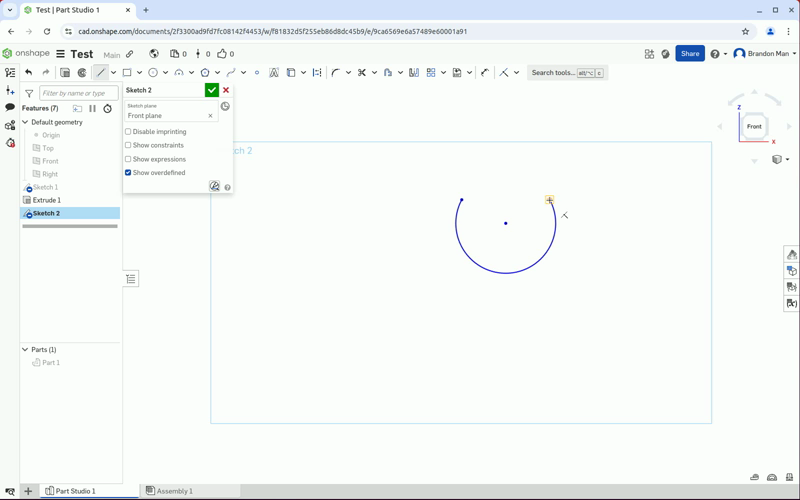
key_down(shift)
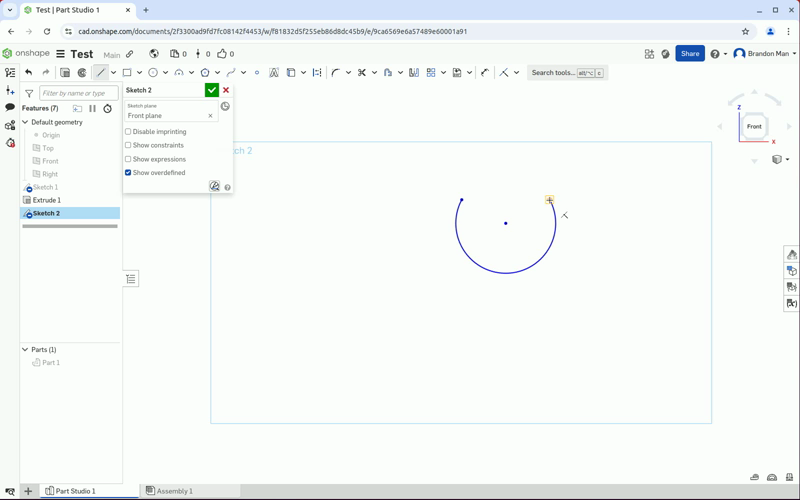
mouse_move(461, 199)
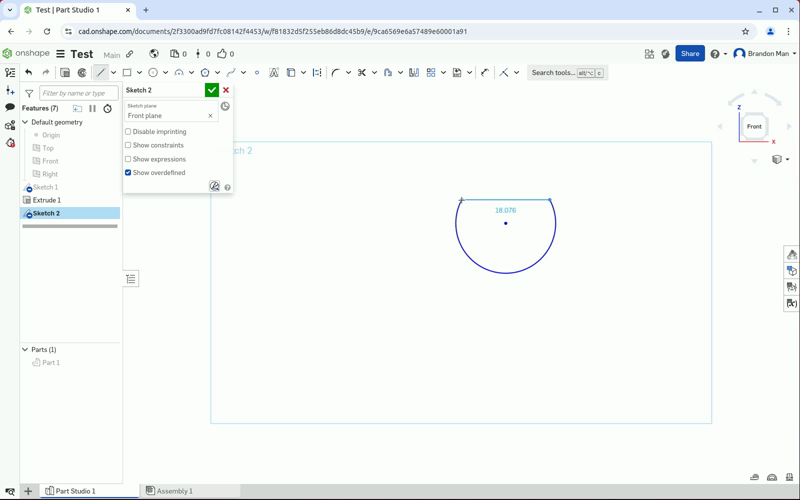
key_up(shift)
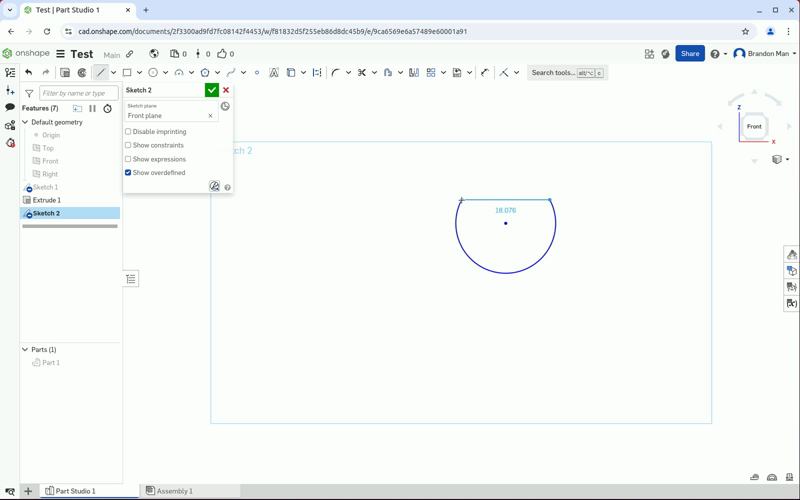
click(461, 199)
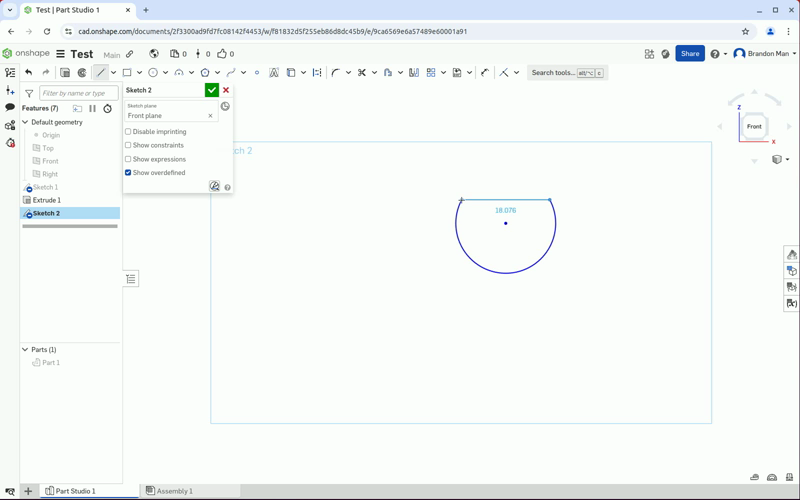
key(esc)
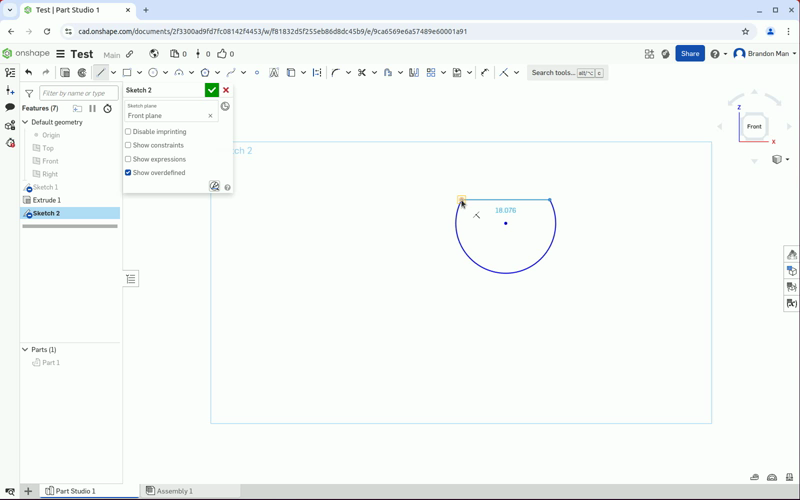
mouse_move(532, 207)
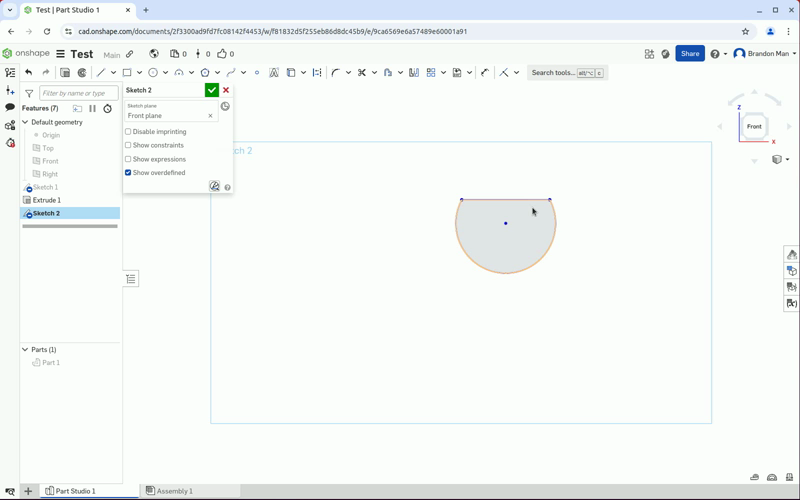
click(532, 207)
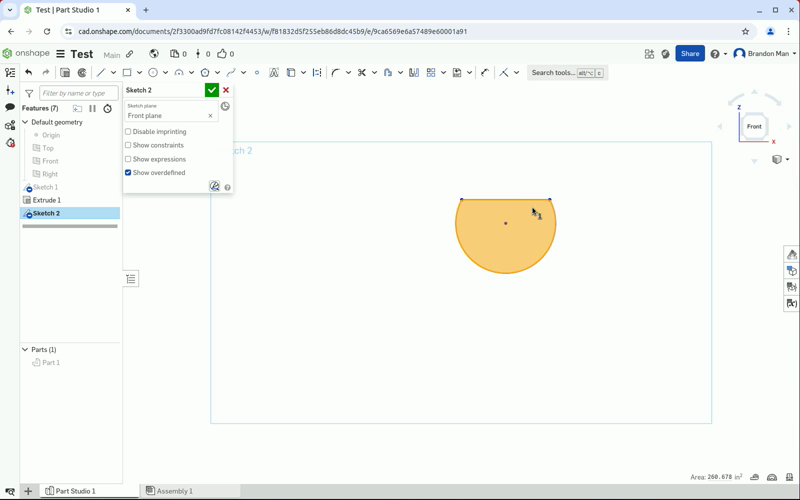
mouse_move(73, 352)
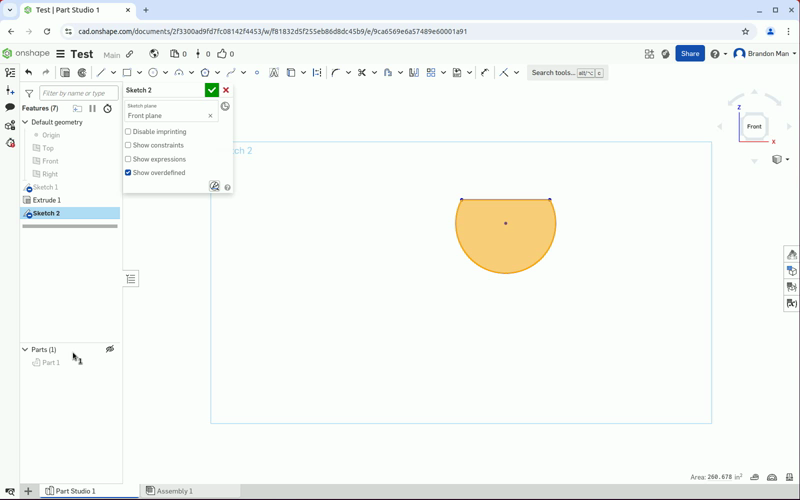
key(shift+y)
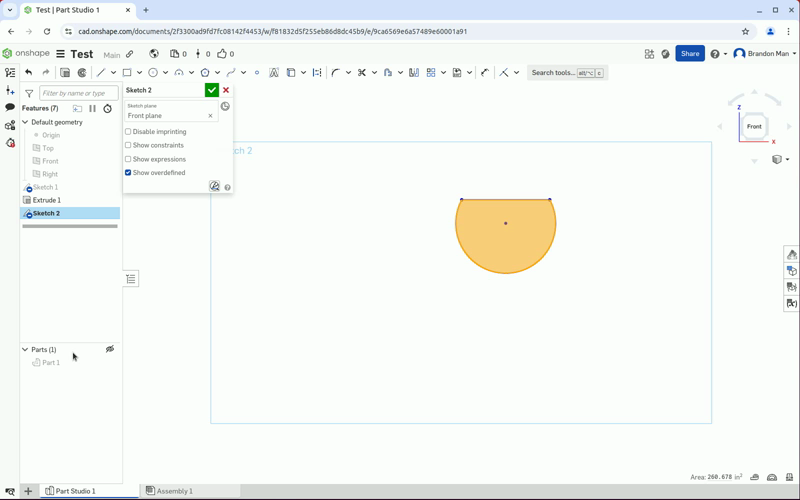
key(shift+e)
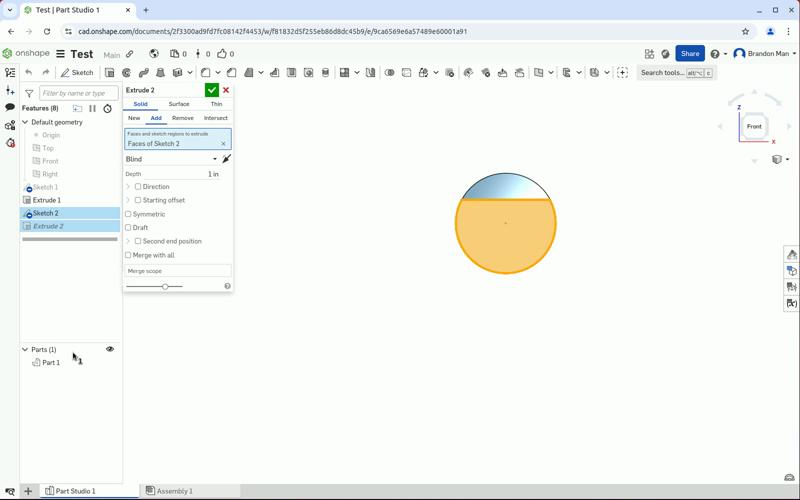
mouse_move(143, 106)
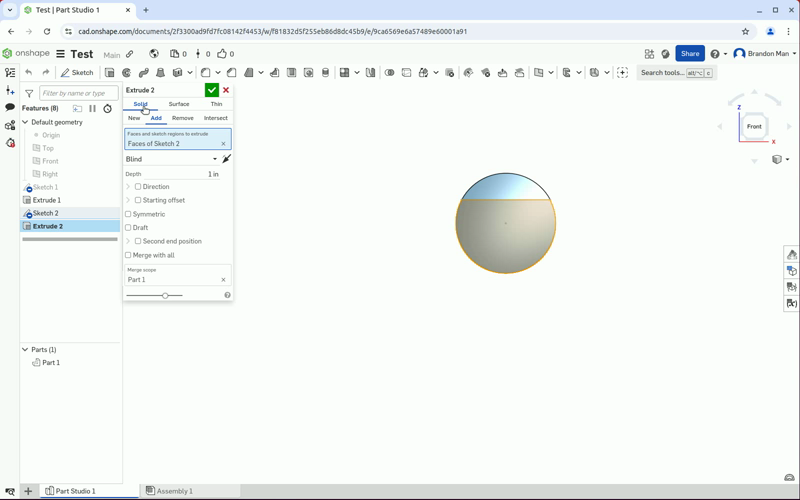
click(143, 106)
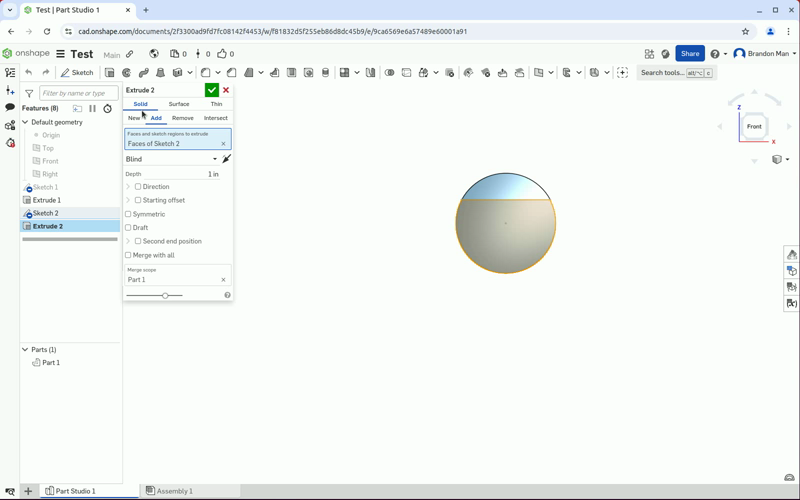
mouse_move(137, 120)
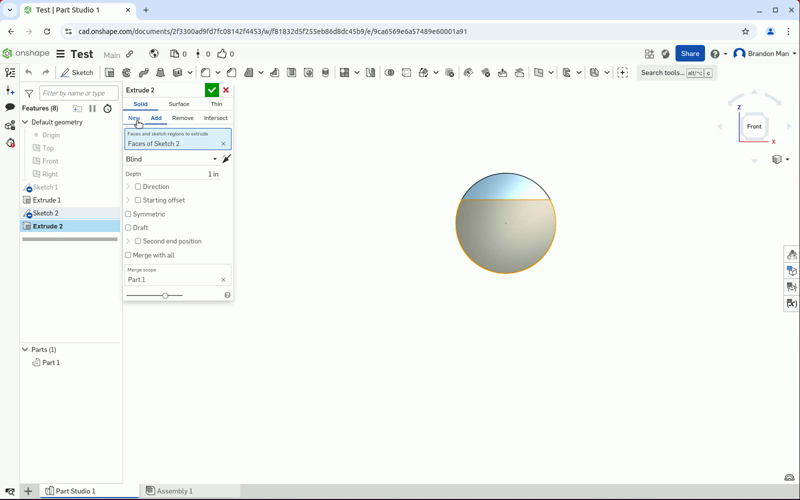
click(137, 120)
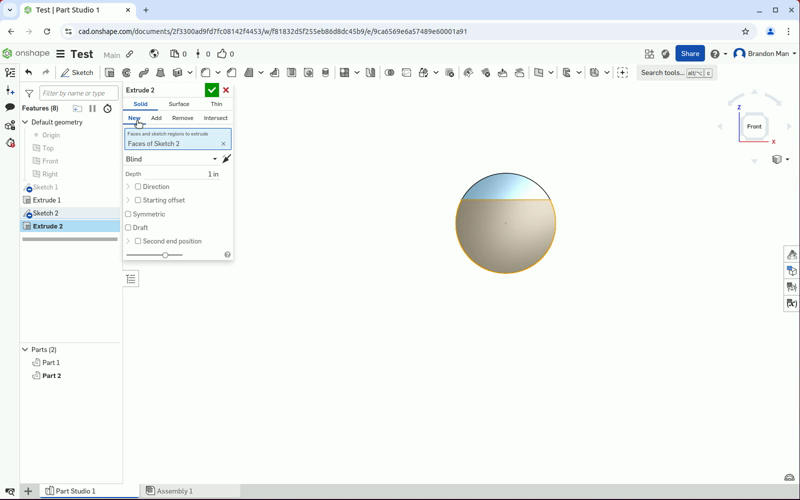
key(tab, 4)
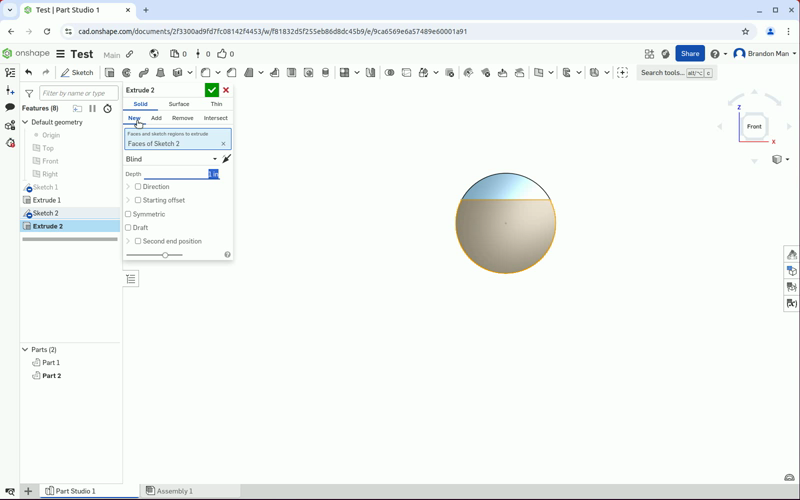
text(7.943)
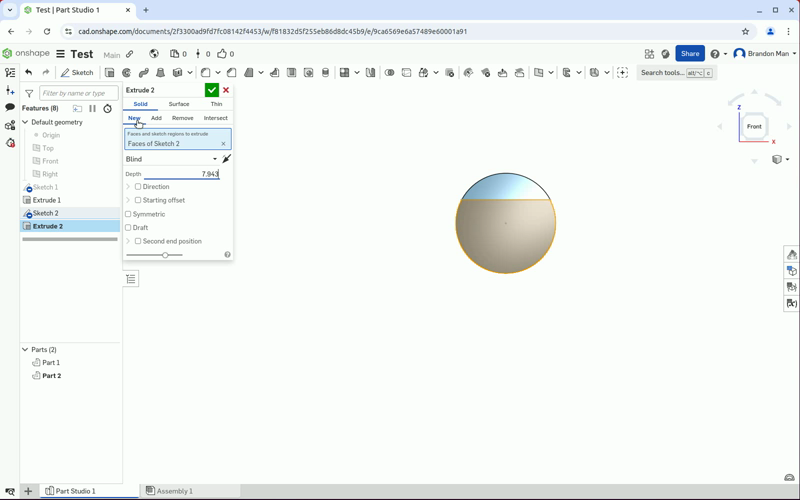
key(enter)
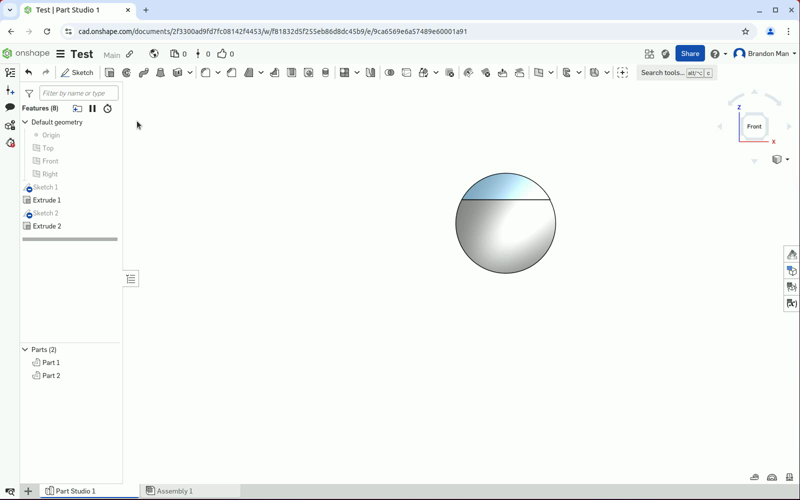
key(shift+h)
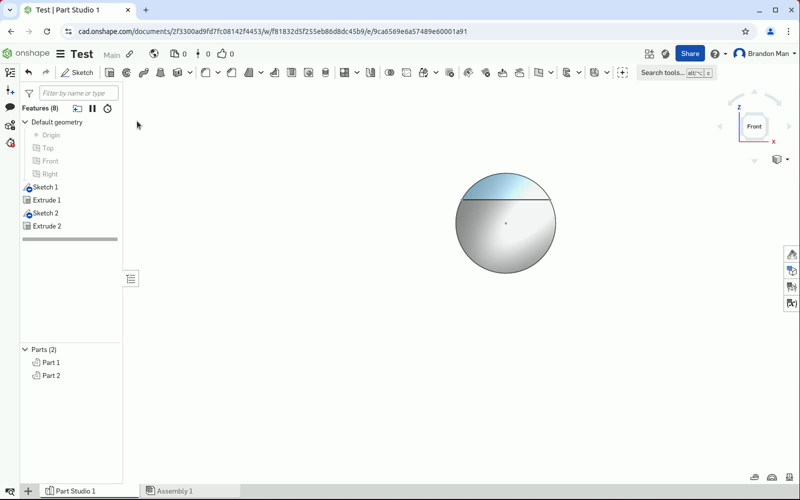
key(shift+h)
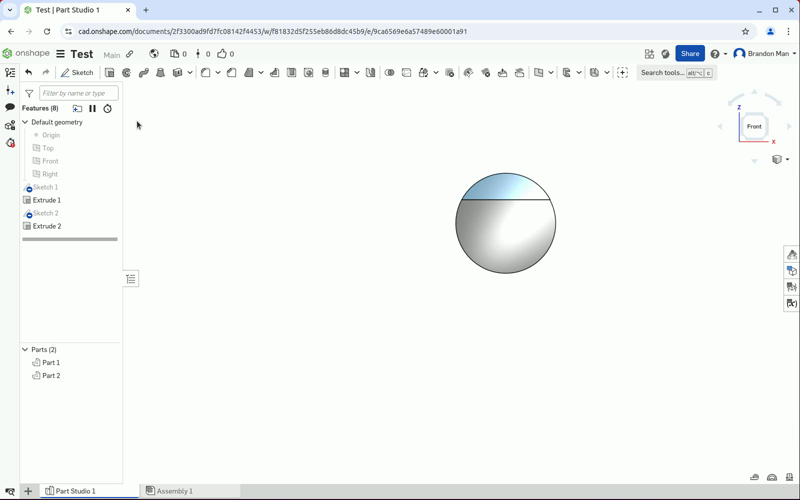
mouse_move(73, 189)
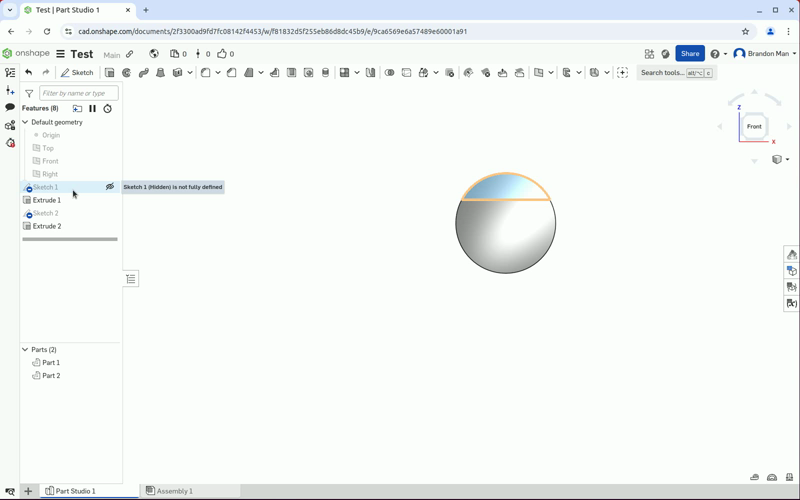
click(73, 189)
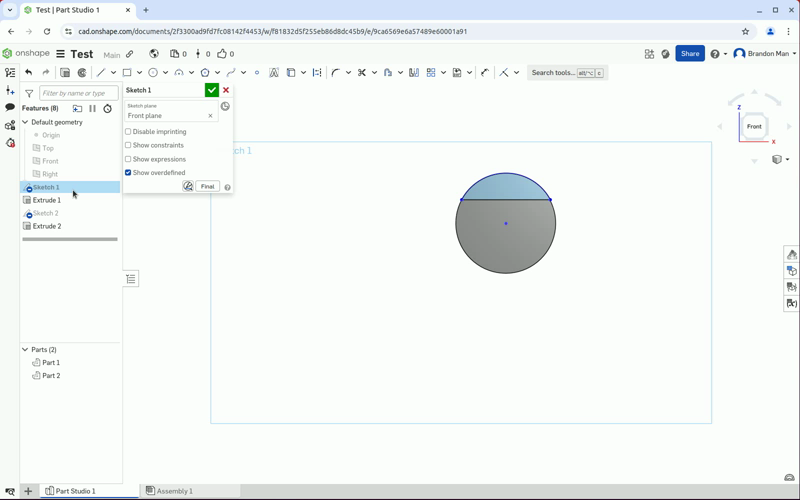
mouse_move(229, 92)
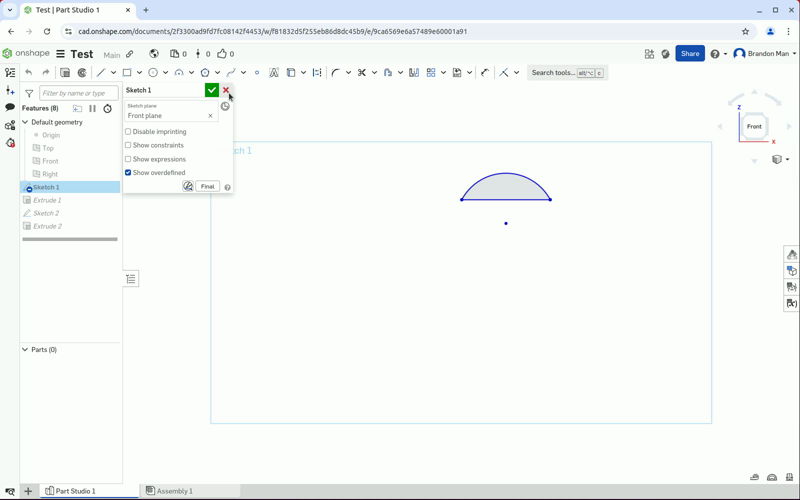
click(229, 92)
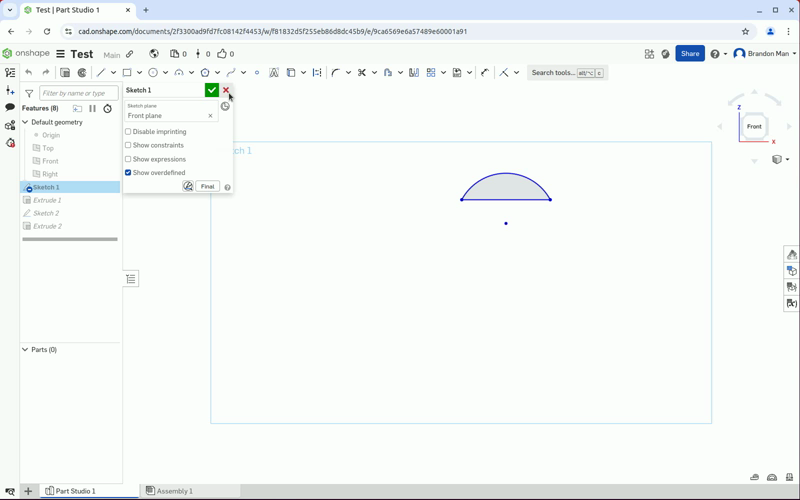
key(shift+s)
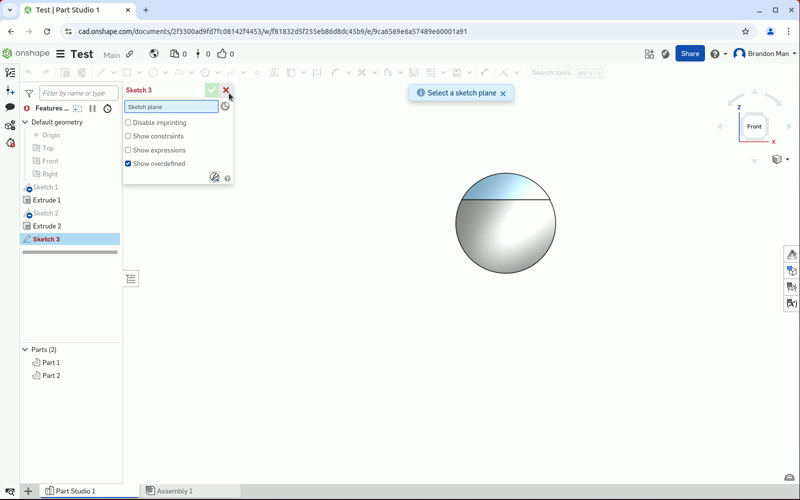
mouse_move(73, 163)
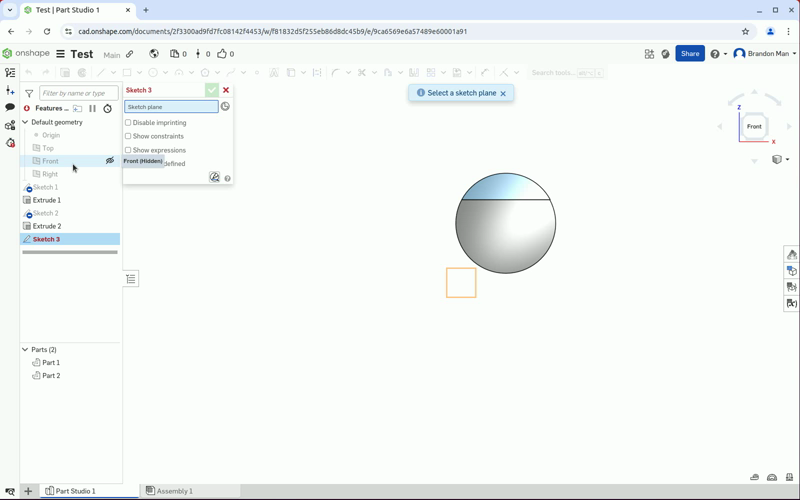
click(73, 163)
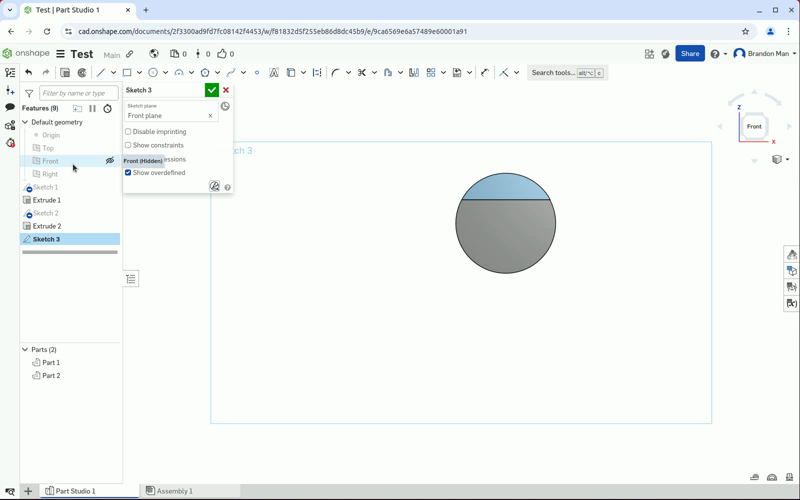
mouse_move(73, 352)
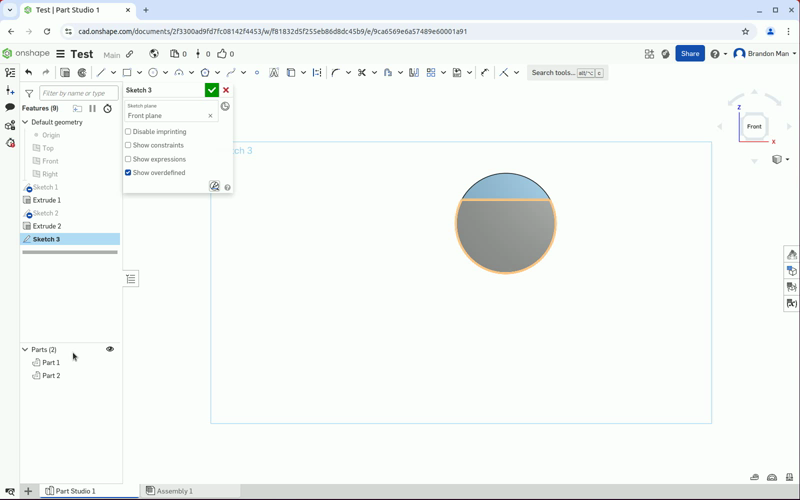
key(y)
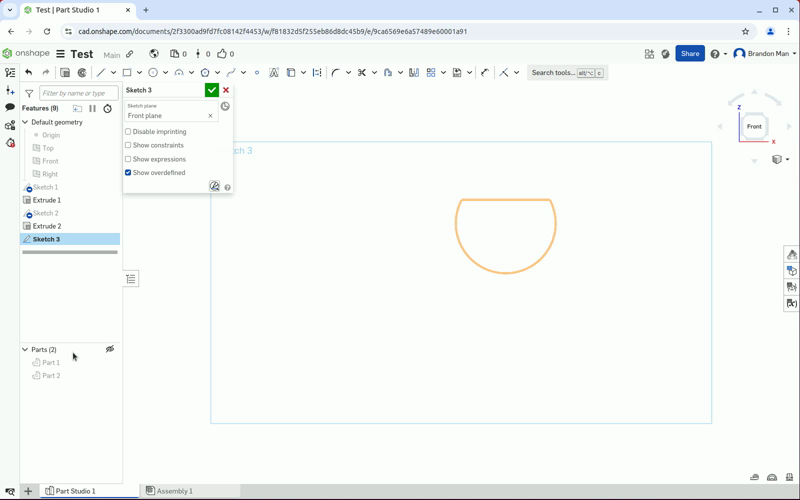
key(a)
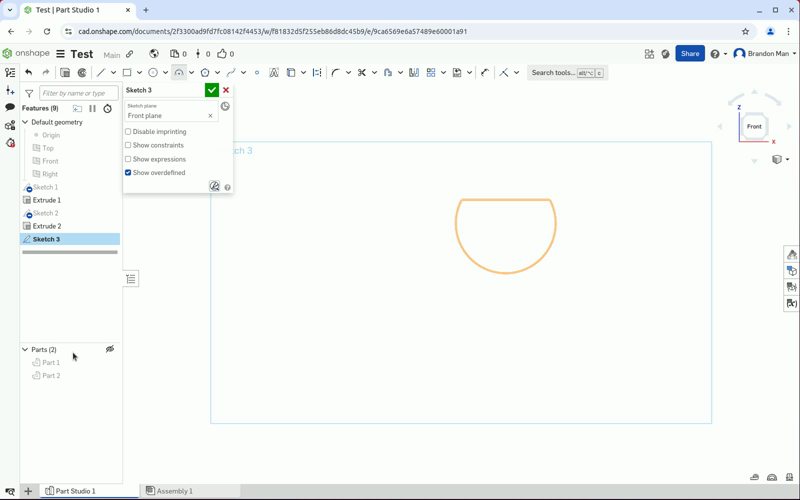
key_down(shift)
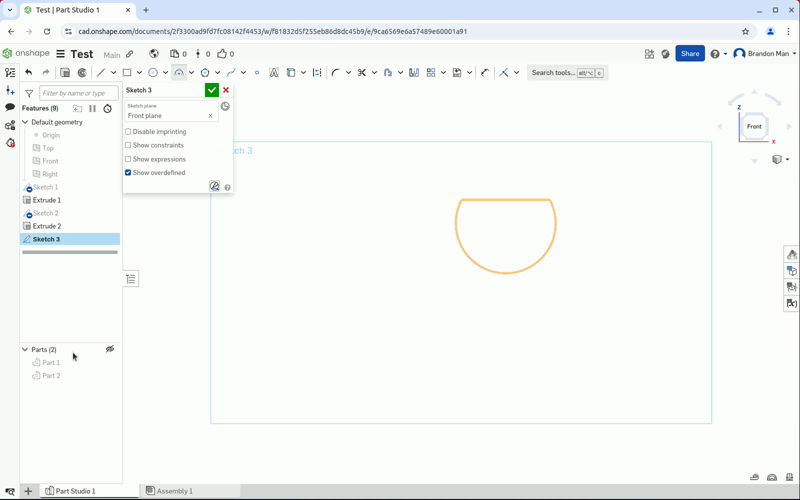
mouse_move(349, 232)
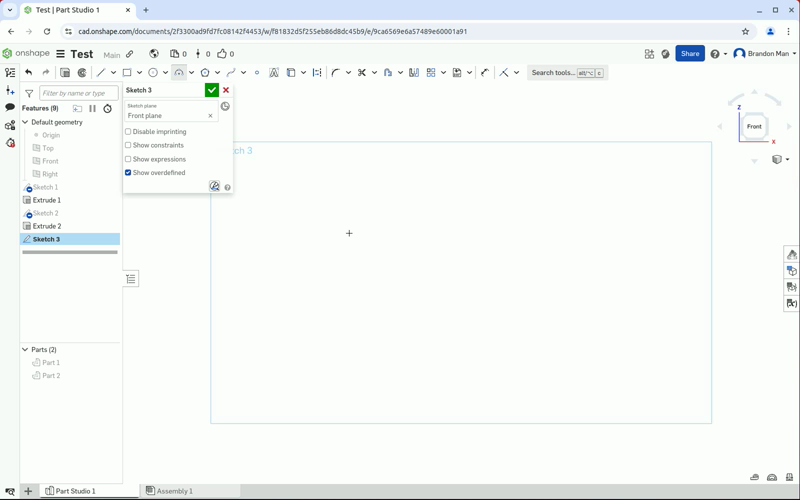
click(349, 232)
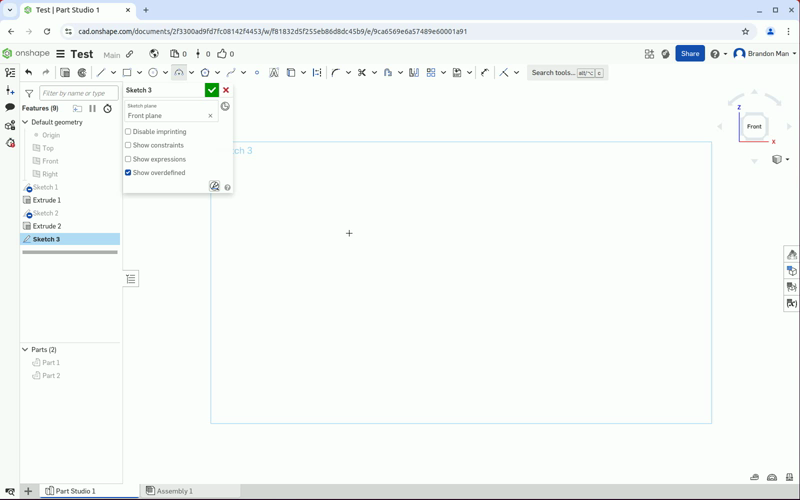
key_up(shift)
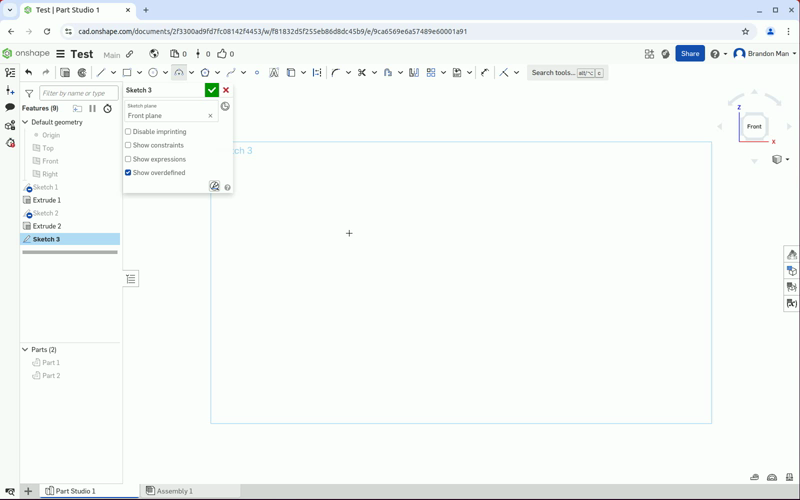
key_down(shift)
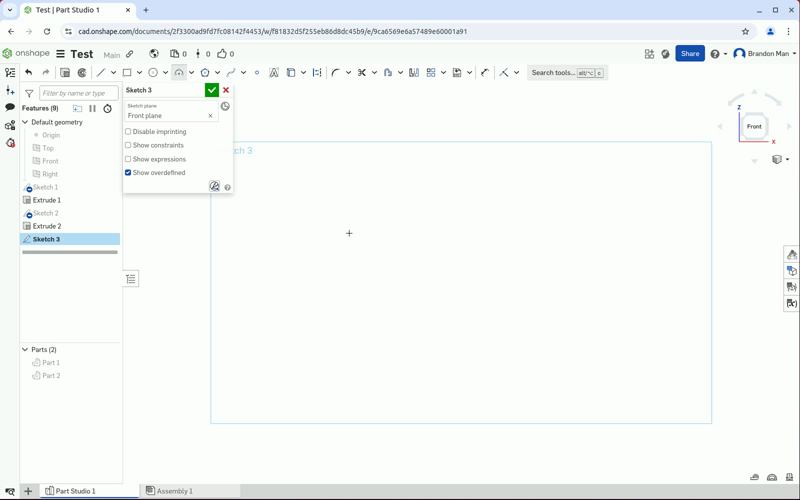
mouse_move(432, 200)
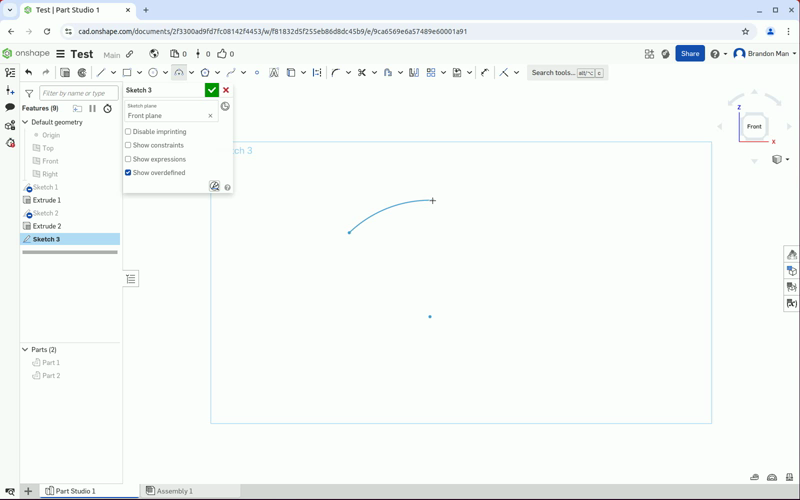
click(432, 200)
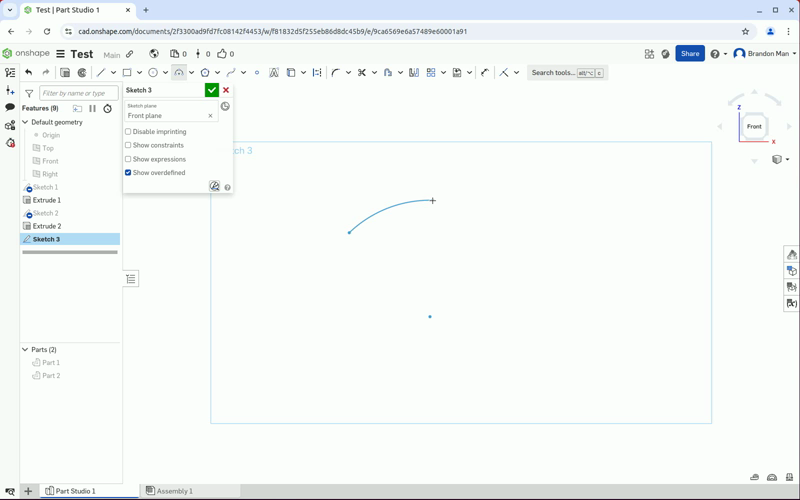
mouse_move(412, 272)
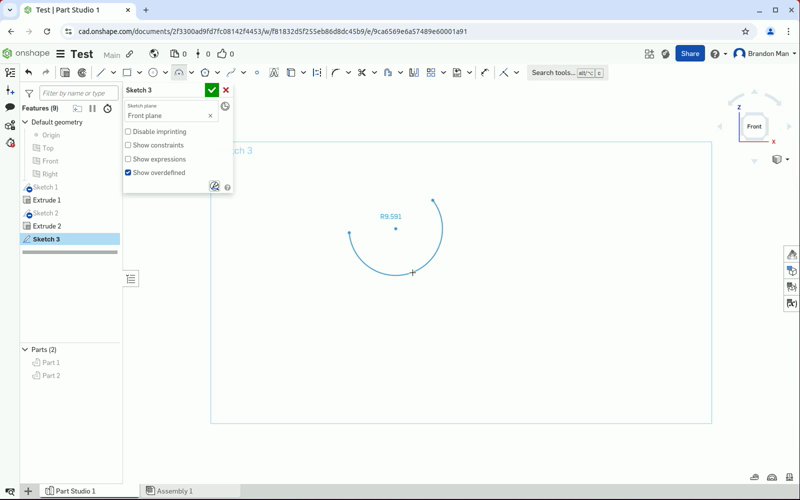
click(412, 272)
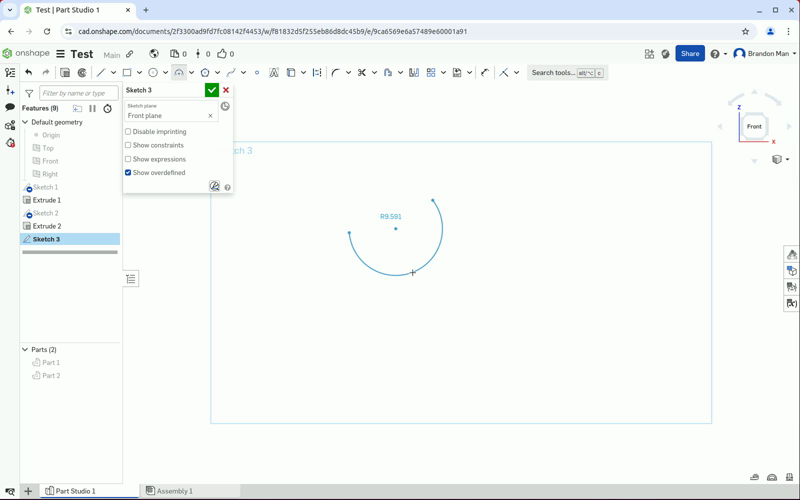
key_up(shift)
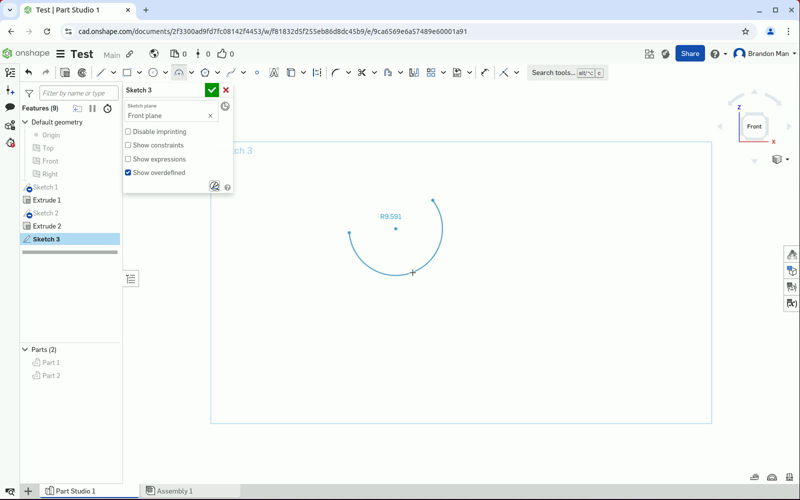
key(esc)
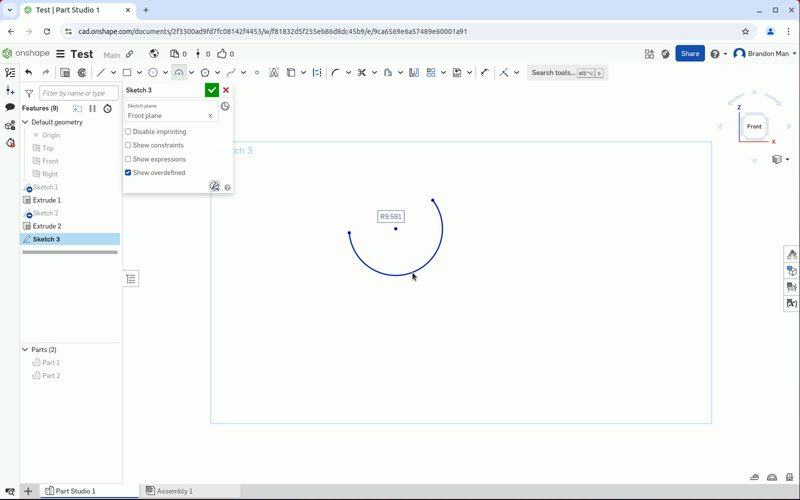
key(l)
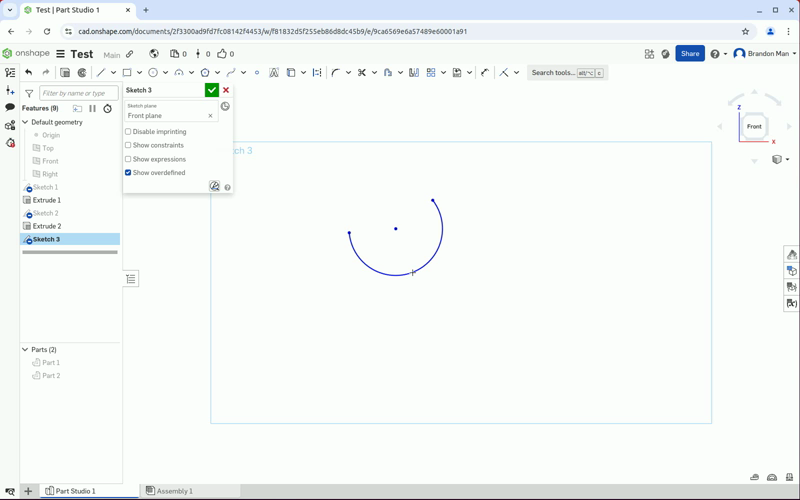
mouse_move(432, 200)
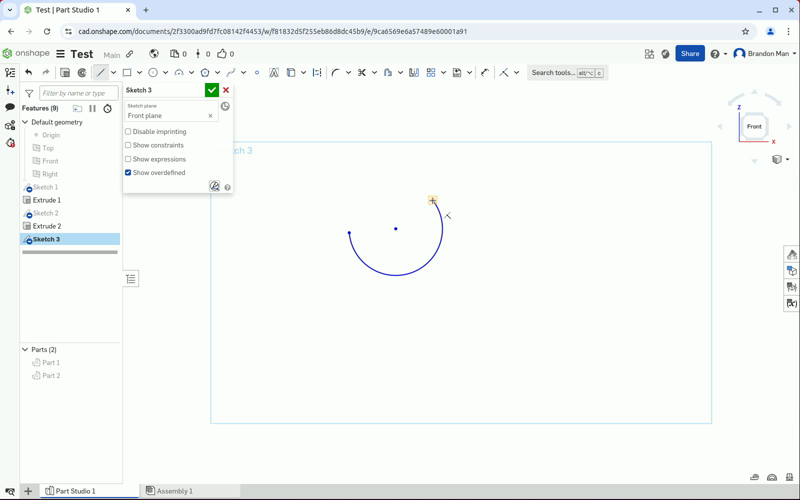
click(432, 200)
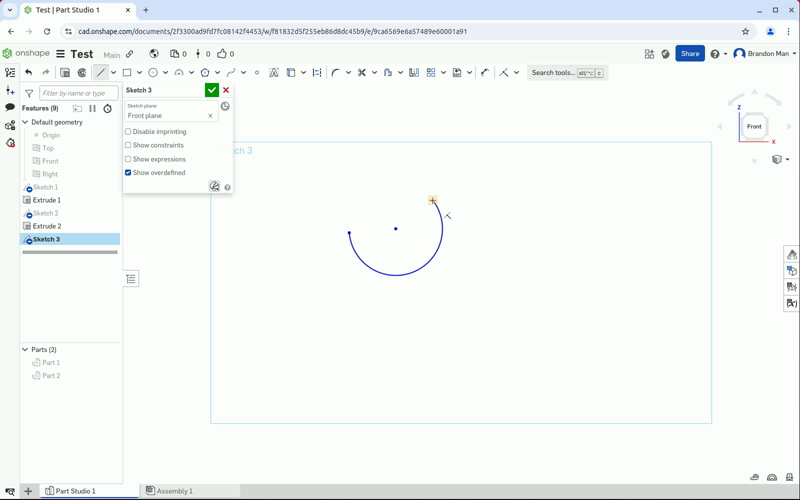
key_down(shift)
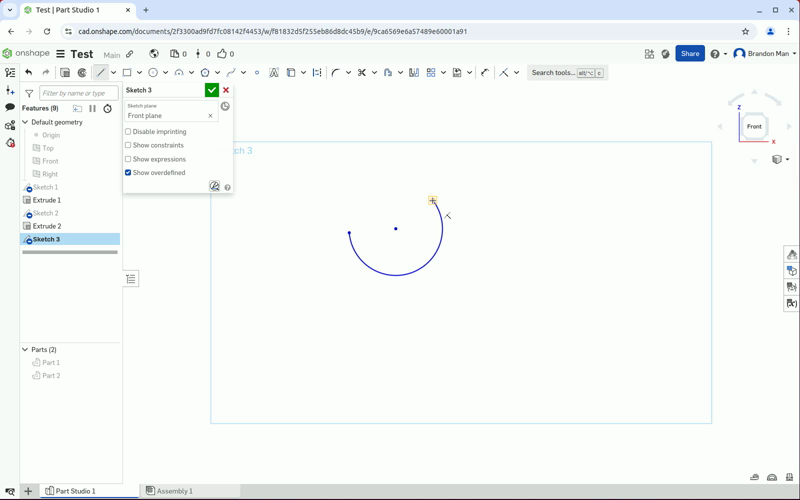
mouse_move(359, 200)
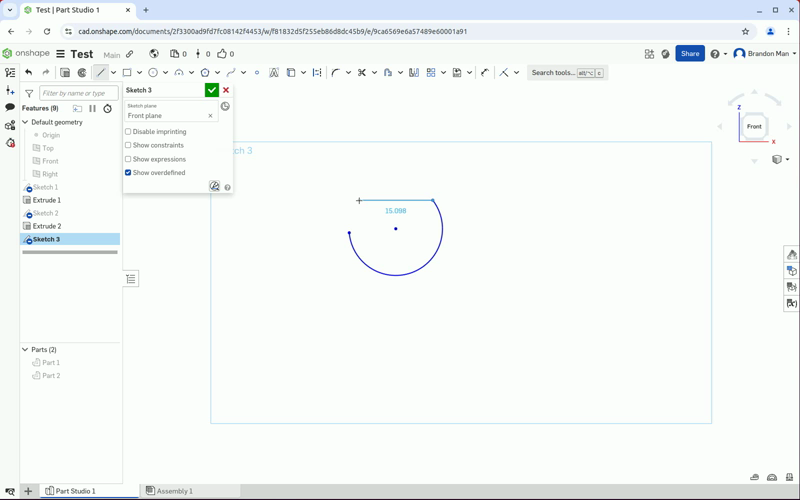
click(359, 200)
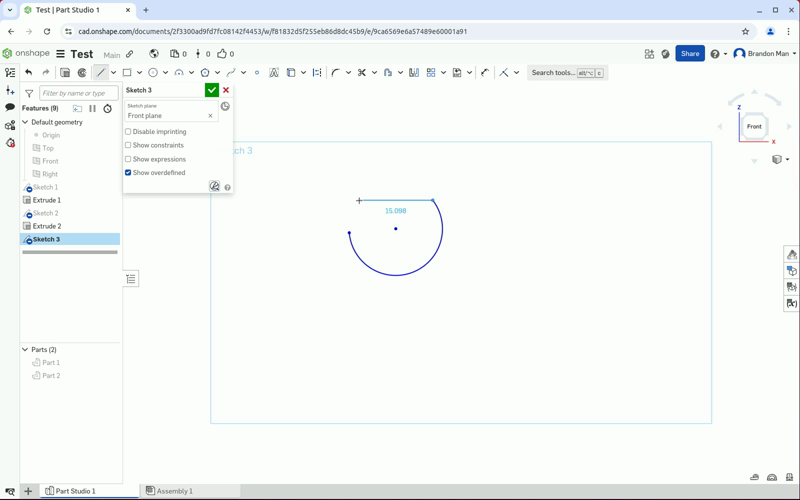
key_up(shift)
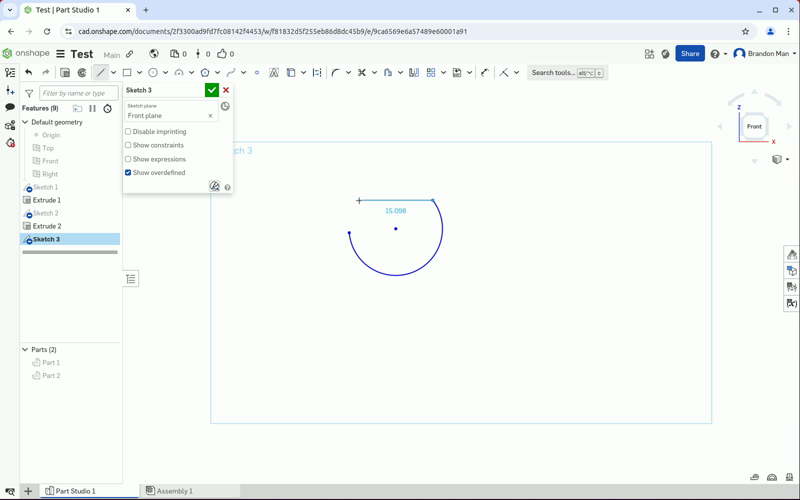
key(esc)
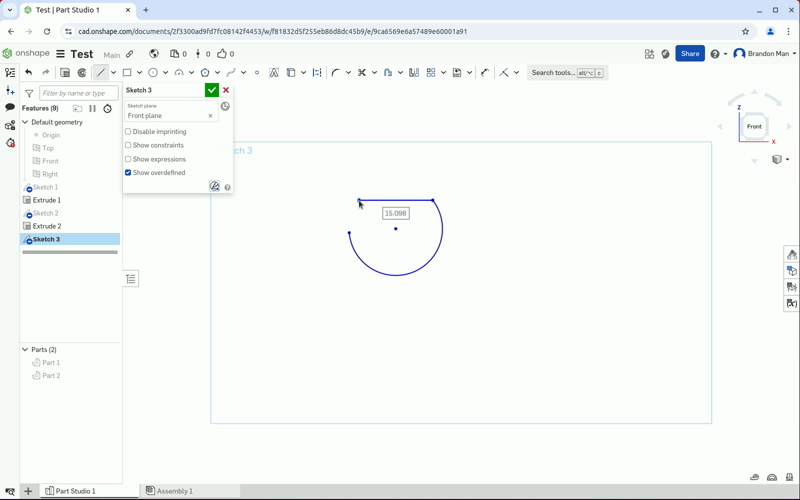
key(a)
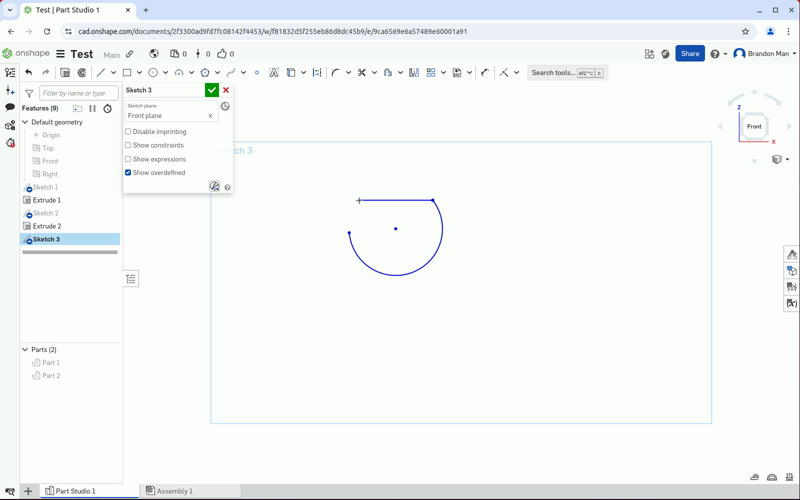
mouse_move(359, 200)
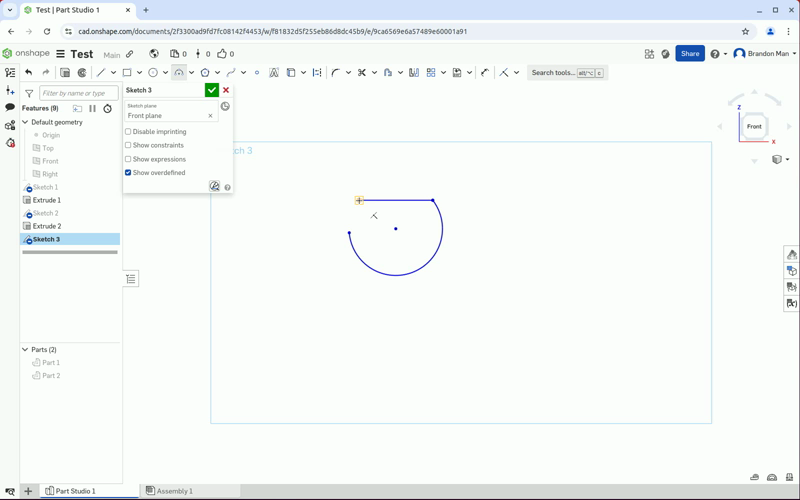
click(359, 200)
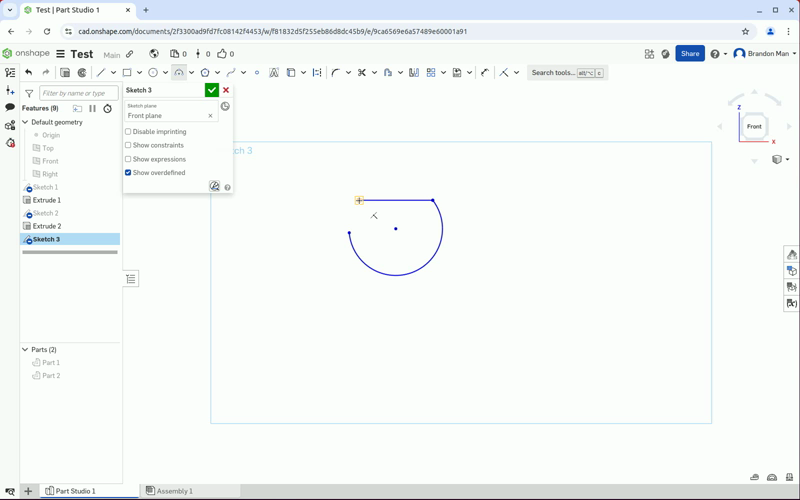
key_down(shift)
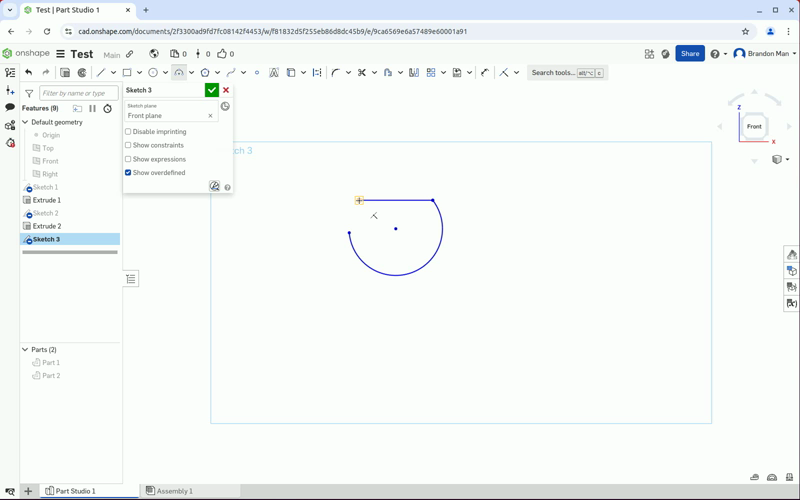
mouse_move(349, 225)
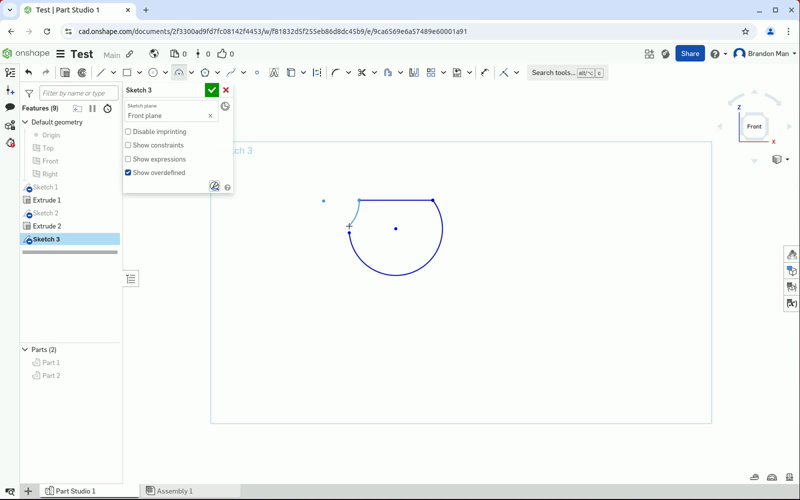
click(349, 225)
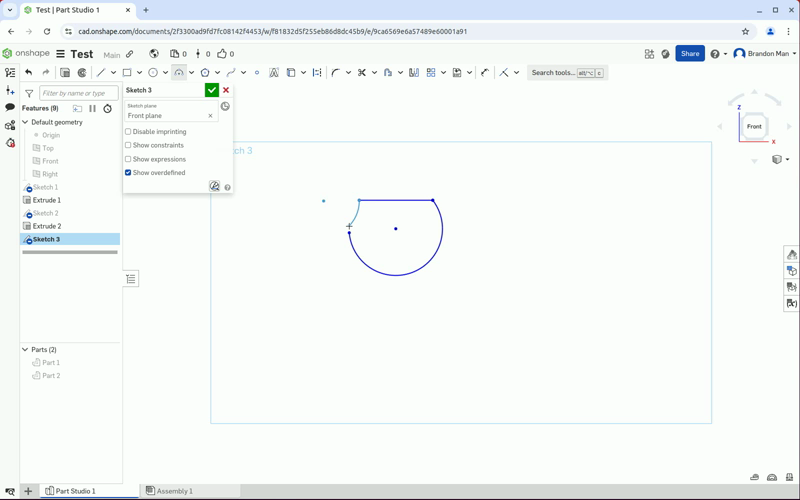
mouse_move(352, 212)
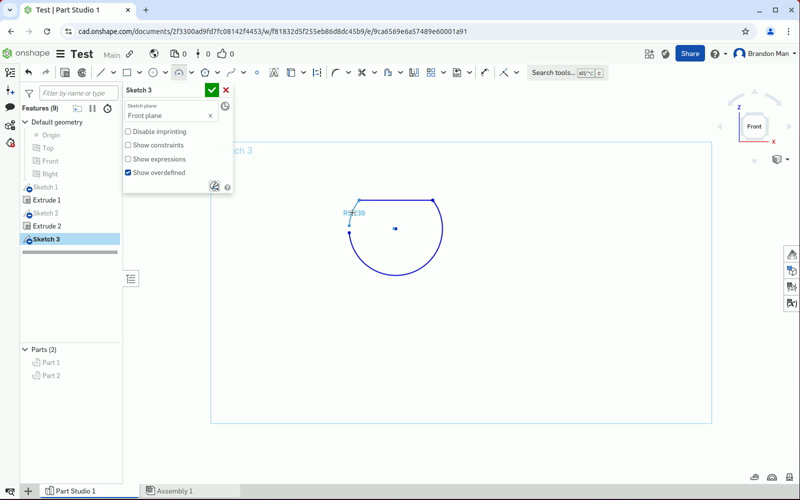
click(352, 212)
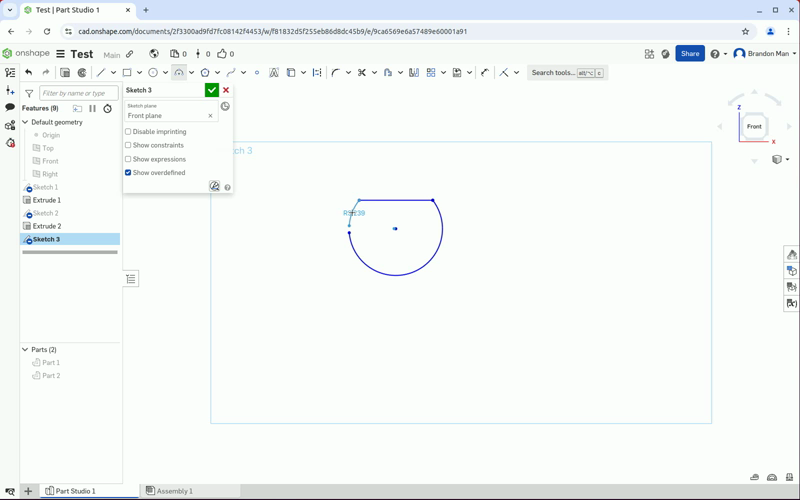
key_up(shift)
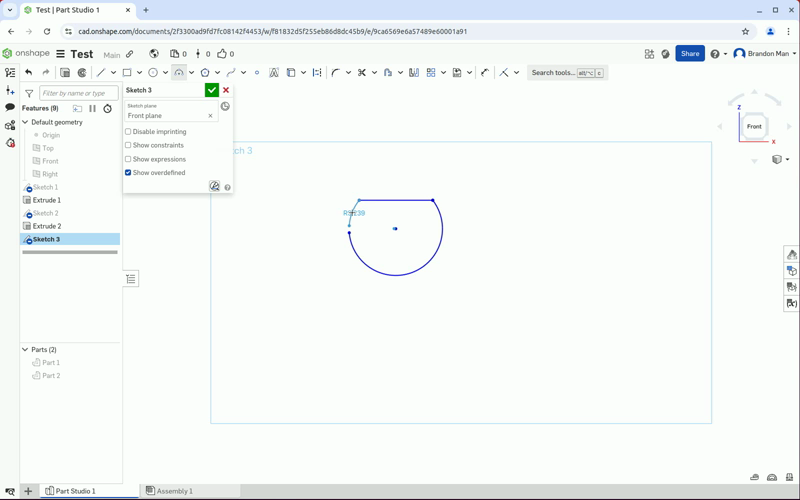
key(esc)
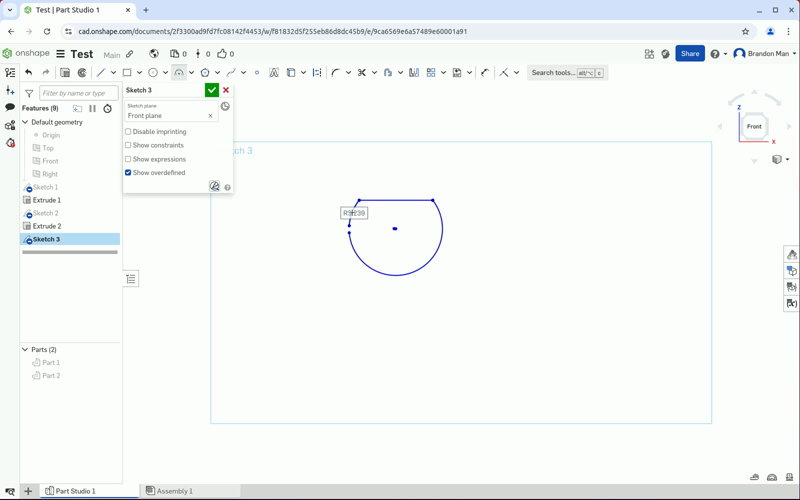
key(l)
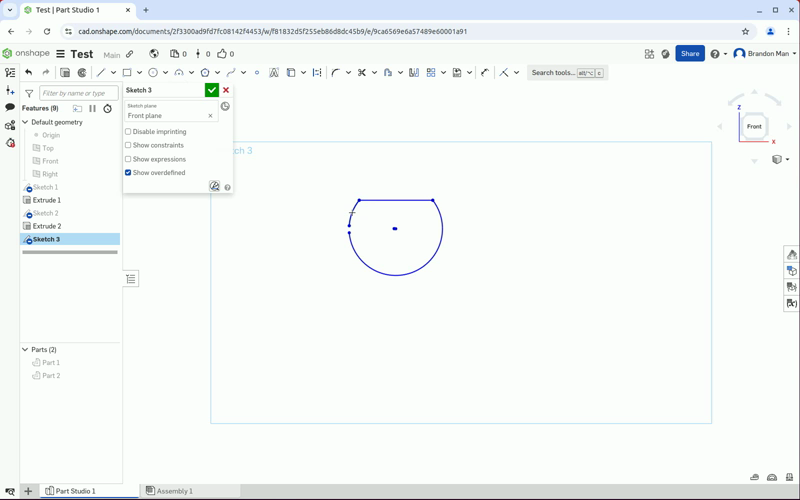
mouse_move(349, 225)
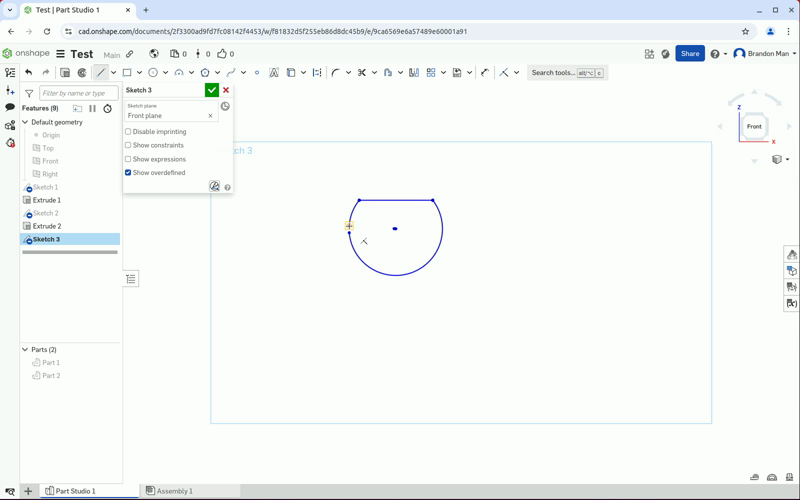
click(349, 225)
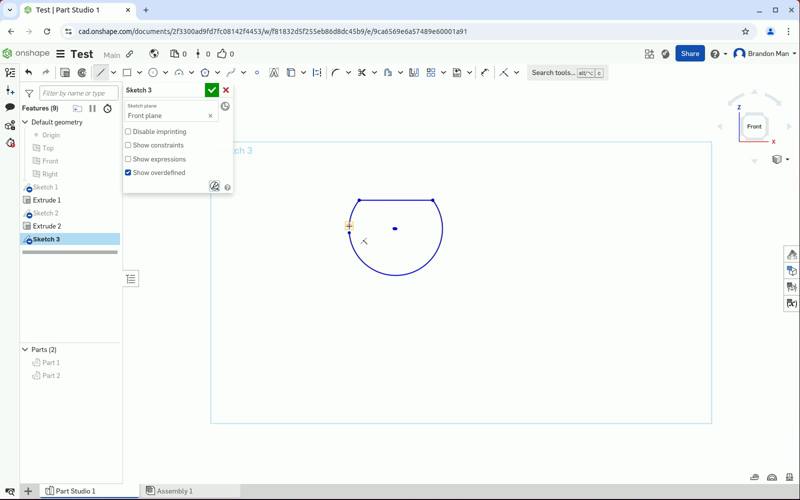
mouse_move(379, 225)
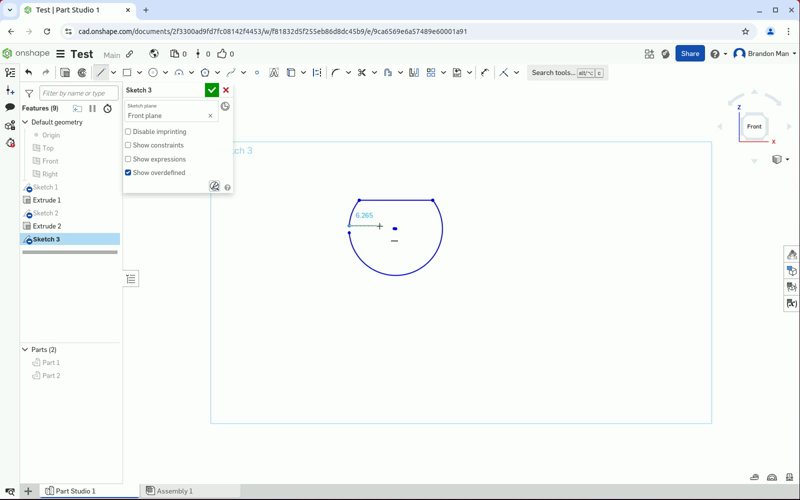
key_down(shift)
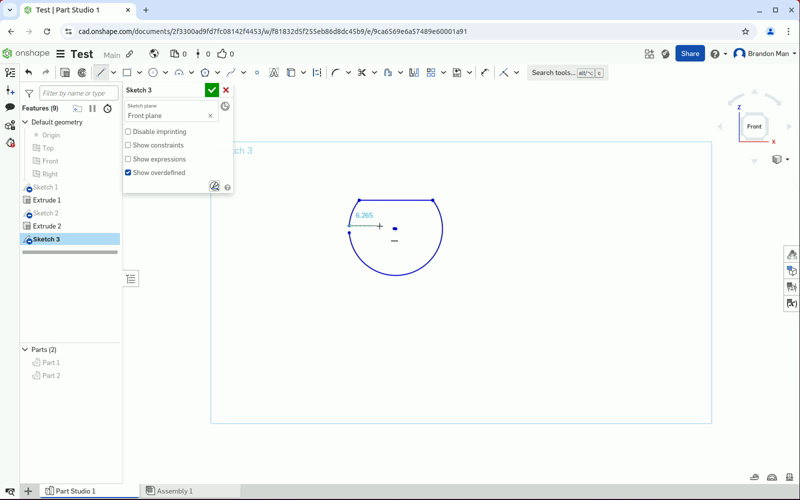
mouse_move(349, 232)
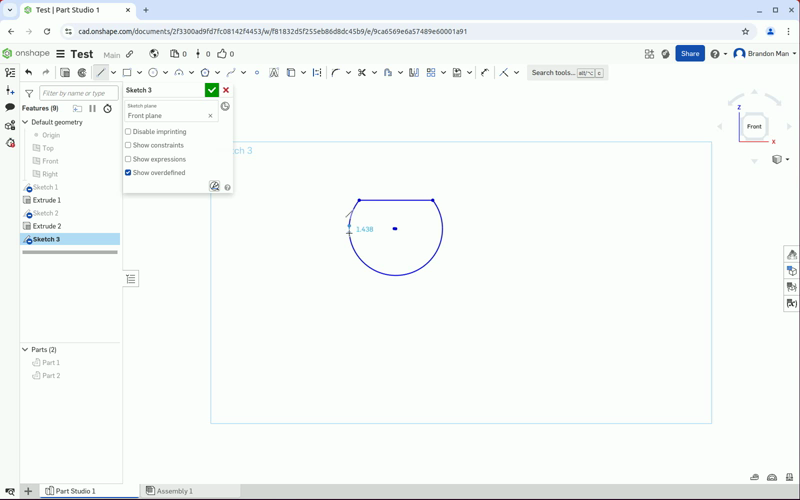
scroll(6)
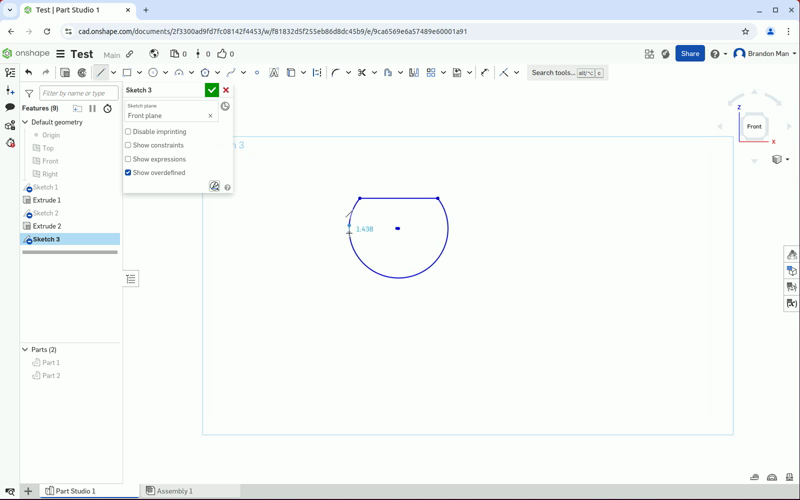
scroll(6)
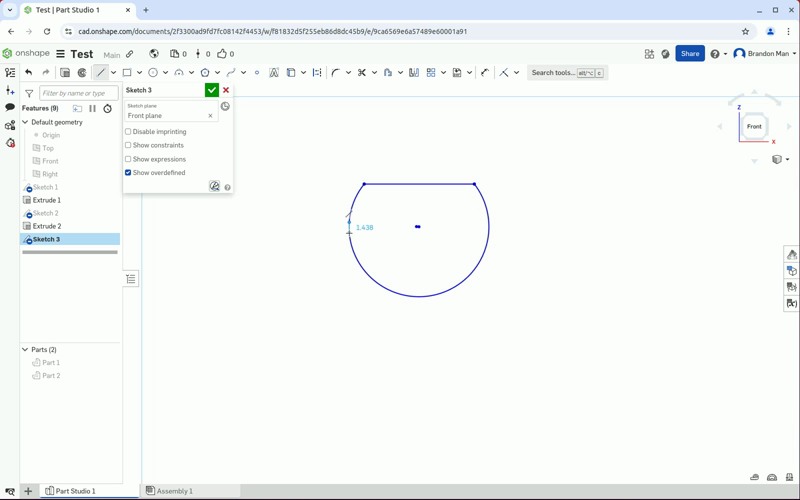
scroll(6)
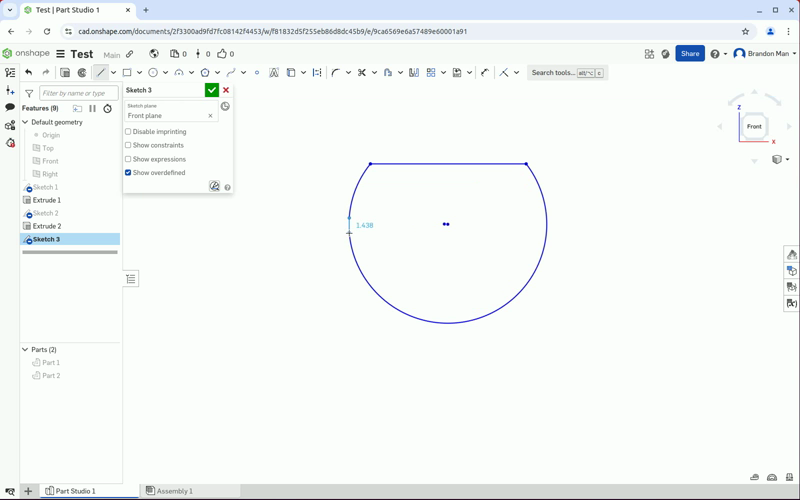
scroll(6)
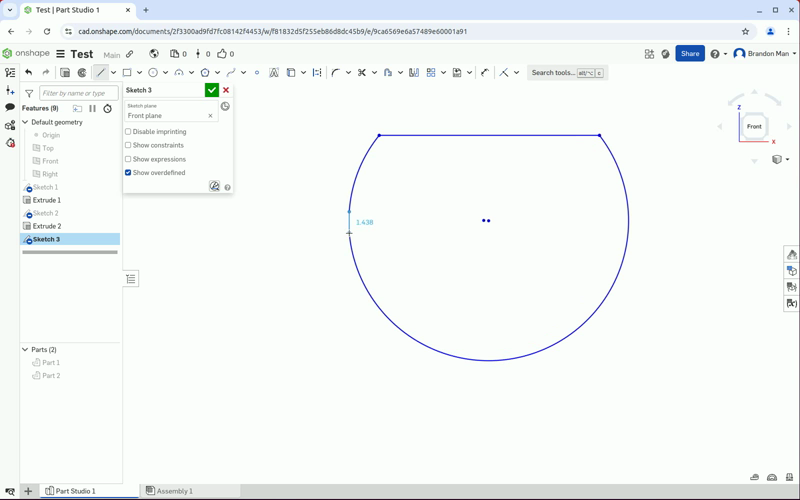
scroll(6)
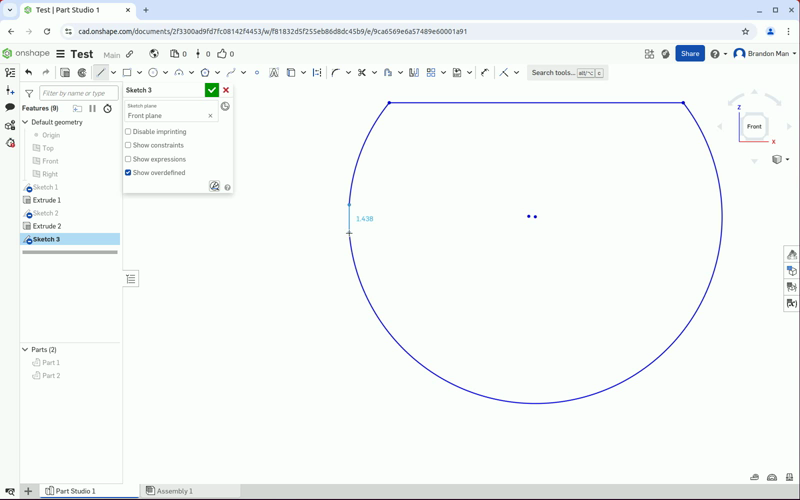
scroll(6)
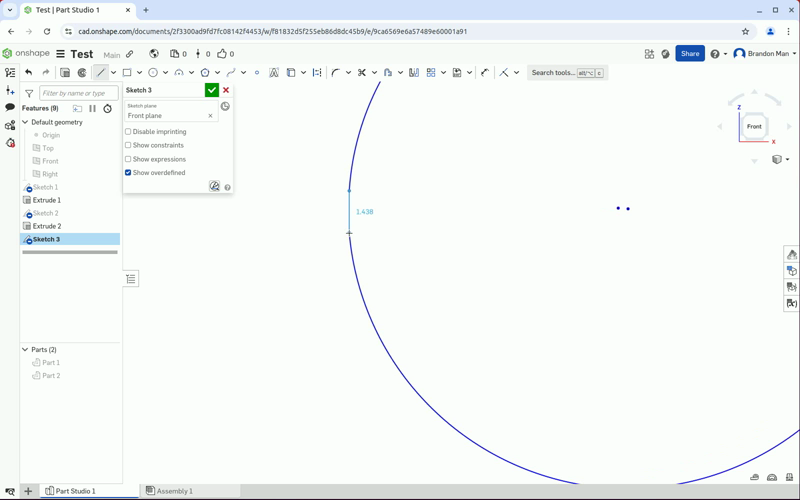
scroll(6)
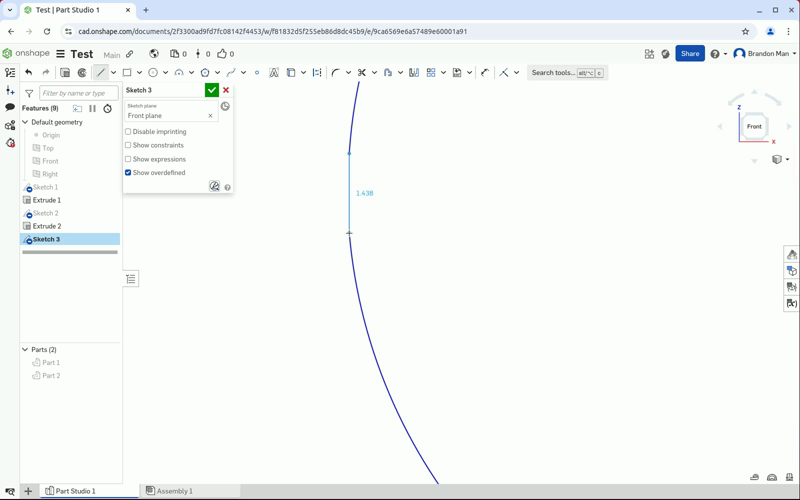
key_up(shift)
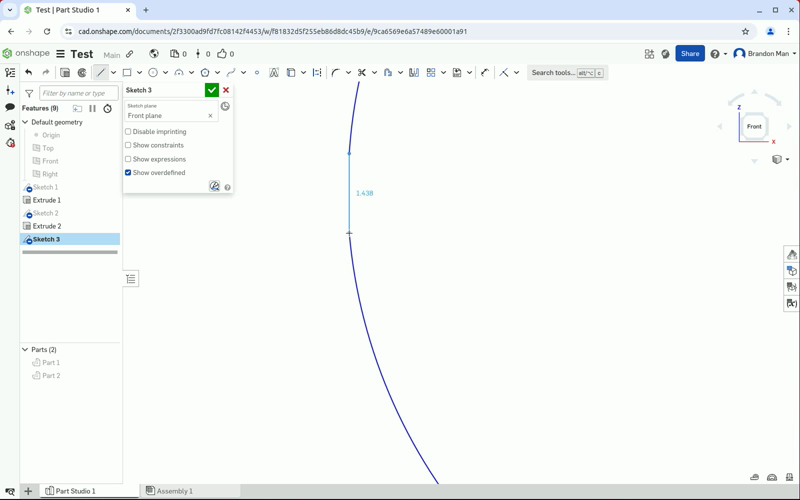
click(349, 232)
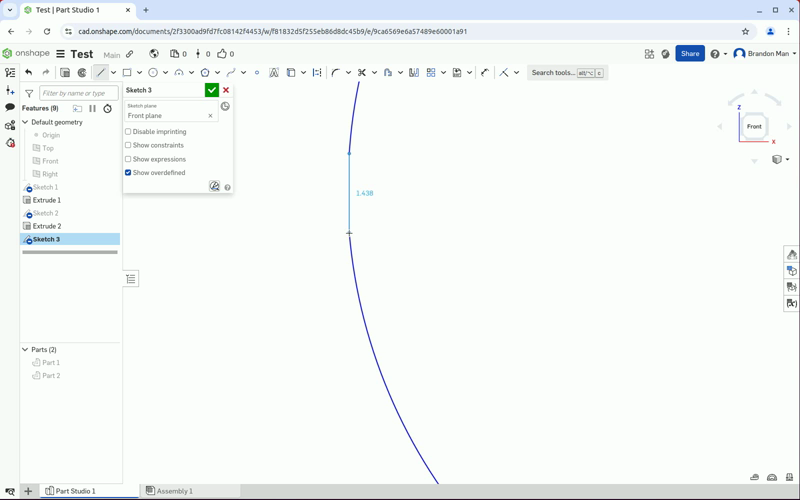
scroll(-6)
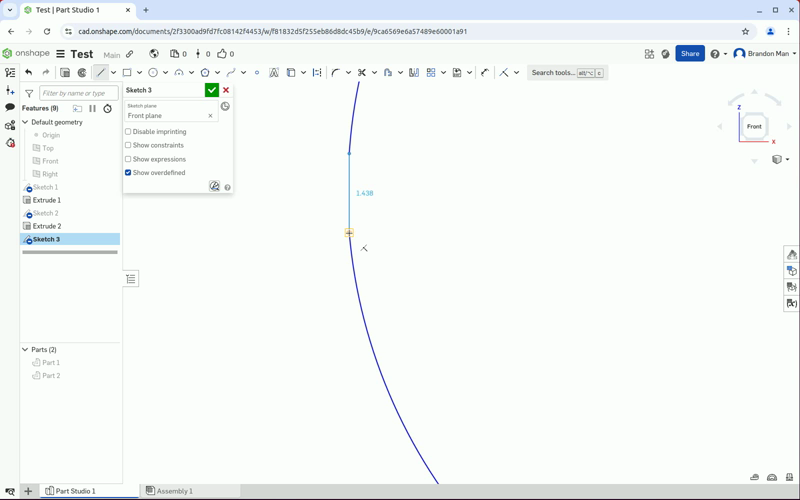
scroll(-6)
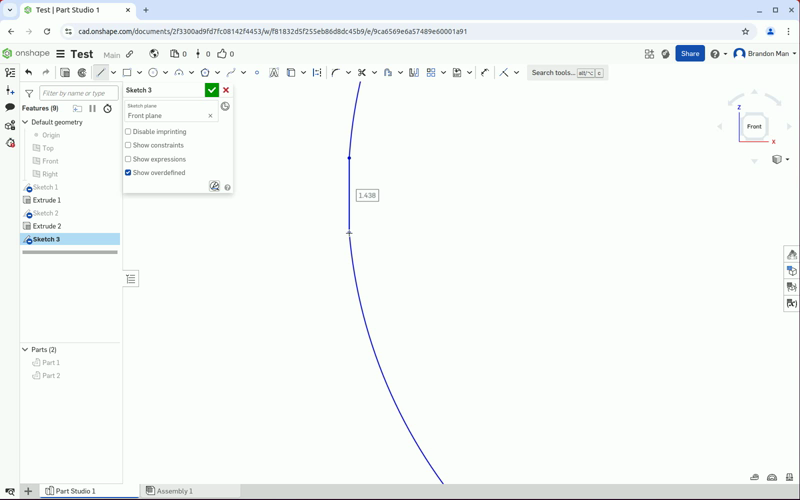
scroll(-6)
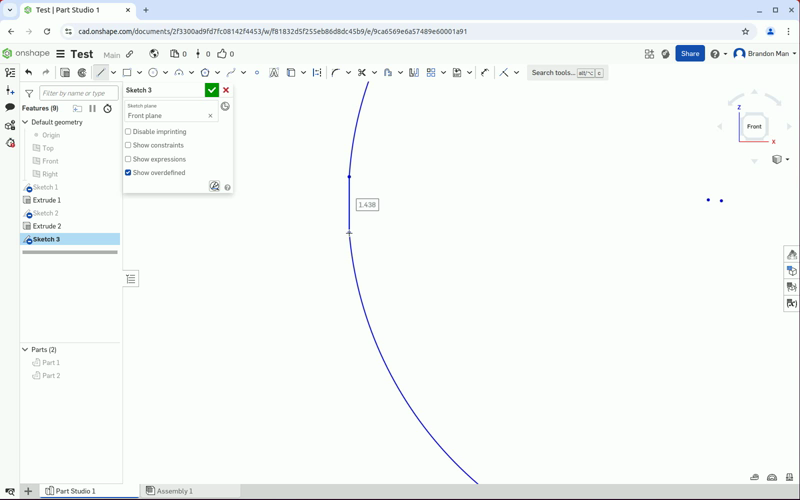
scroll(-6)
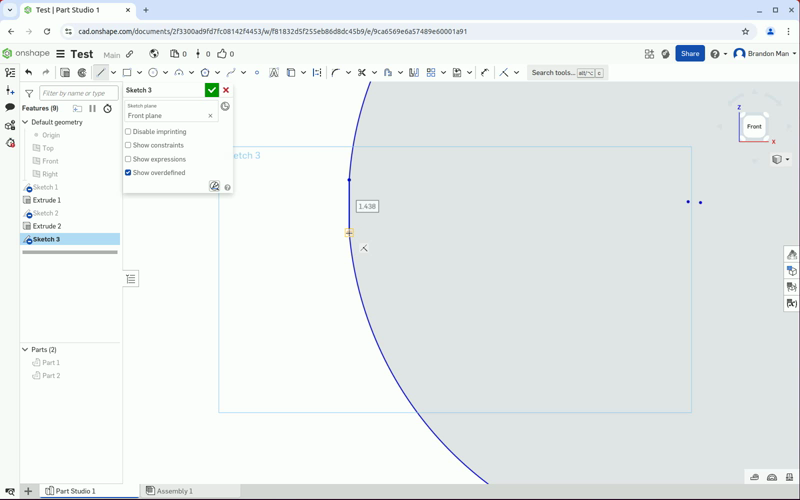
scroll(-6)
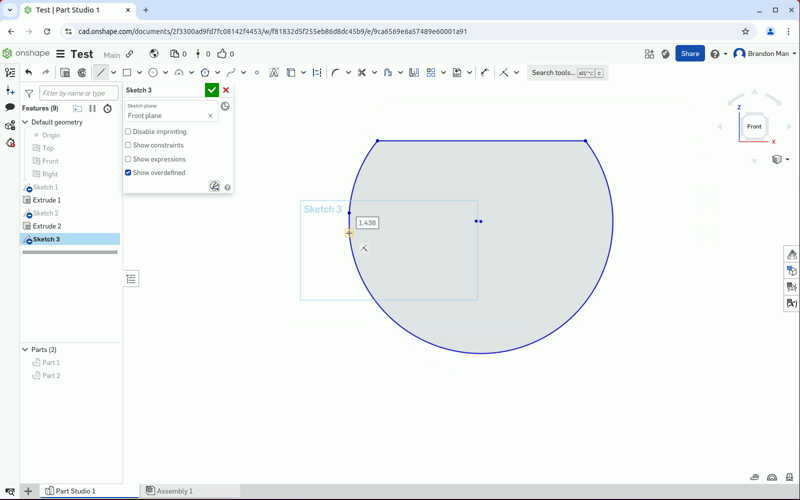
scroll(-6)
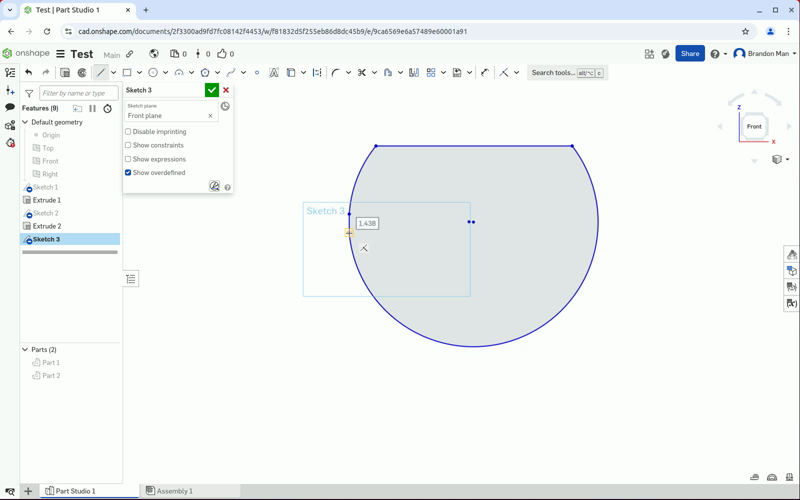
scroll(-6)
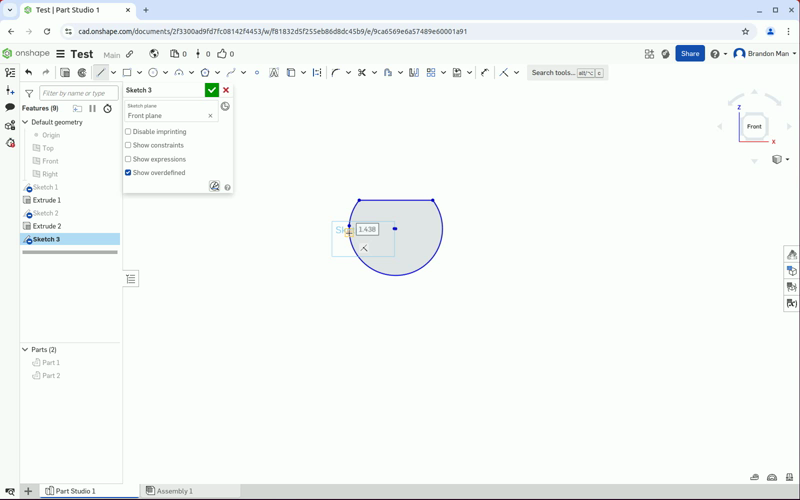
key(esc)
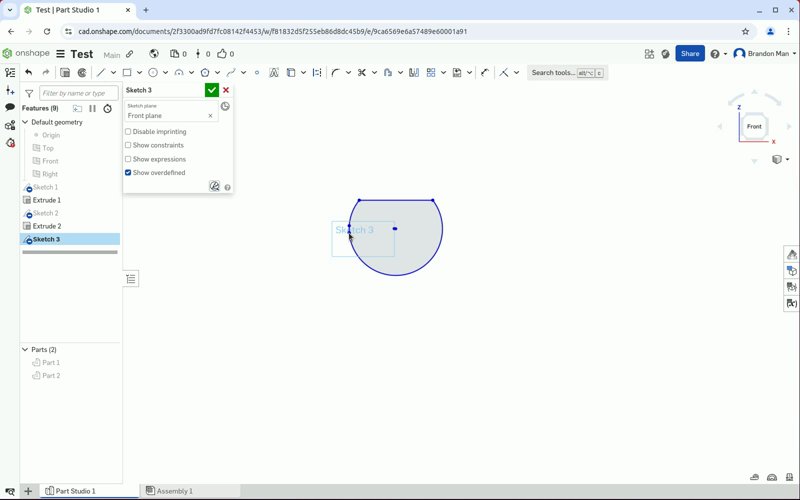
mouse_move(421, 250)
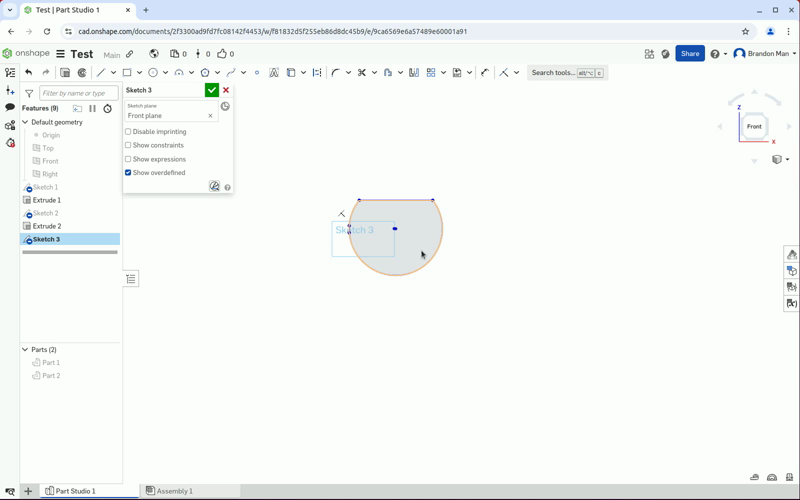
click(421, 250)
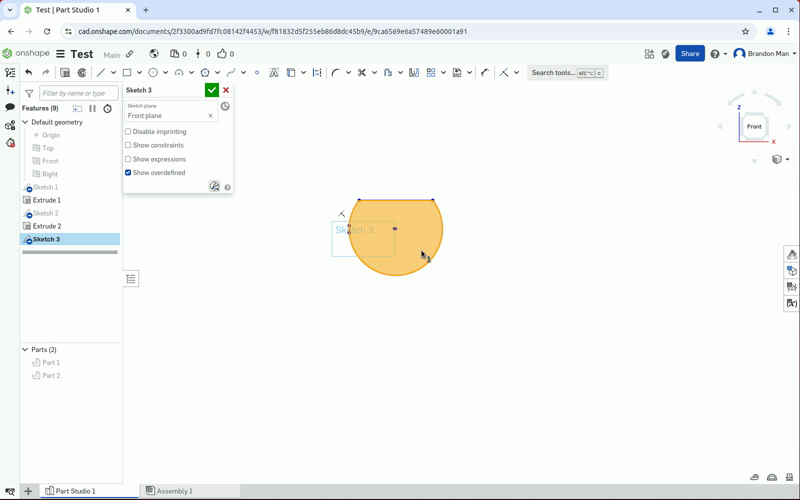
mouse_move(73, 352)
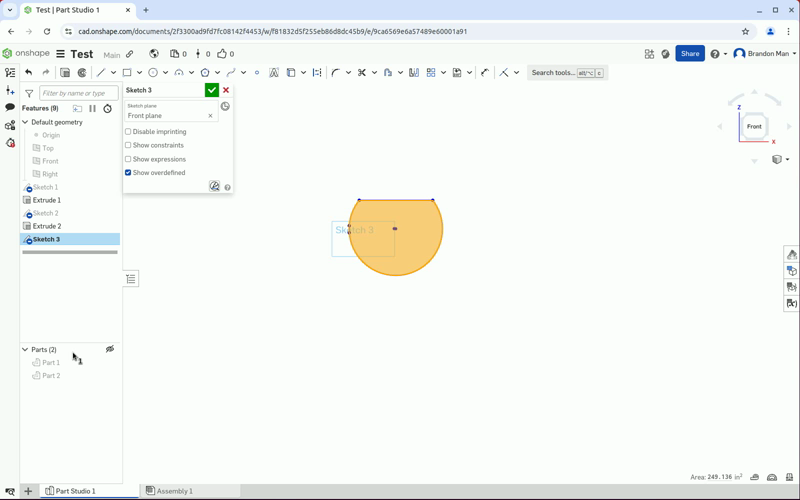
key(shift+y)
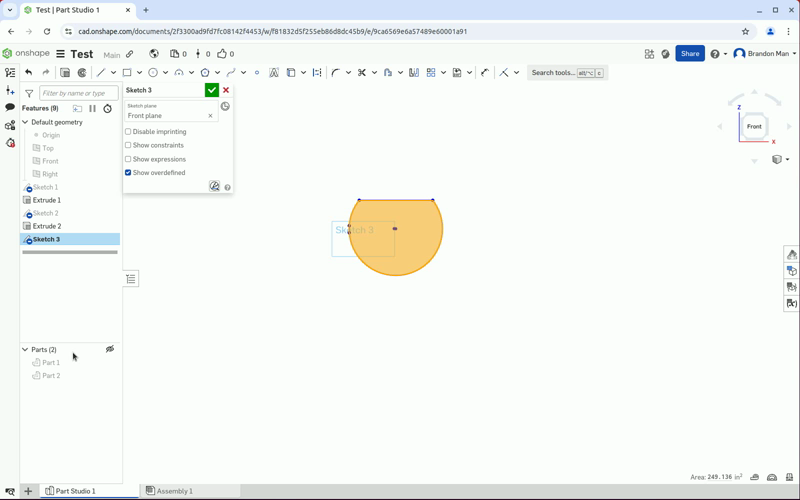
key(shift+e)
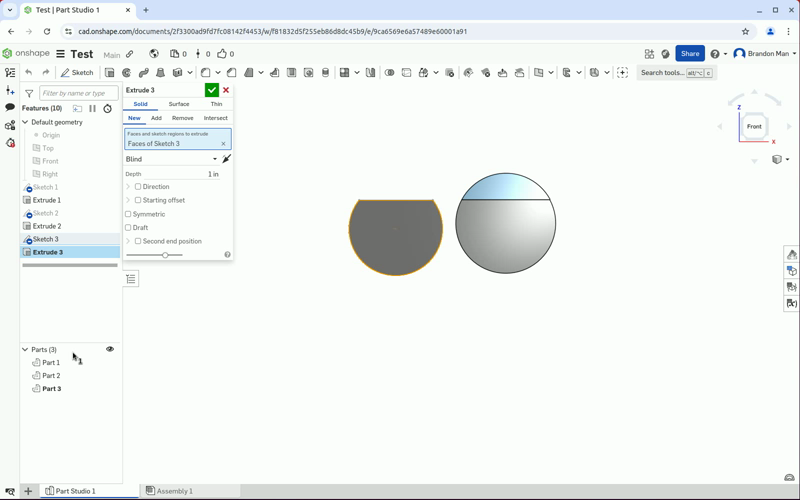
mouse_move(143, 106)
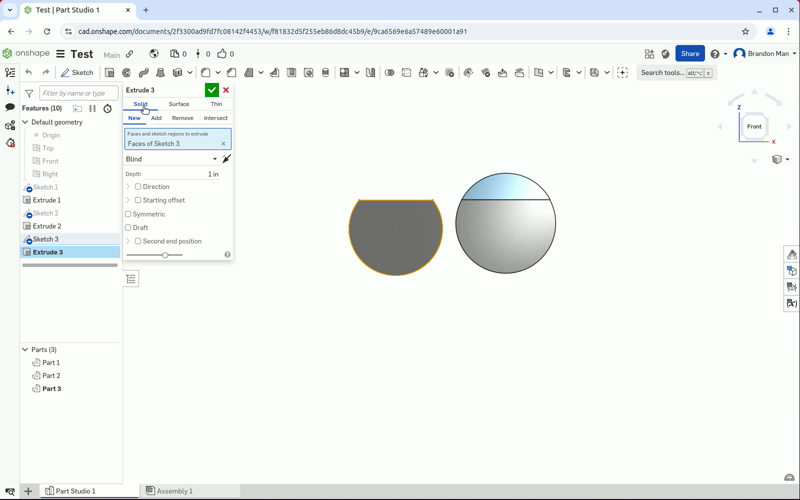
click(143, 106)
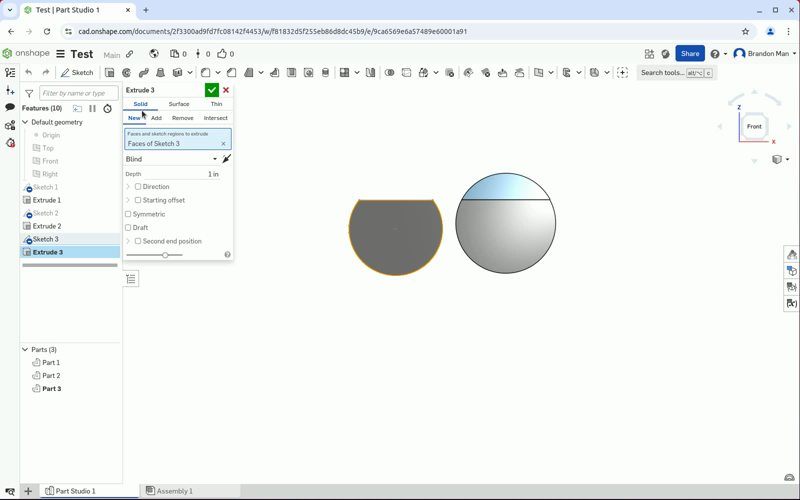
mouse_move(137, 120)
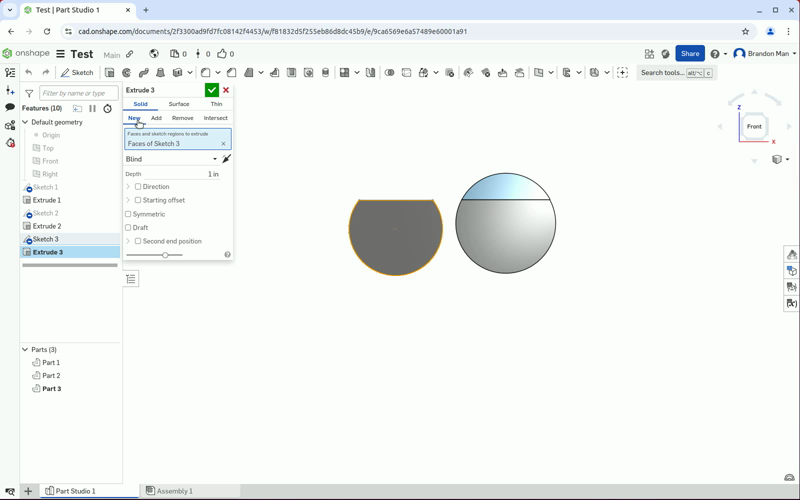
click(137, 120)
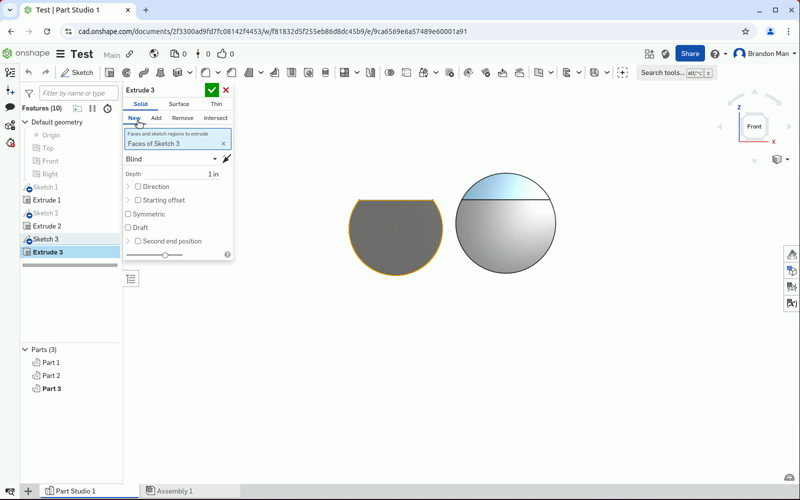
key(tab, 4)
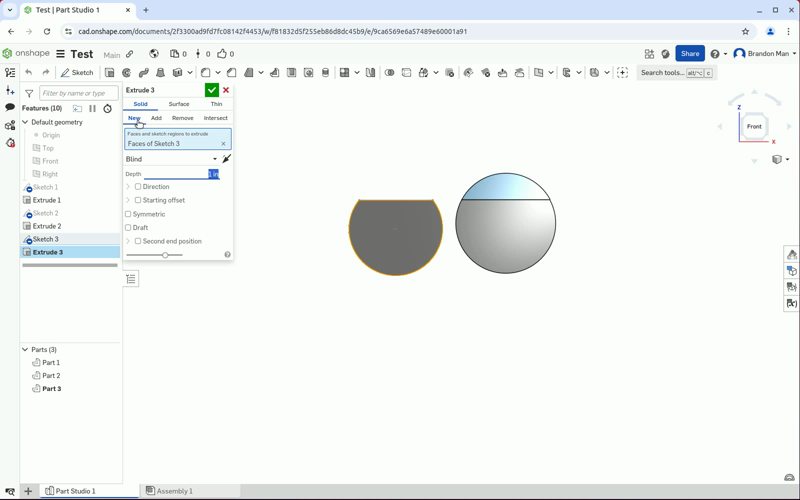
text(7.943)
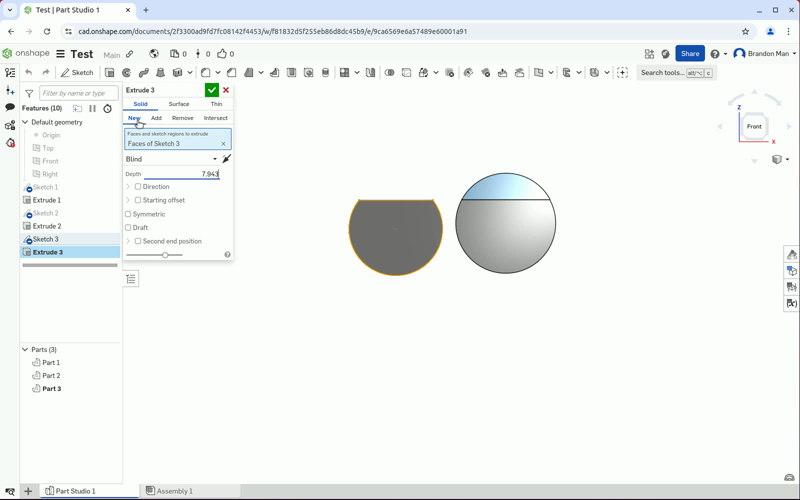
key(enter)
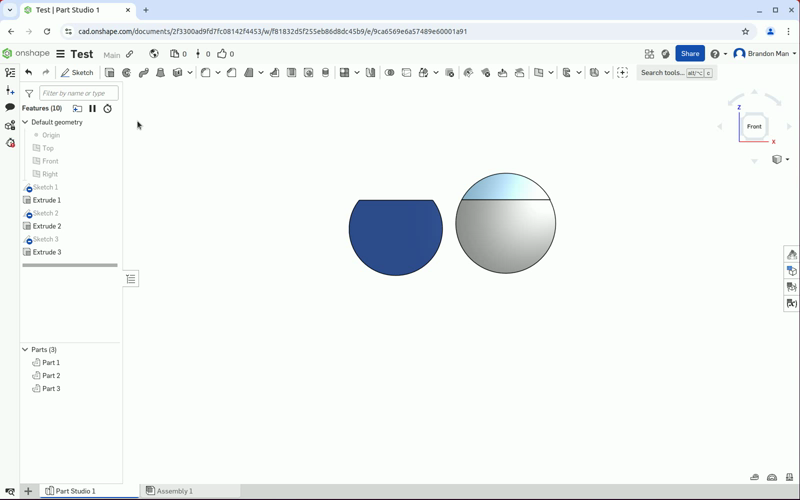
key(shift+h)
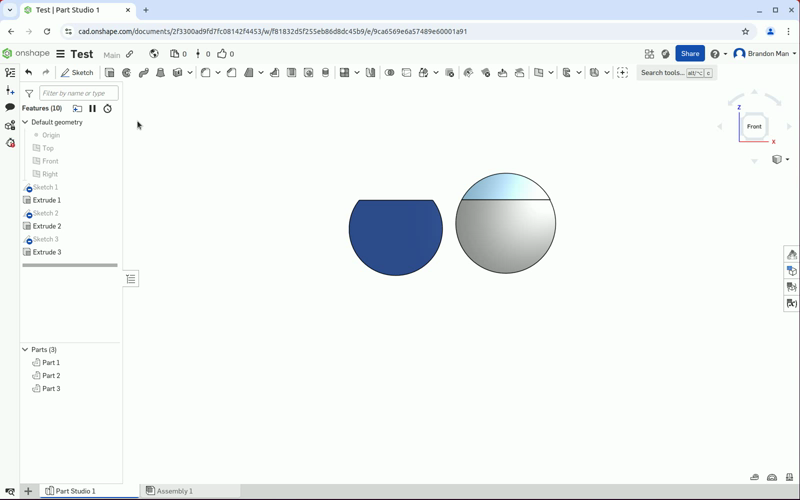
key(shift+h)
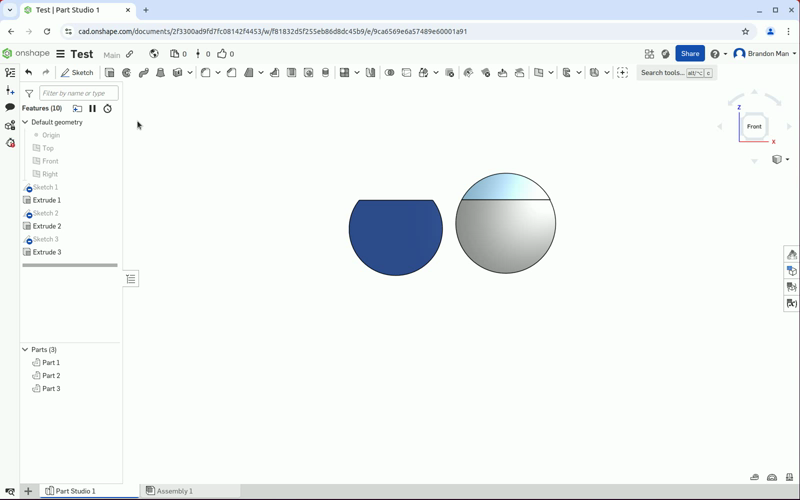
mouse_move(73, 189)
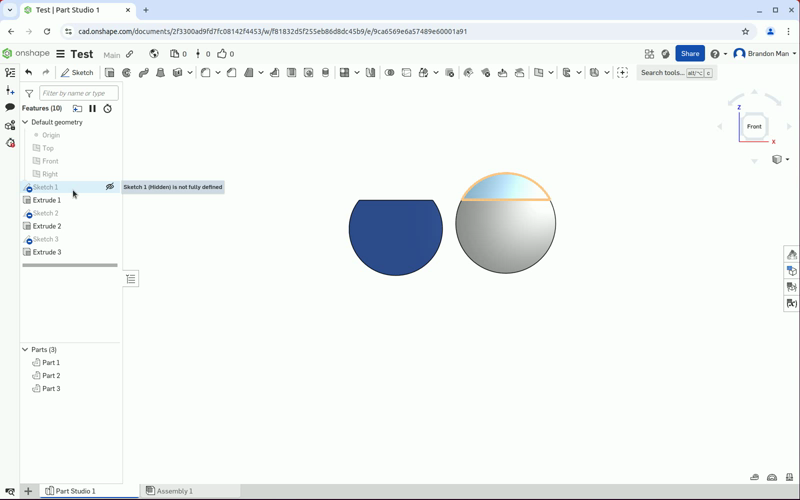
click(73, 189)
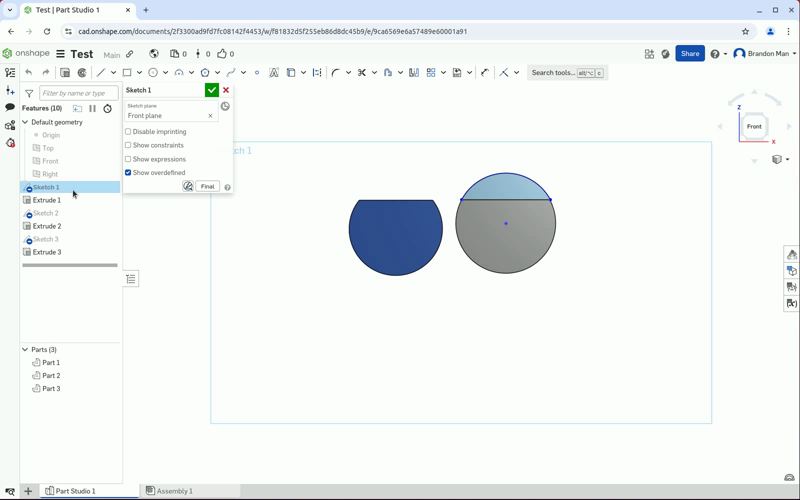
mouse_move(229, 92)
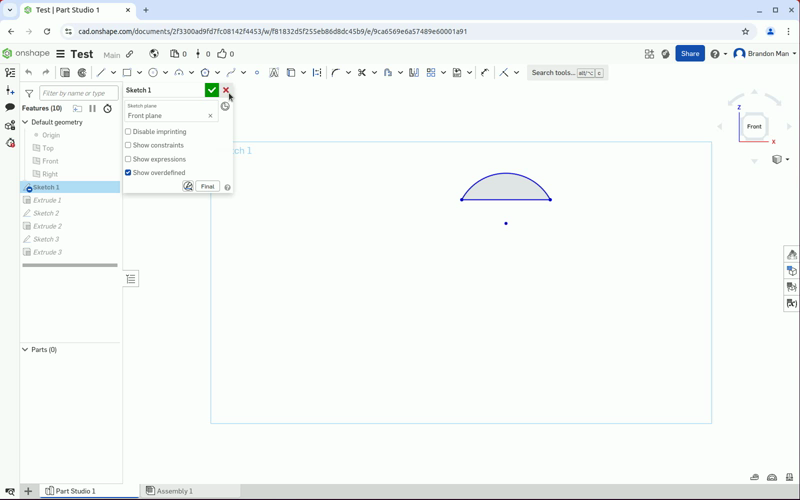
click(229, 92)
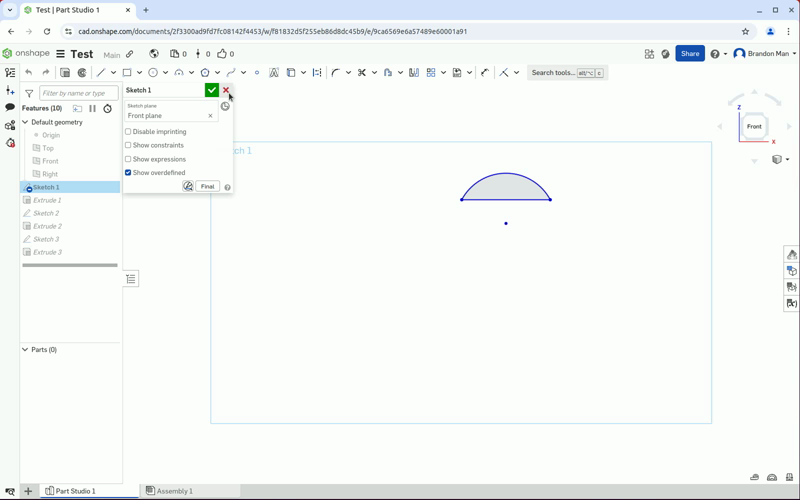
key(shift+s)
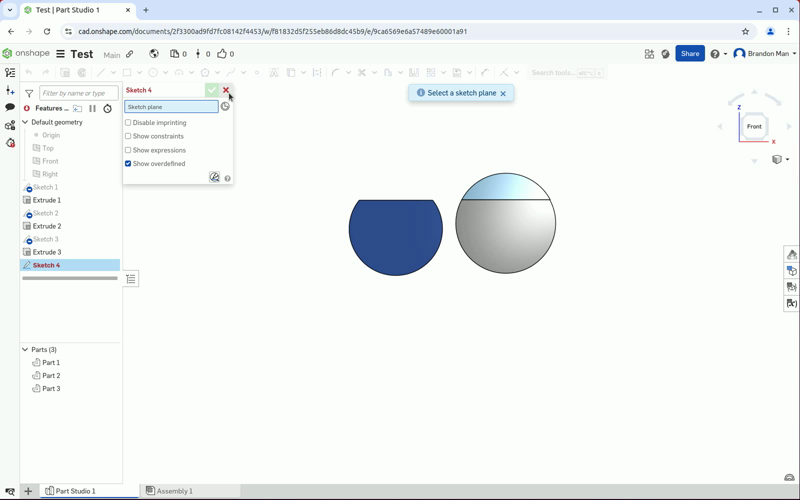
mouse_move(73, 163)
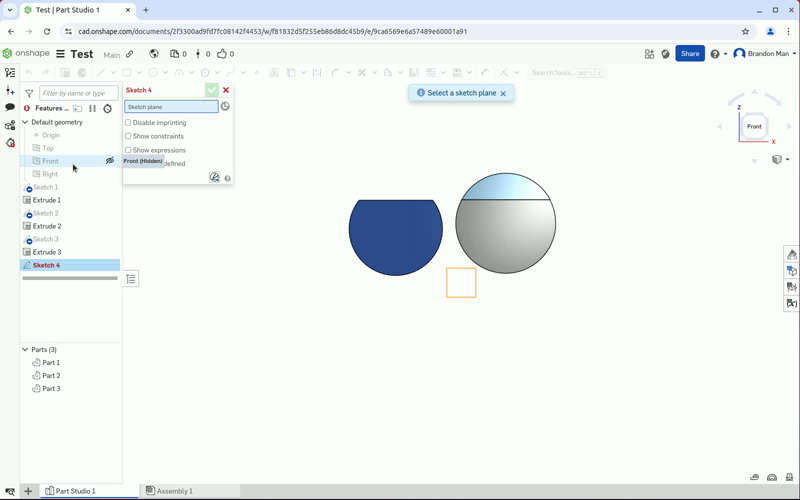
click(73, 163)
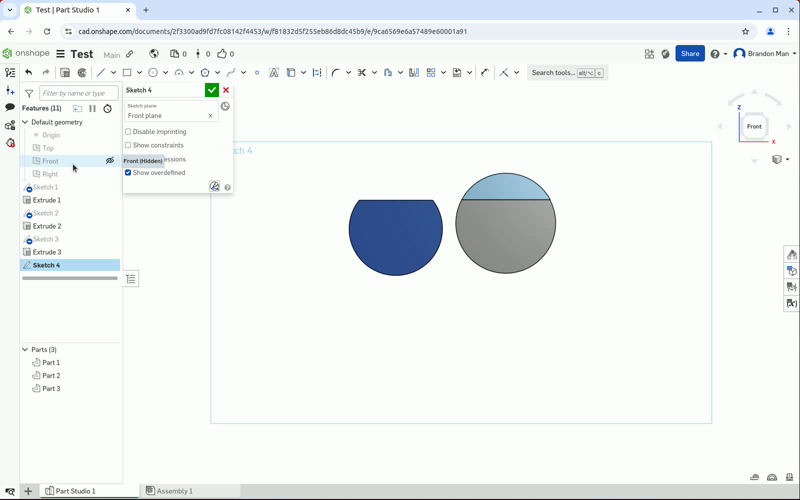
mouse_move(73, 352)
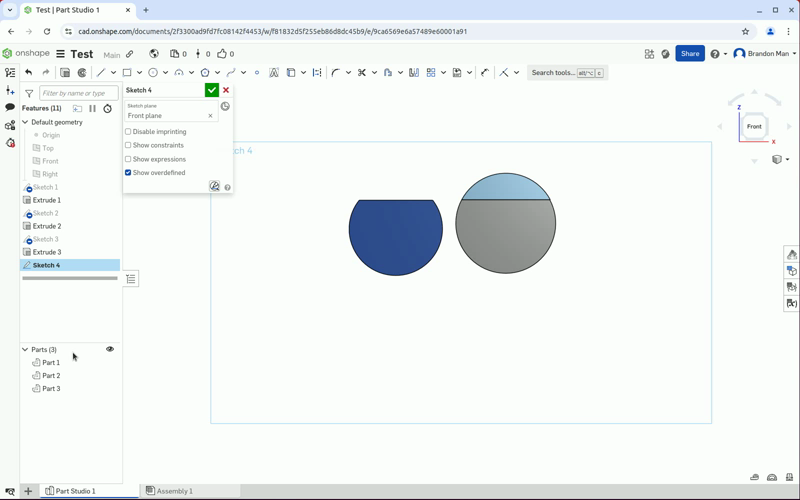
key(y)
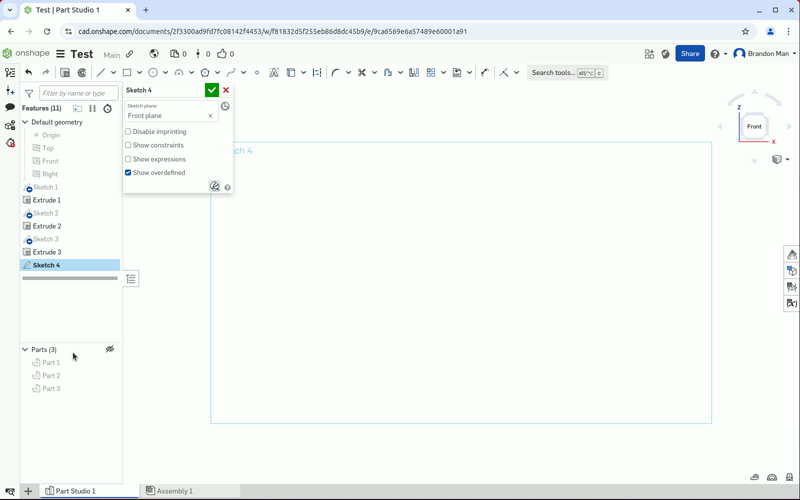
key(l)
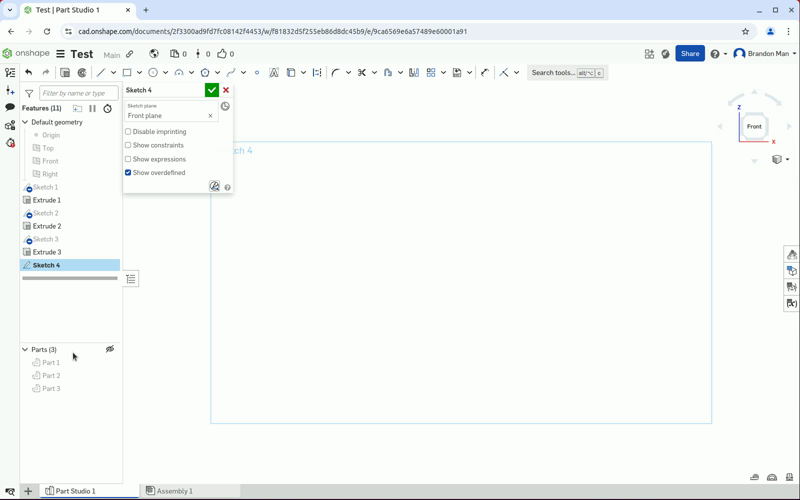
key_down(shift)
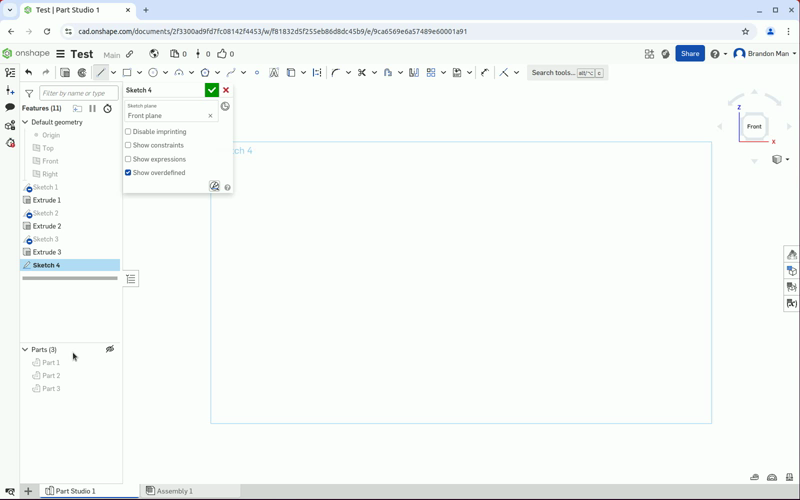
mouse_move(359, 199)
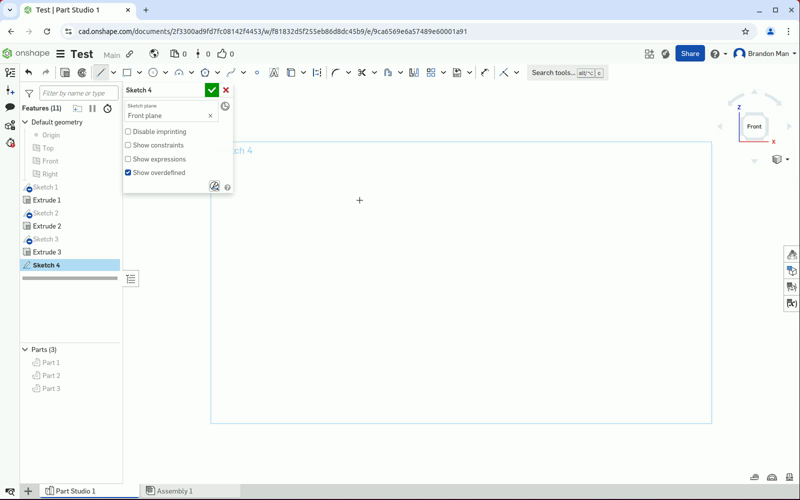
click(359, 199)
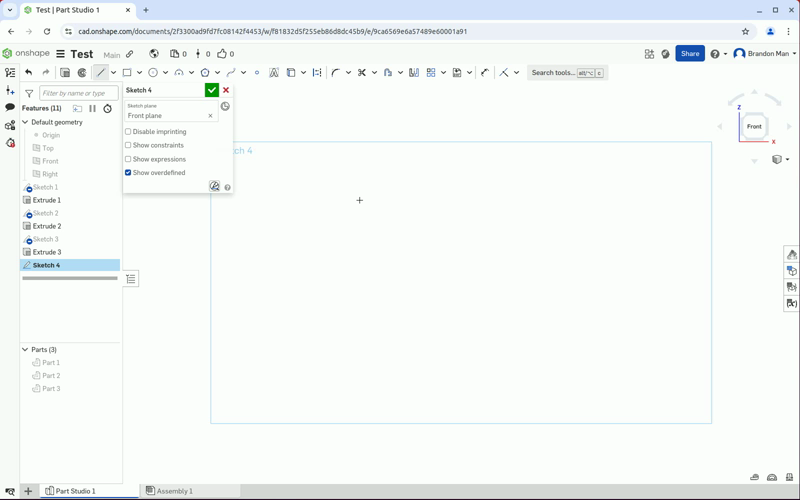
key_up(shift)
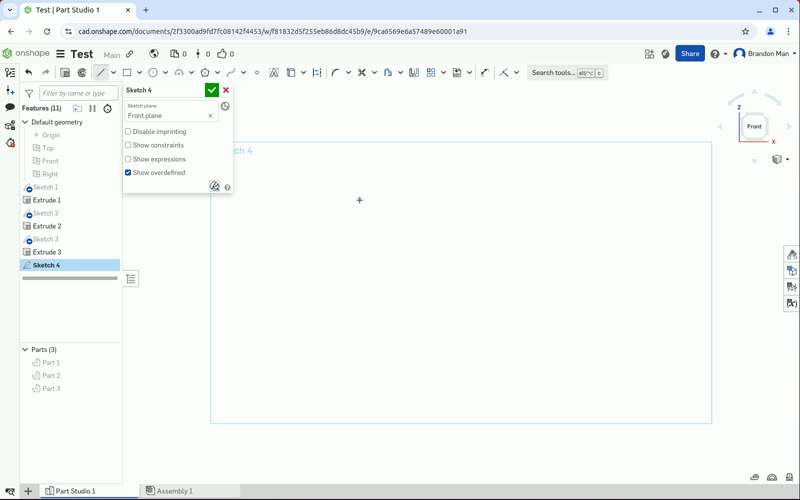
key_down(shift)
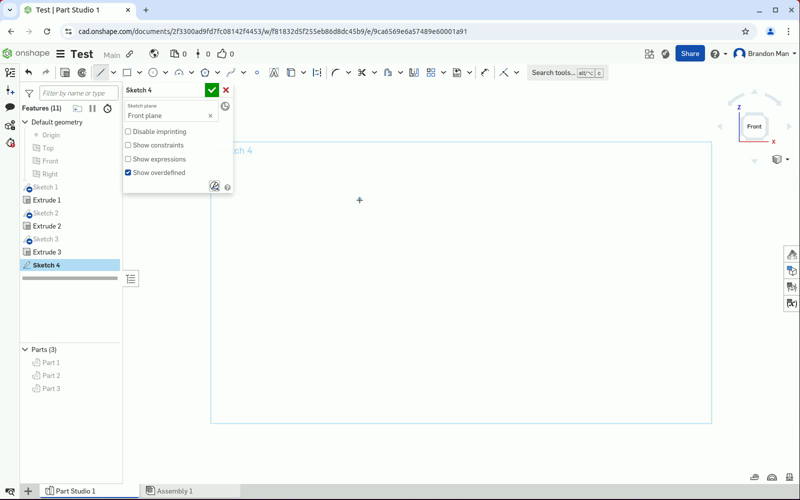
mouse_move(433, 199)
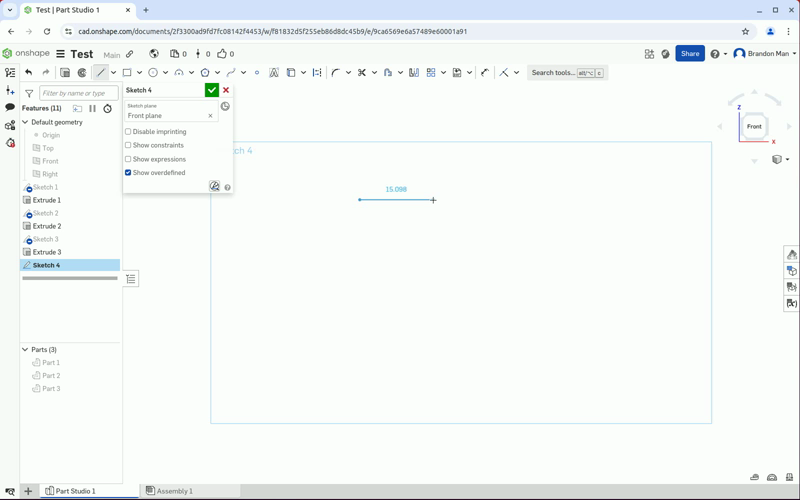
click(433, 199)
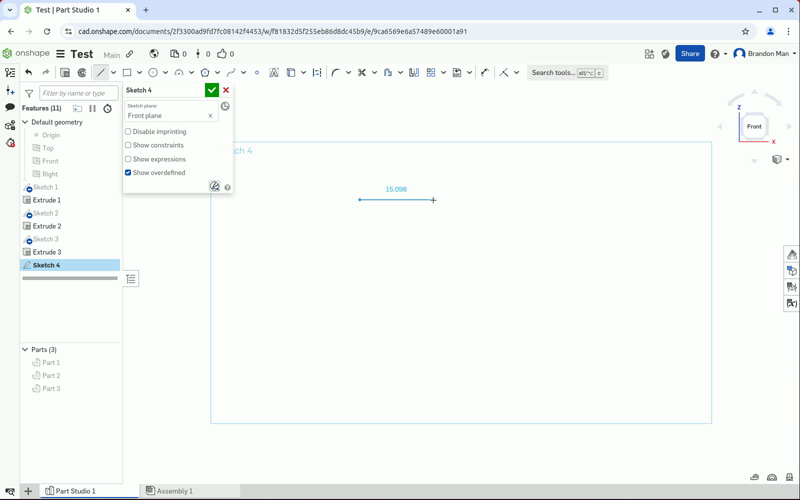
key_up(shift)
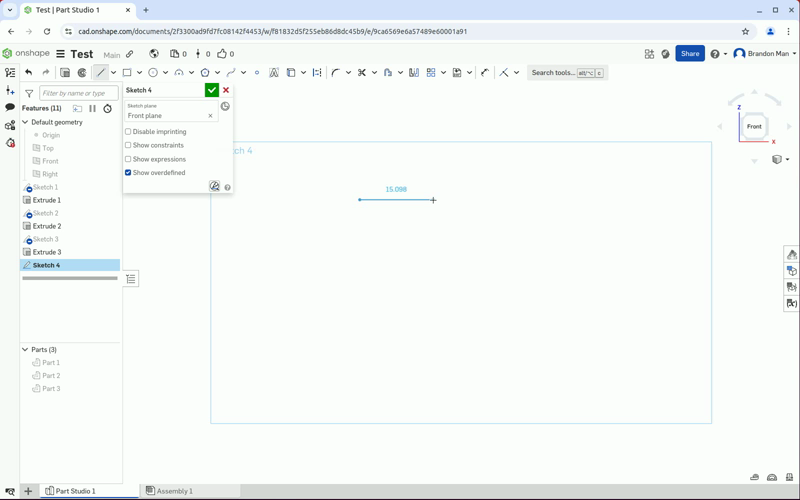
key(esc)
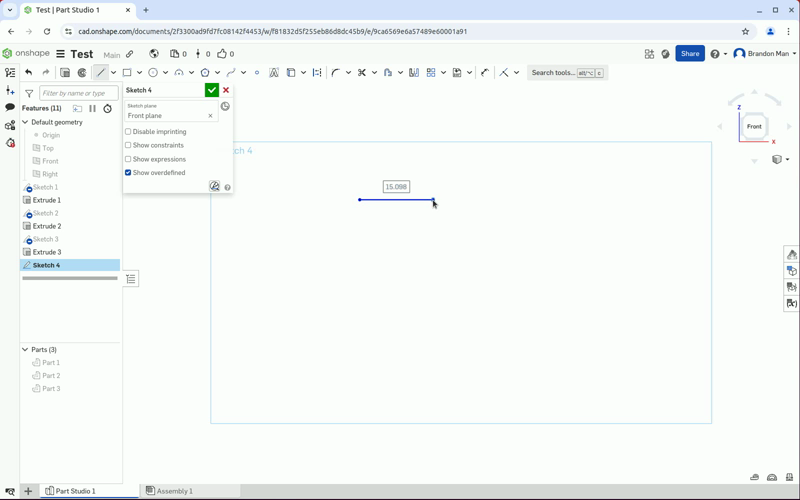
key(a)
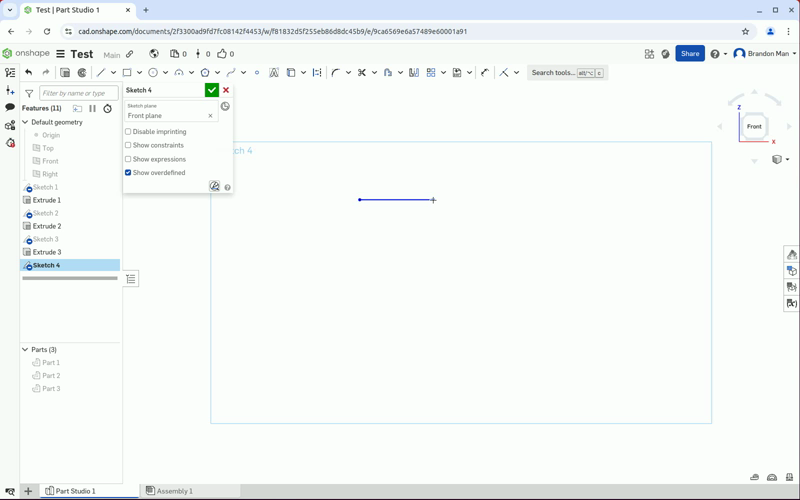
mouse_move(433, 199)
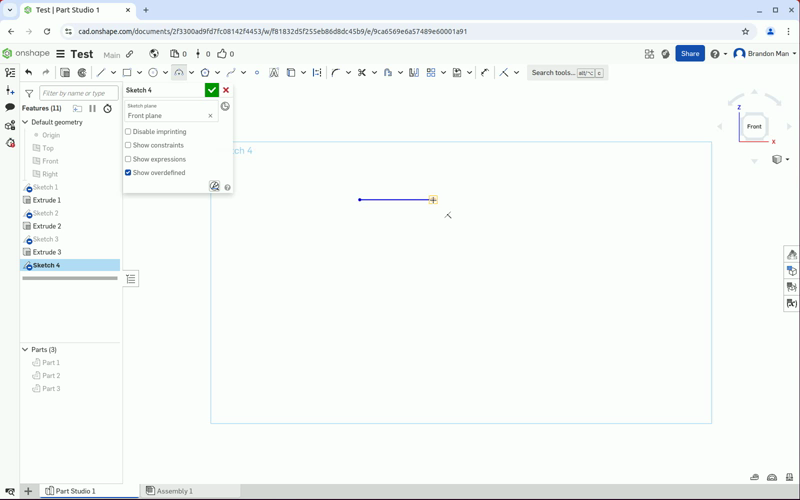
click(433, 199)
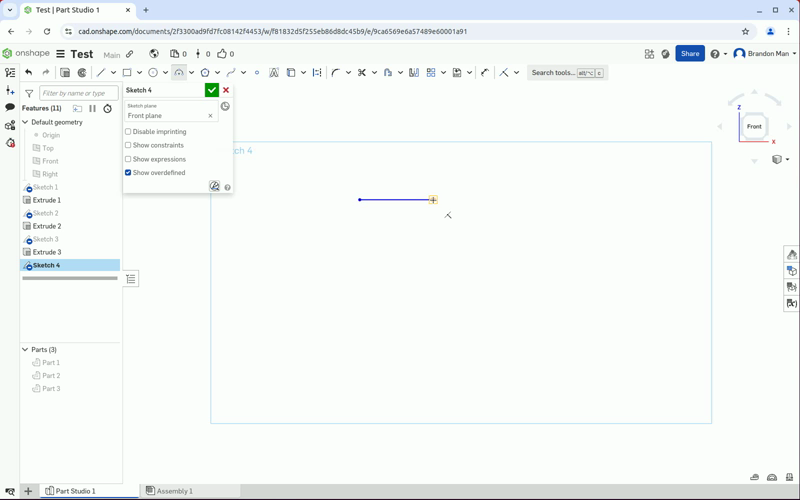
mouse_move(359, 199)
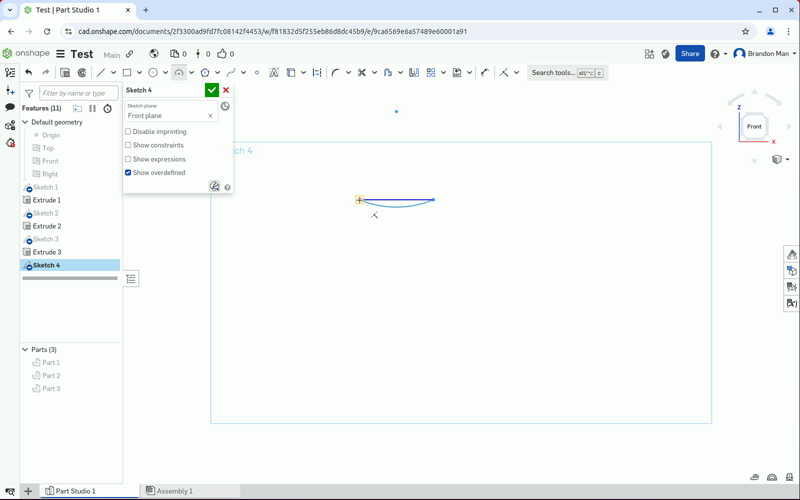
click(359, 199)
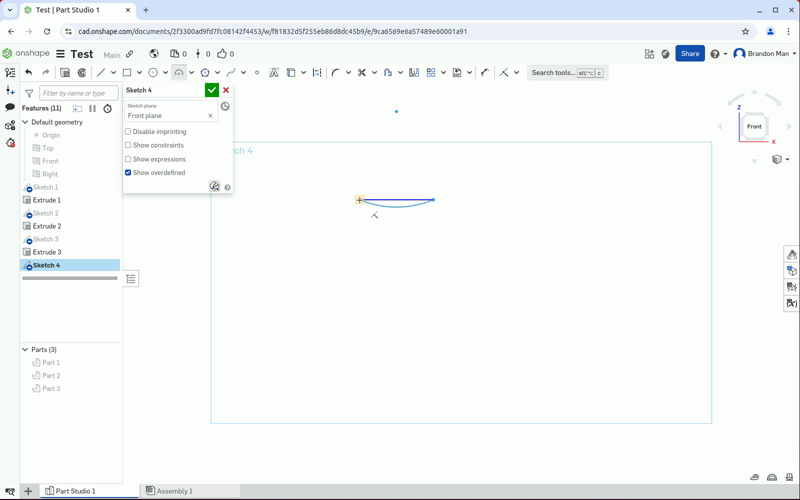
key_down(shift)
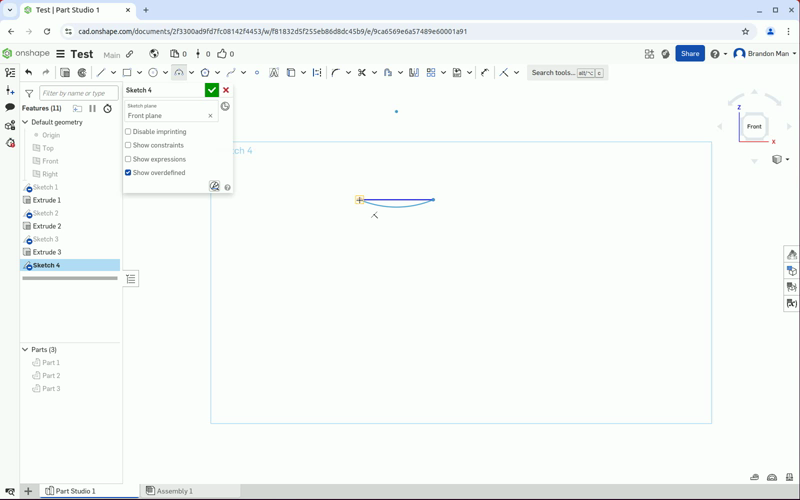
mouse_move(396, 182)
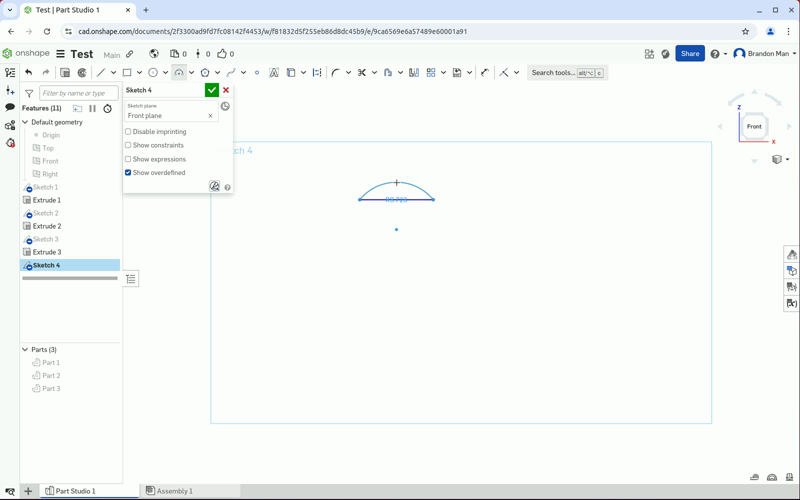
click(396, 182)
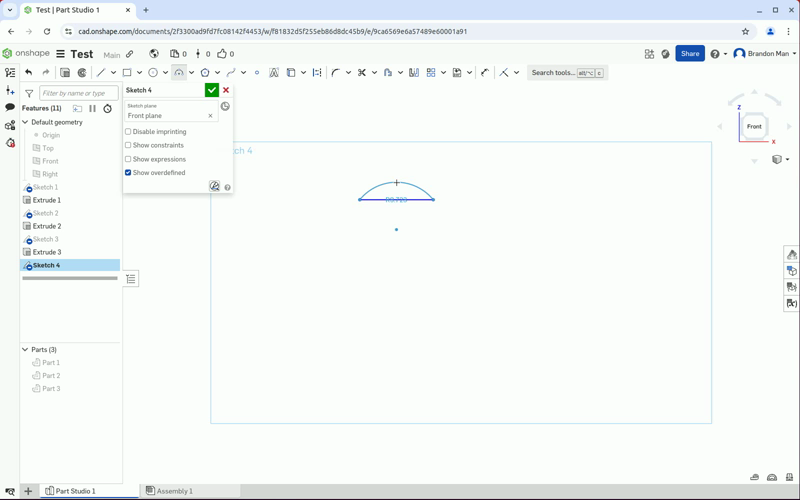
key_up(shift)
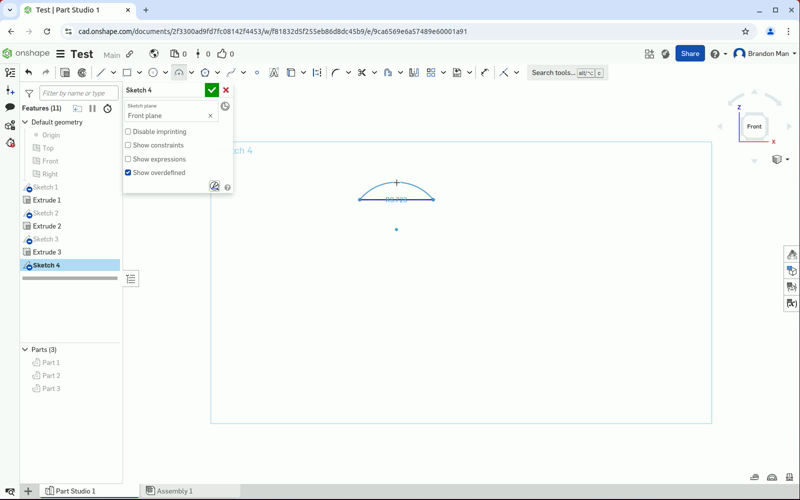
key(esc)
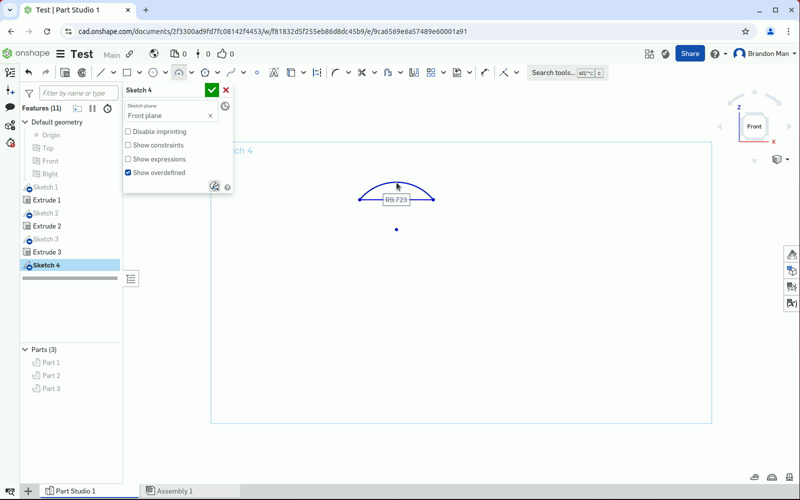
mouse_move(391, 197)
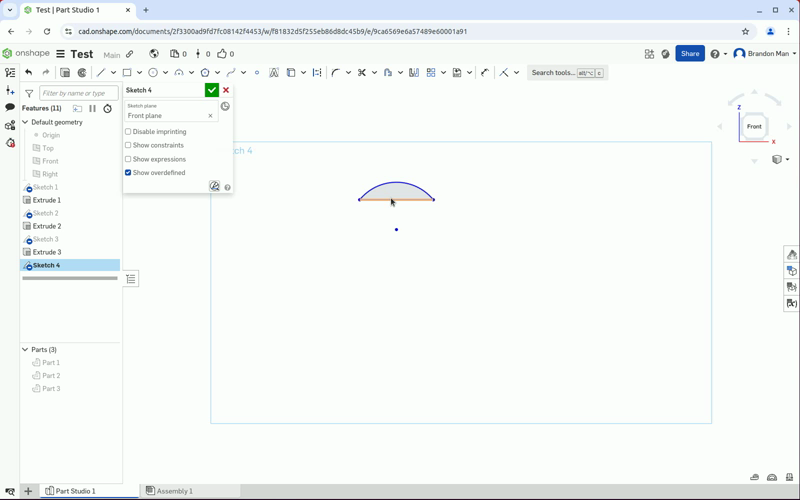
scroll(6)
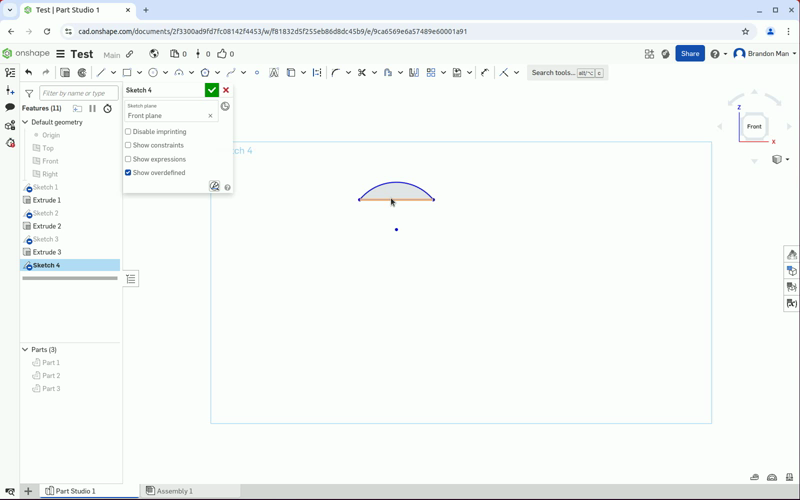
scroll(6)
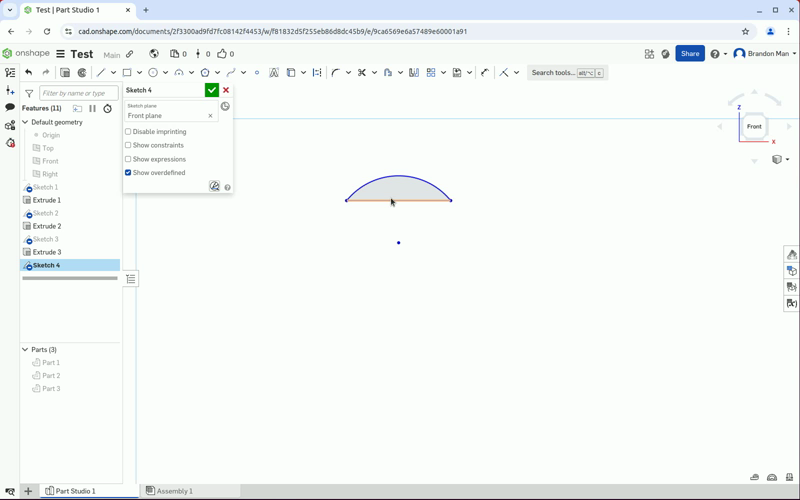
scroll(6)
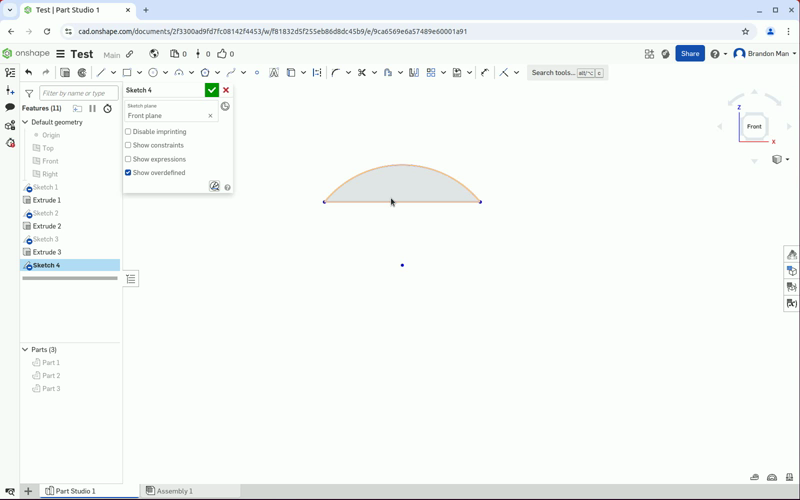
scroll(6)
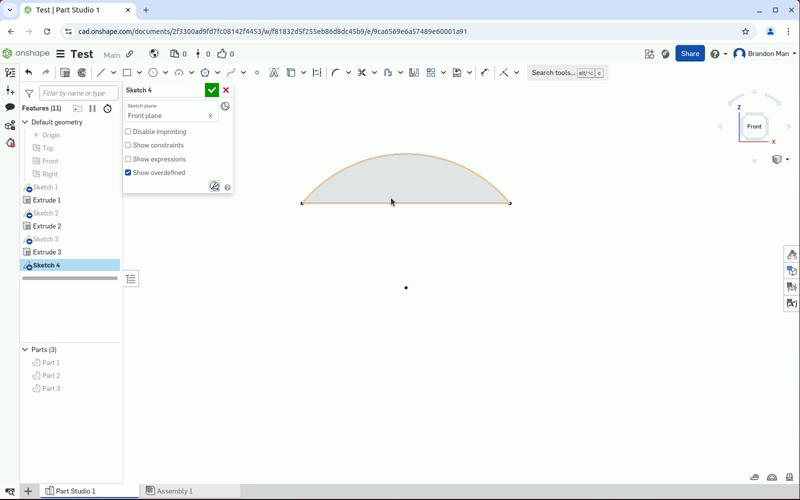
scroll(6)
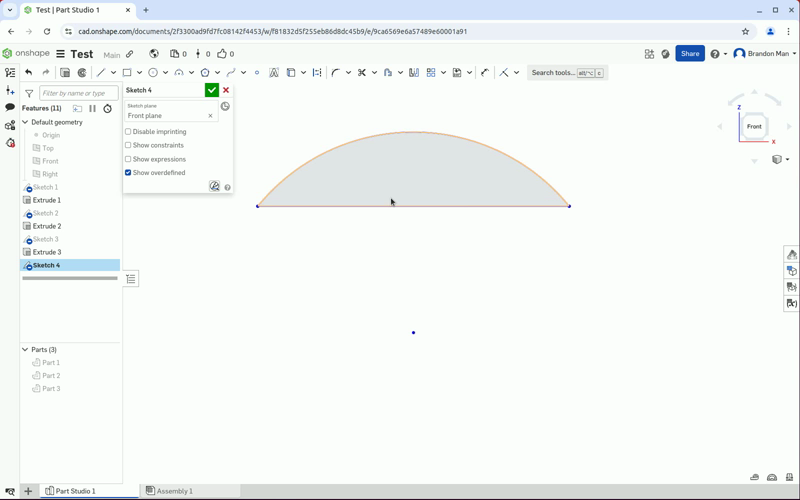
scroll(6)
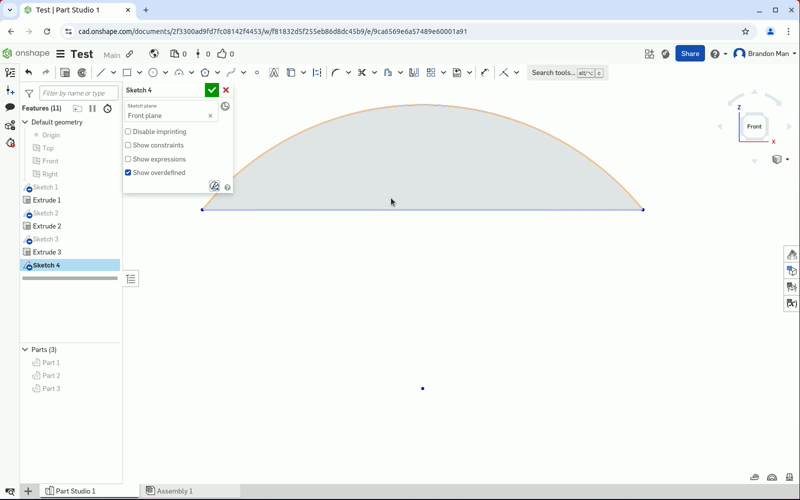
scroll(6)
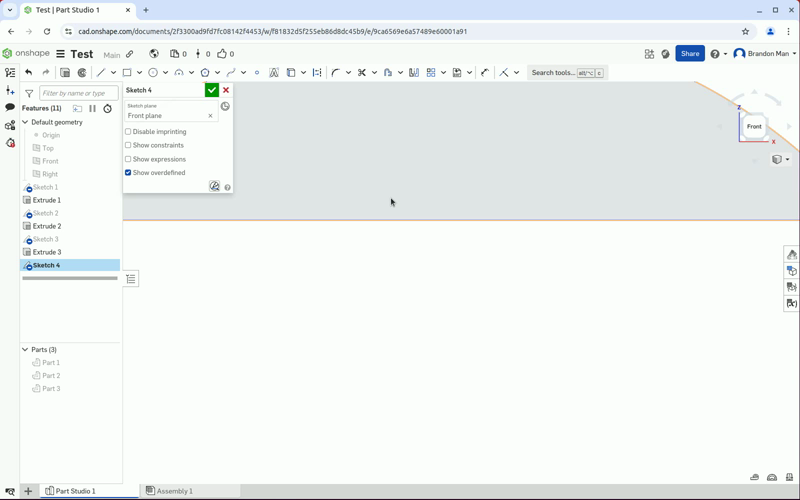
click(391, 197)
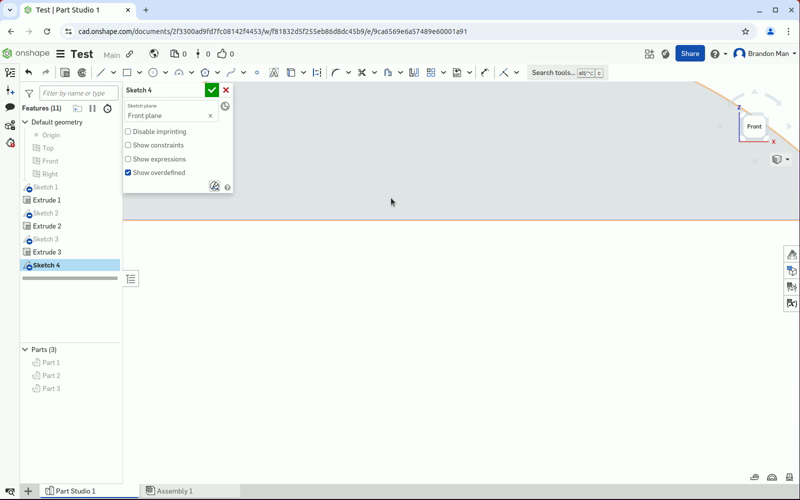
scroll(-6)
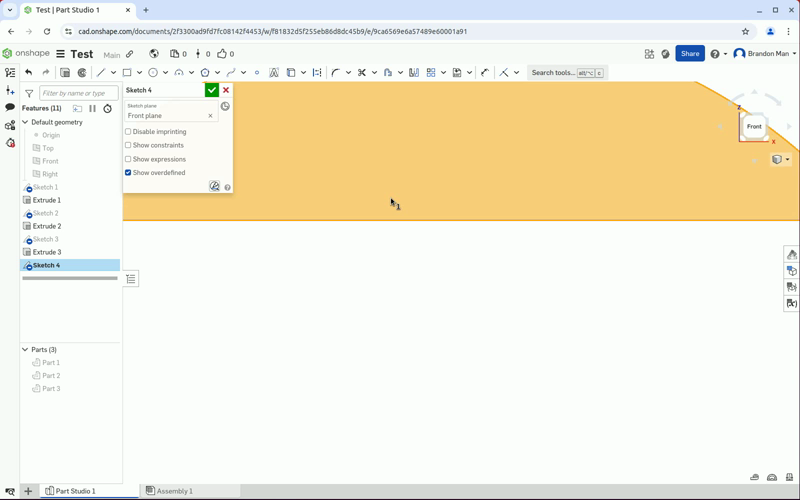
scroll(-6)
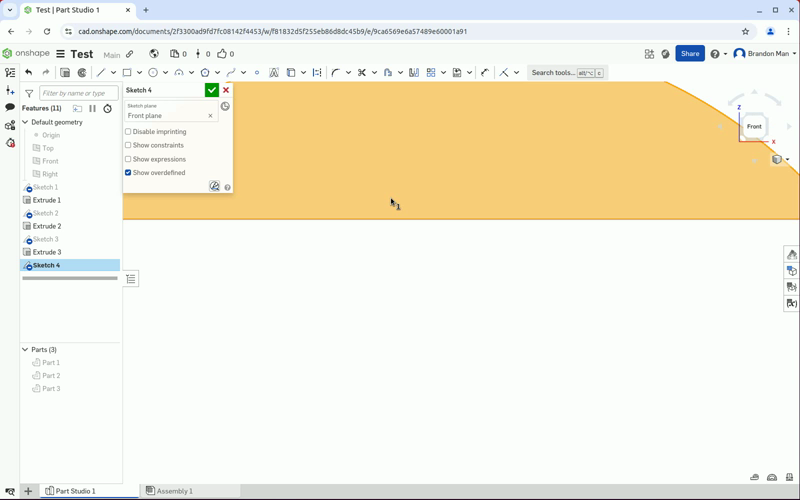
scroll(-6)
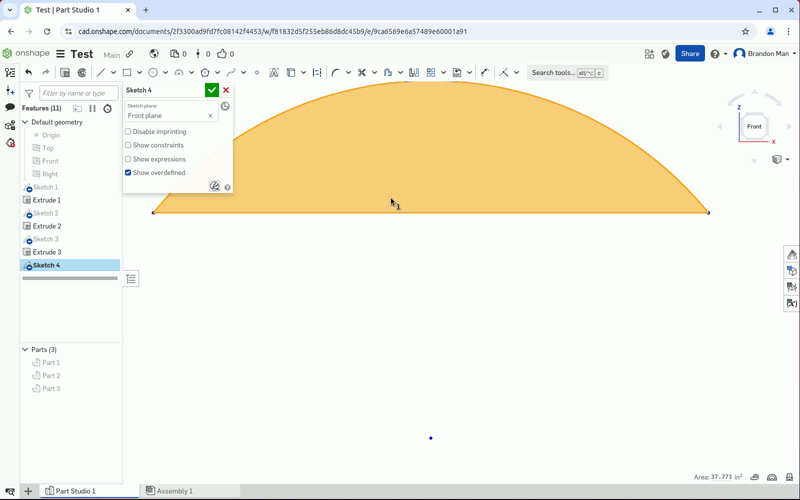
scroll(-6)
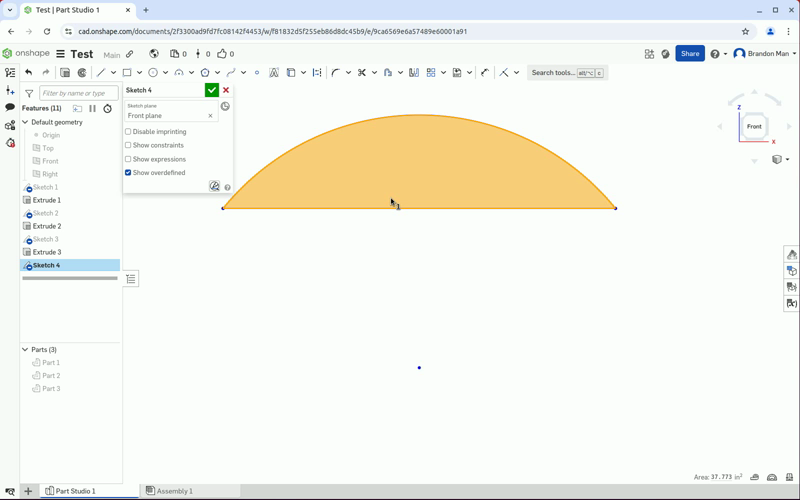
scroll(-6)
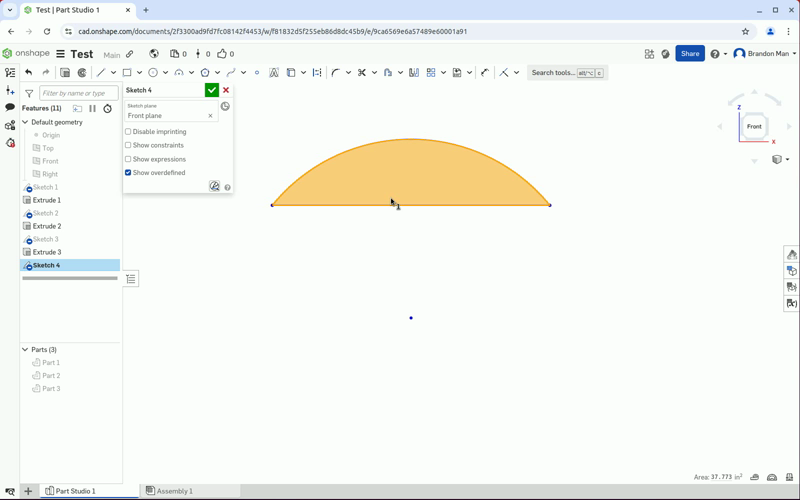
scroll(-6)
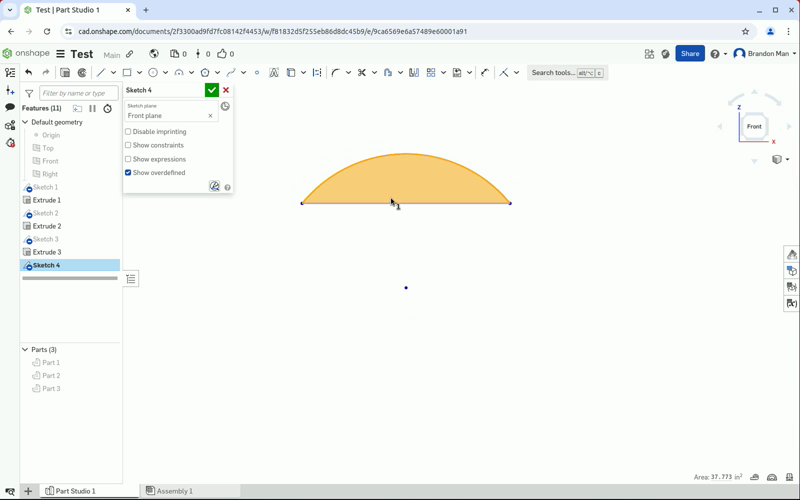
scroll(-6)
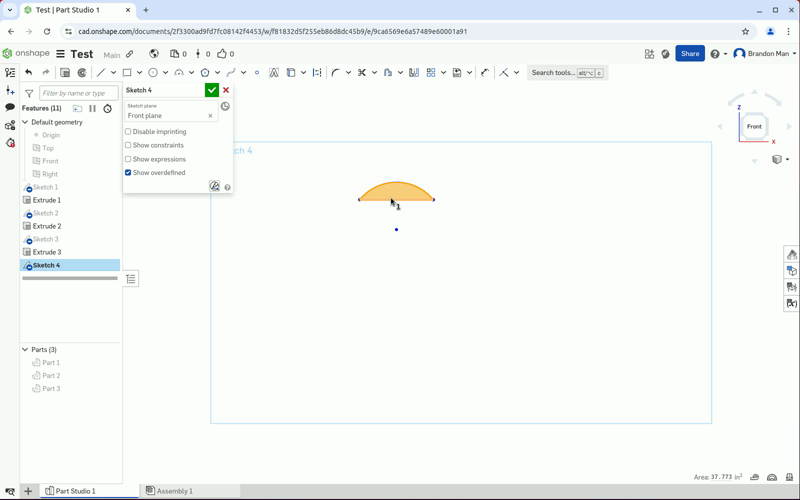
mouse_move(73, 352)
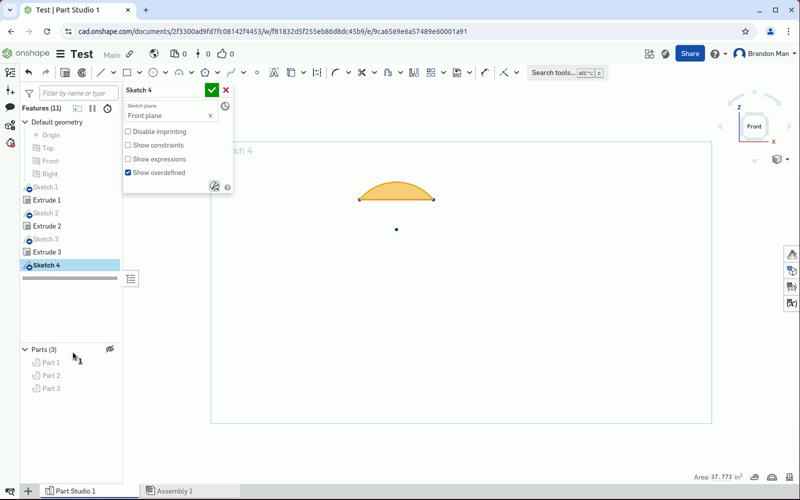
key(shift+y)
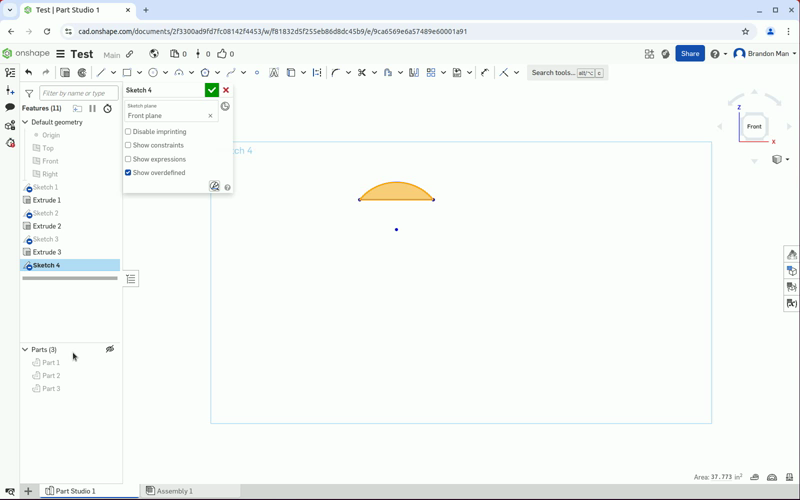
key(shift+e)
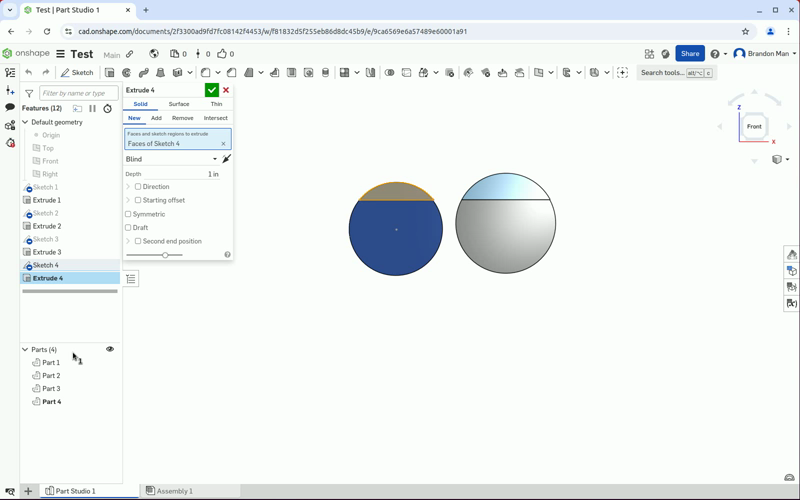
mouse_move(143, 106)
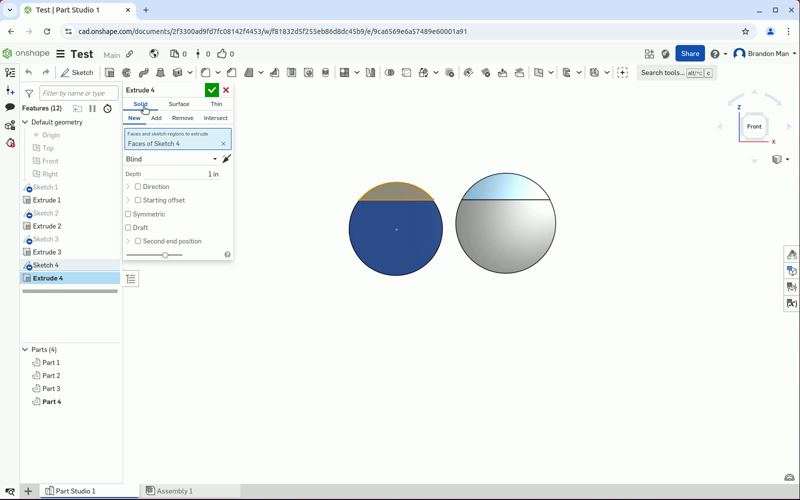
click(143, 106)
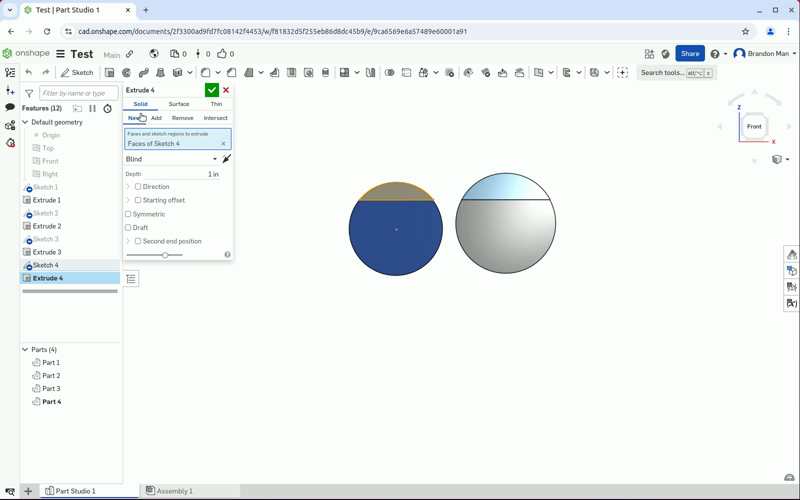
mouse_move(137, 120)
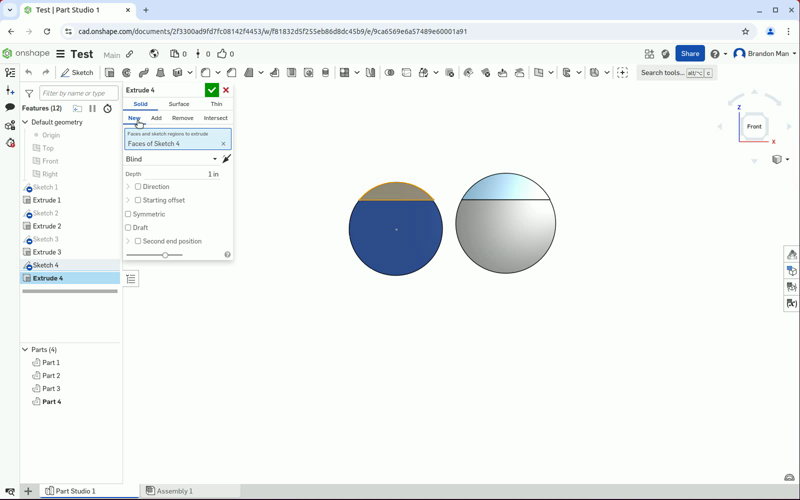
click(137, 120)
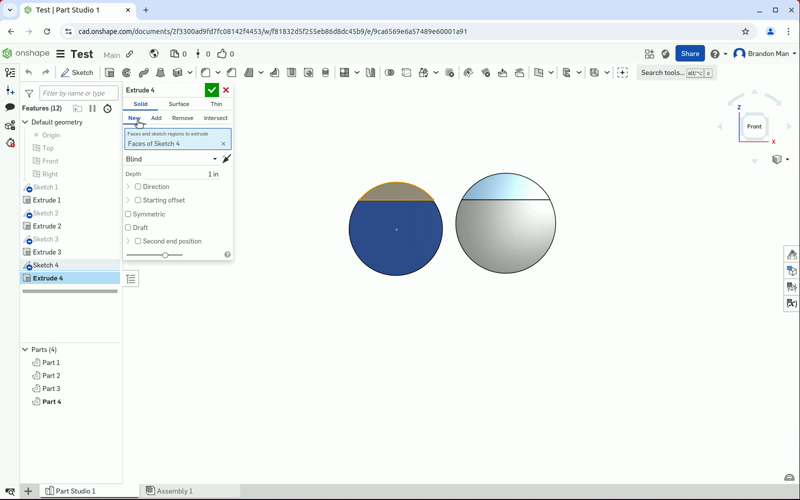
key(tab, 4)
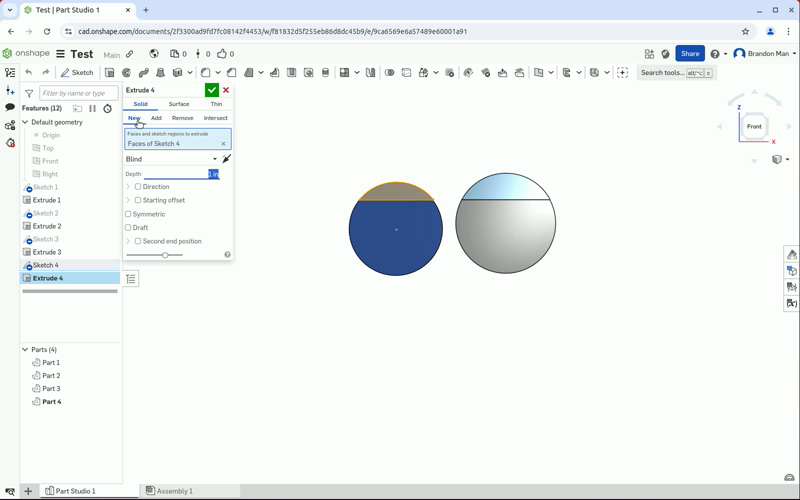
text(7.943)
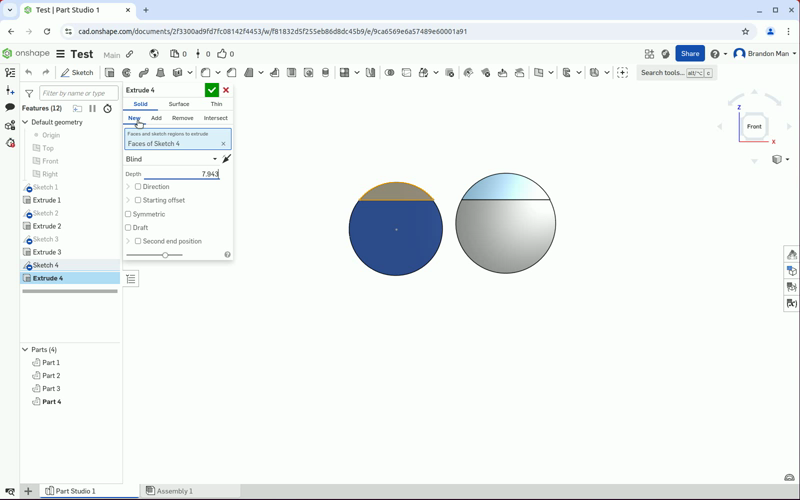
key(enter)
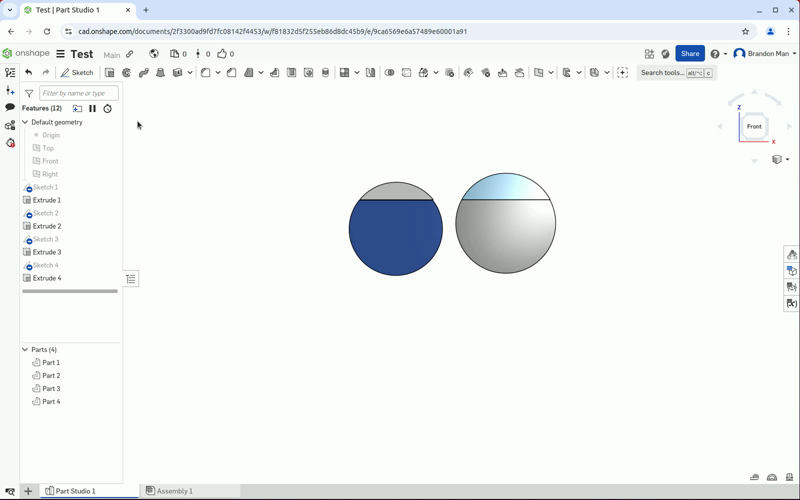
key(shift+h)
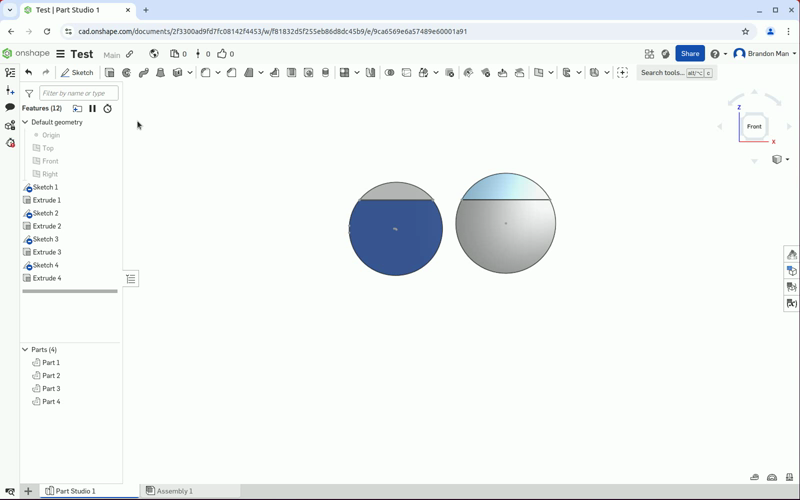
key(shift+h)
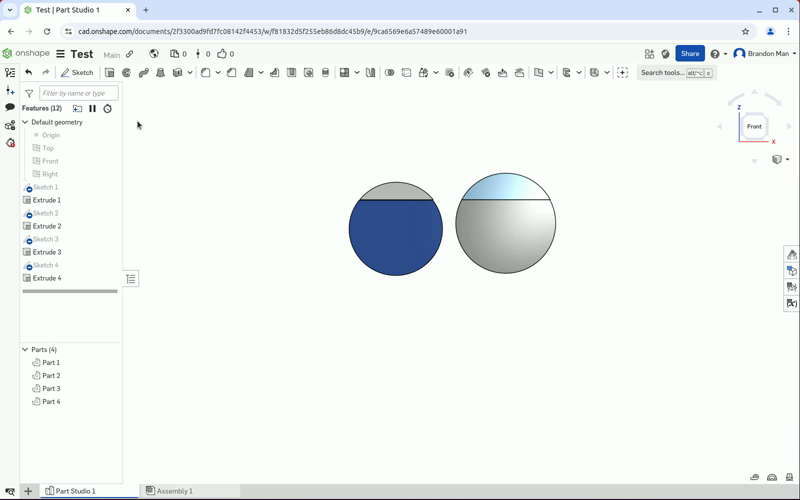
mouse_move(73, 189)
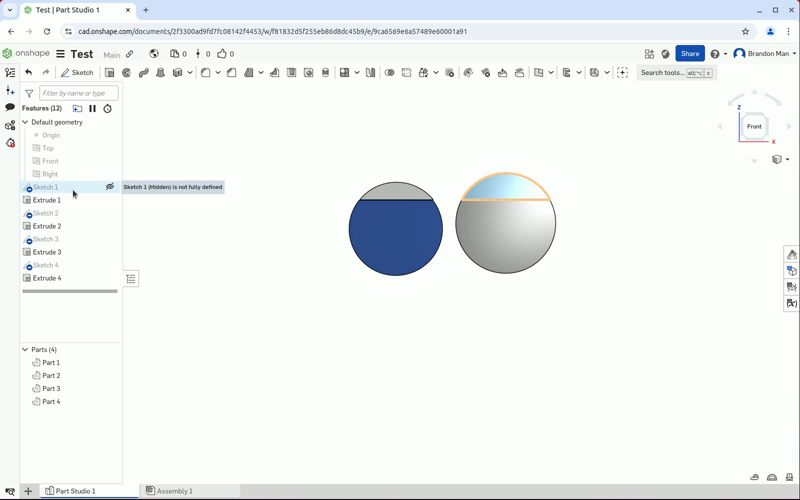
click(73, 189)
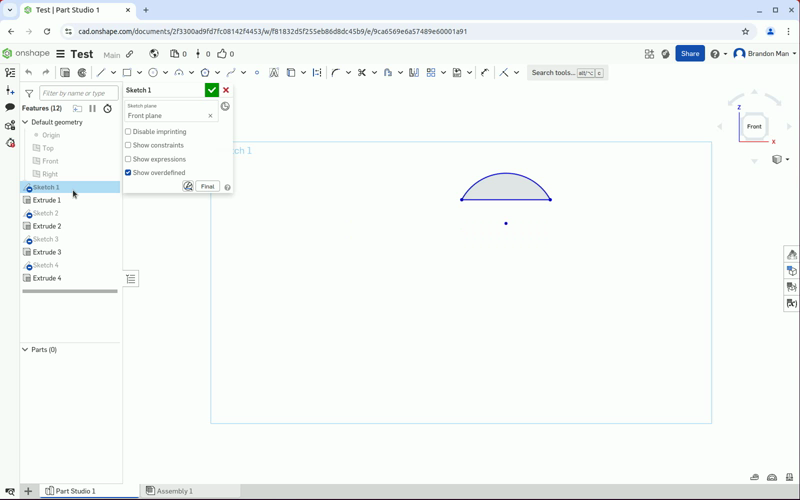
mouse_move(229, 92)
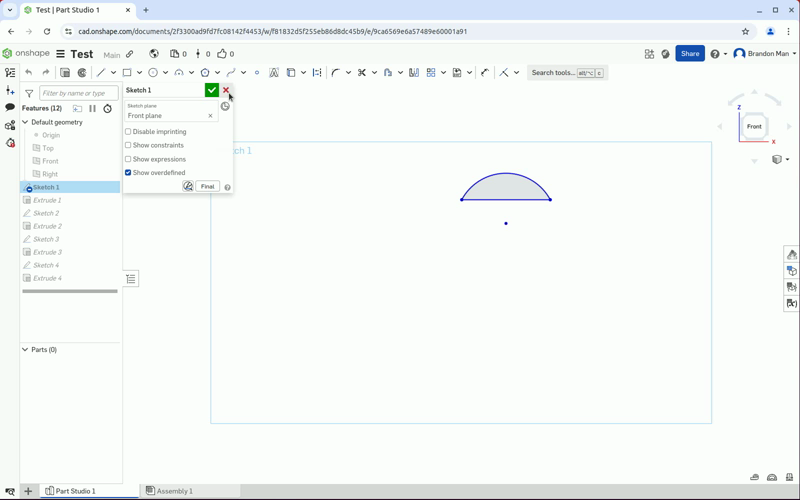
click(229, 92)
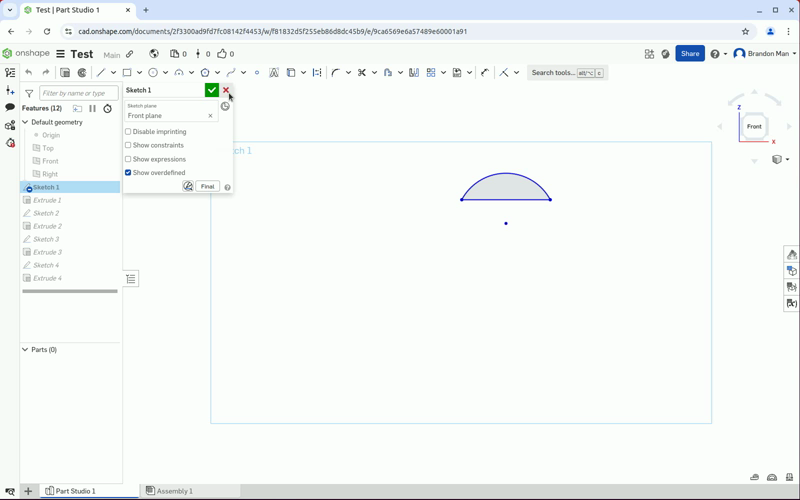
key(shift+s)
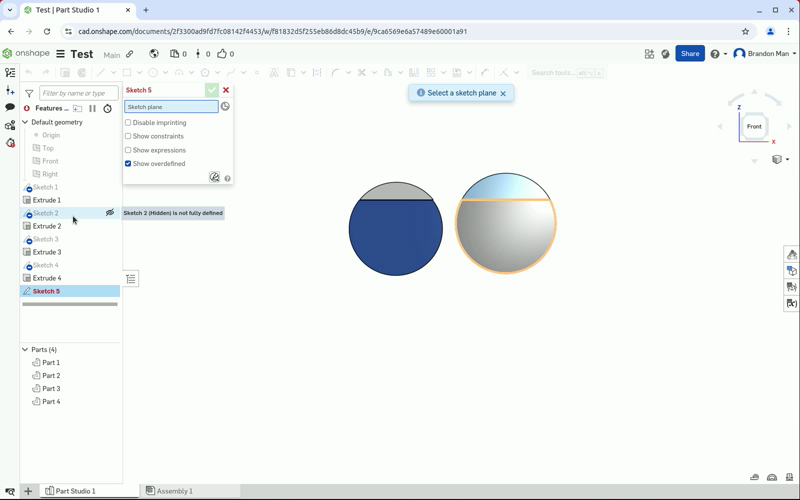
scroll(3)
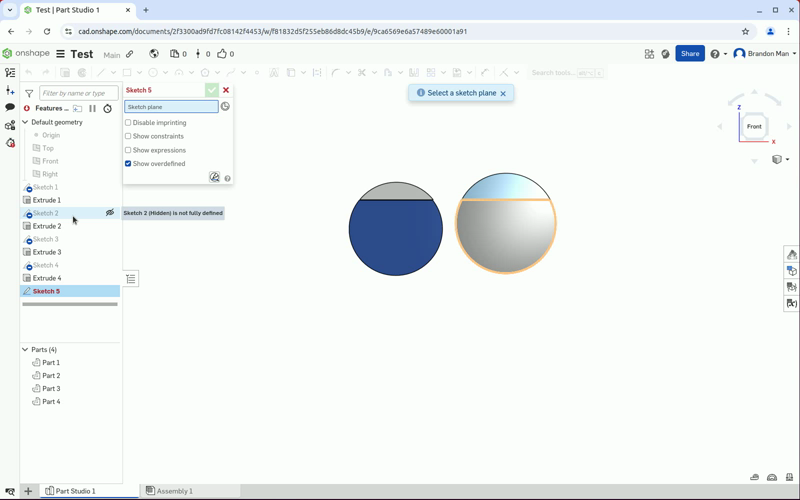
mouse_move(73, 163)
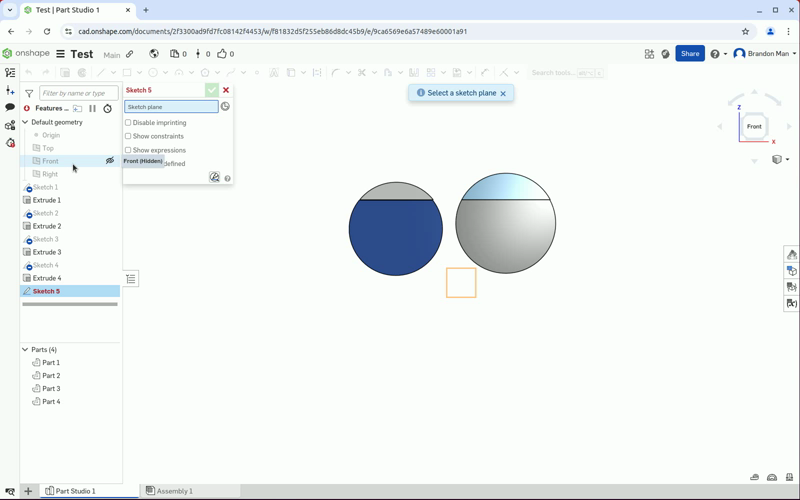
click(73, 163)
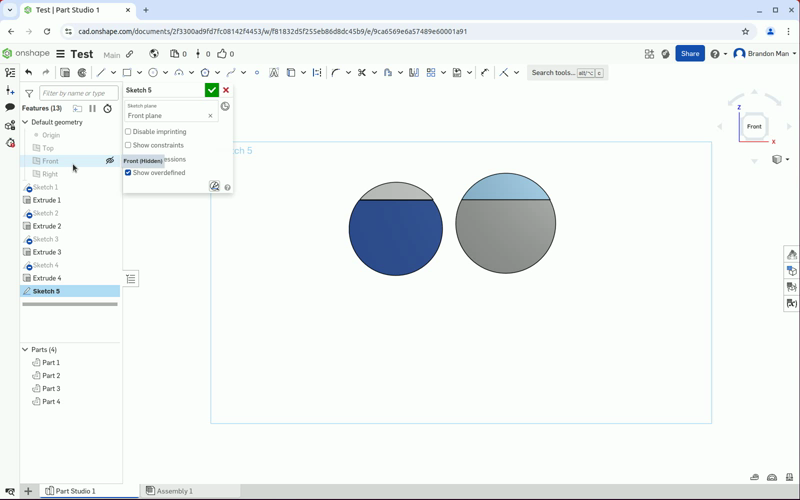
mouse_move(73, 352)
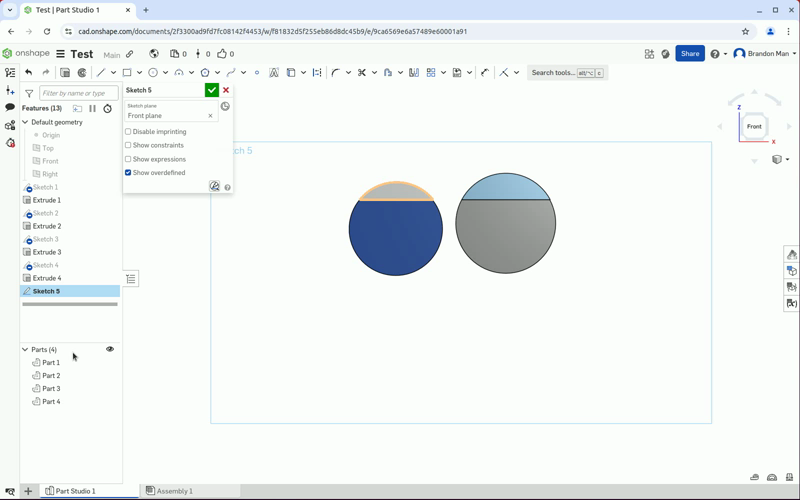
key(y)
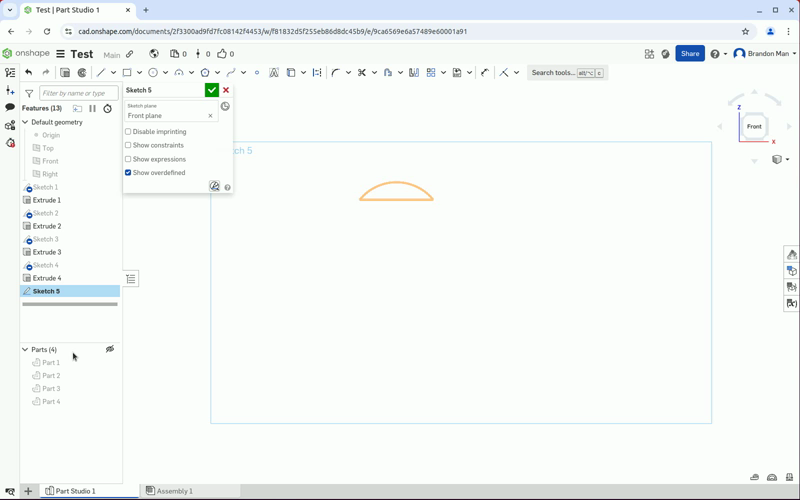
key(l)
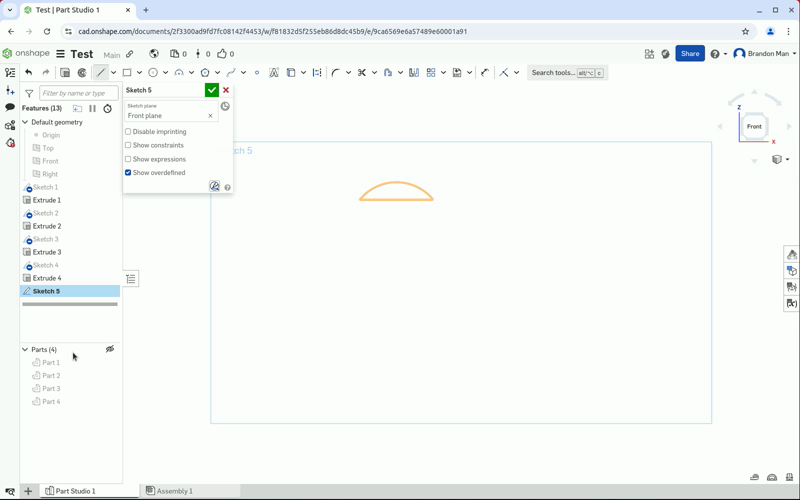
key_down(shift)
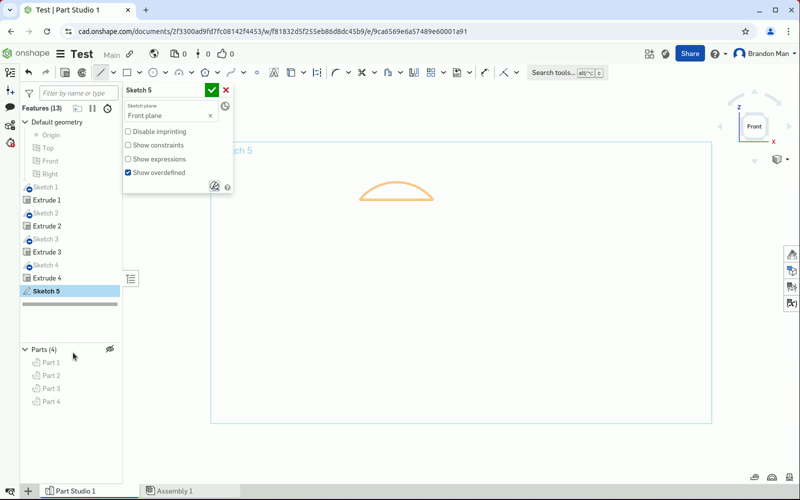
mouse_move(349, 359)
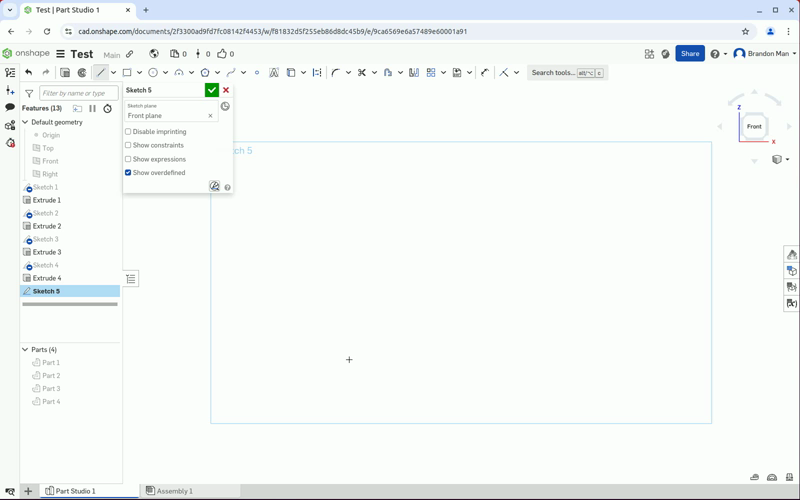
click(349, 359)
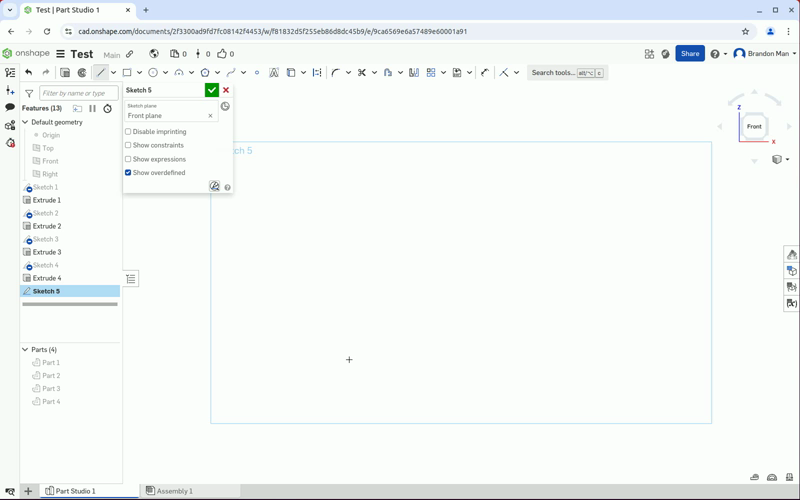
key_up(shift)
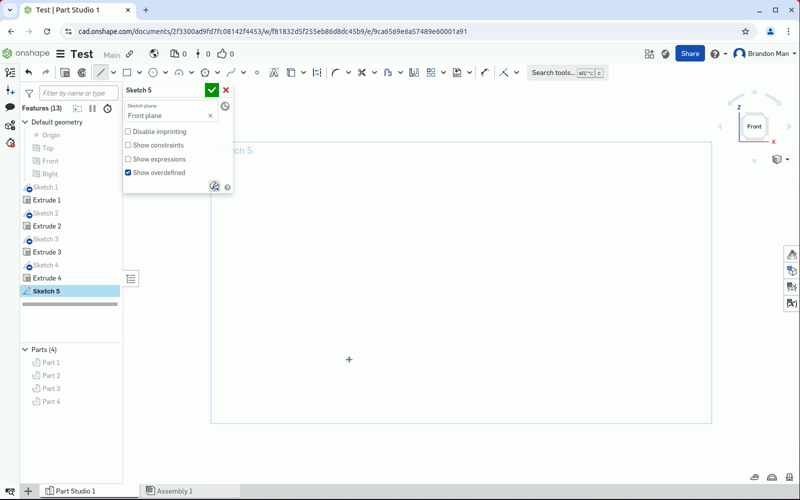
key_down(shift)
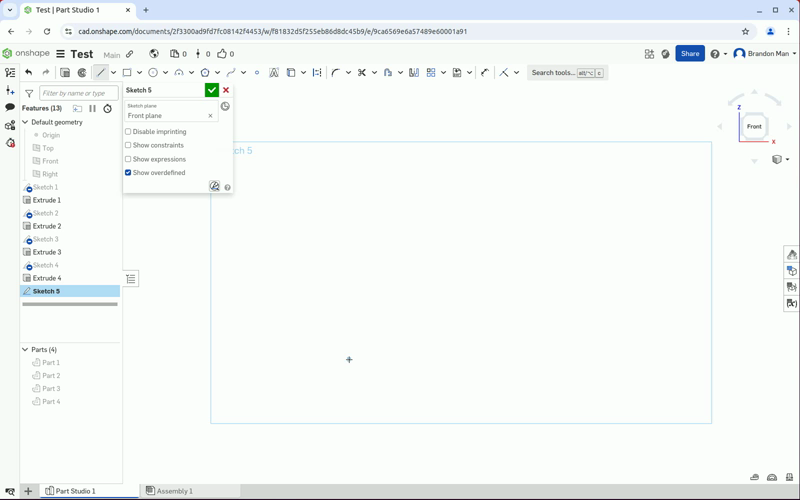
mouse_move(572, 359)
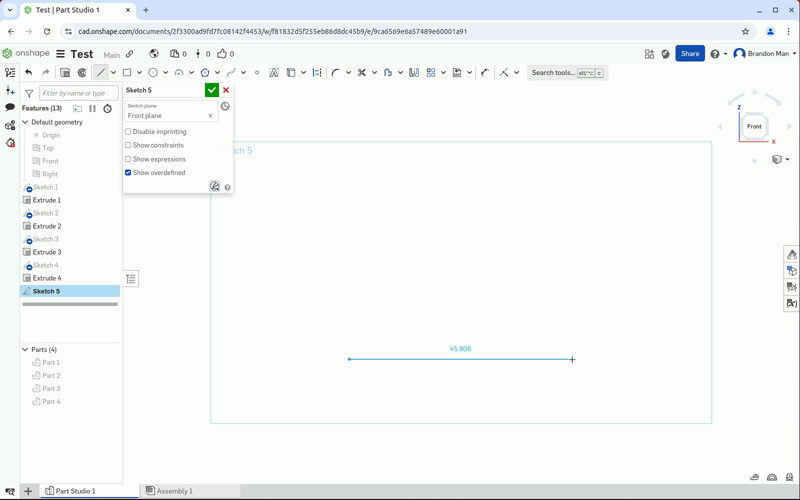
click(572, 359)
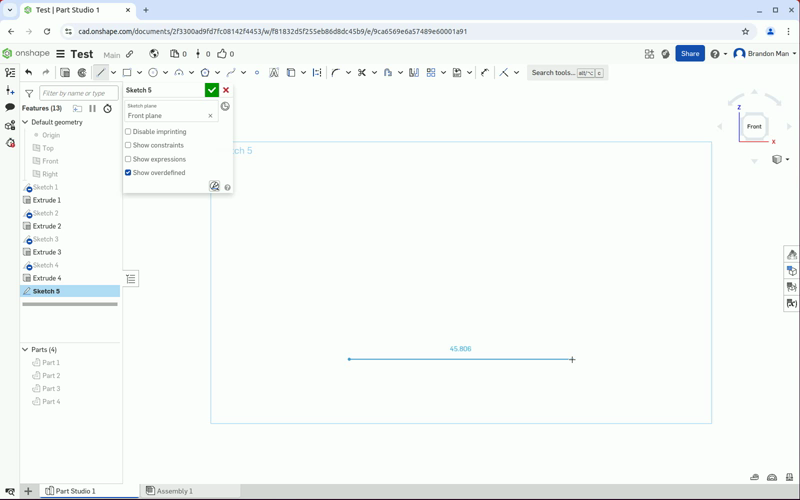
key_up(shift)
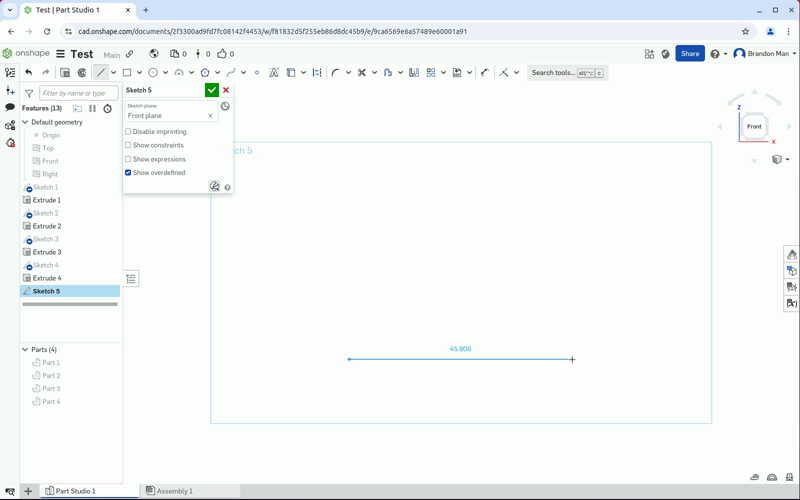
key_down(shift)
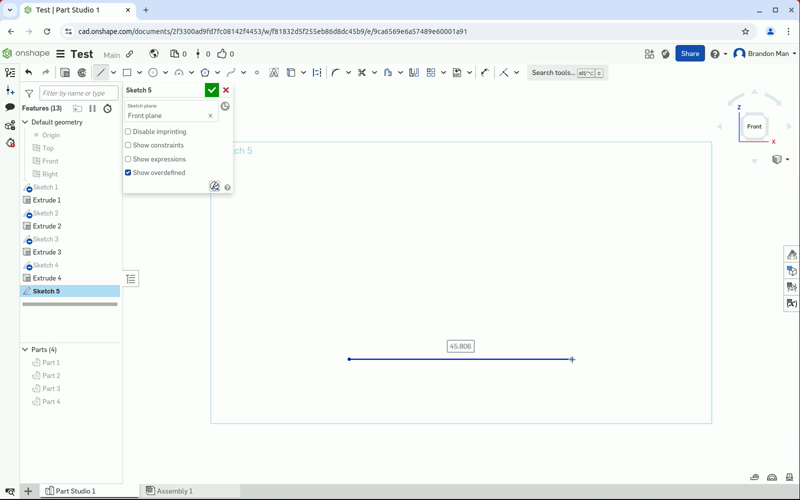
mouse_move(572, 202)
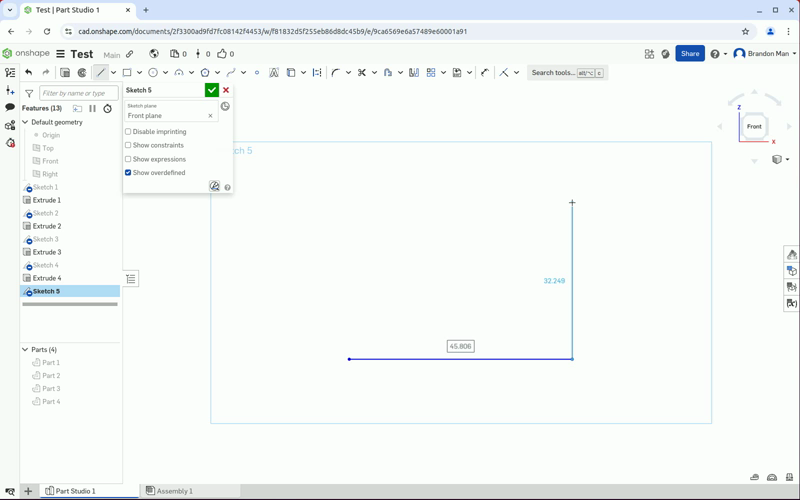
click(572, 202)
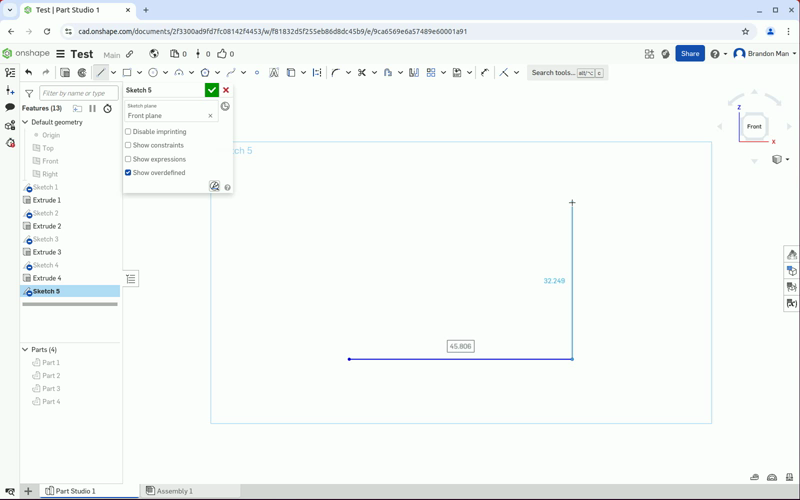
key_up(shift)
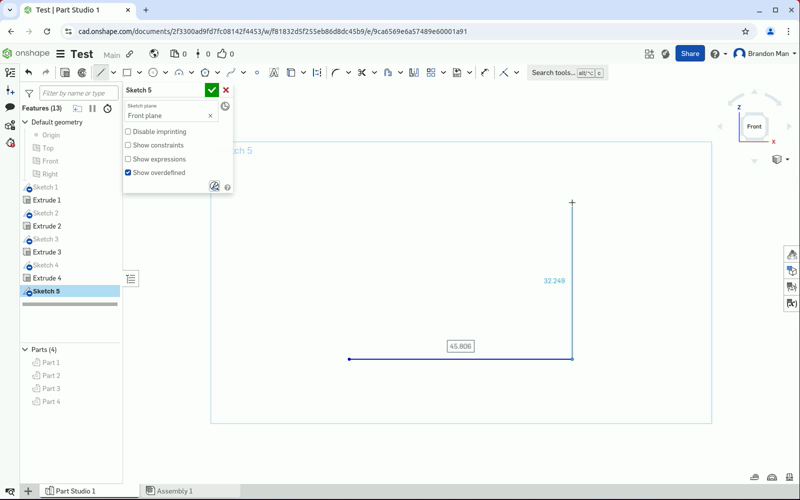
key_down(shift)
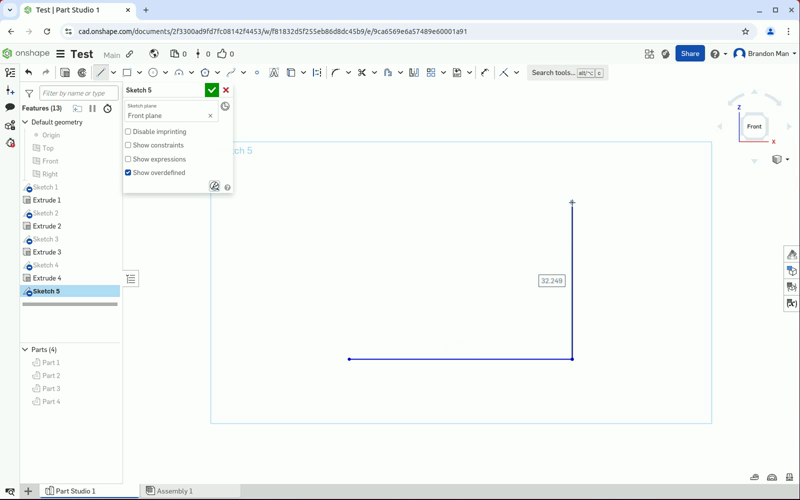
mouse_move(589, 202)
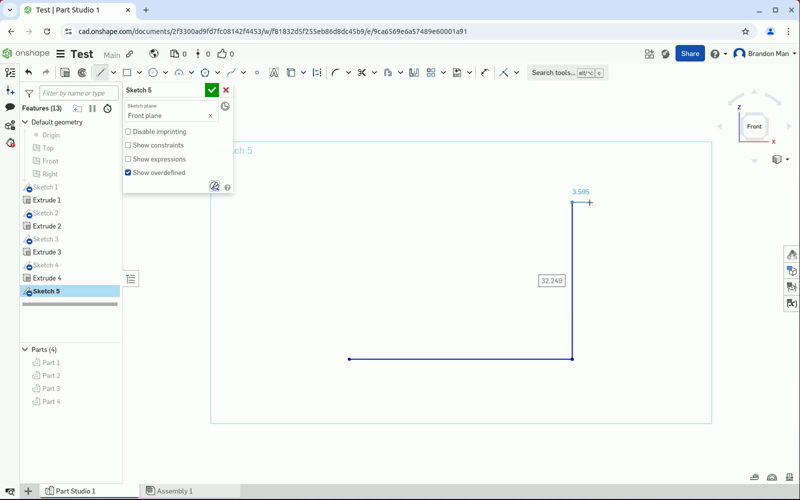
mouse_move(548, 202)
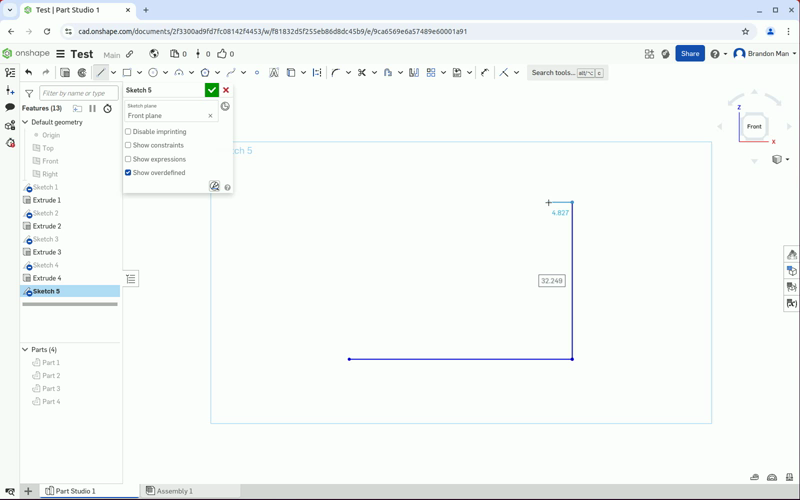
click(548, 202)
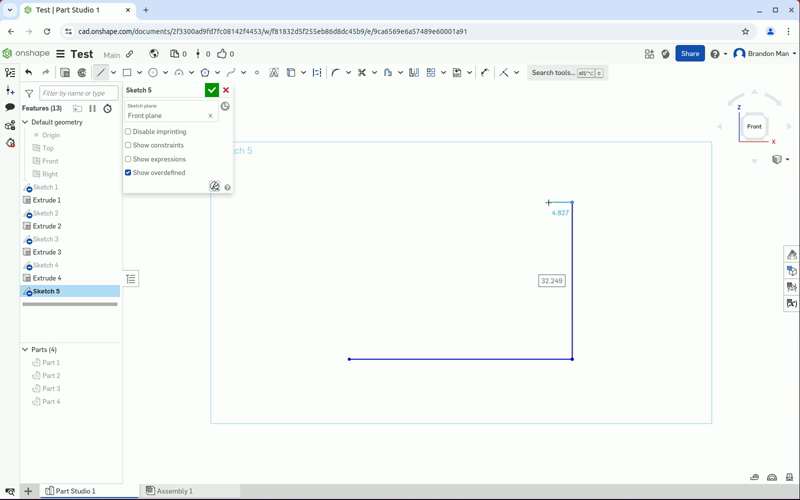
key_up(shift)
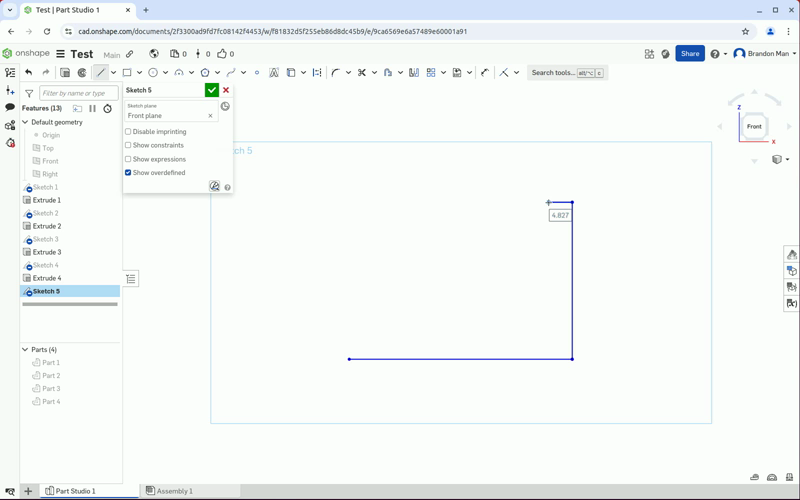
key(esc)
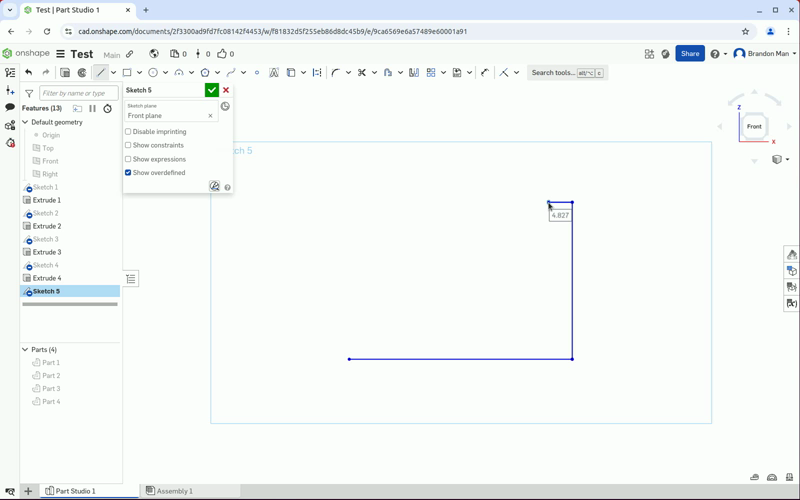
key(a)
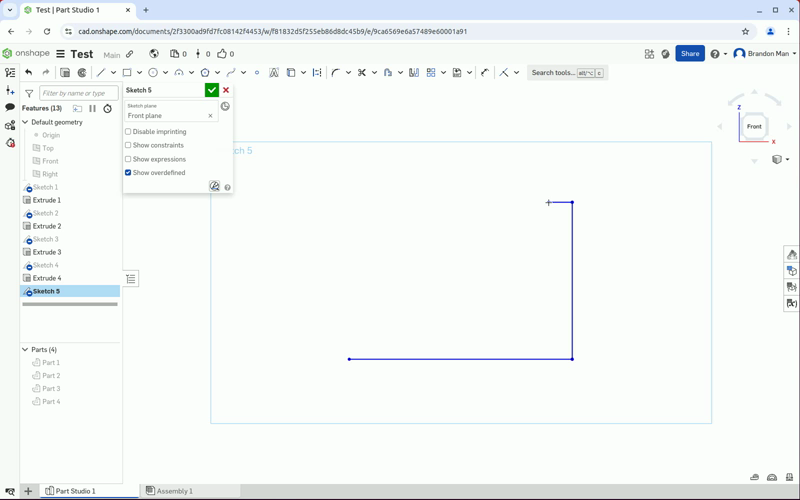
mouse_move(548, 202)
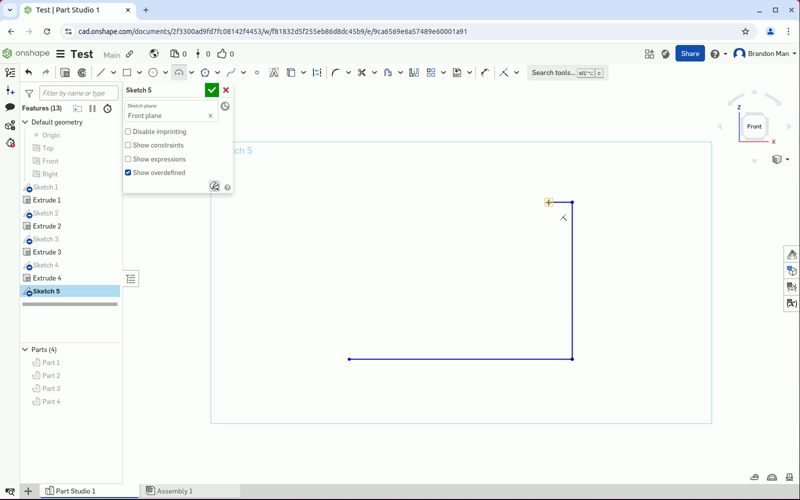
click(548, 202)
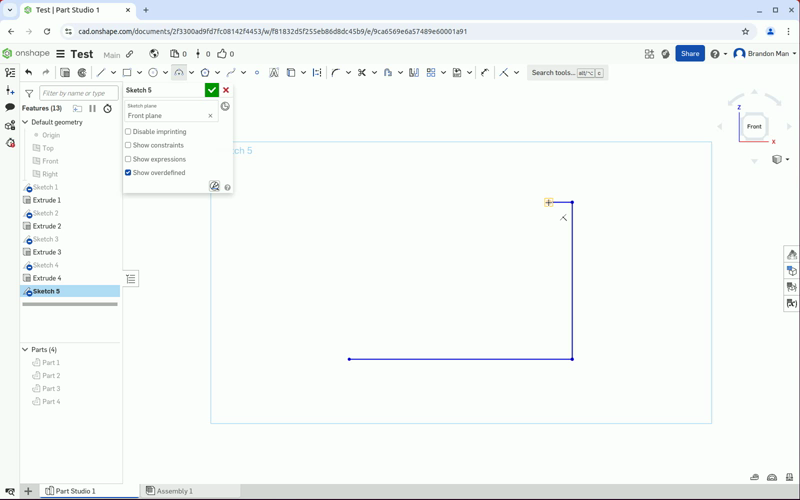
key_down(shift)
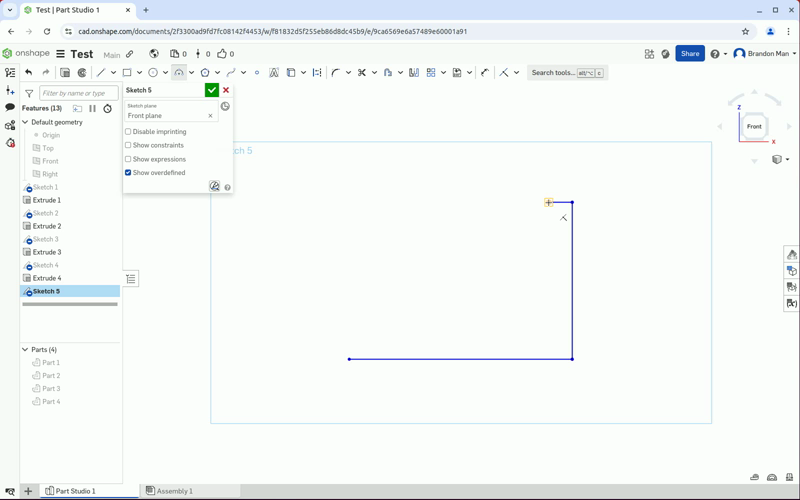
mouse_move(461, 202)
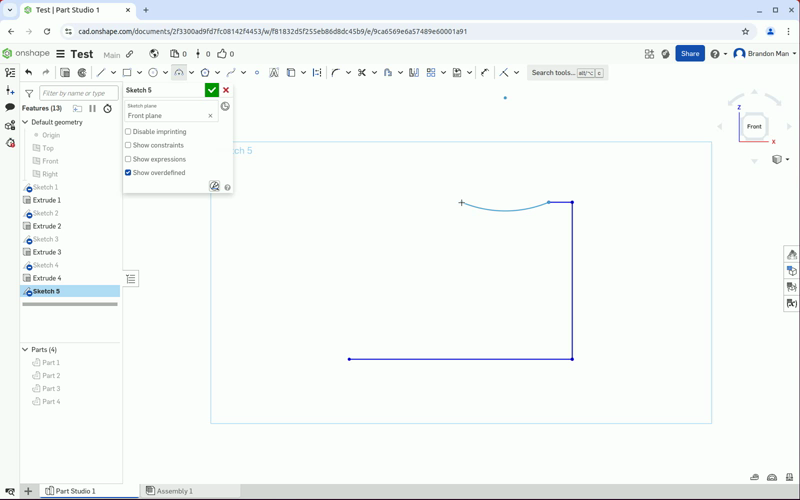
click(461, 202)
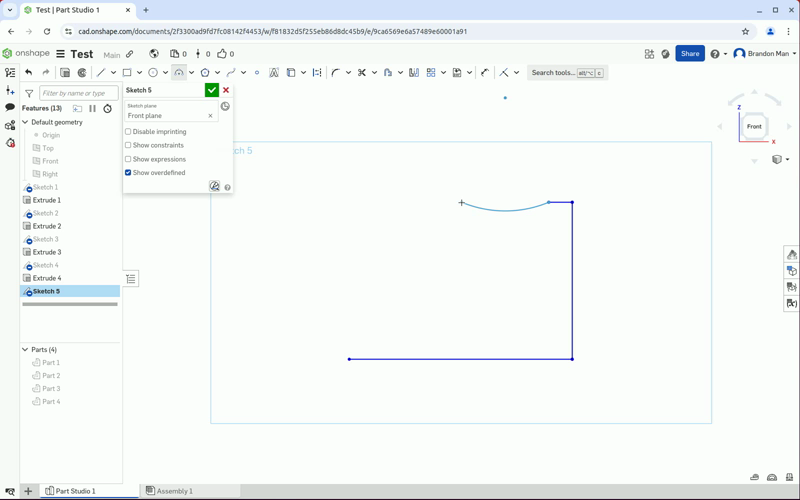
mouse_move(505, 274)
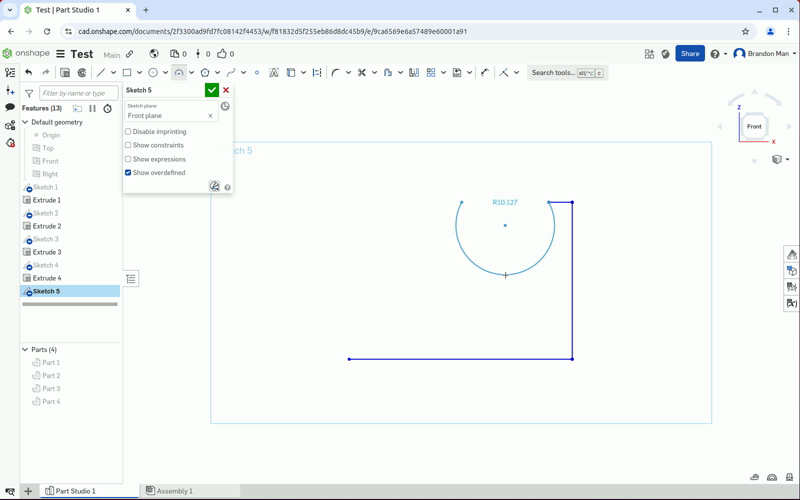
click(505, 274)
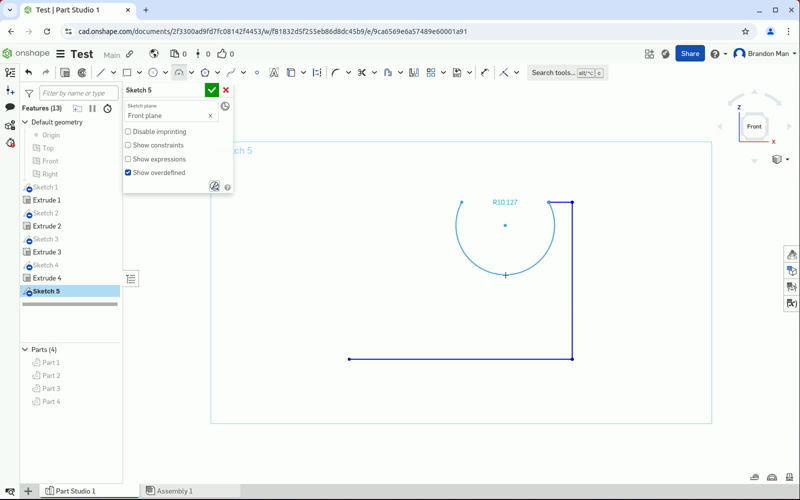
key_up(shift)
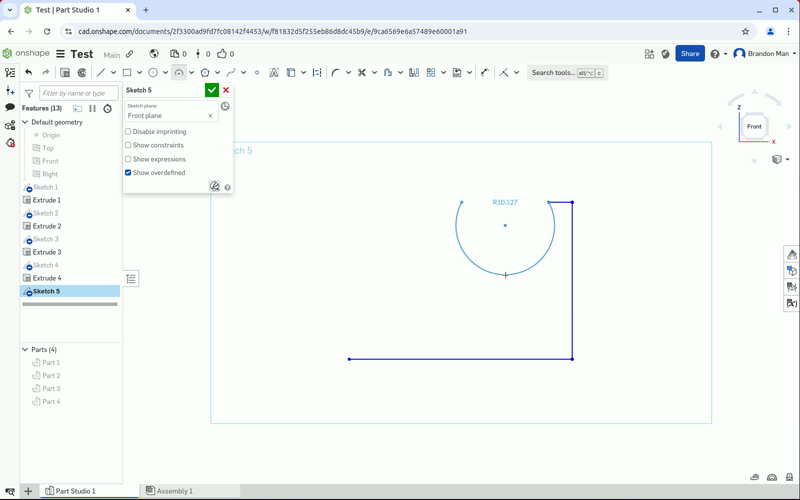
key(esc)
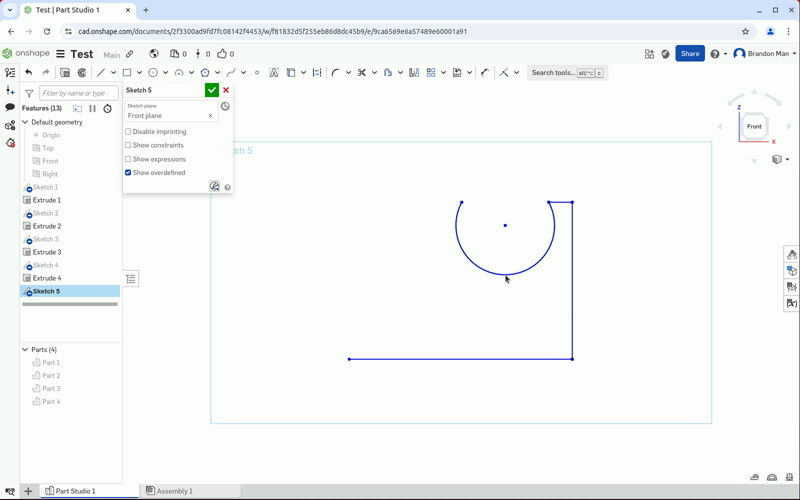
key(l)
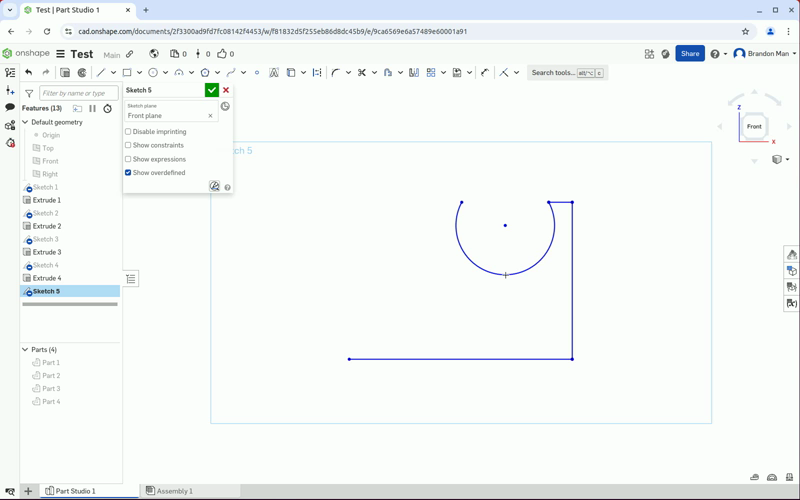
mouse_move(461, 202)
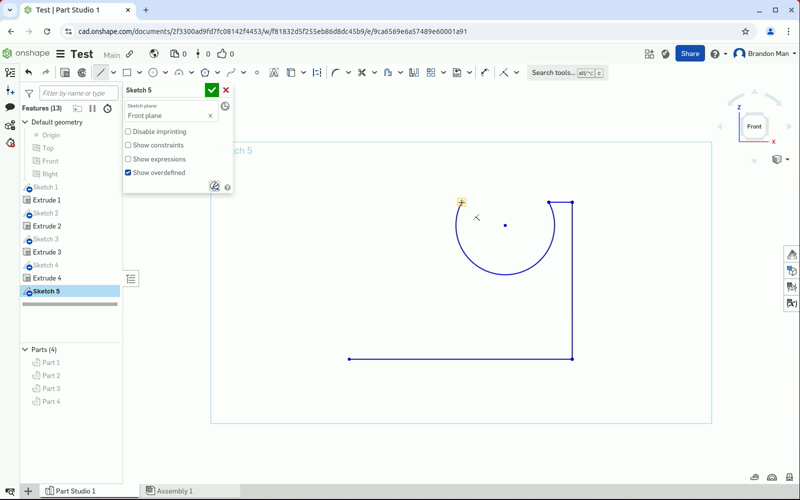
click(461, 202)
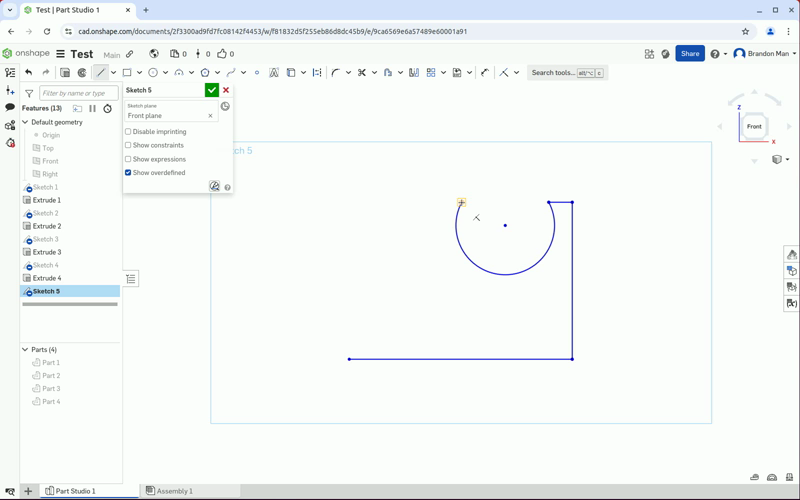
key_down(shift)
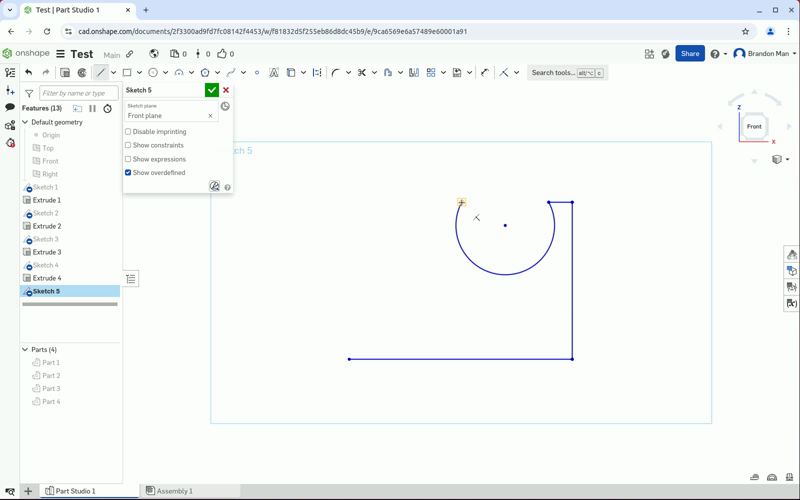
mouse_move(492, 202)
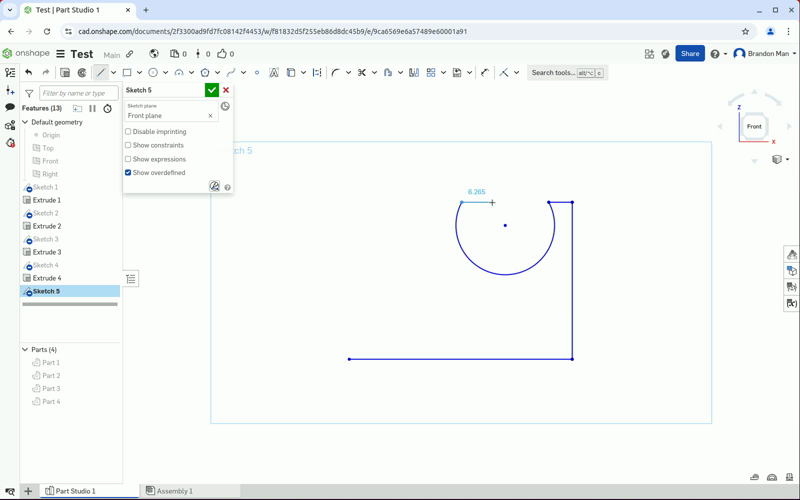
mouse_move(431, 202)
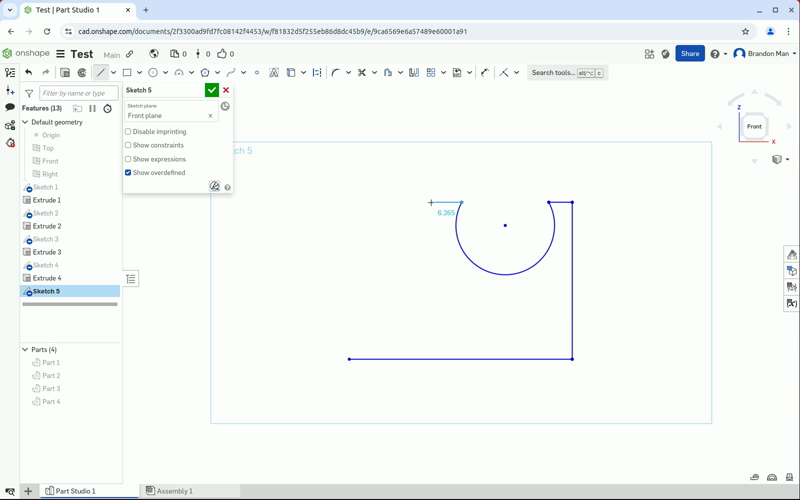
click(431, 202)
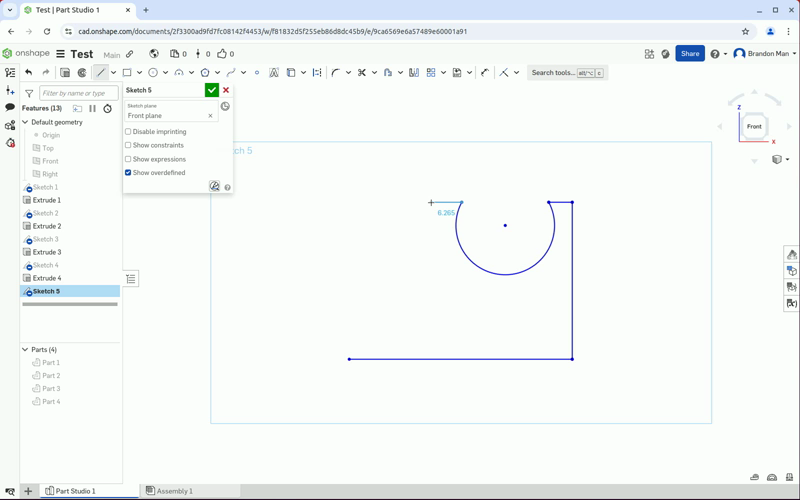
key_up(shift)
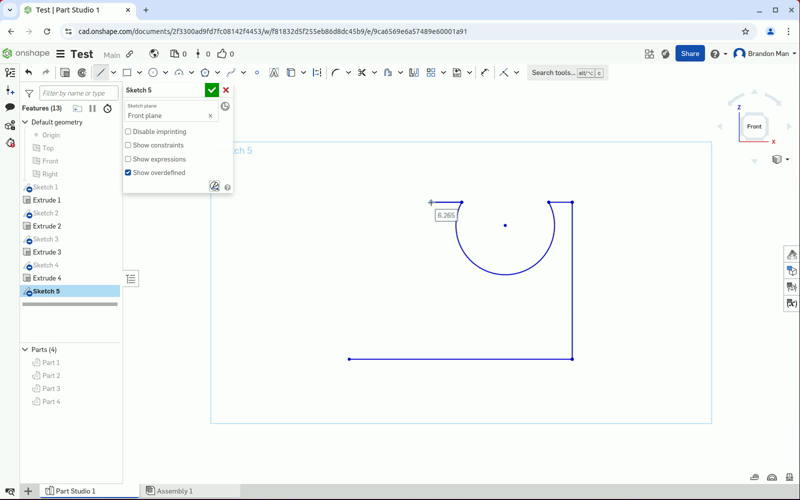
key(esc)
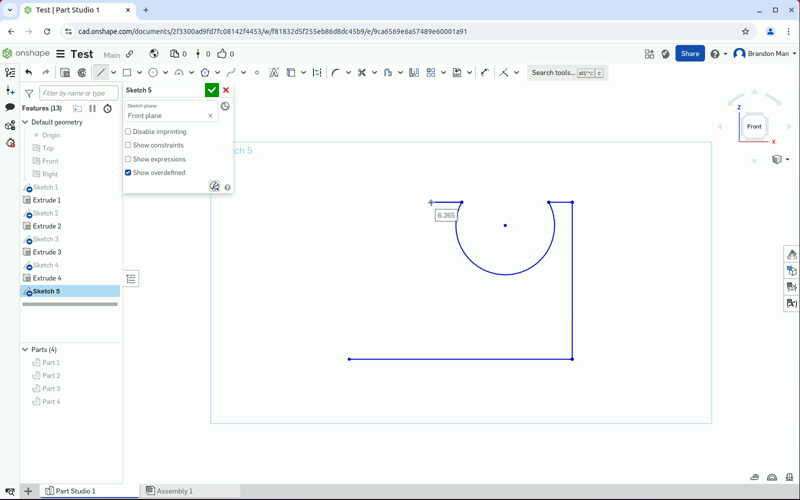
key(a)
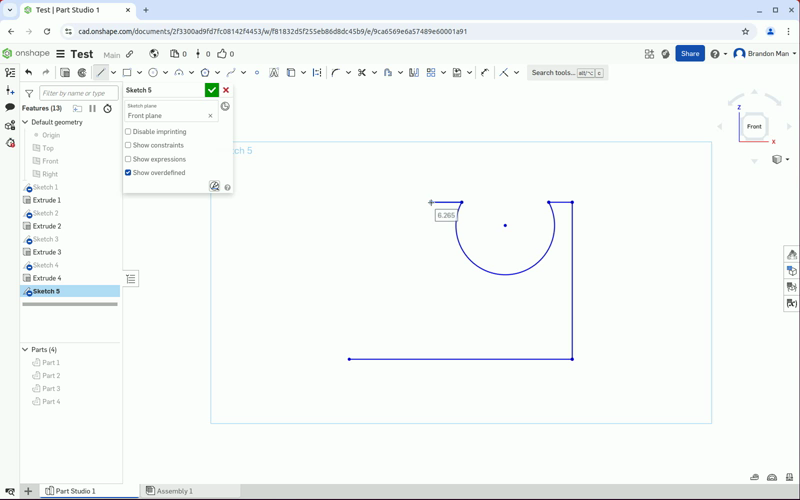
mouse_move(431, 202)
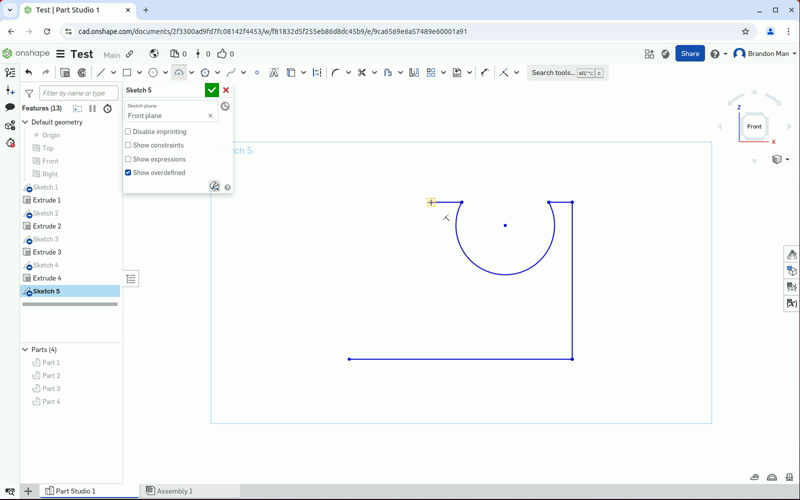
click(431, 202)
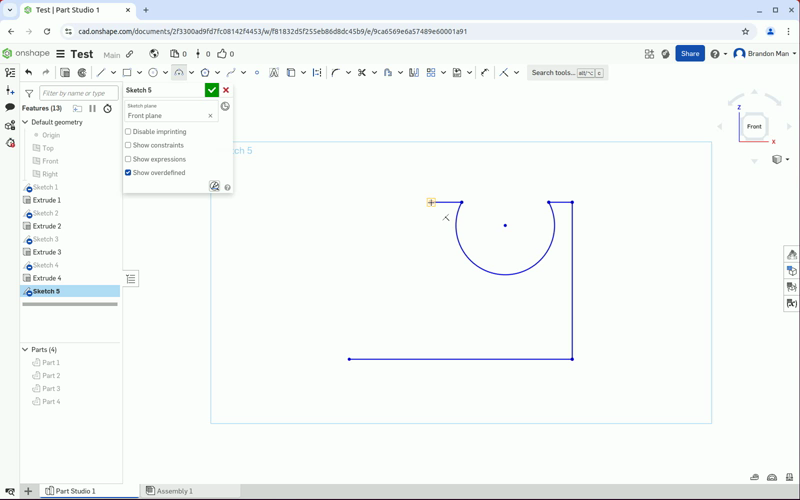
key_down(shift)
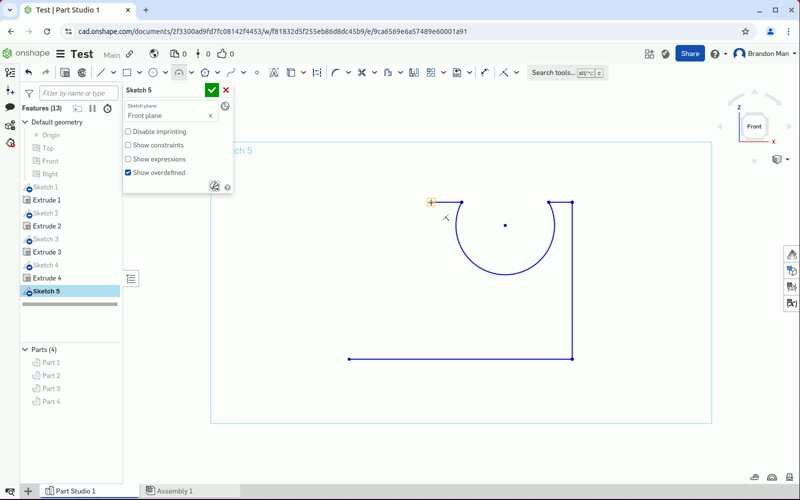
mouse_move(349, 232)
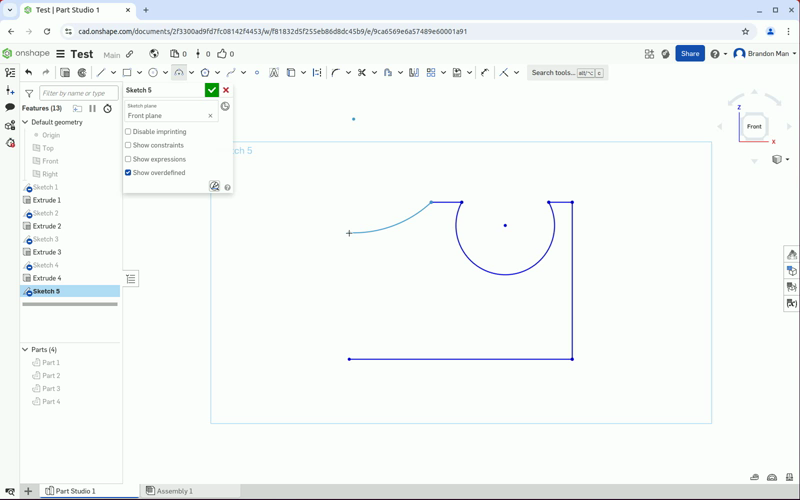
click(349, 232)
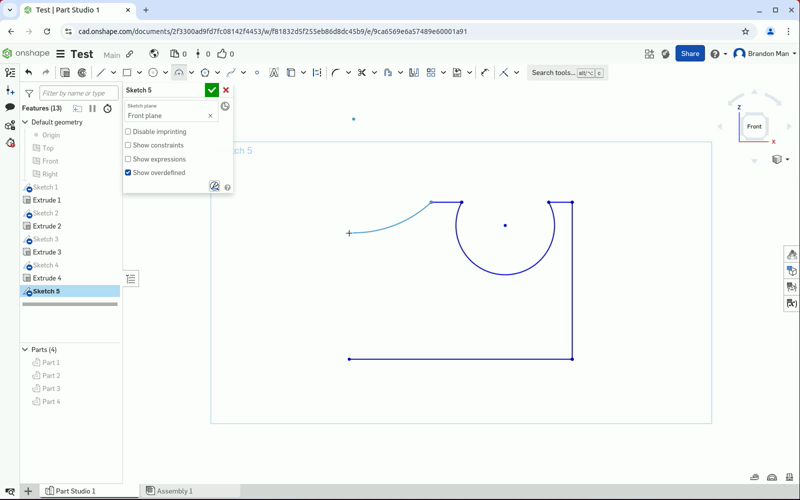
mouse_move(410, 272)
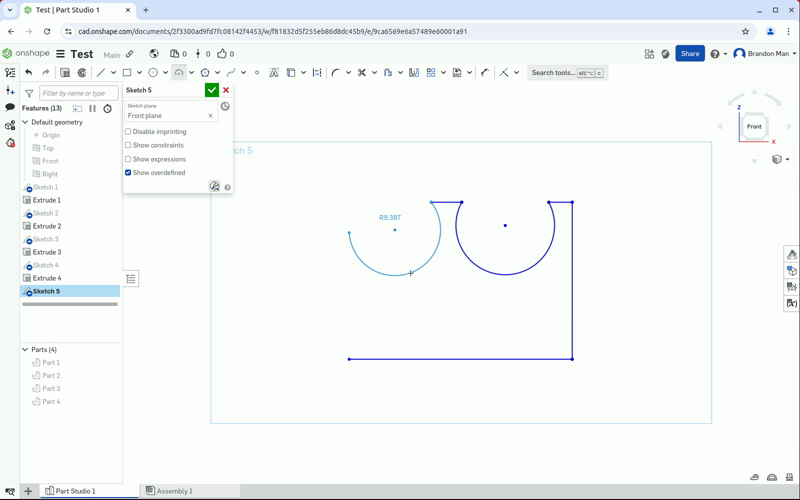
click(410, 272)
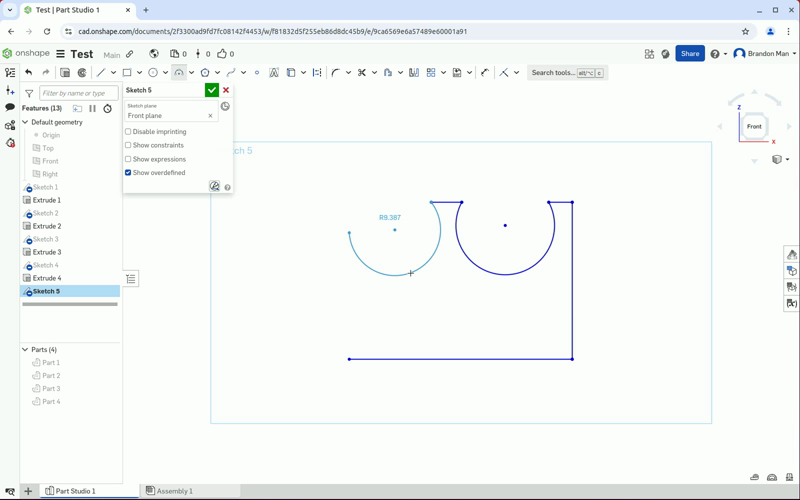
key_up(shift)
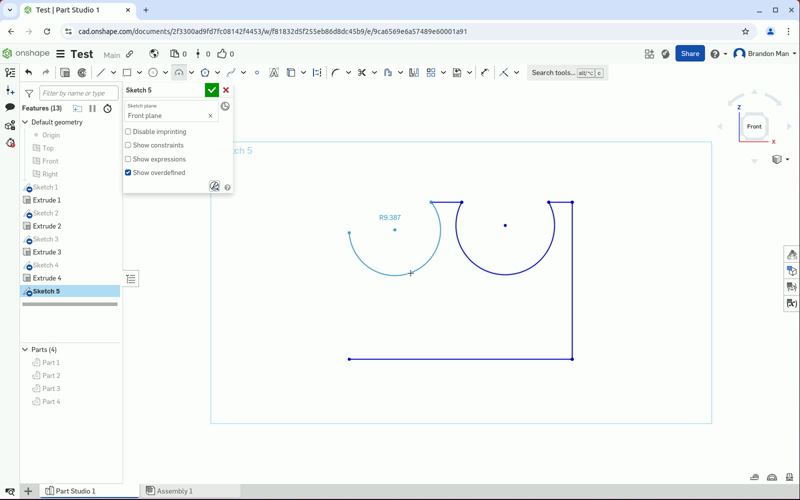
key(esc)
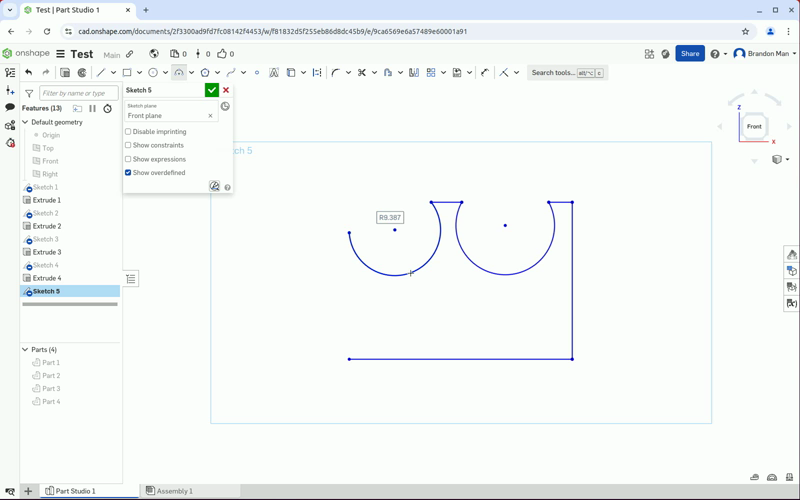
key(l)
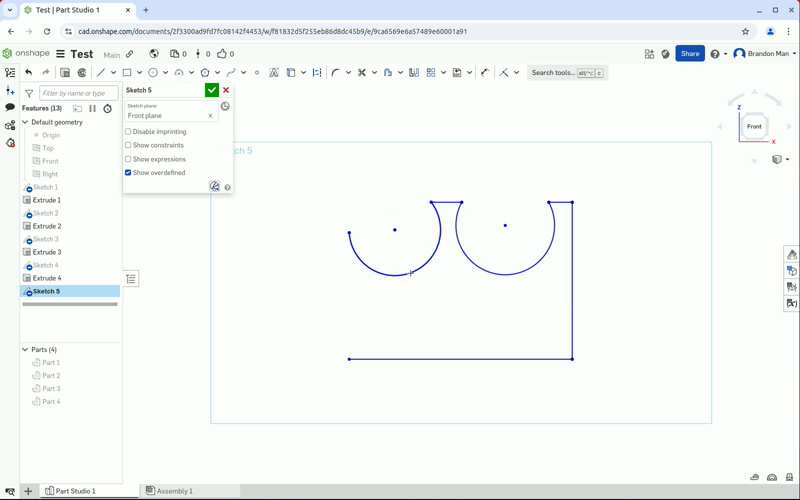
mouse_move(349, 232)
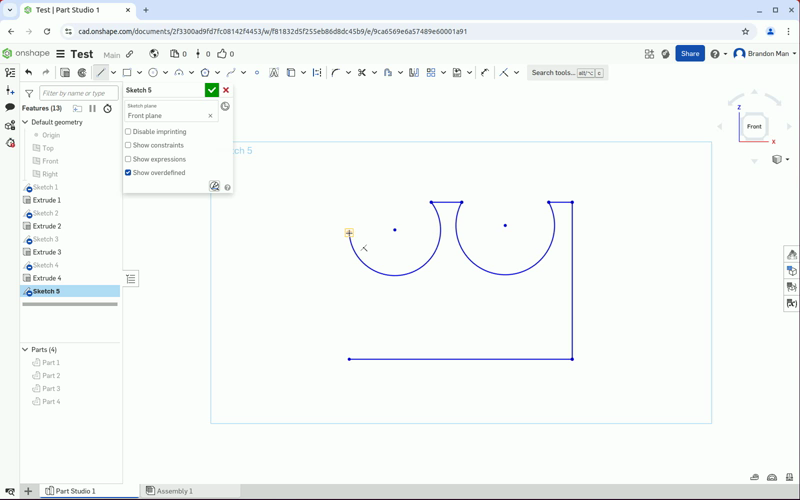
click(349, 232)
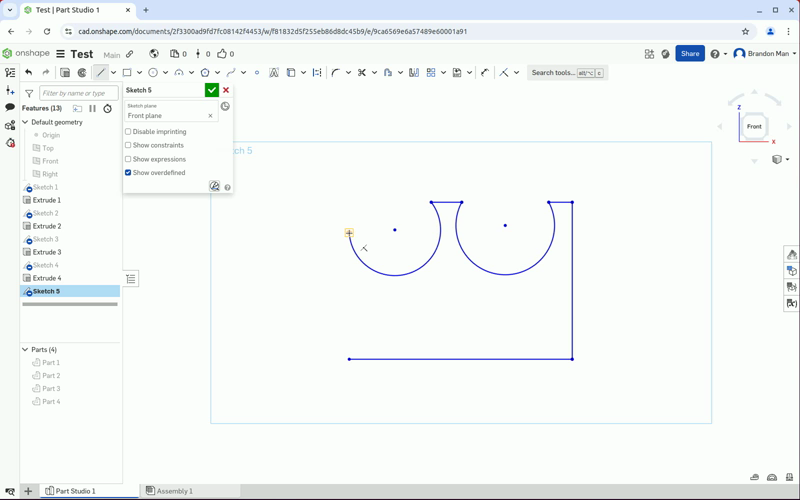
key_down(shift)
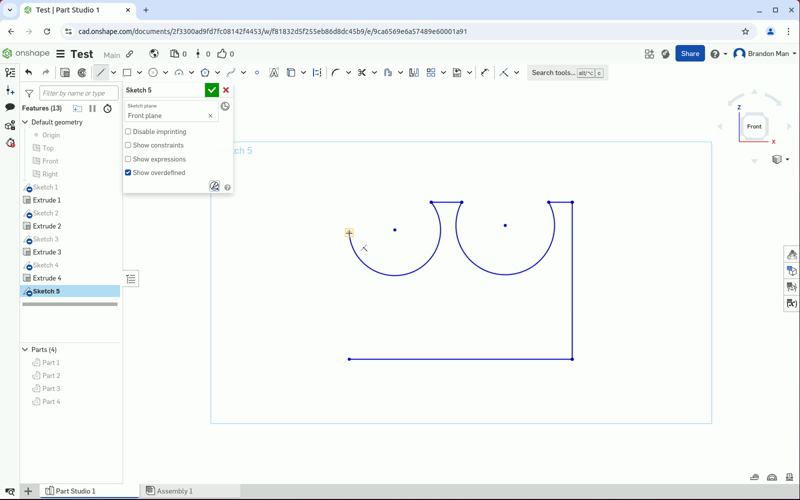
mouse_move(349, 359)
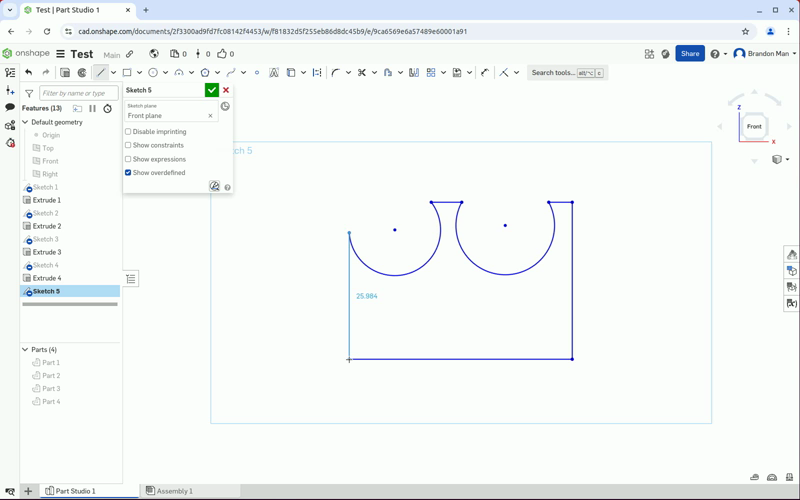
key_up(shift)
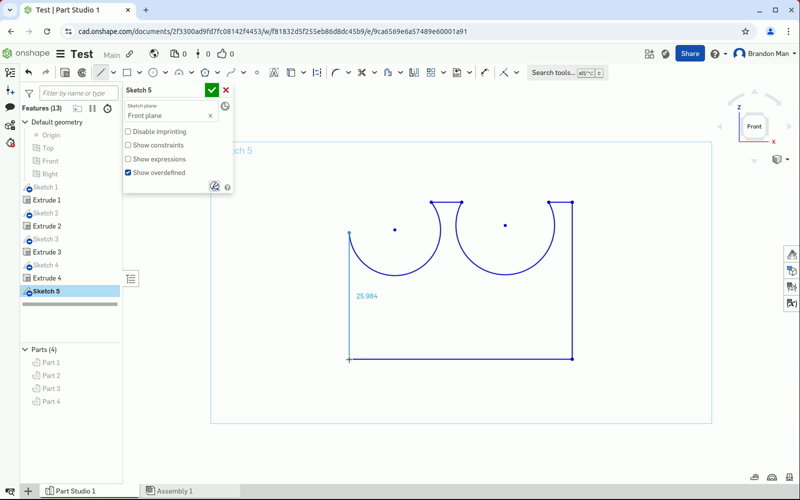
click(349, 359)
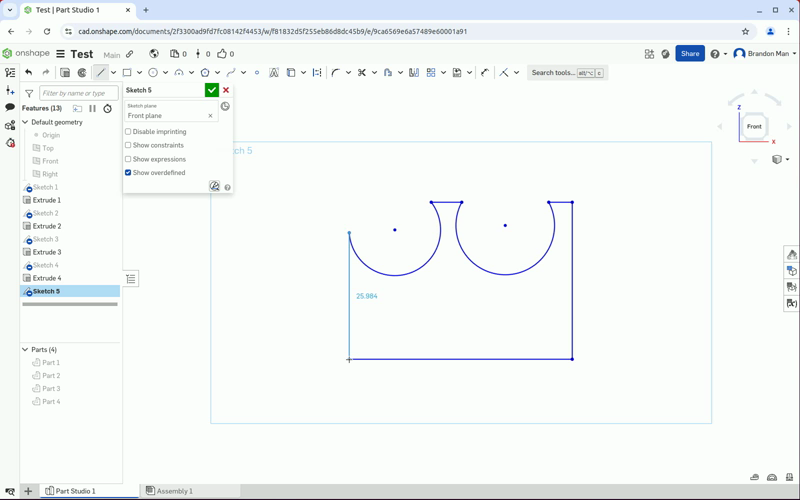
key(esc)
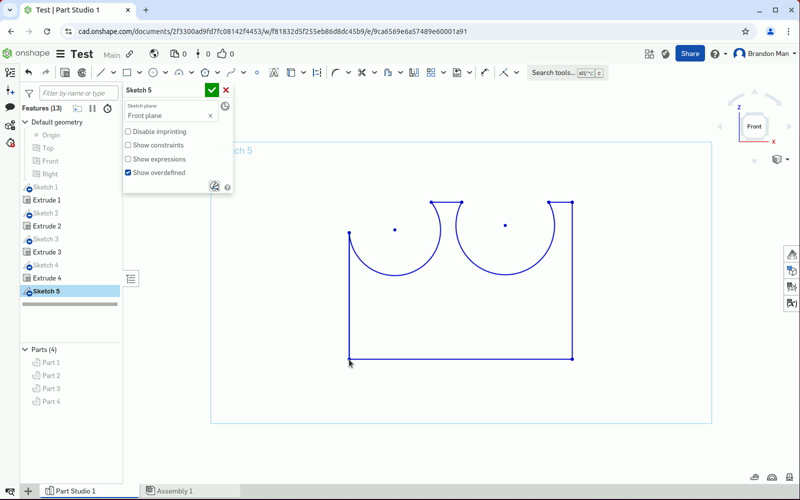
key(c)
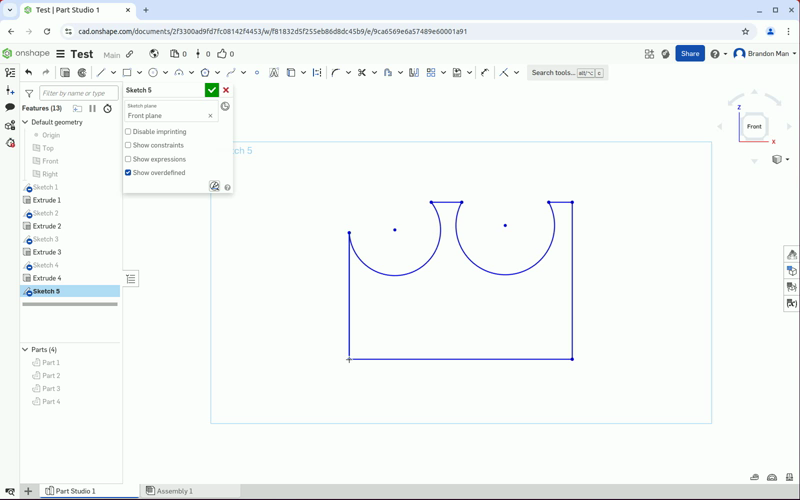
key_down(shift)
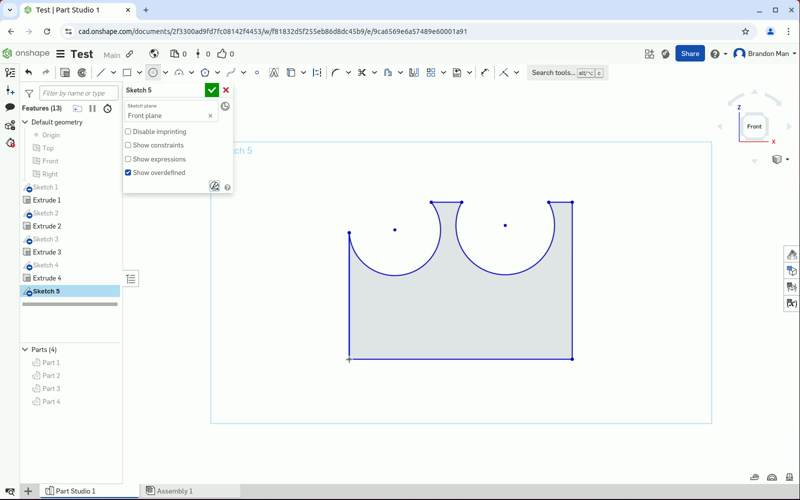
mouse_move(401, 312)
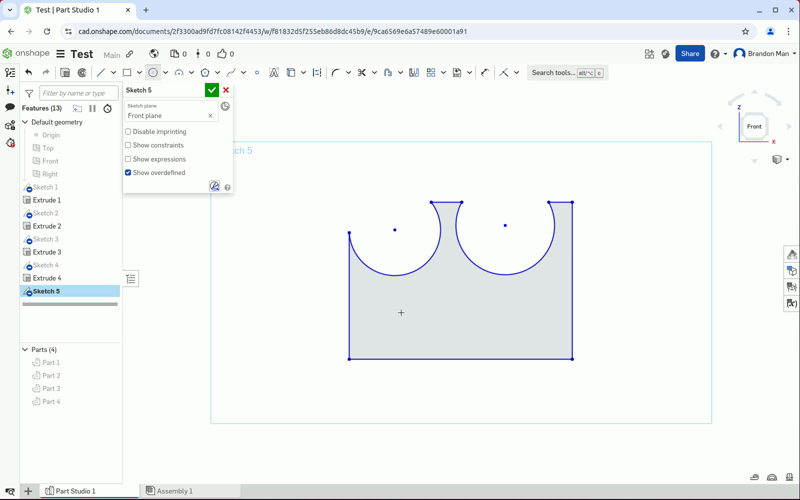
click(401, 312)
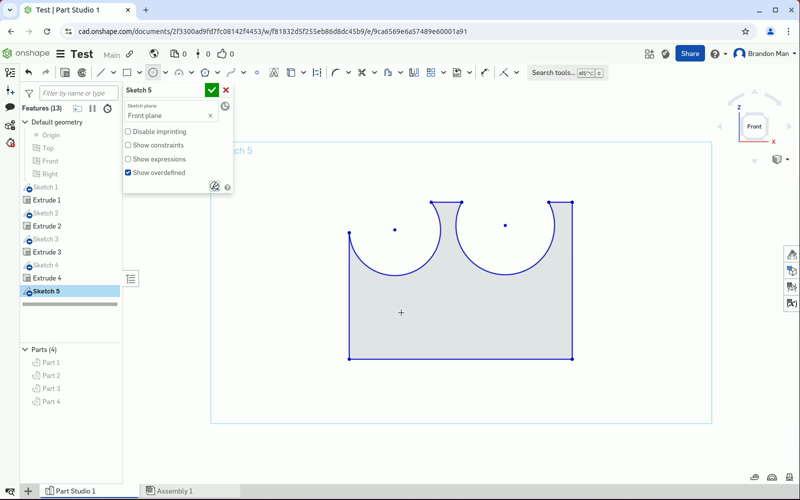
key_up(shift)
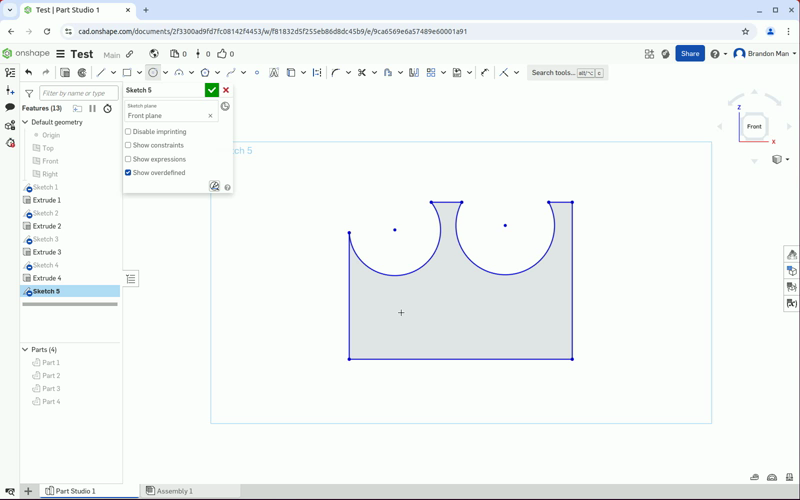
mouse_move(436, 312)
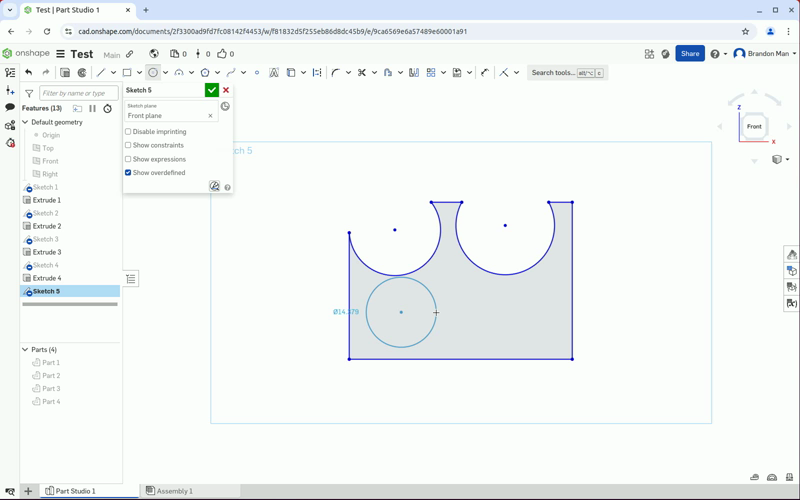
click(436, 312)
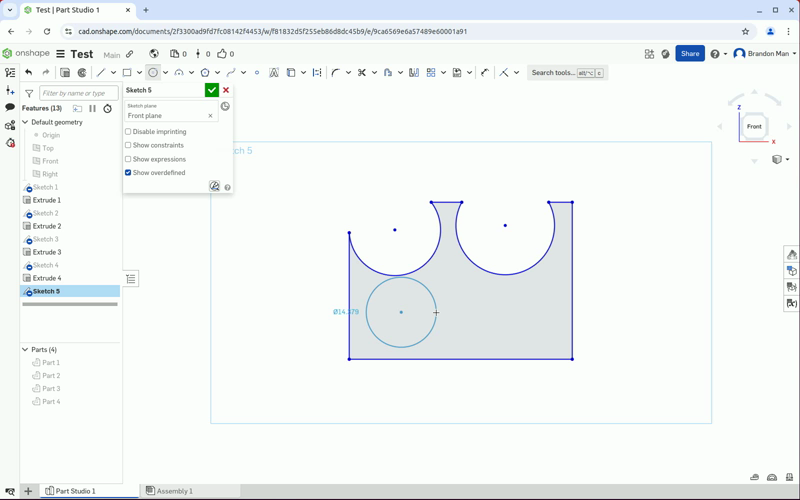
key(esc)
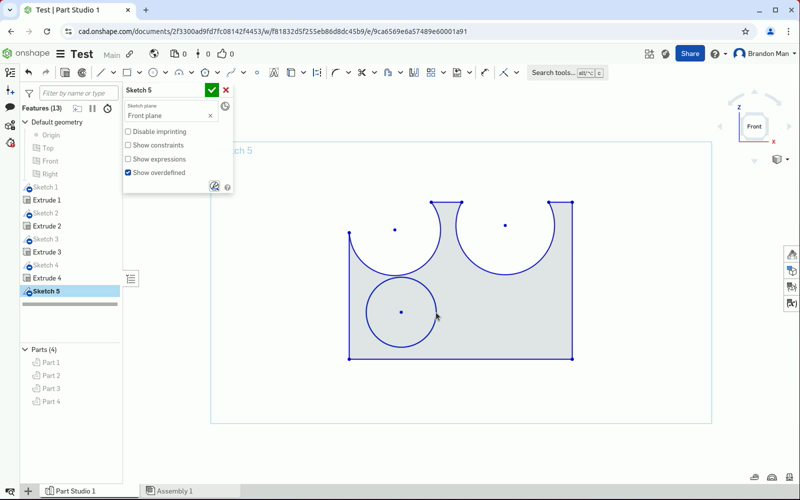
key(c)
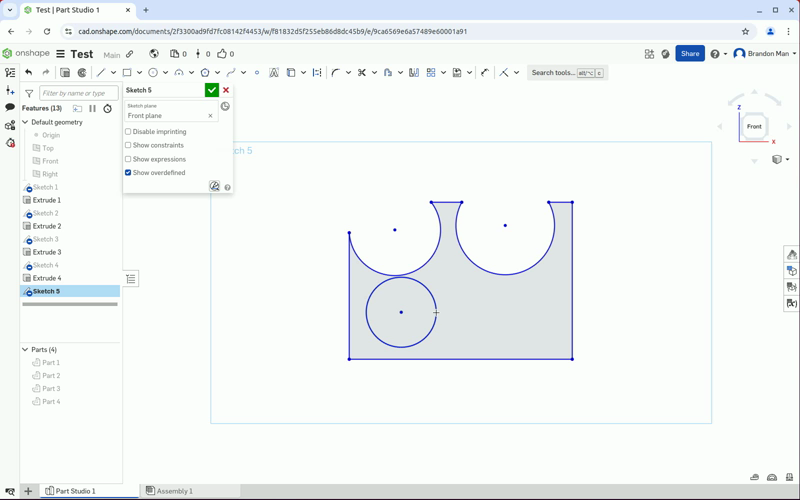
key_down(shift)
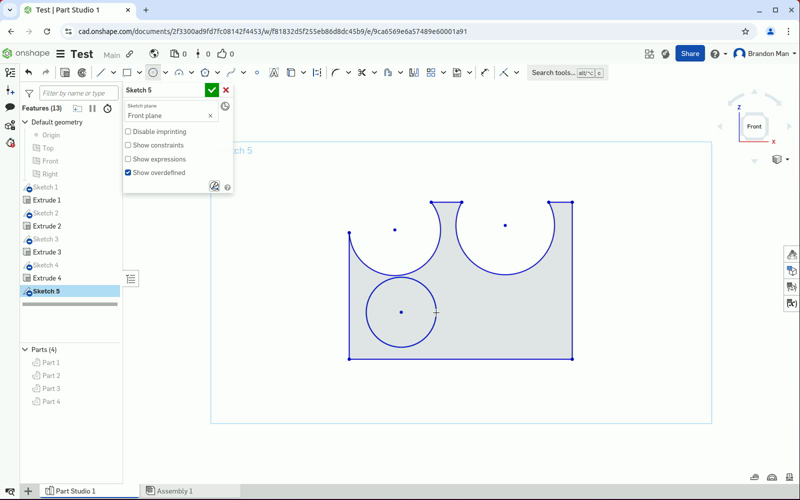
mouse_move(508, 307)
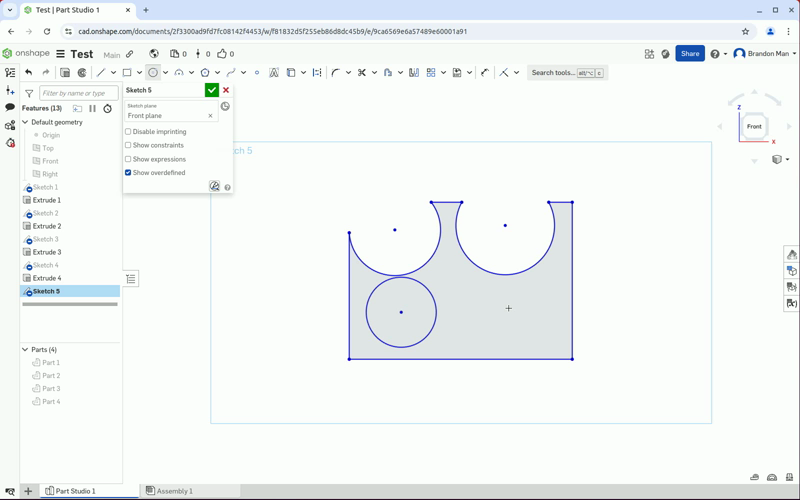
click(508, 307)
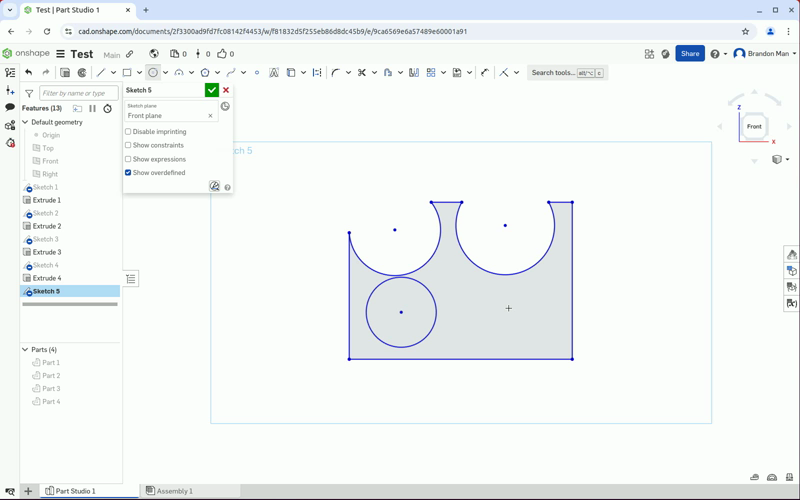
key_up(shift)
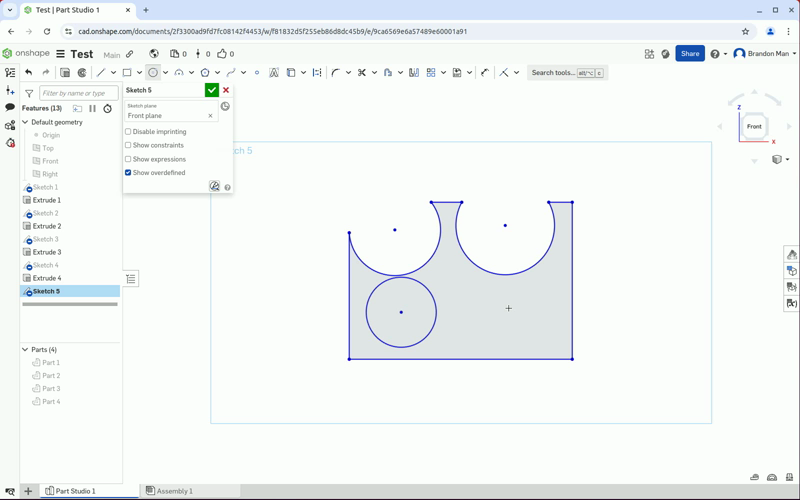
mouse_move(532, 307)
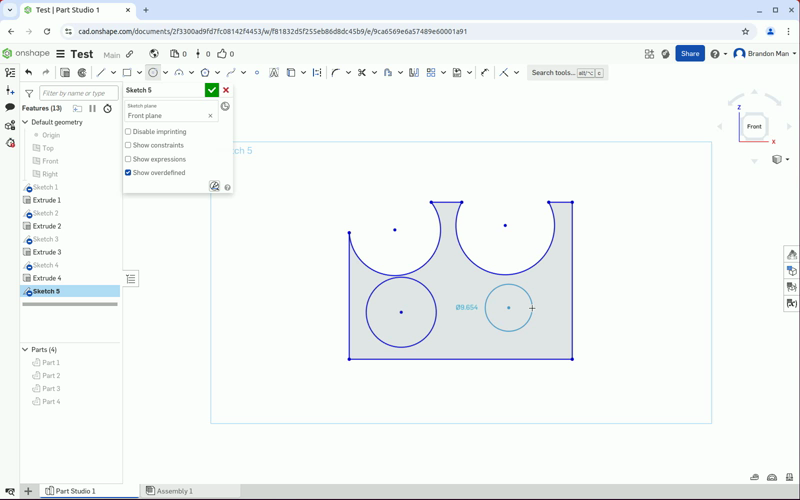
click(532, 307)
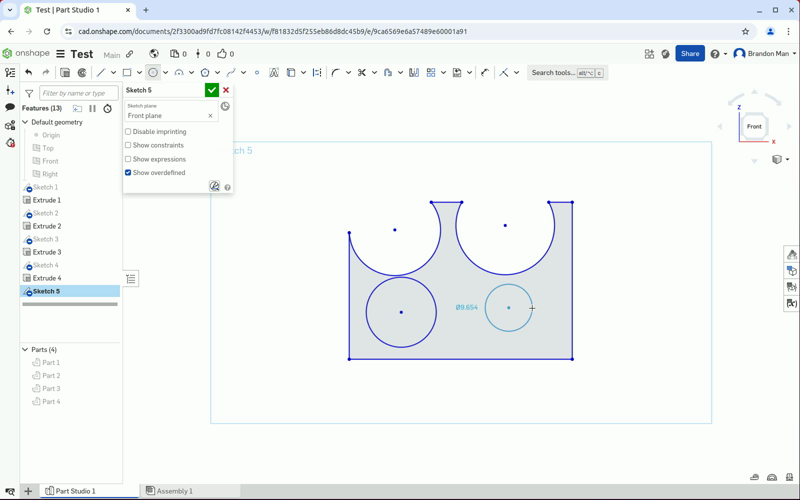
key(esc)
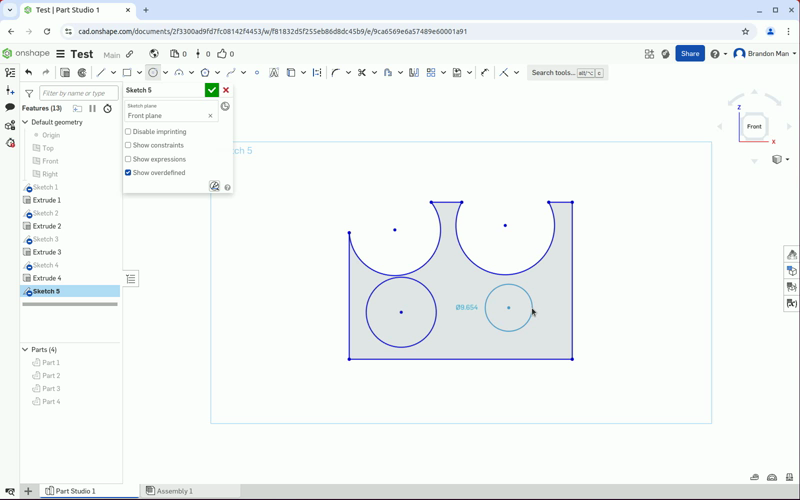
mouse_move(467, 337)
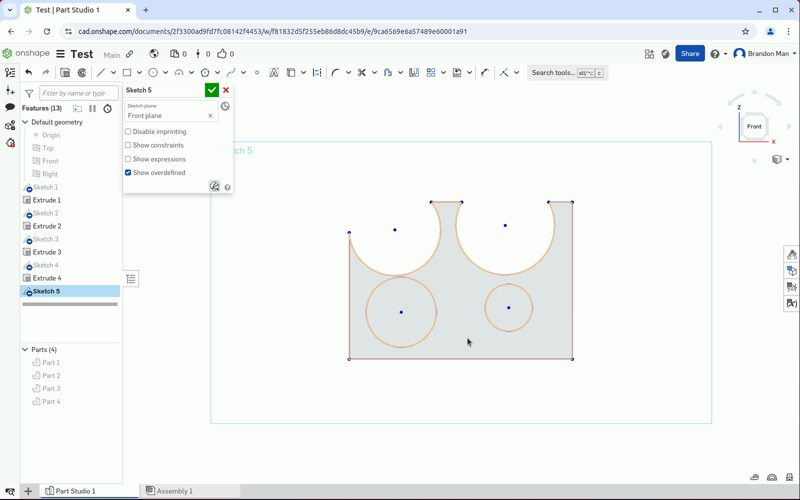
click(467, 337)
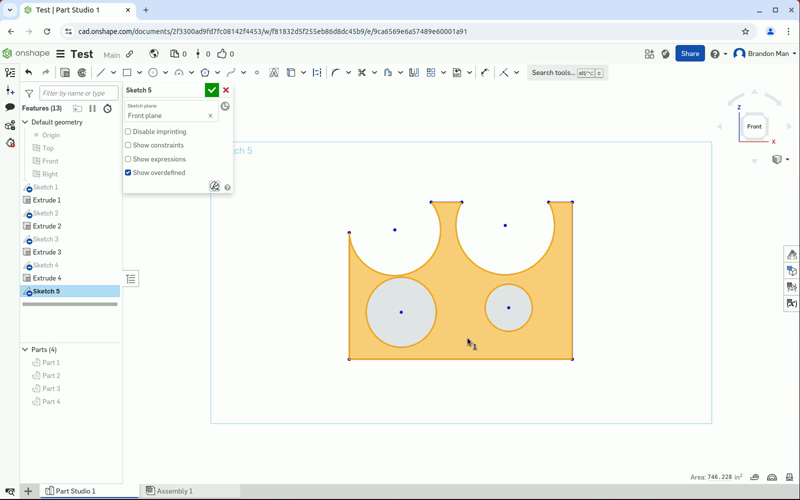
mouse_move(73, 352)
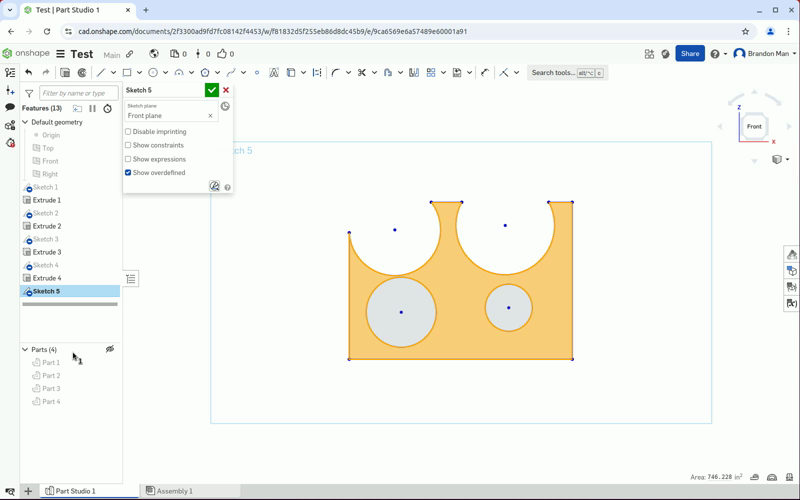
key(shift+y)
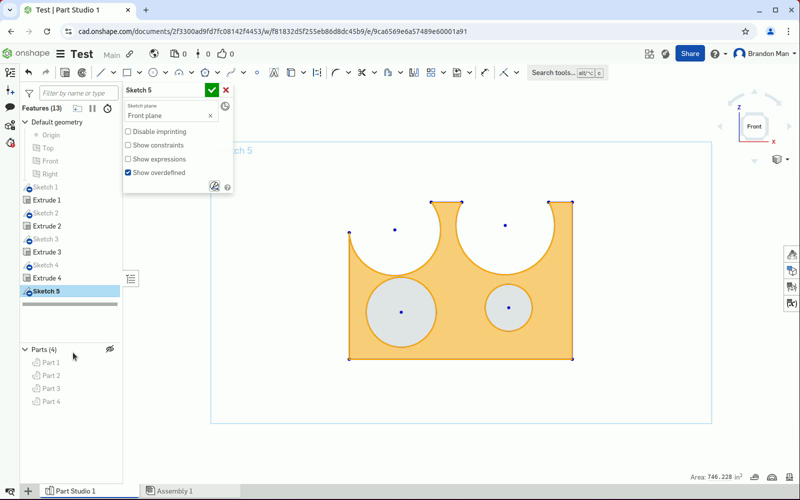
key(shift+e)
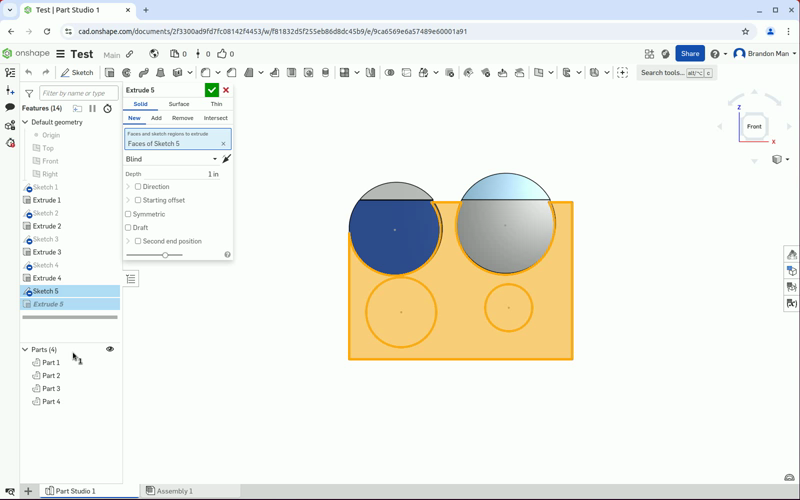
mouse_move(143, 106)
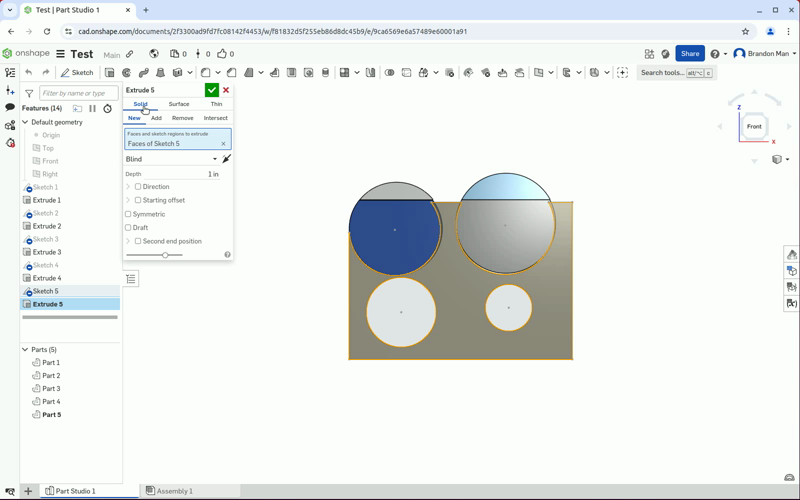
click(143, 106)
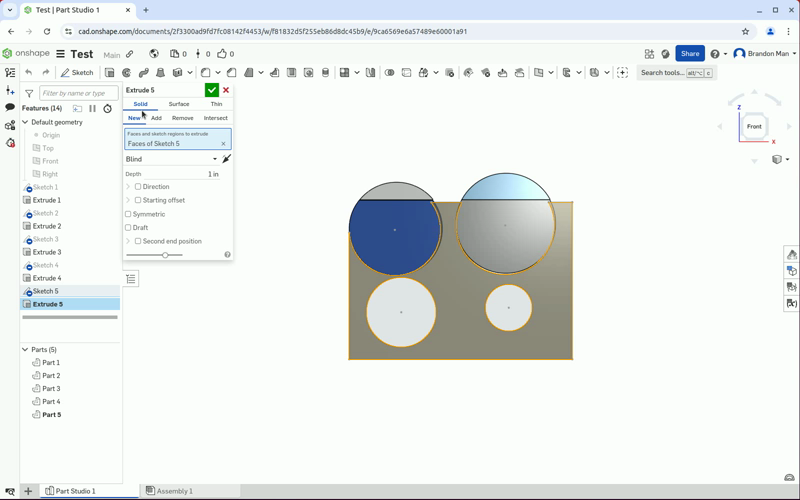
mouse_move(137, 120)
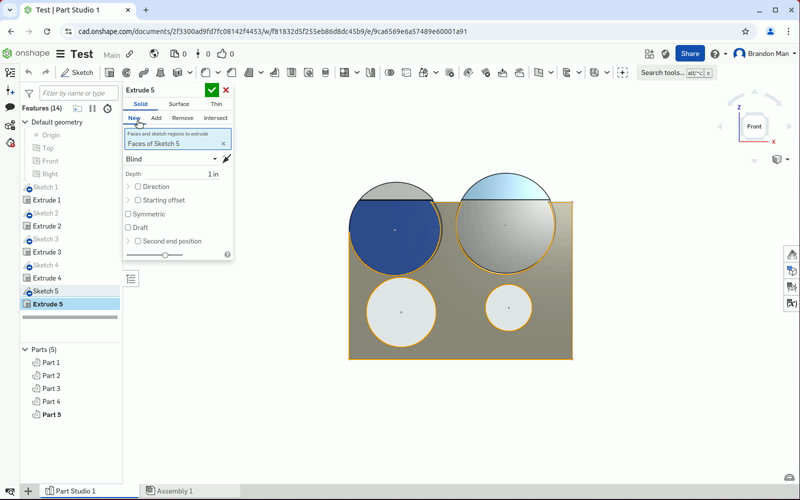
click(137, 120)
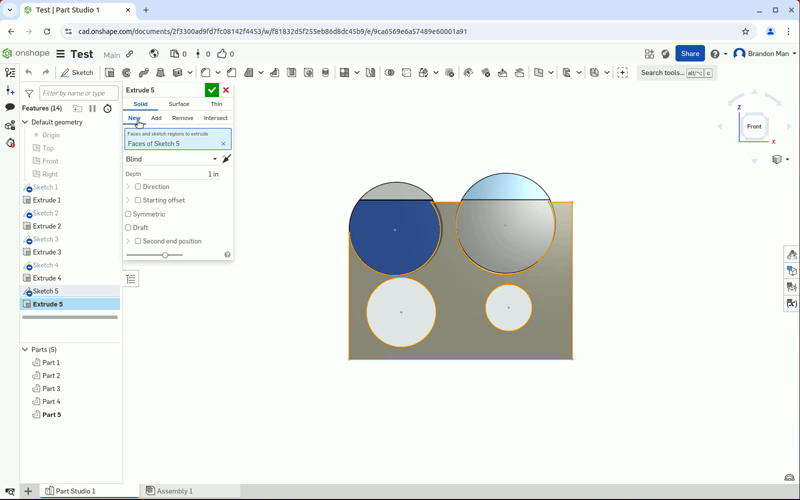
key(tab, 4)
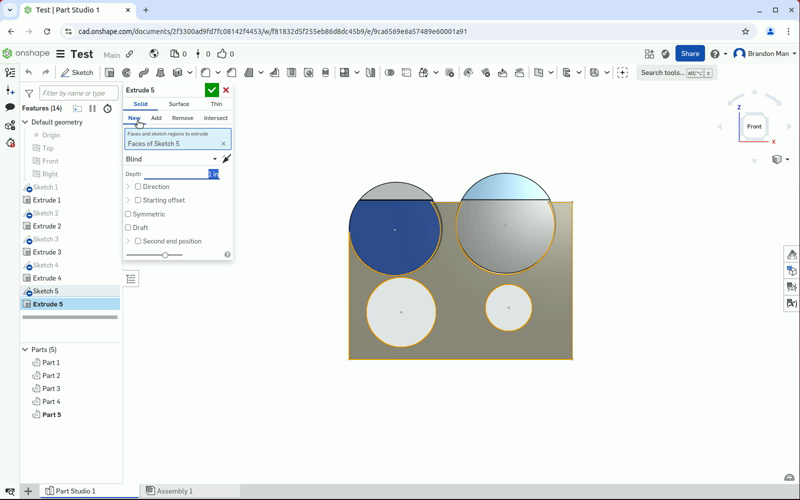
text(7.943)
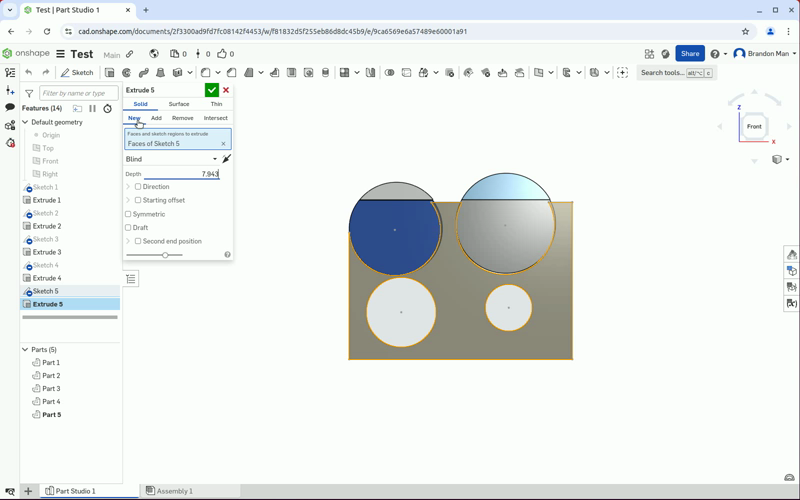
key(enter)
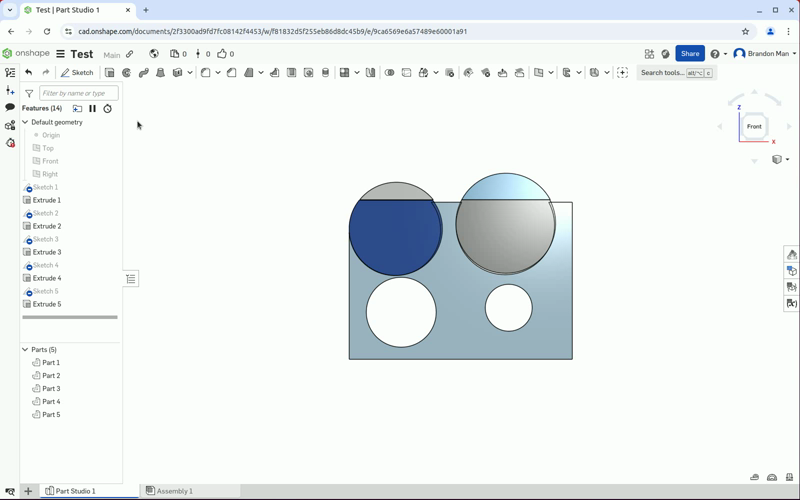
key(shift+h)
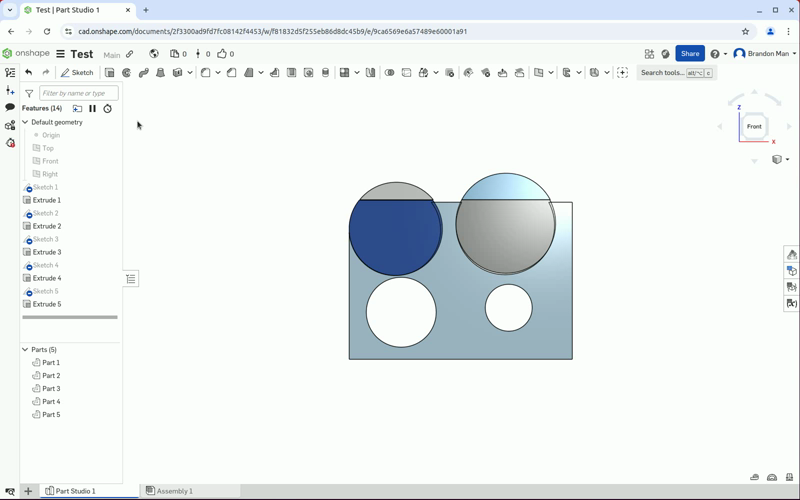
key(shift+h)
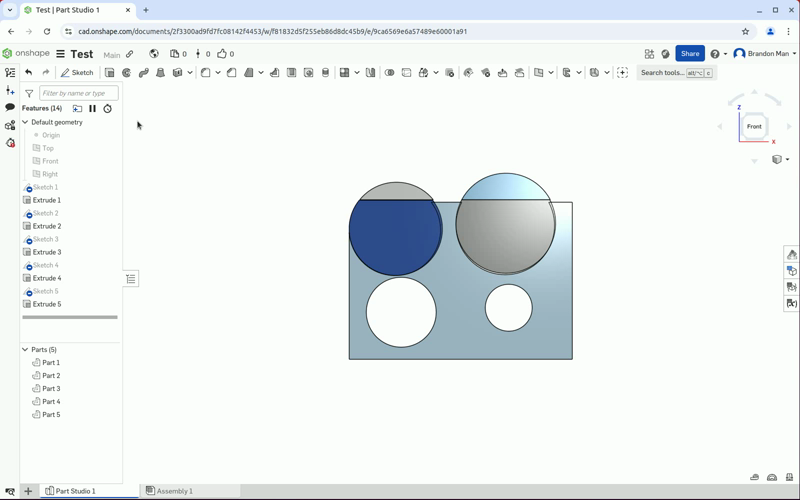
mouse_move(73, 189)
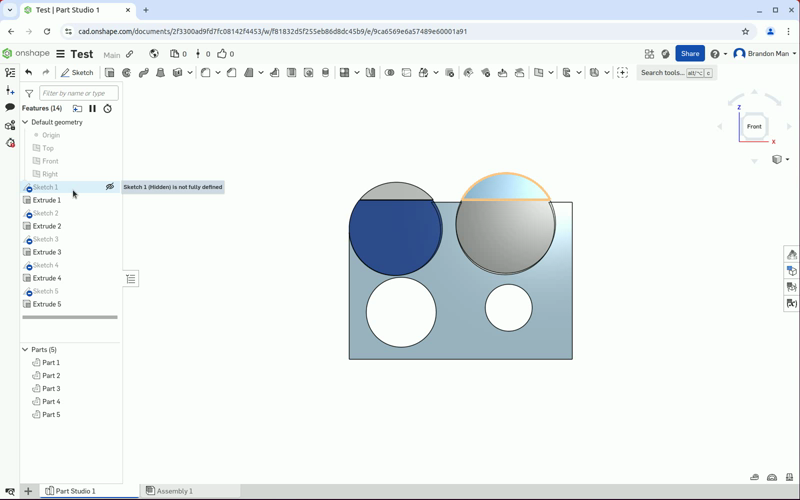
click(73, 189)
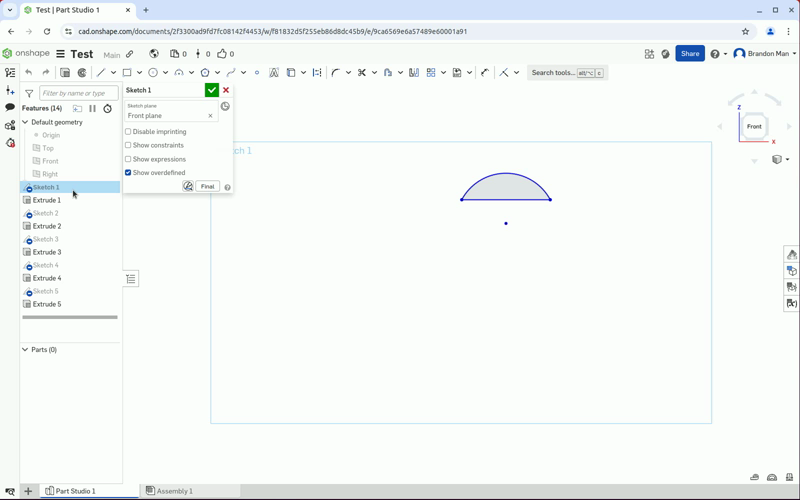
mouse_move(229, 92)
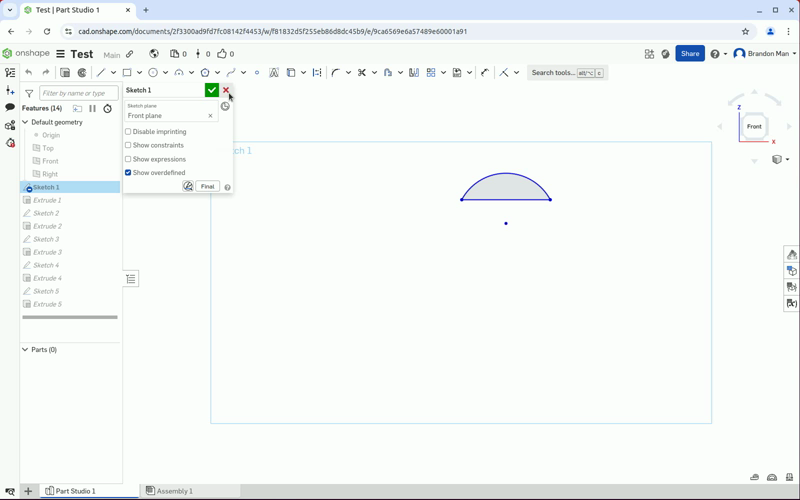
click(229, 92)
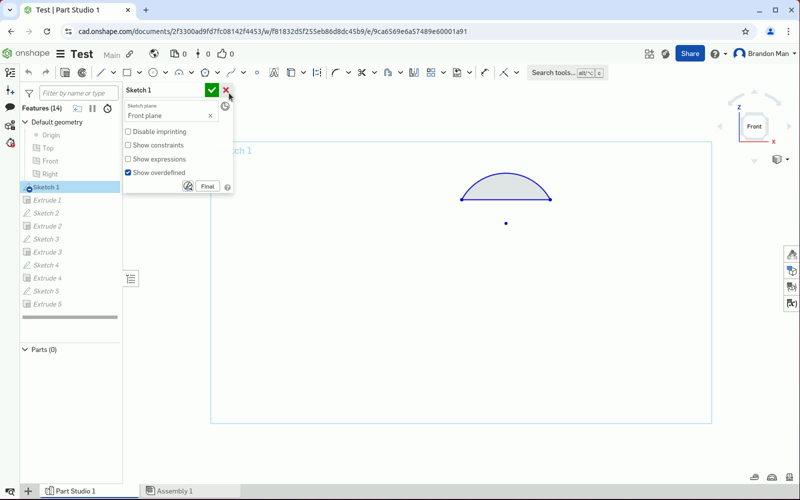
key(shift+s)
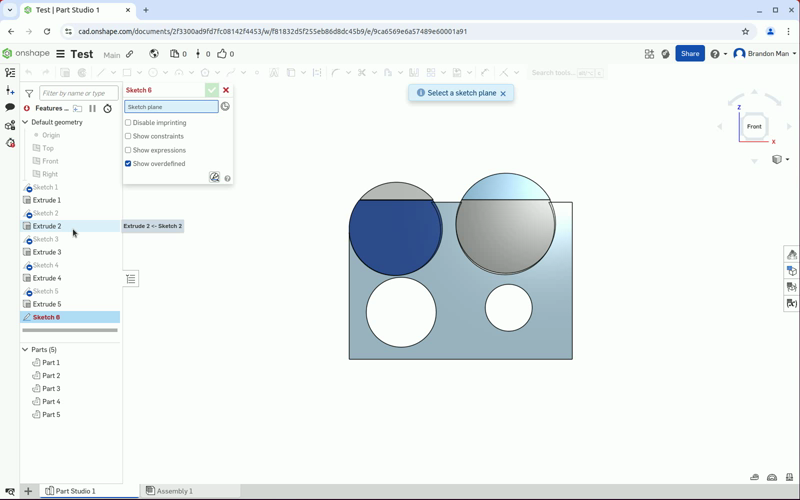
scroll(3)
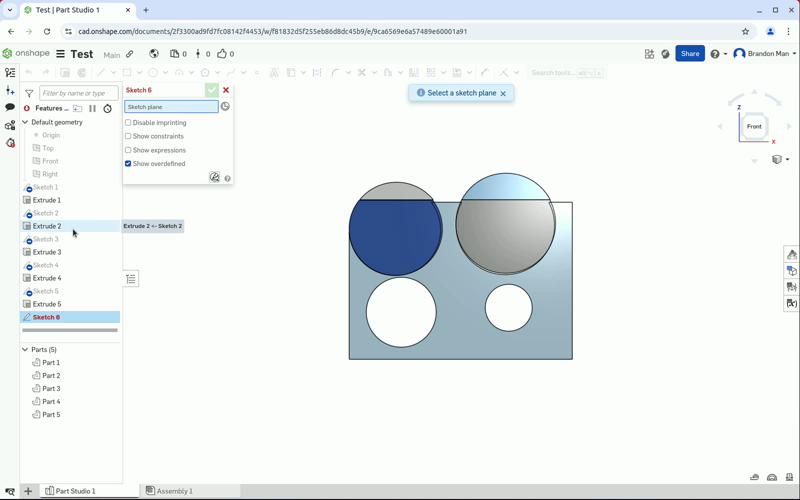
mouse_move(73, 163)
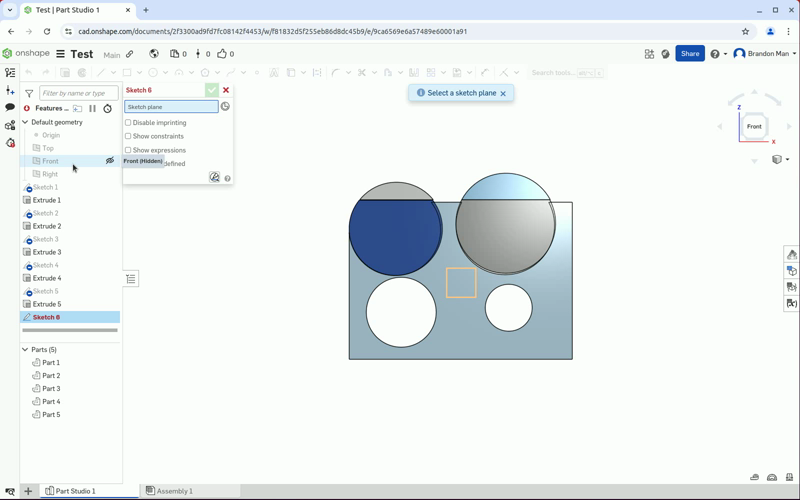
click(73, 163)
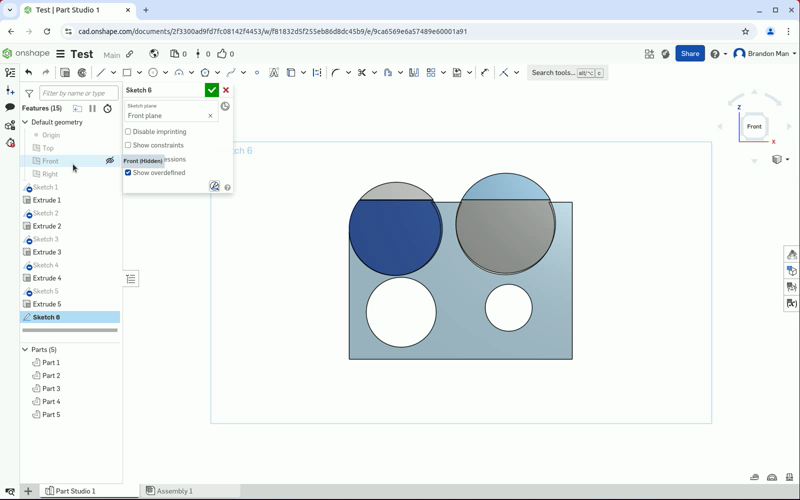
mouse_move(73, 352)
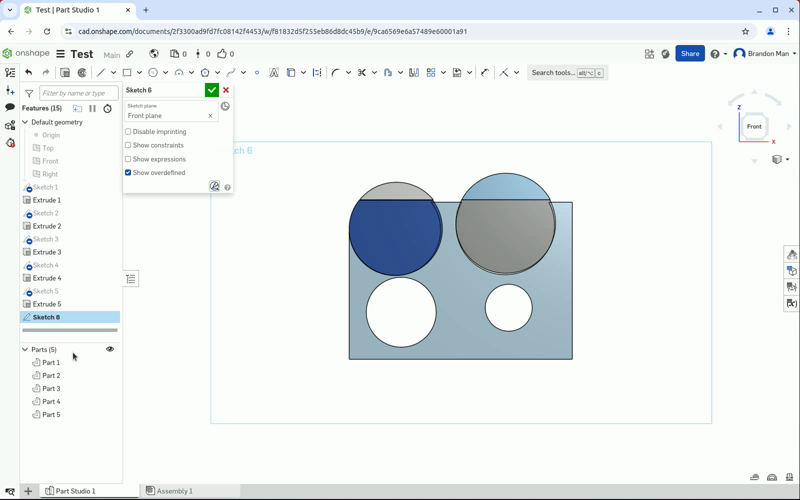
key(y)
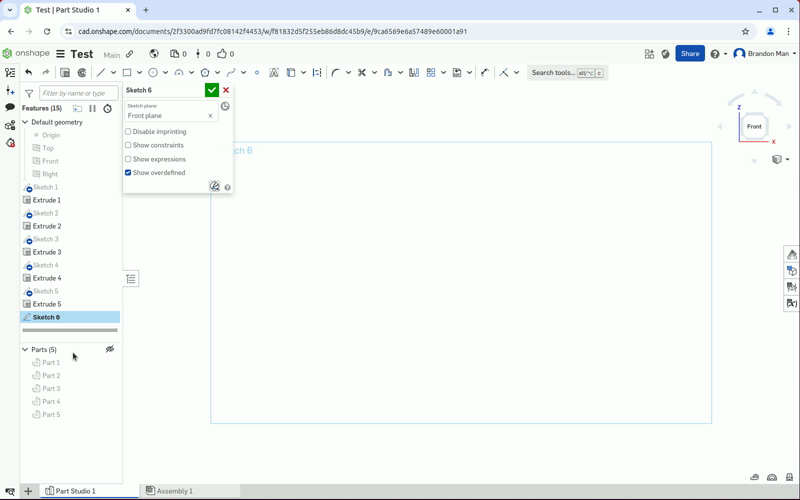
key(c)
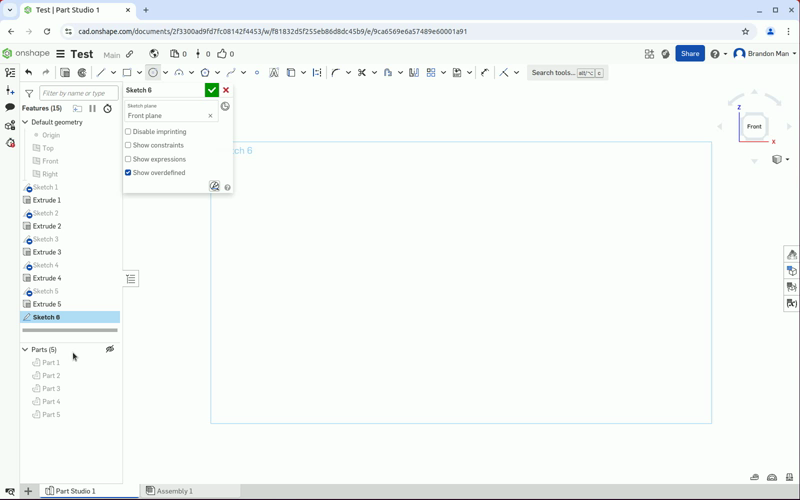
key_down(shift)
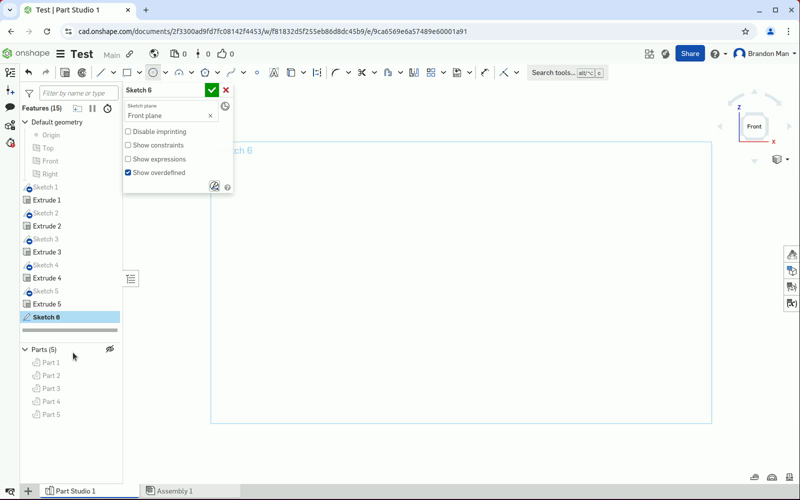
mouse_move(510, 306)
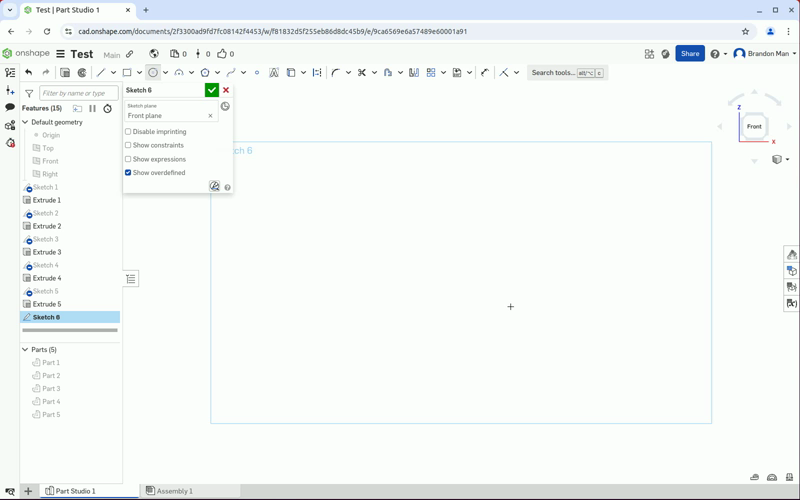
click(510, 306)
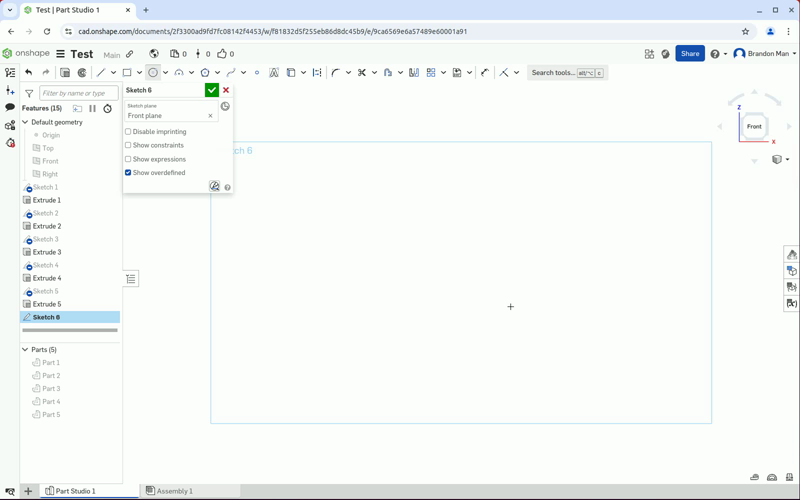
key_up(shift)
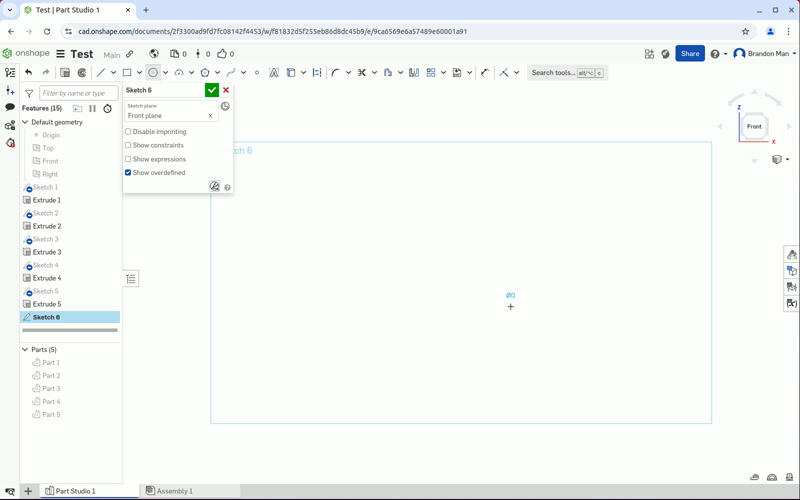
mouse_move(535, 306)
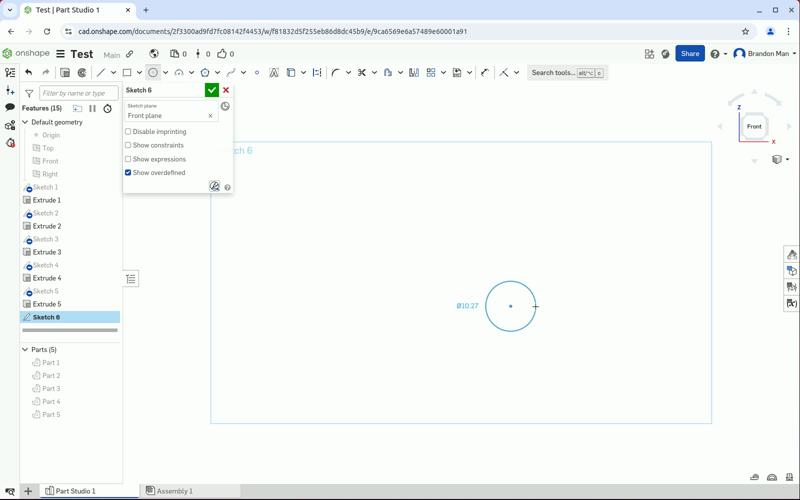
click(535, 306)
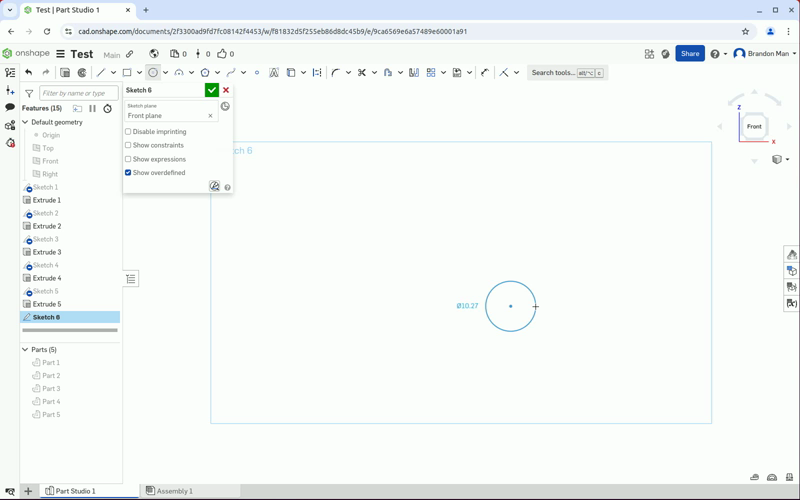
key(esc)
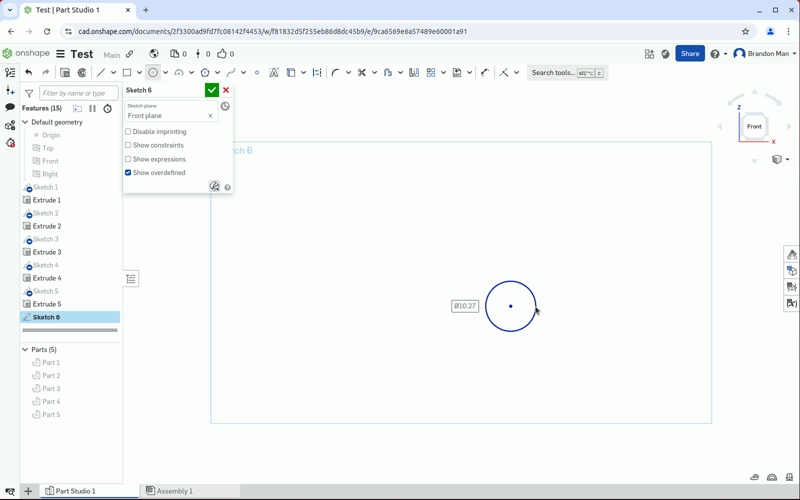
key(c)
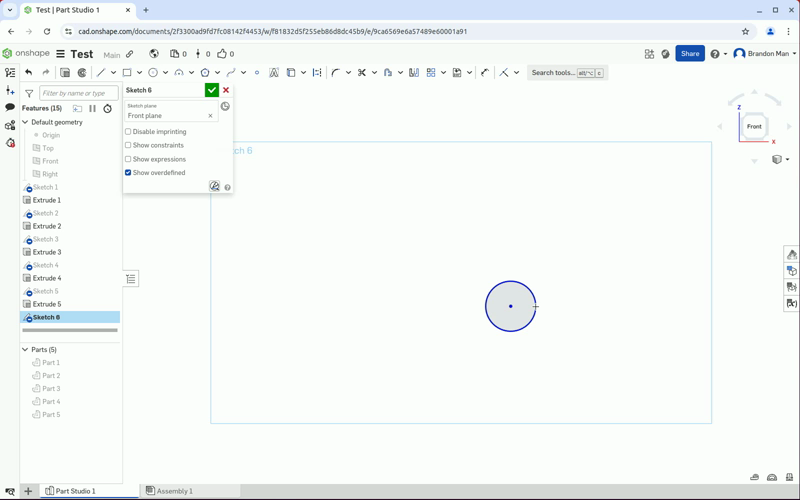
key_down(shift)
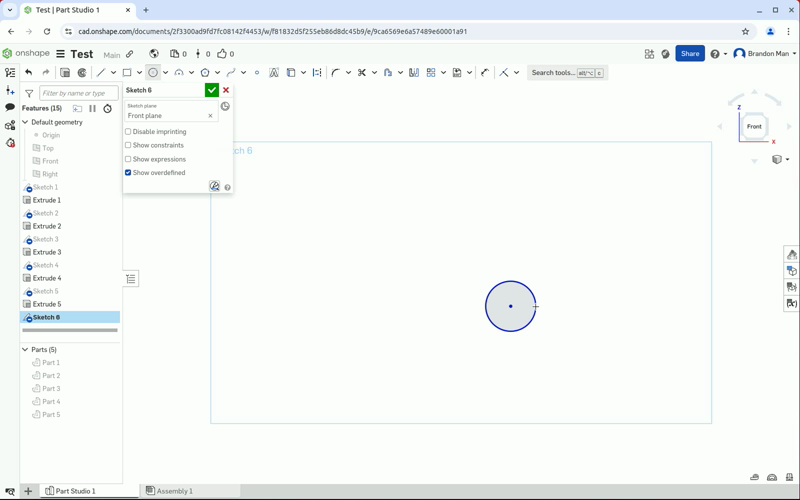
mouse_move(510, 306)
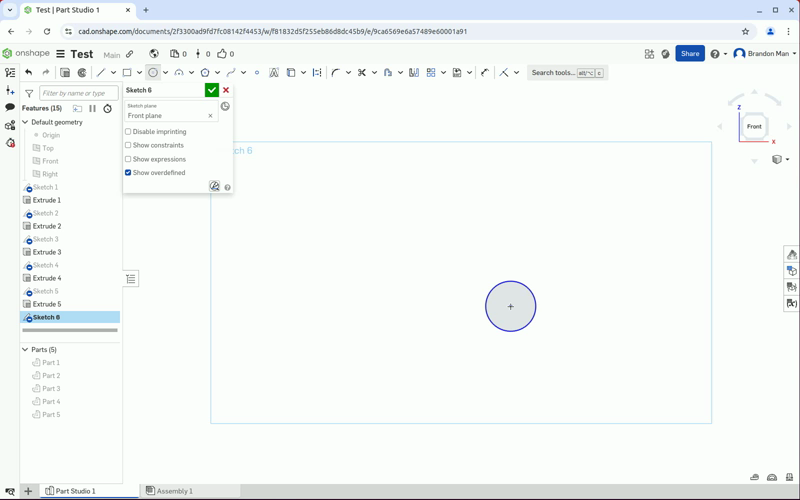
click(510, 306)
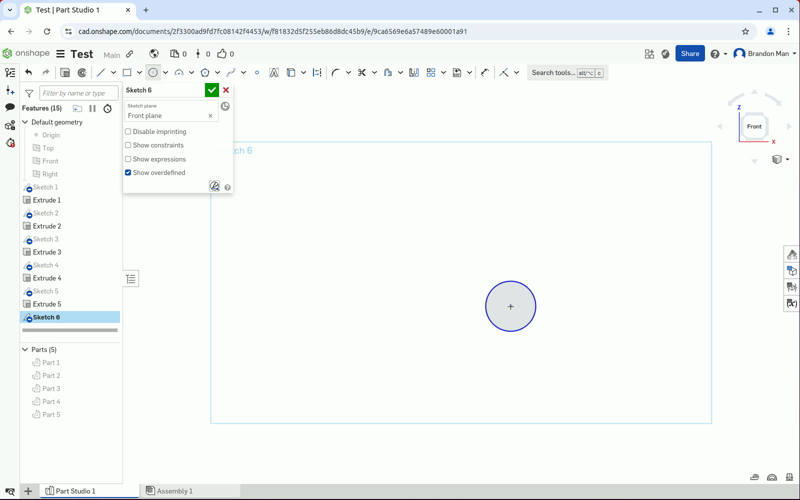
key_up(shift)
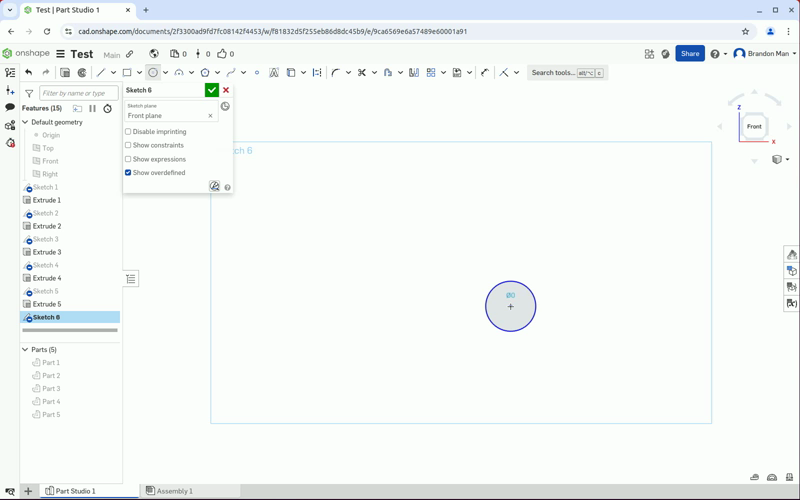
mouse_move(512, 306)
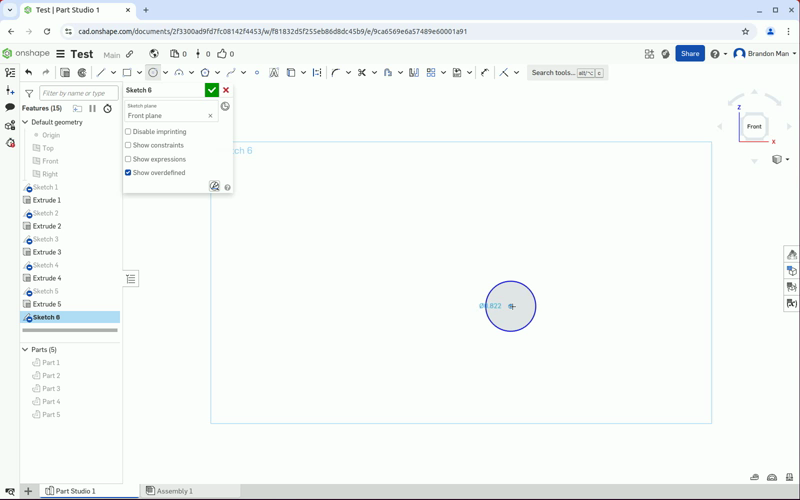
scroll(6)
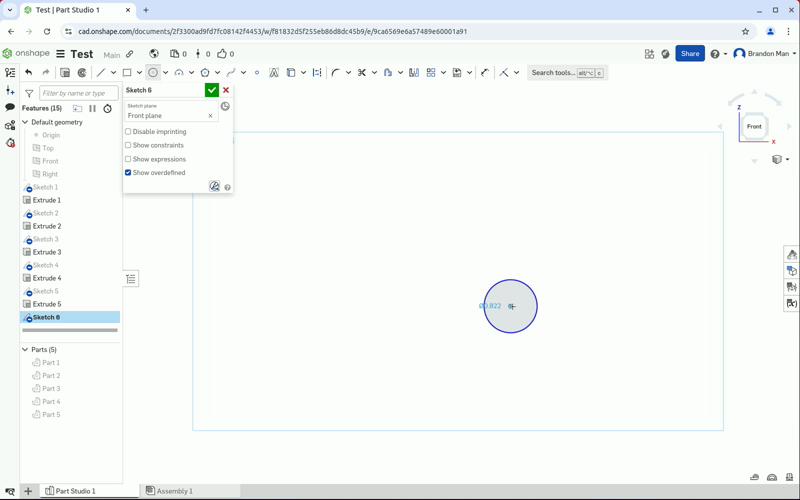
scroll(6)
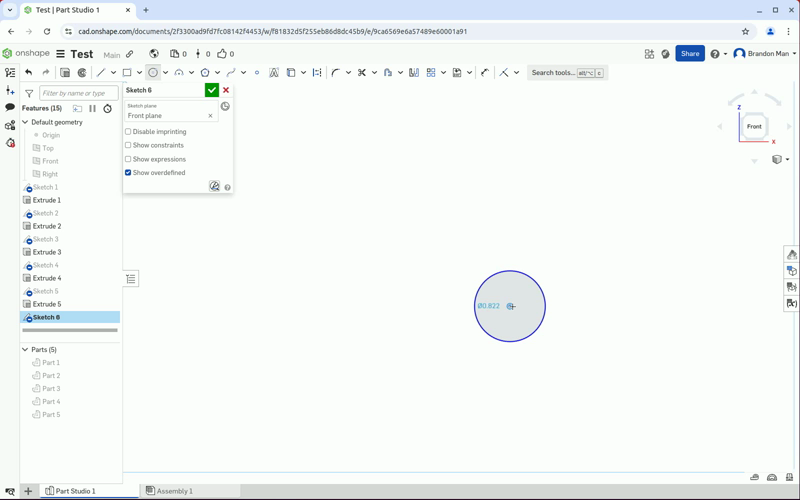
scroll(6)
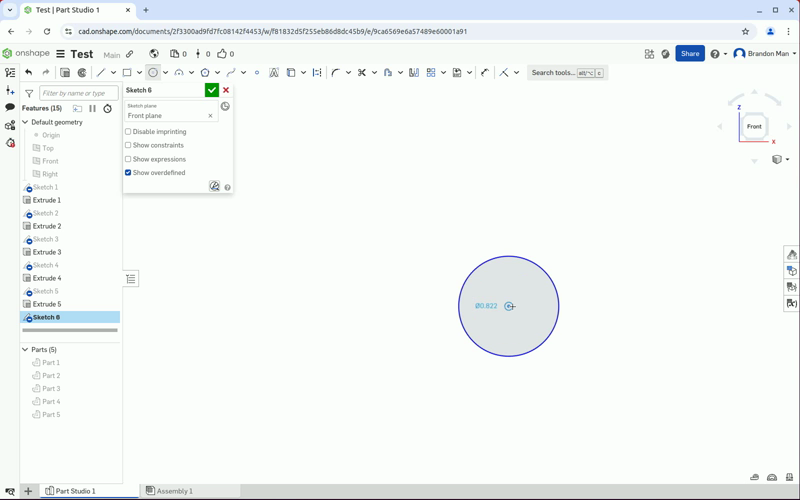
scroll(6)
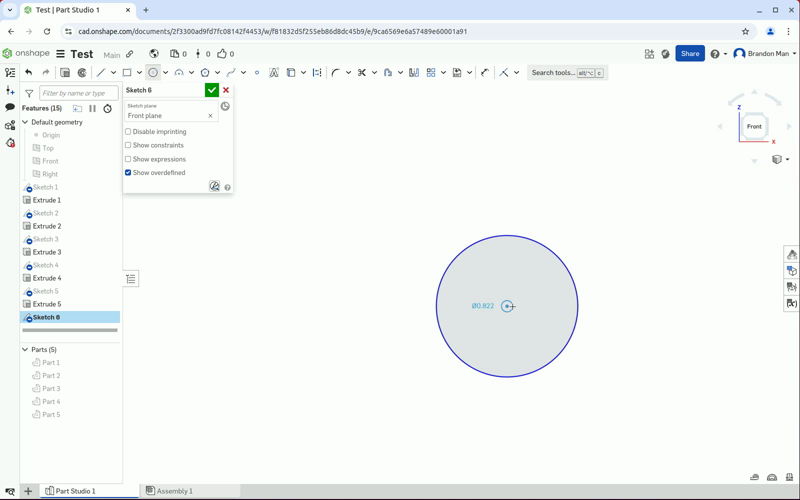
scroll(6)
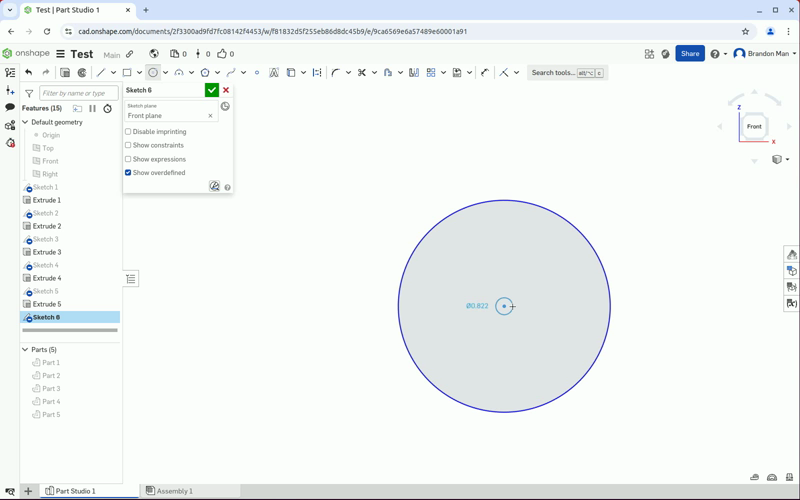
scroll(6)
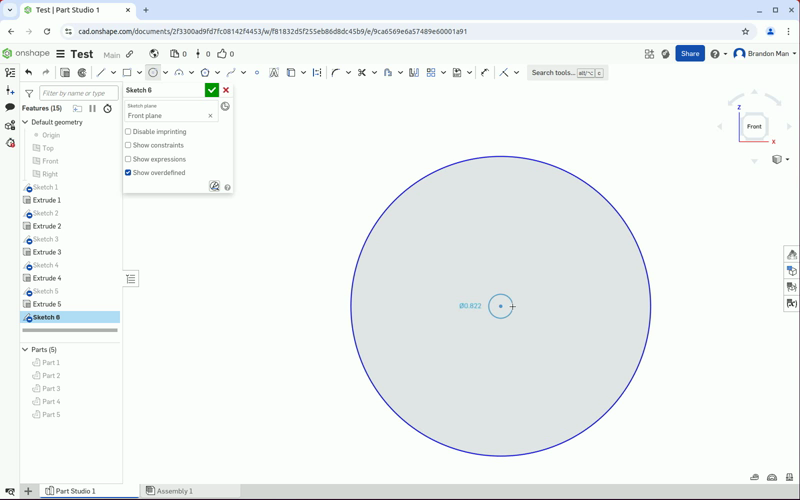
scroll(6)
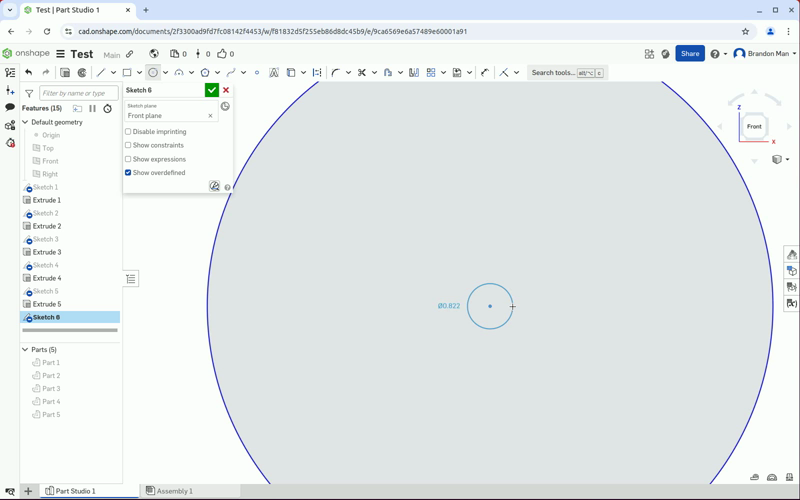
click(512, 306)
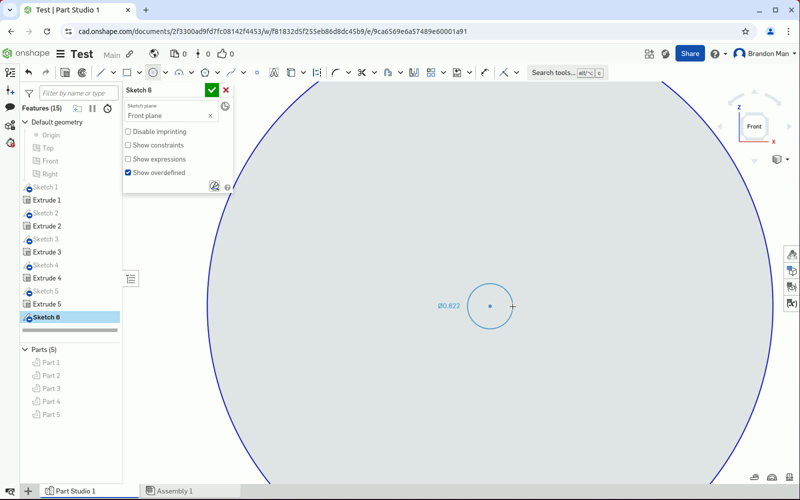
scroll(-6)
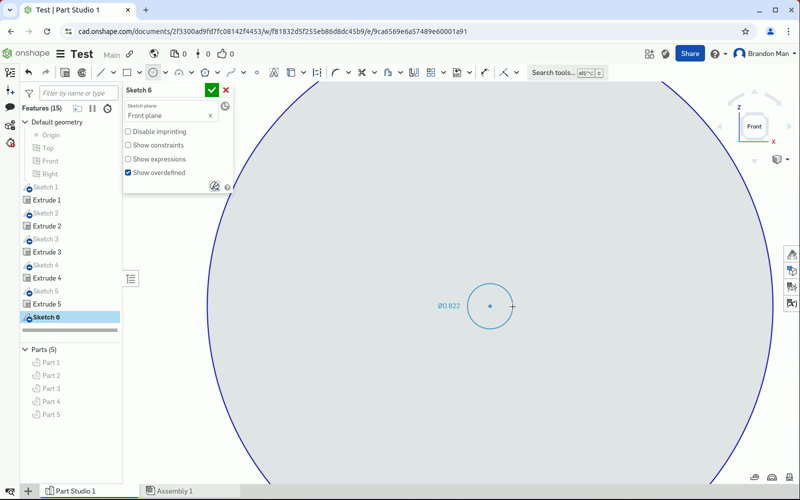
scroll(-6)
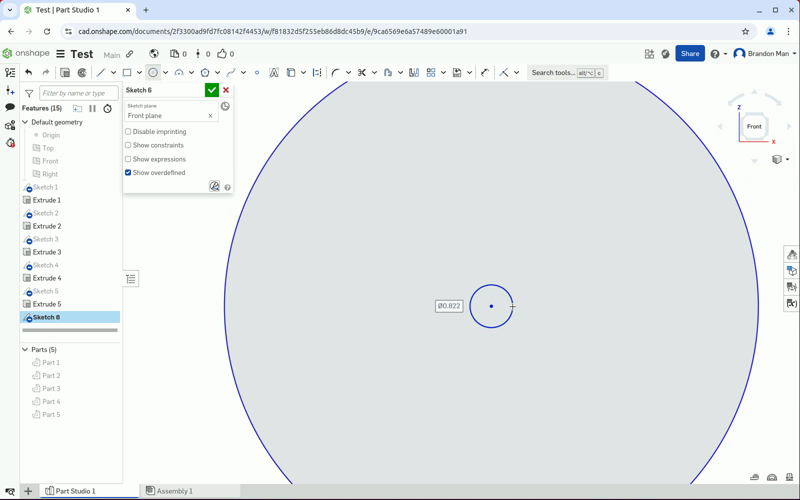
scroll(-6)
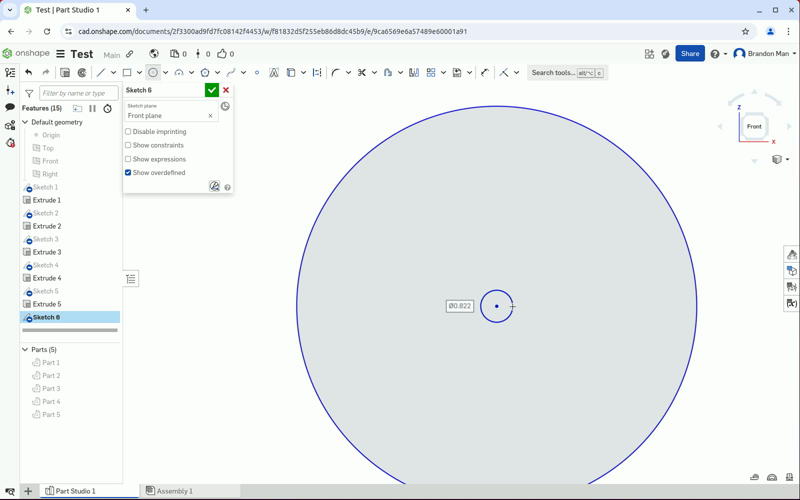
scroll(-6)
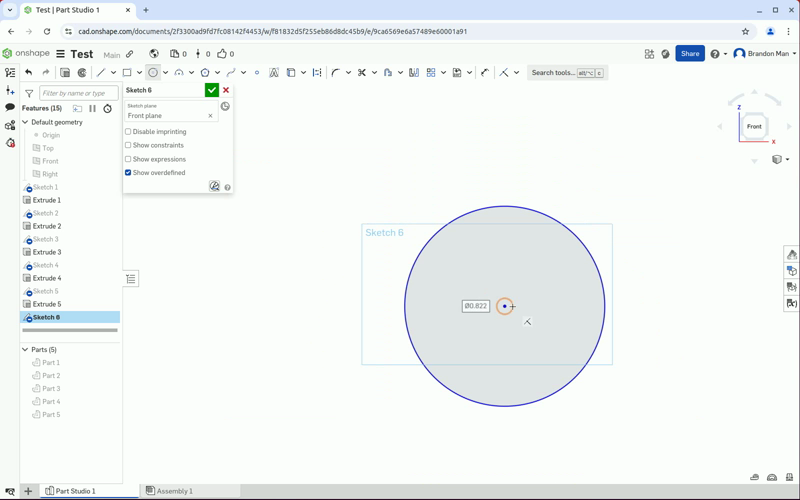
scroll(-6)
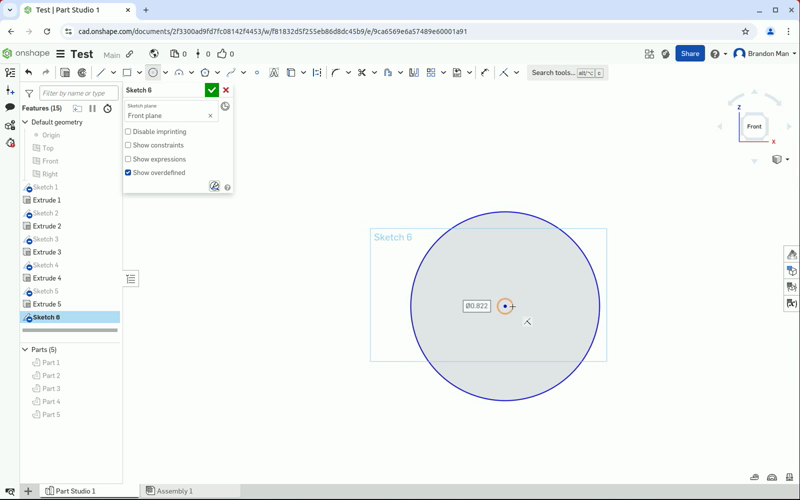
scroll(-6)
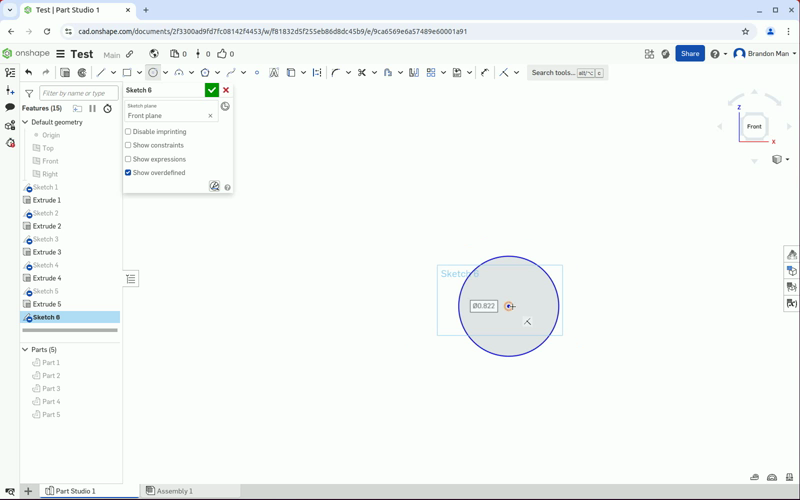
scroll(-6)
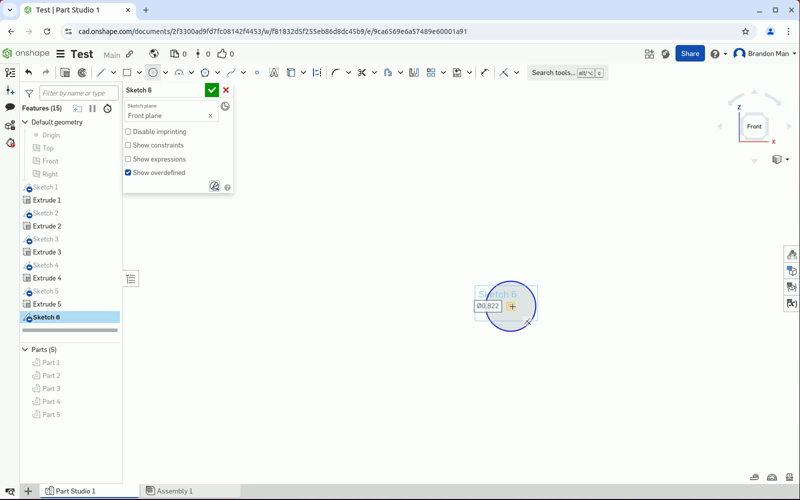
key(esc)
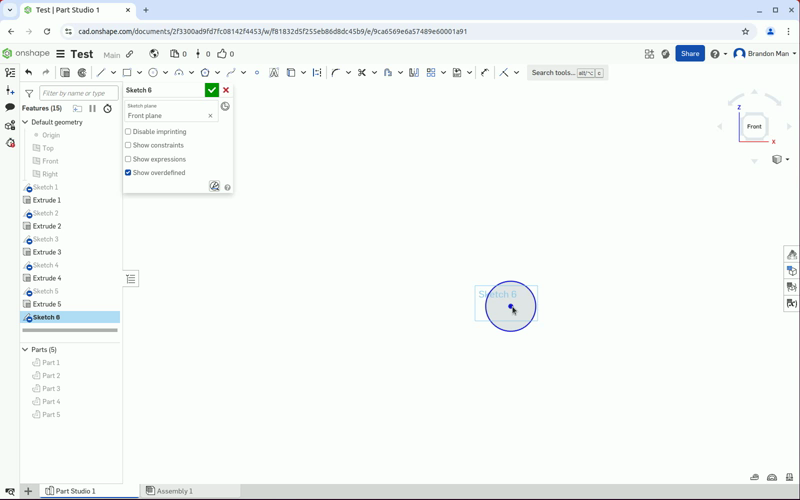
mouse_move(506, 322)
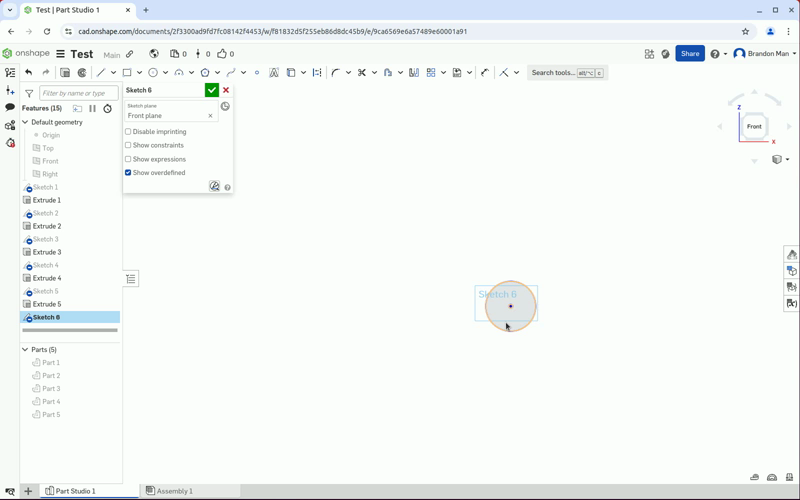
click(506, 322)
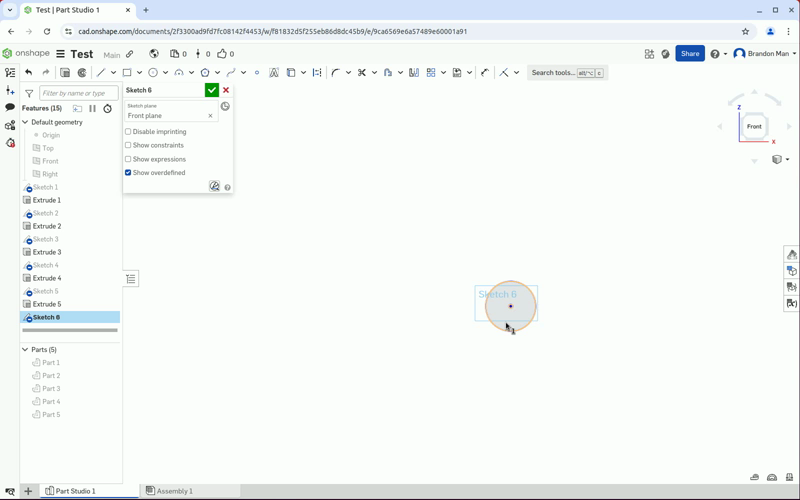
mouse_move(73, 352)
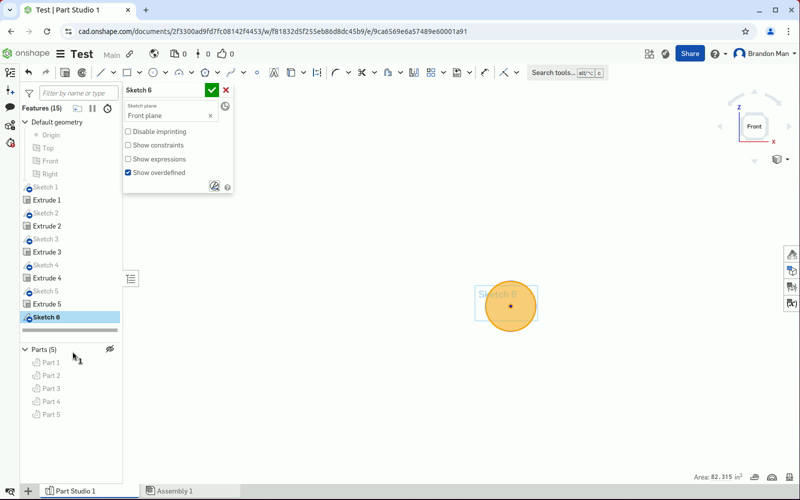
key(shift+y)
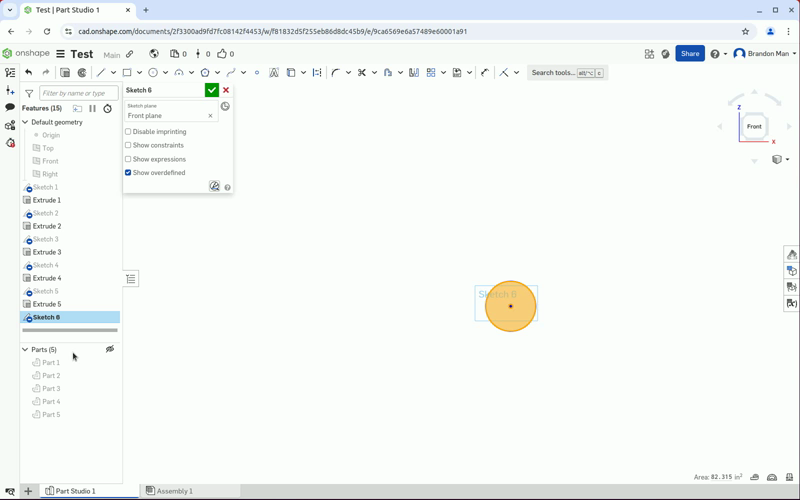
key(shift+e)
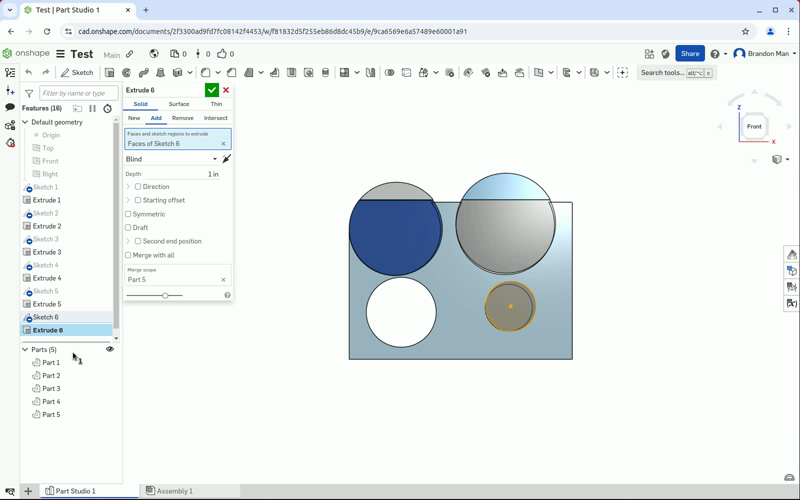
mouse_move(143, 106)
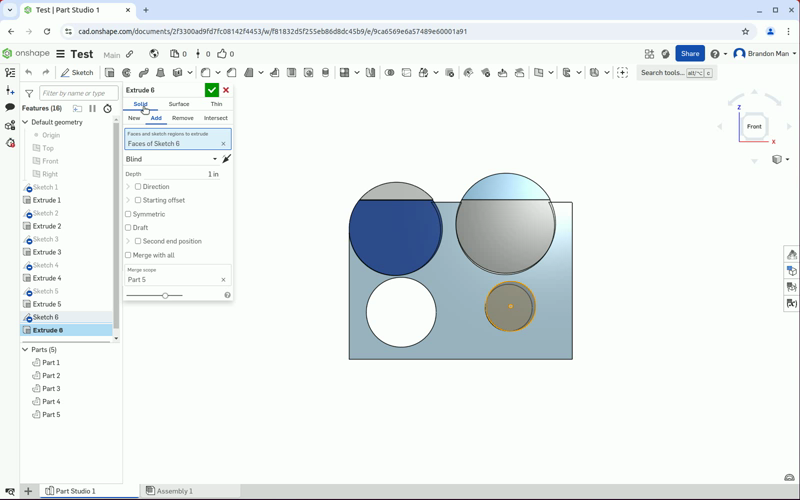
click(143, 106)
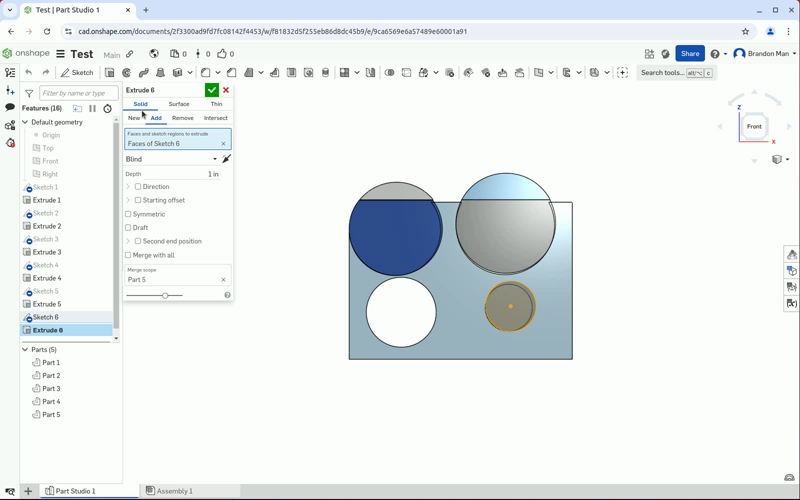
mouse_move(137, 120)
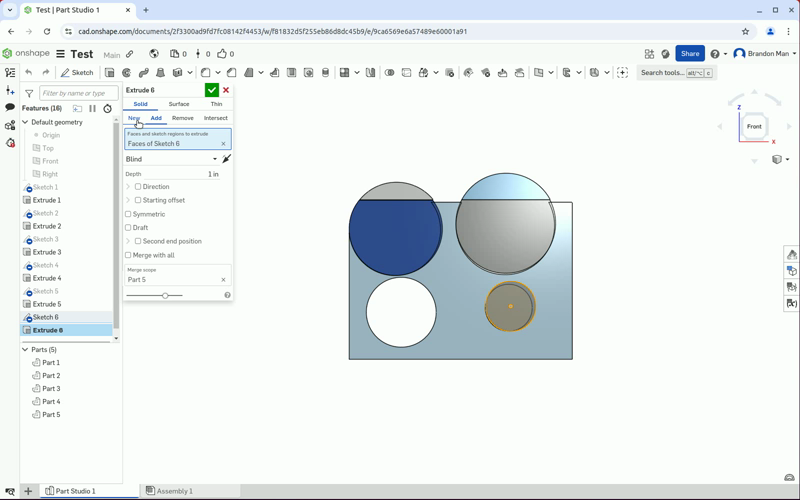
click(137, 120)
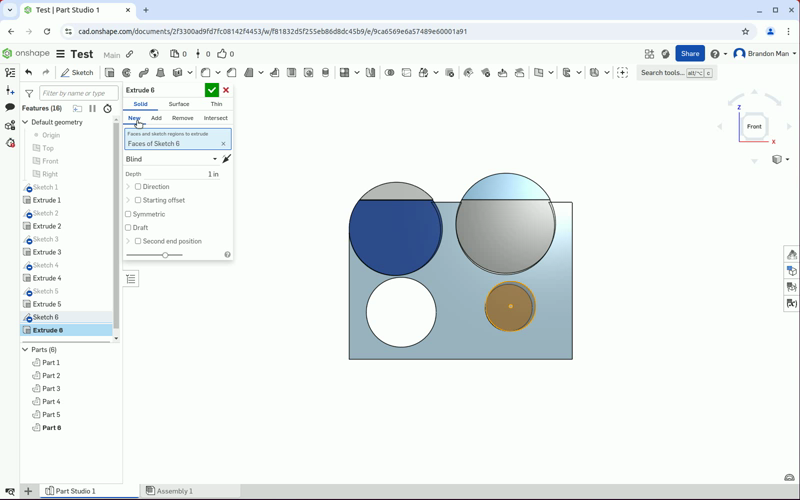
key(tab, 4)
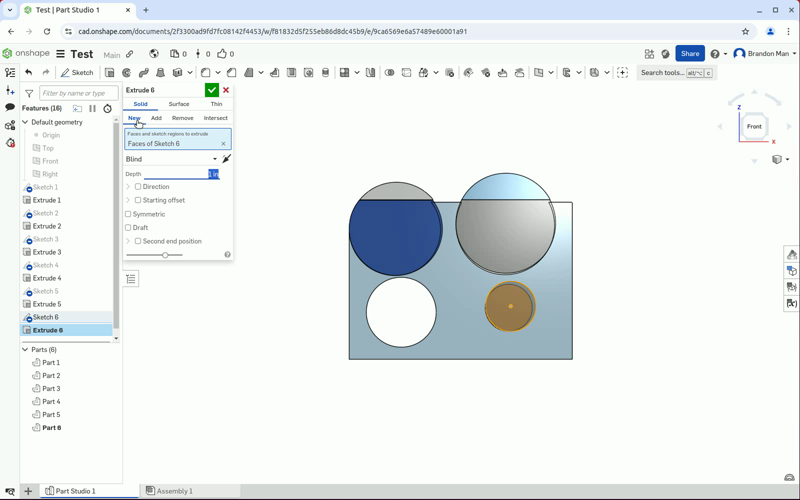
text(7.943)
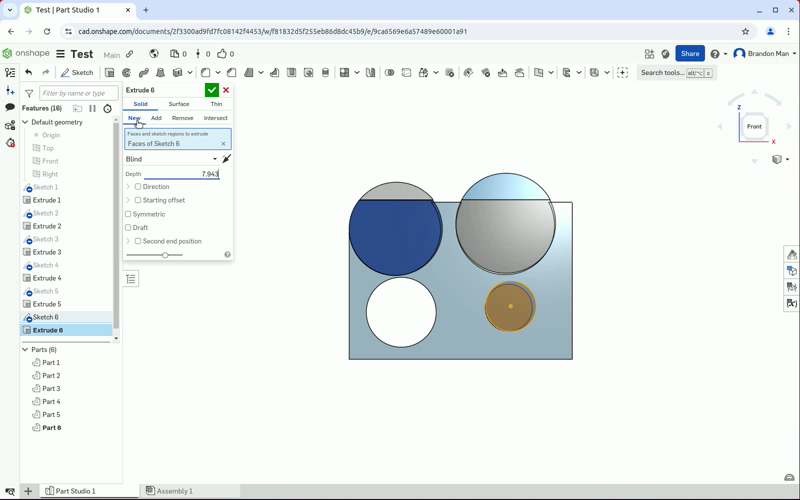
key(enter)
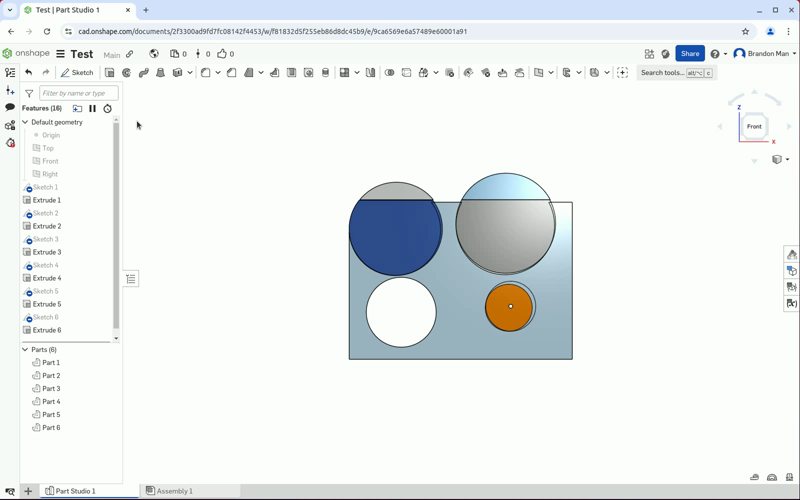
key(shift+h)
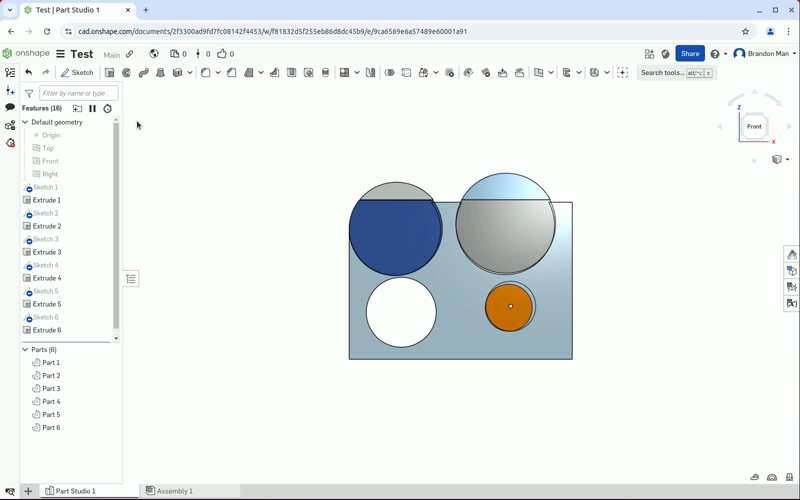
key(shift+h)
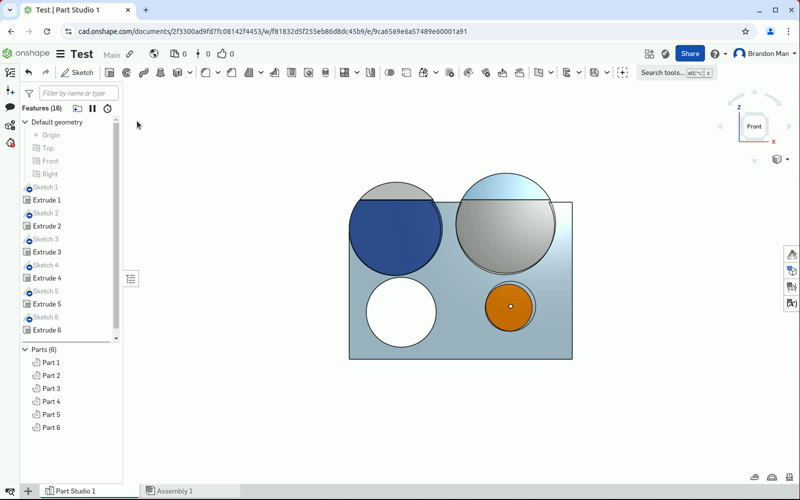
key(shift+7)
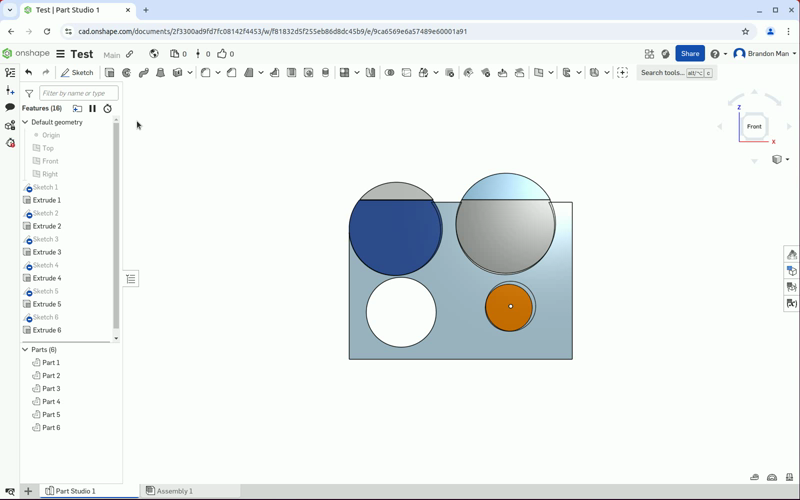
key(left, 2)
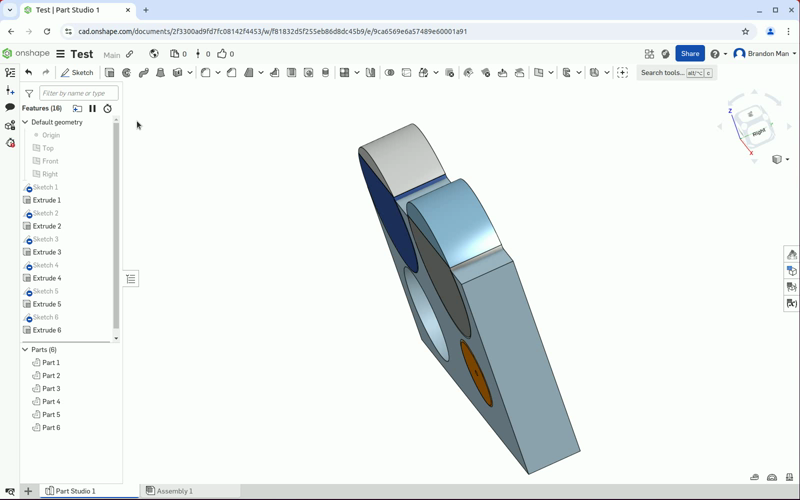
key(down, 2)
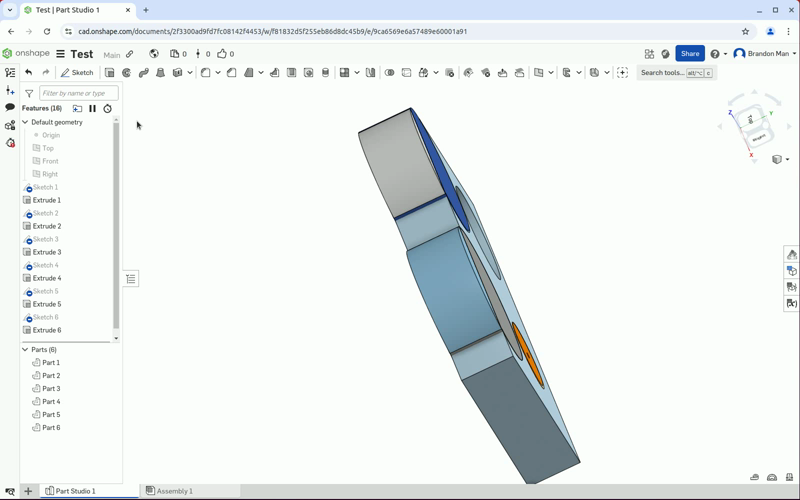
key(up, 2)
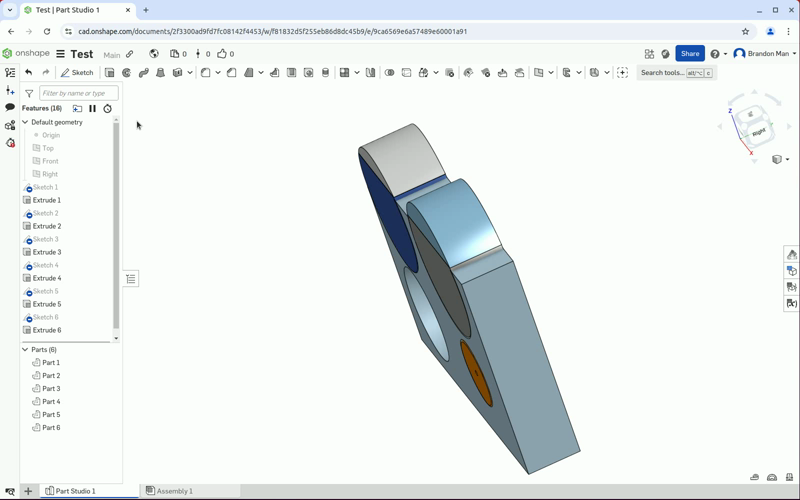
key(right, 2)
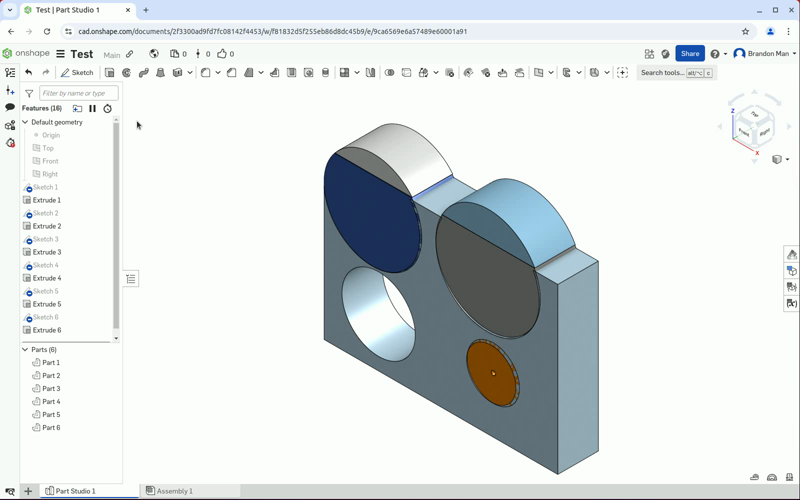
mouse_move(69, 189)
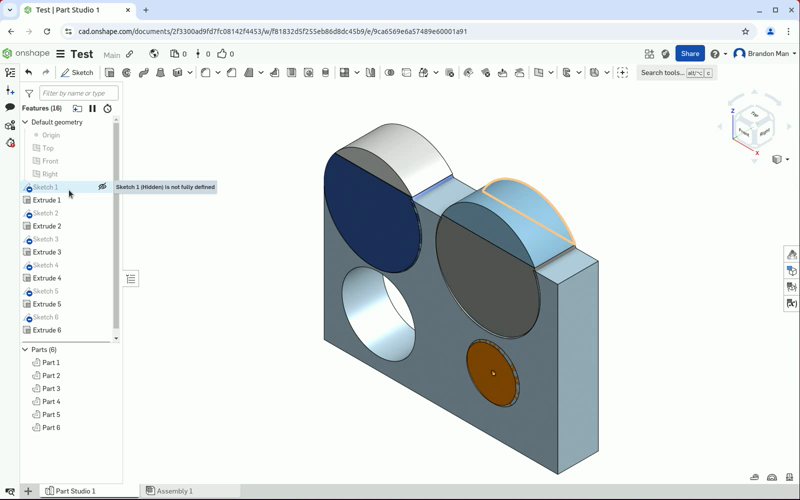
click(69, 189)